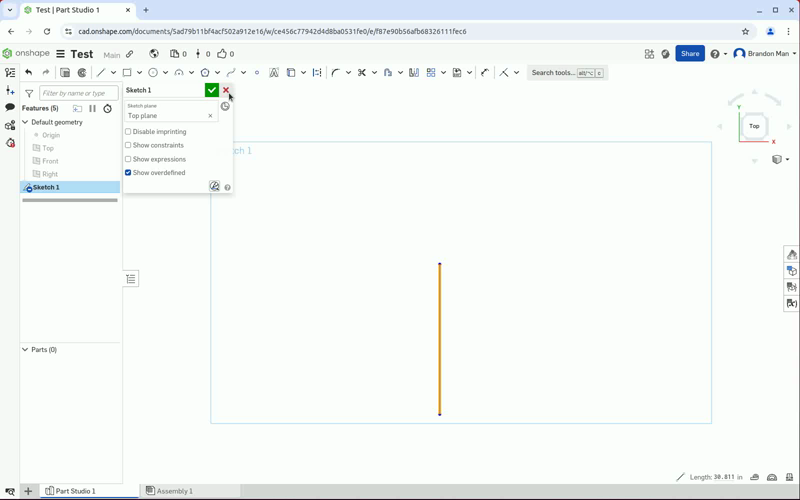
key(shift+h)
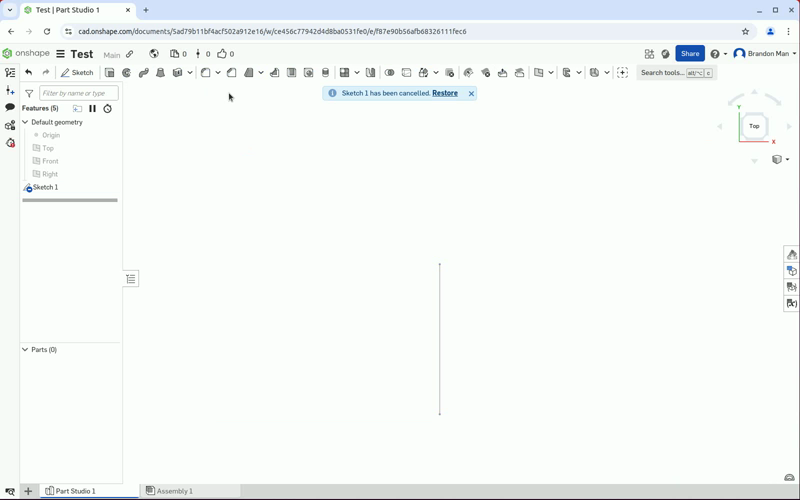
key(shift+s)
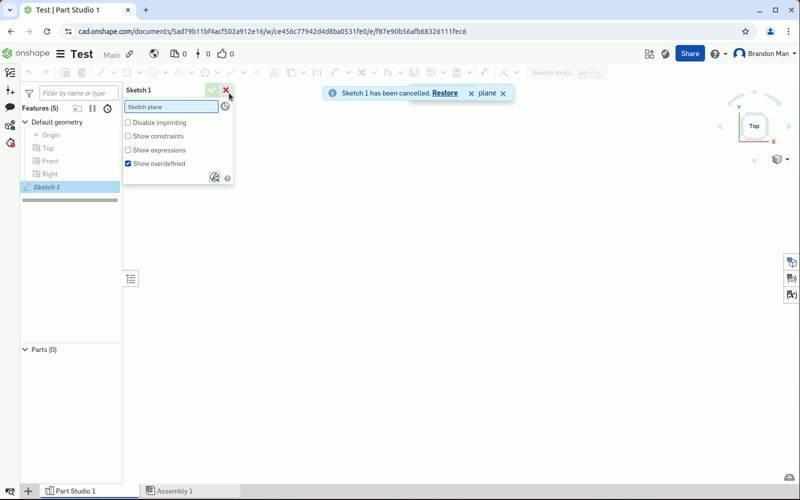
mouse_move(73, 150)
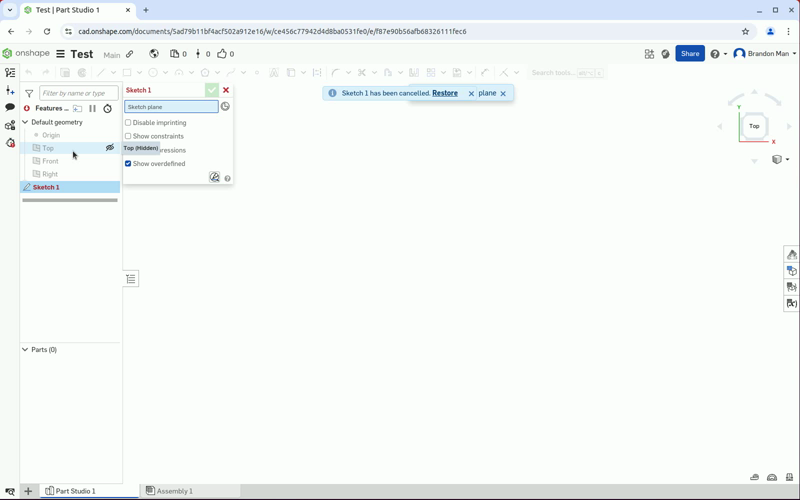
click(73, 150)
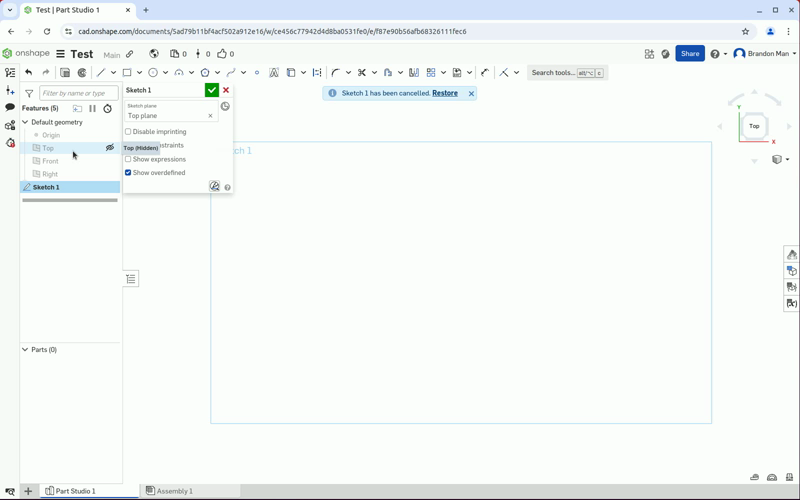
mouse_move(73, 352)
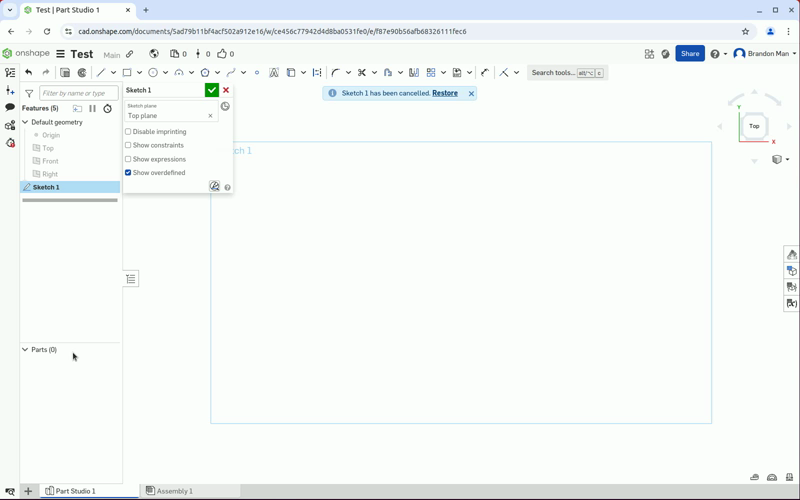
key(y)
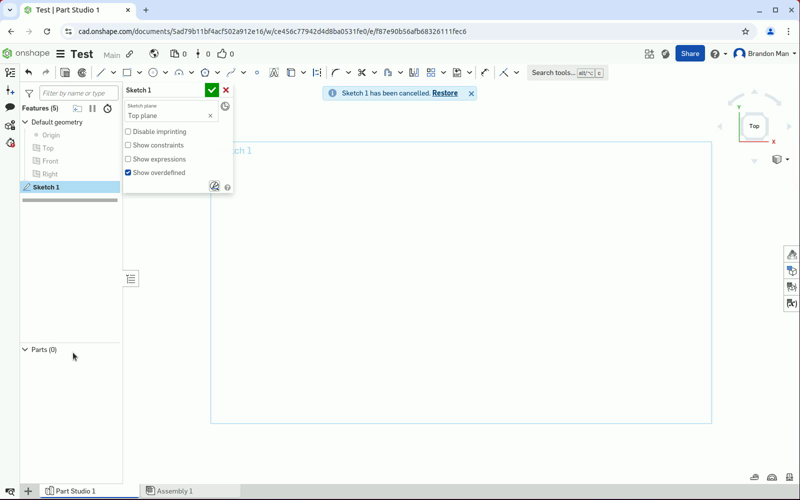
key(l)
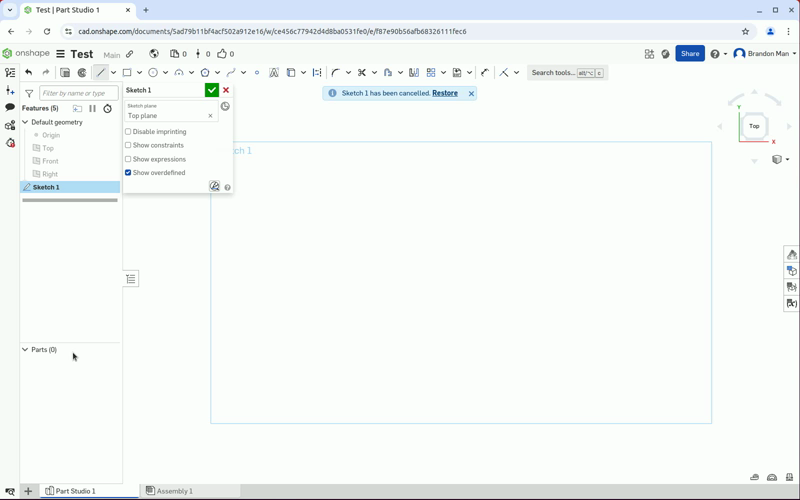
key_down(shift)
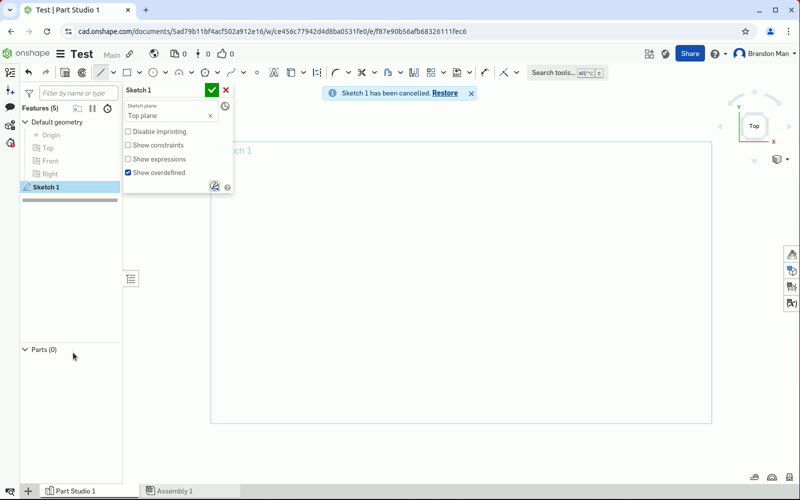
mouse_move(465, 290)
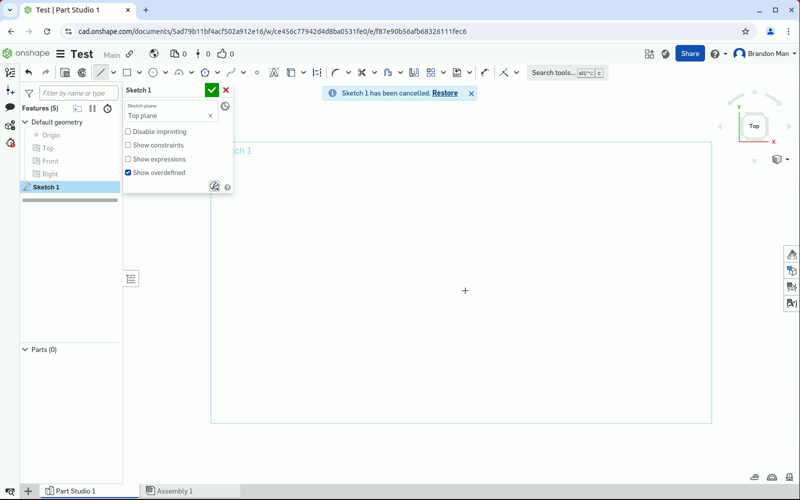
click(465, 290)
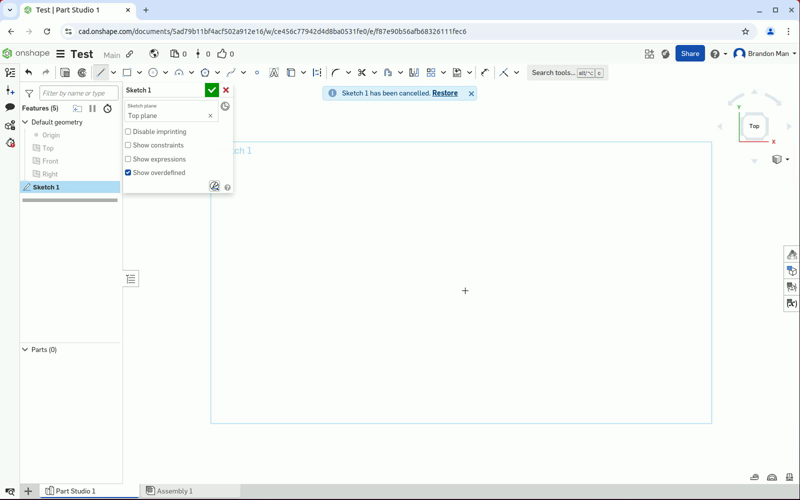
key_up(shift)
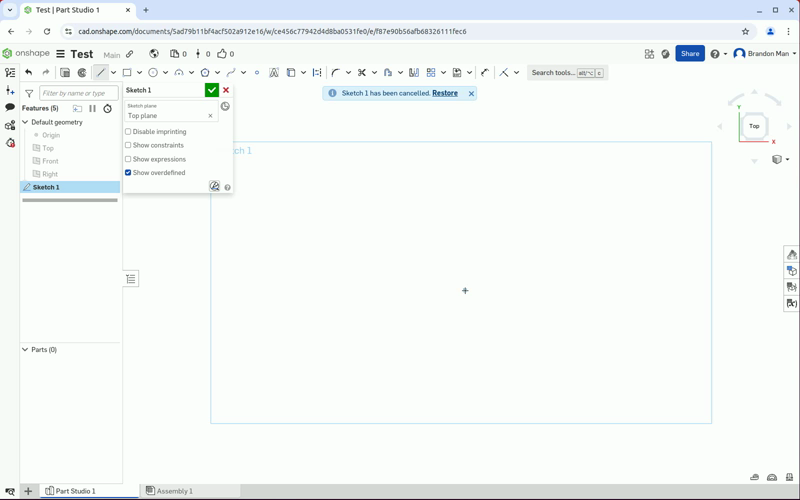
key_down(shift)
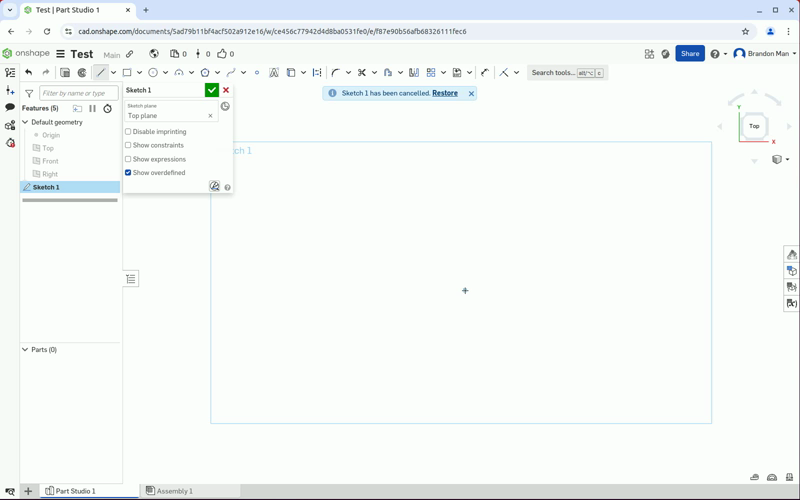
mouse_move(495, 290)
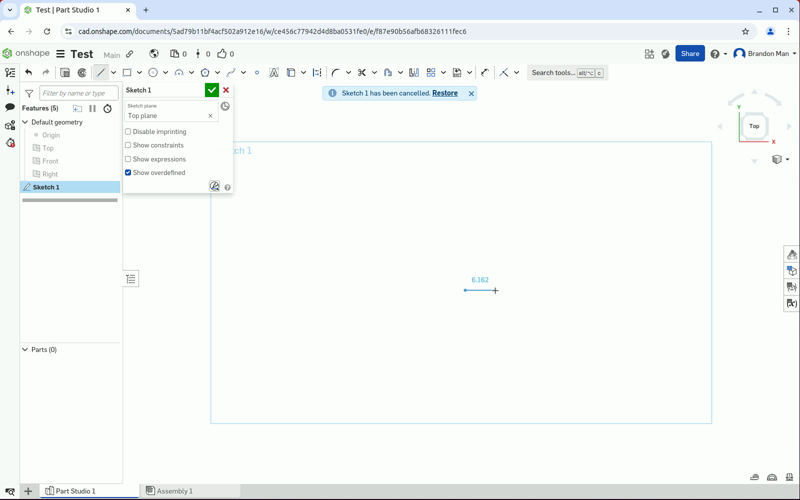
mouse_move(470, 290)
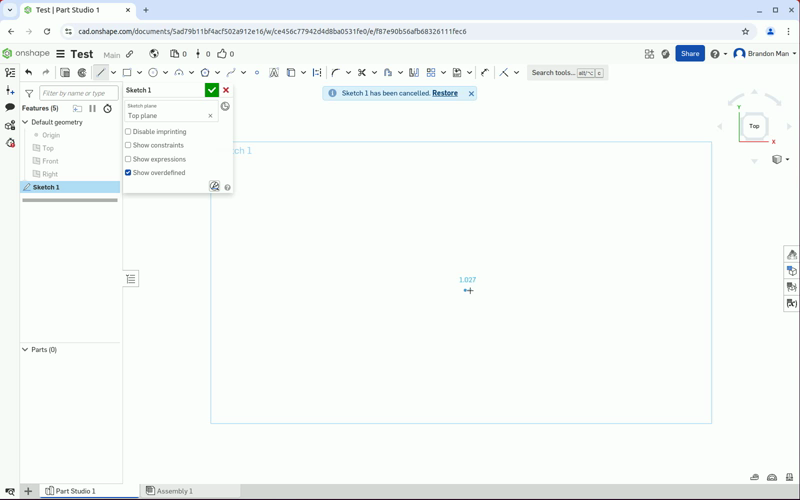
scroll(6)
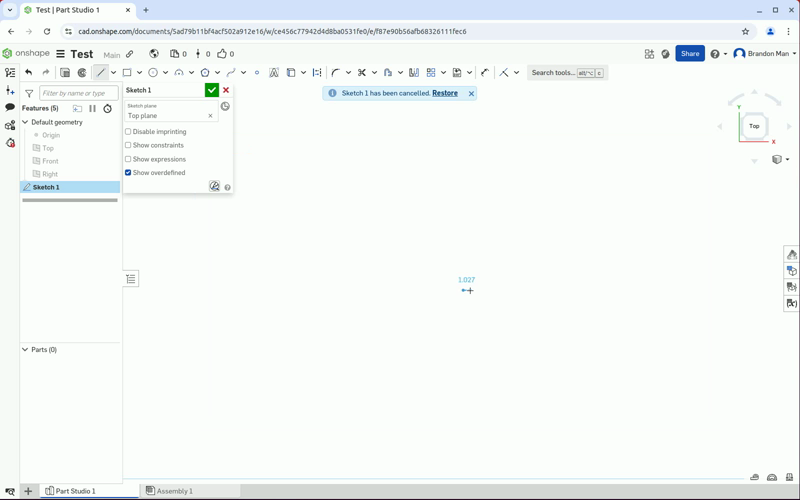
scroll(6)
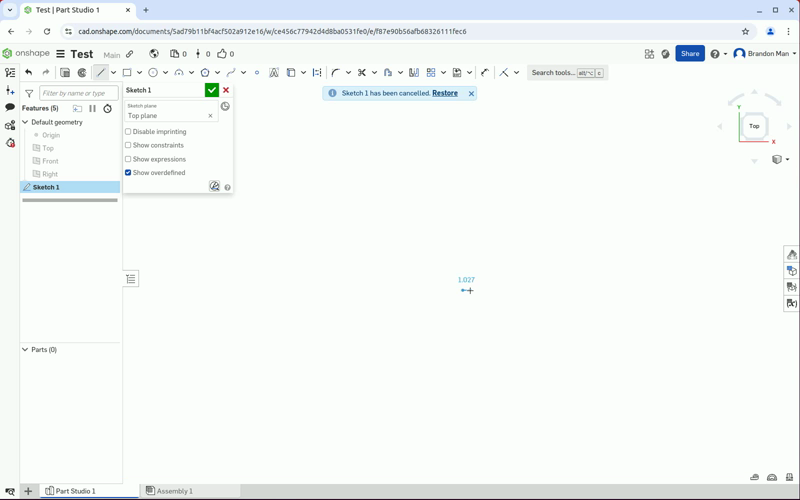
scroll(6)
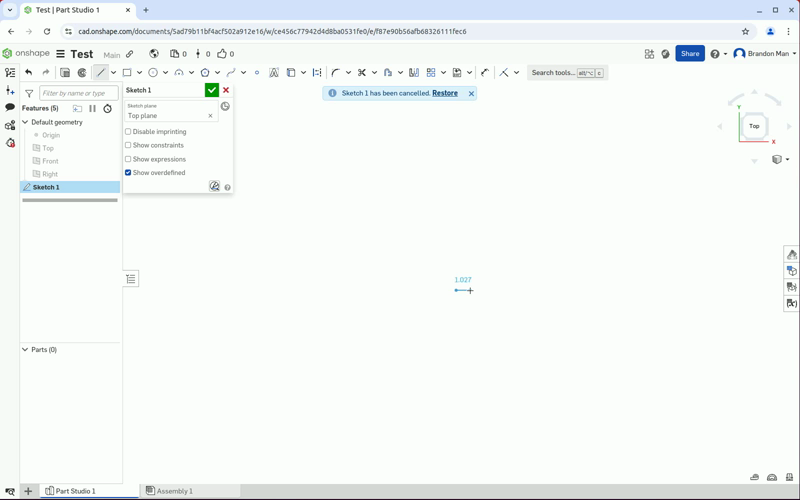
scroll(6)
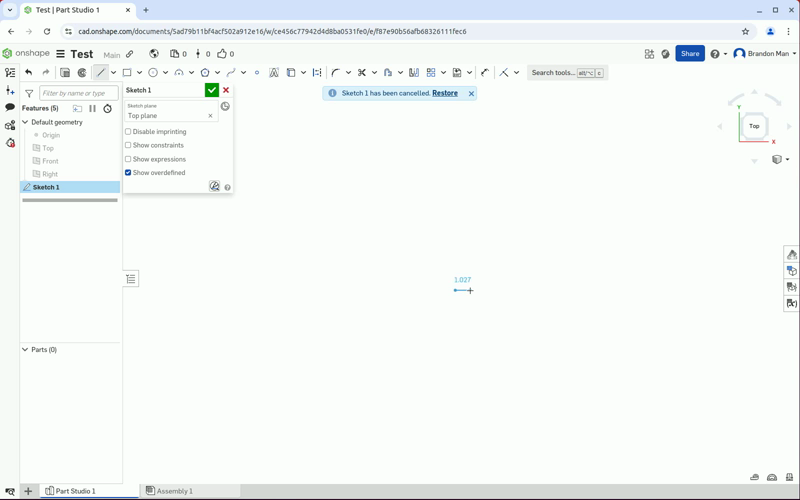
scroll(6)
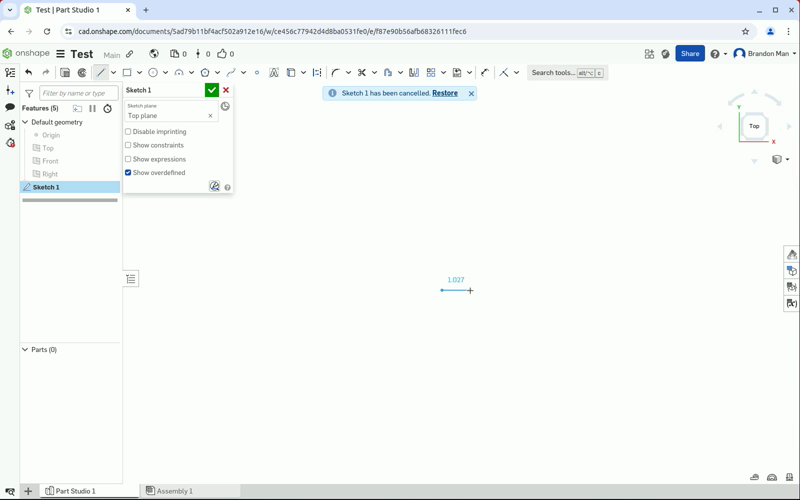
scroll(6)
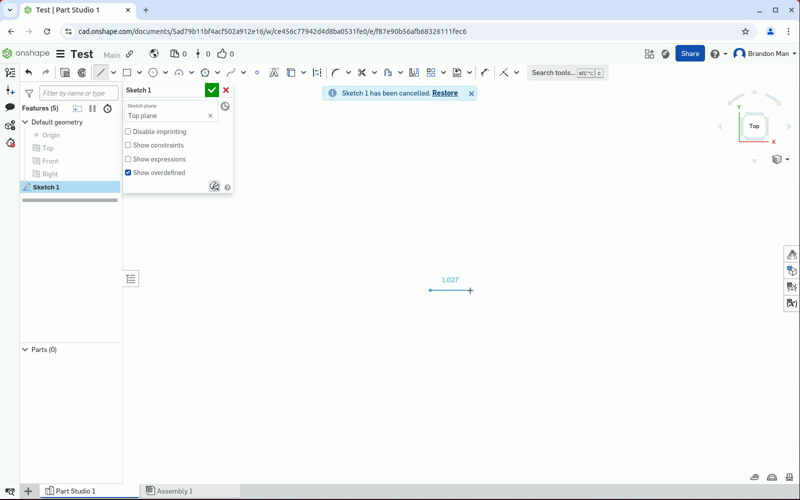
scroll(6)
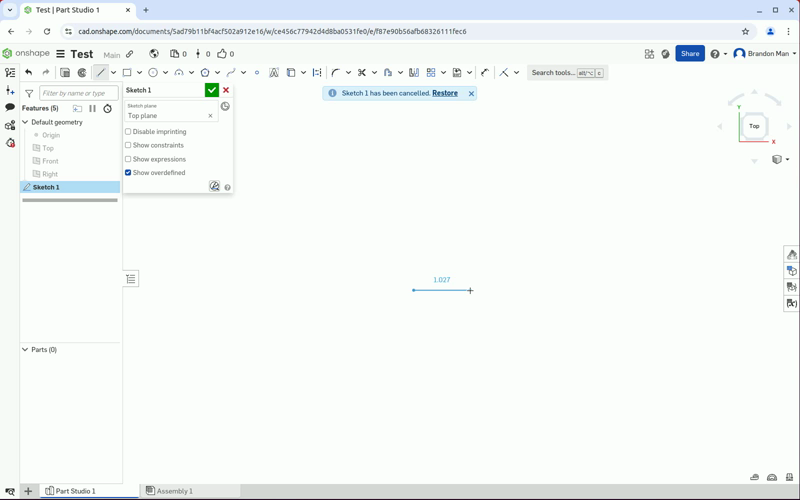
click(470, 290)
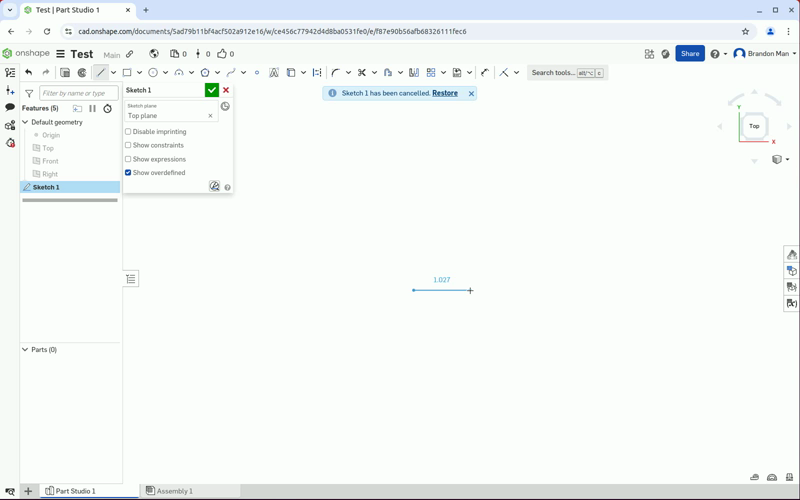
scroll(-6)
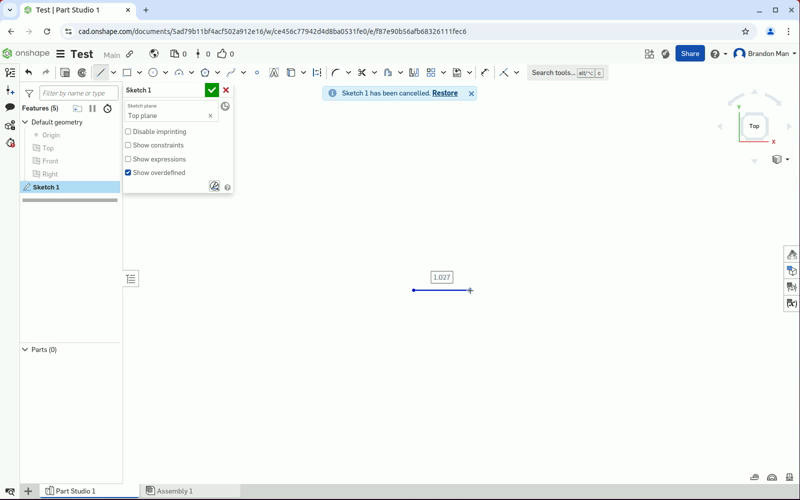
scroll(-6)
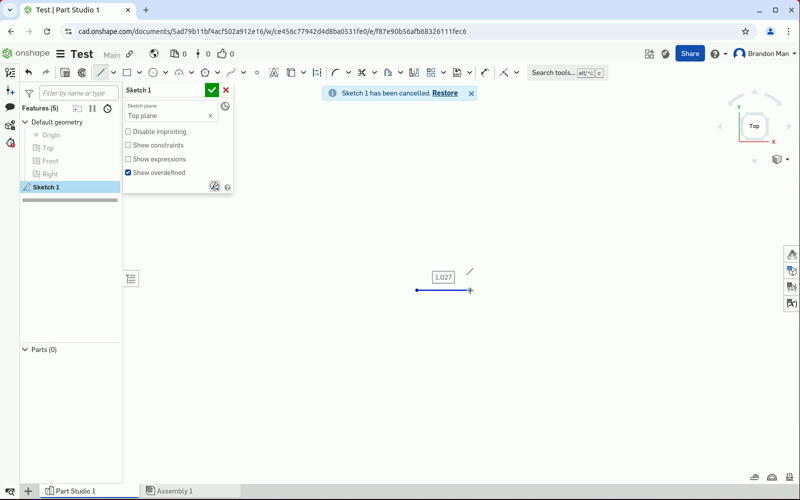
scroll(-6)
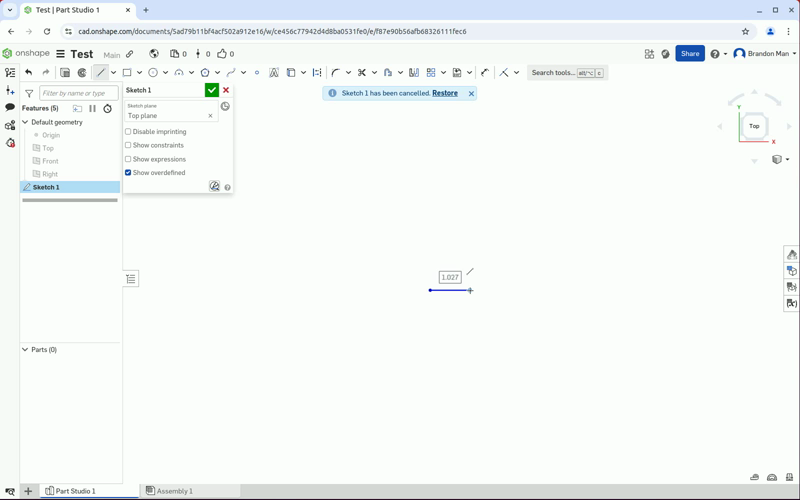
scroll(-6)
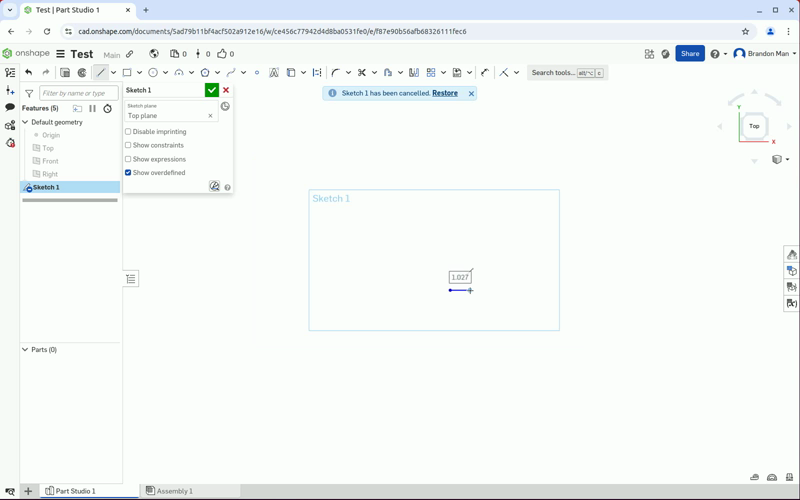
scroll(-6)
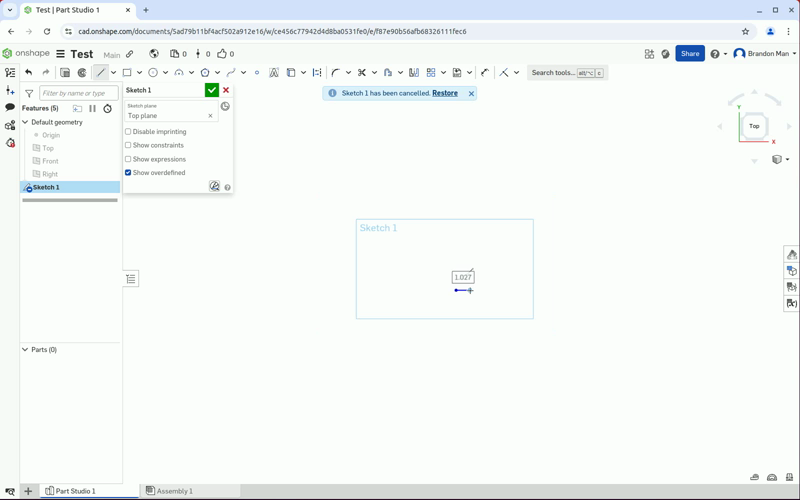
scroll(-6)
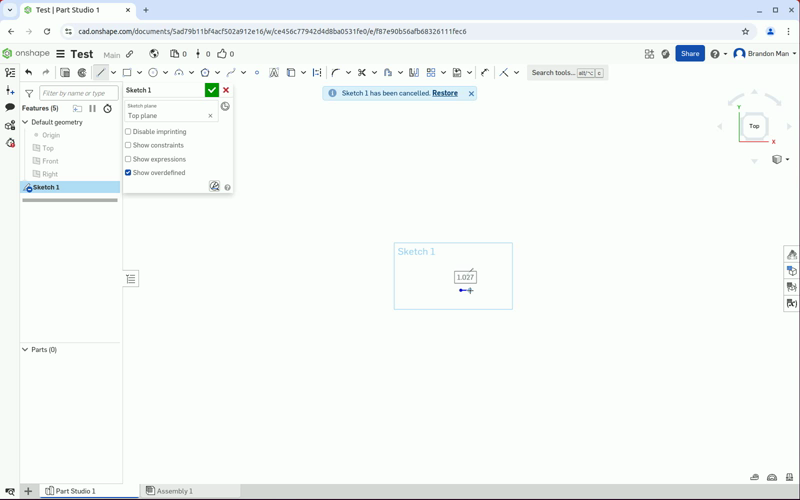
scroll(-6)
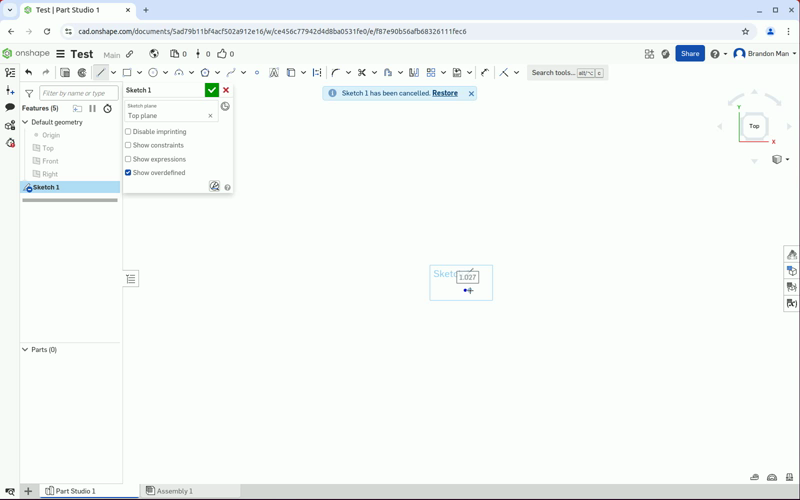
key_up(shift)
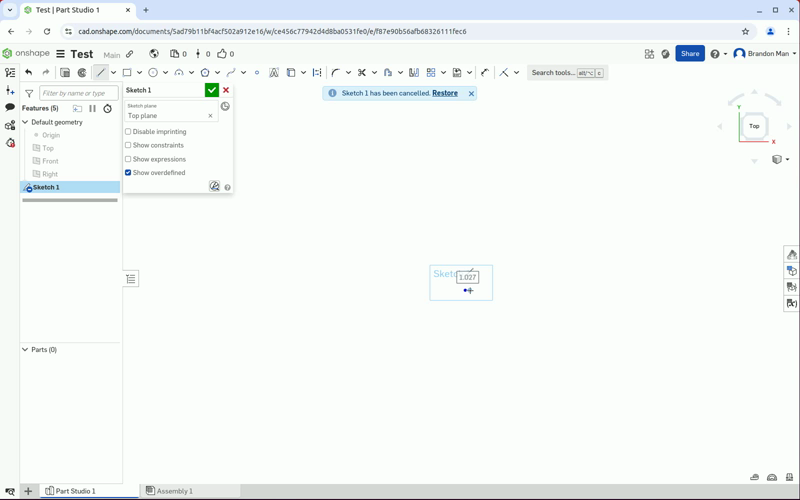
key_down(shift)
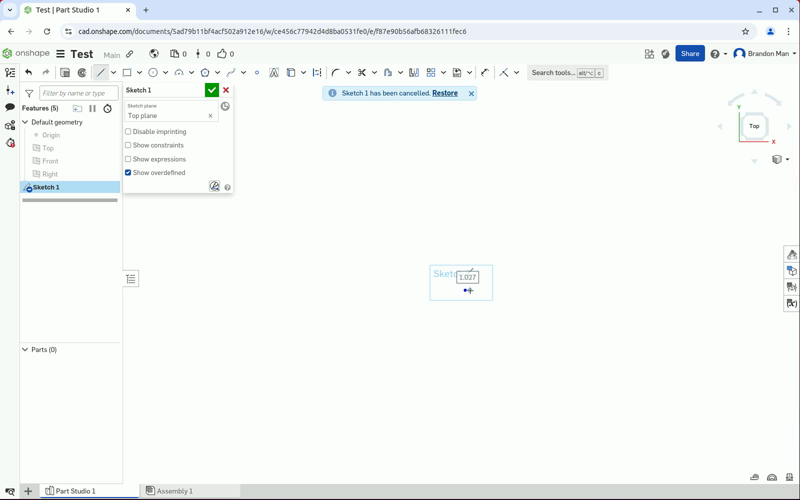
mouse_move(500, 290)
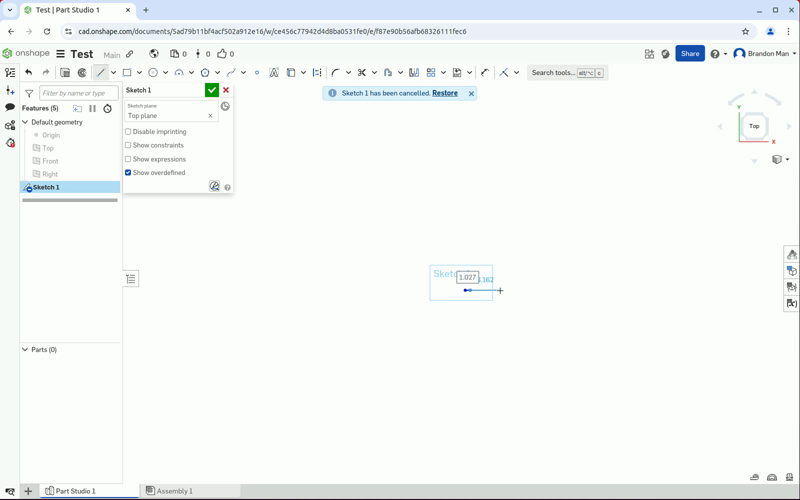
mouse_move(470, 285)
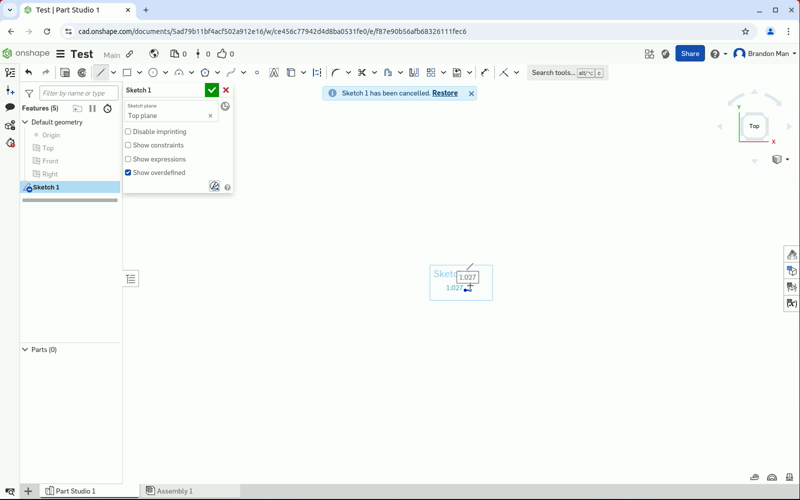
scroll(6)
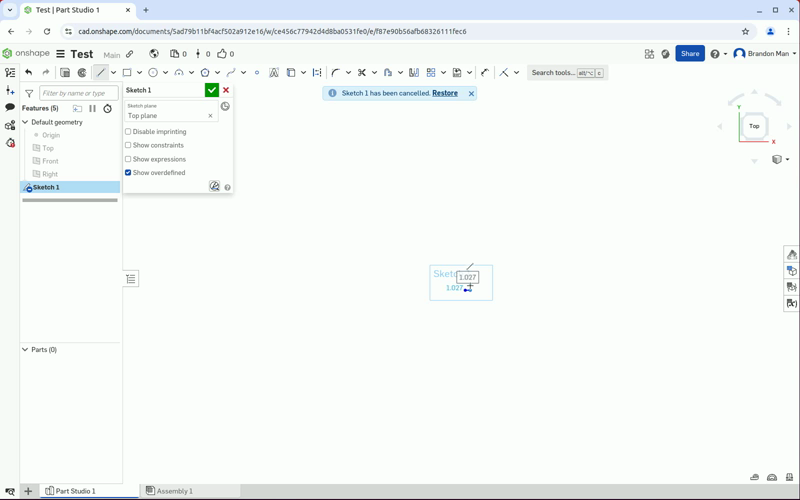
scroll(6)
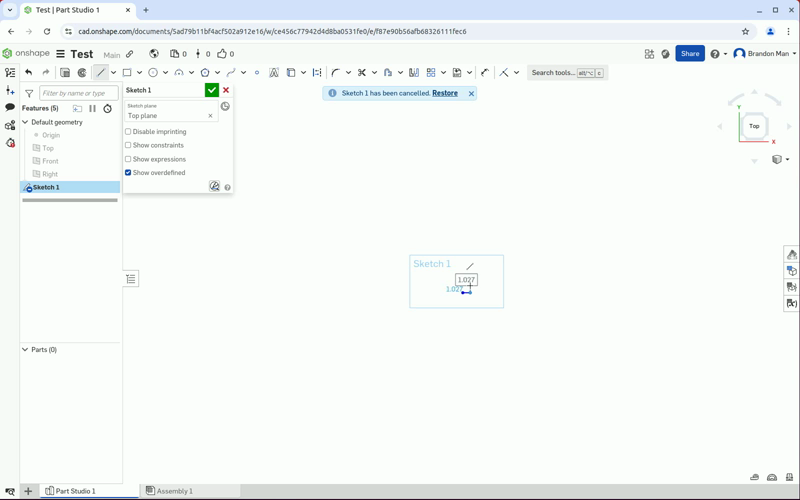
scroll(6)
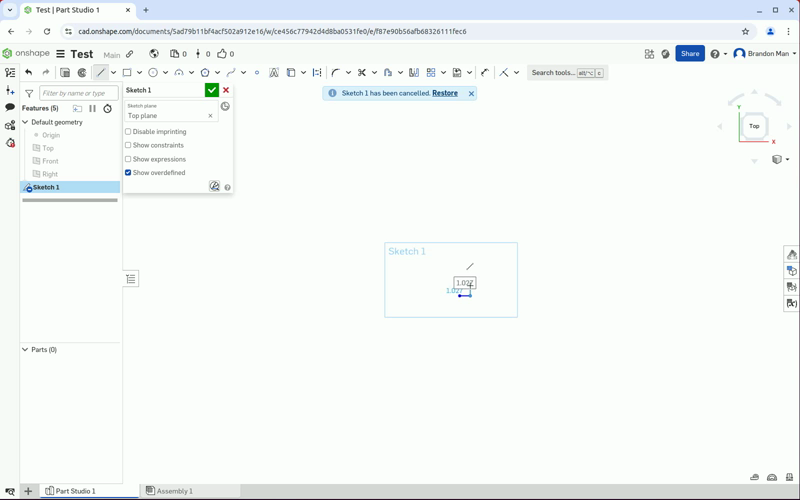
scroll(6)
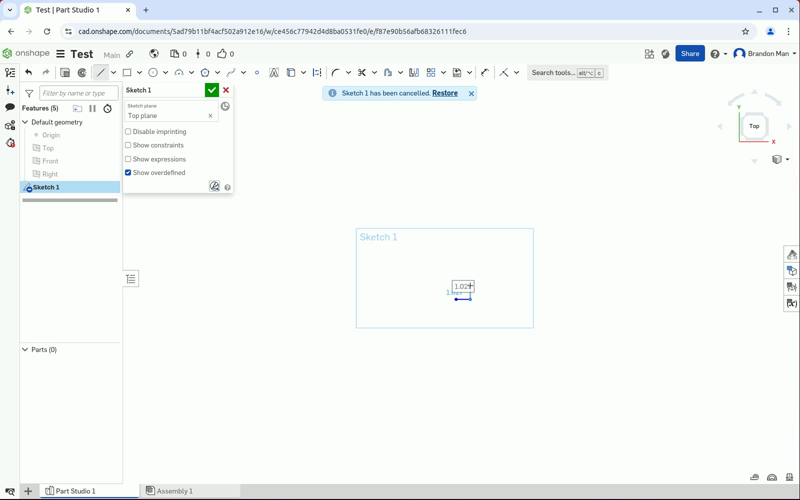
scroll(6)
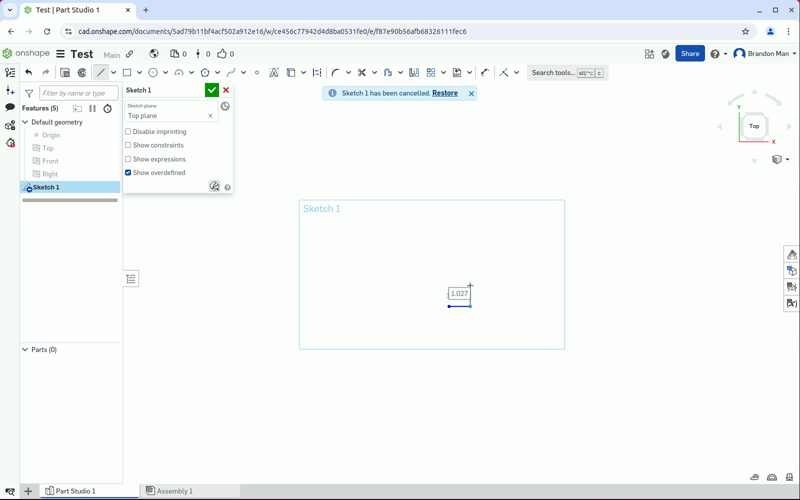
scroll(6)
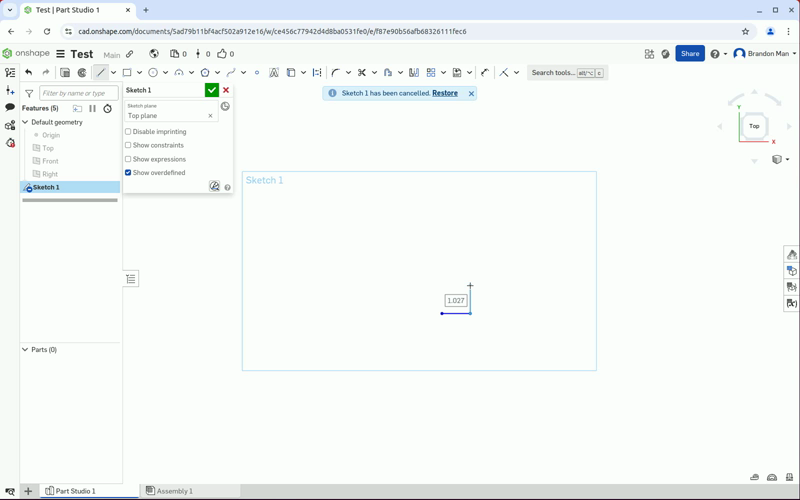
scroll(6)
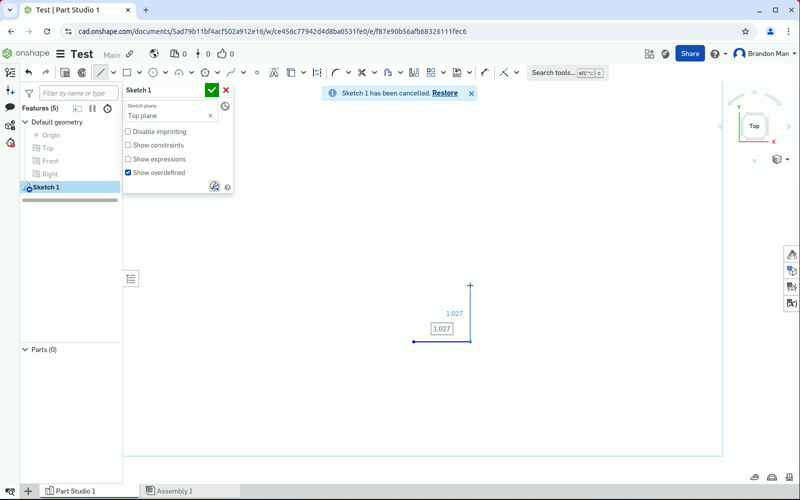
click(470, 285)
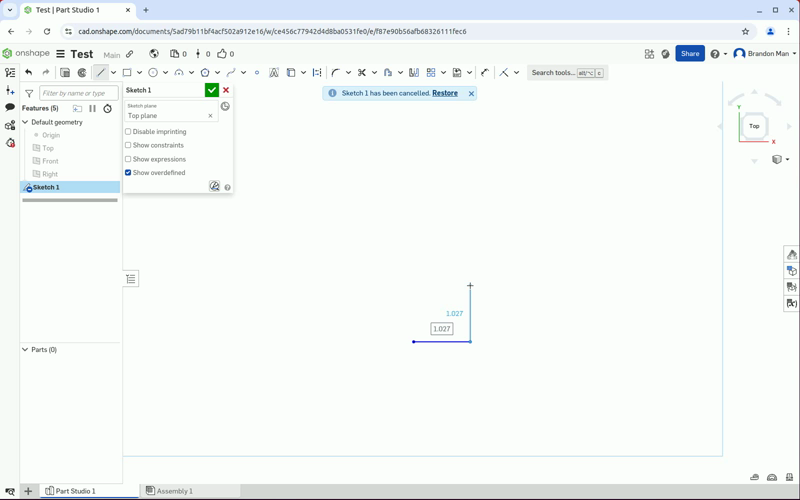
scroll(-6)
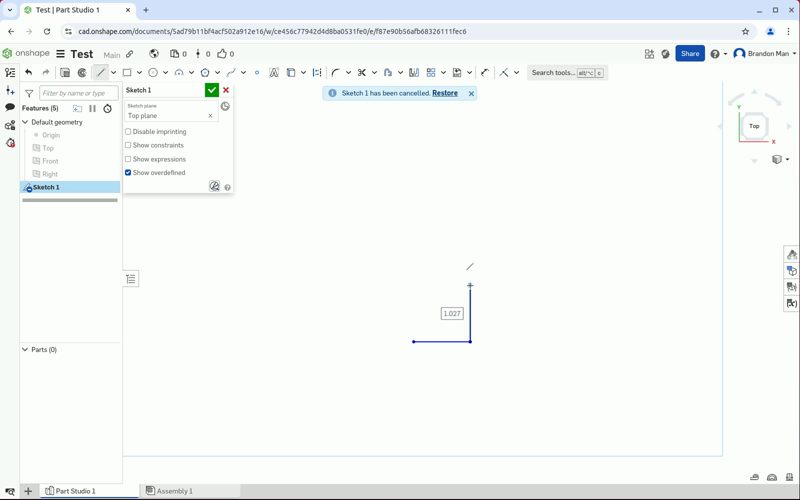
scroll(-6)
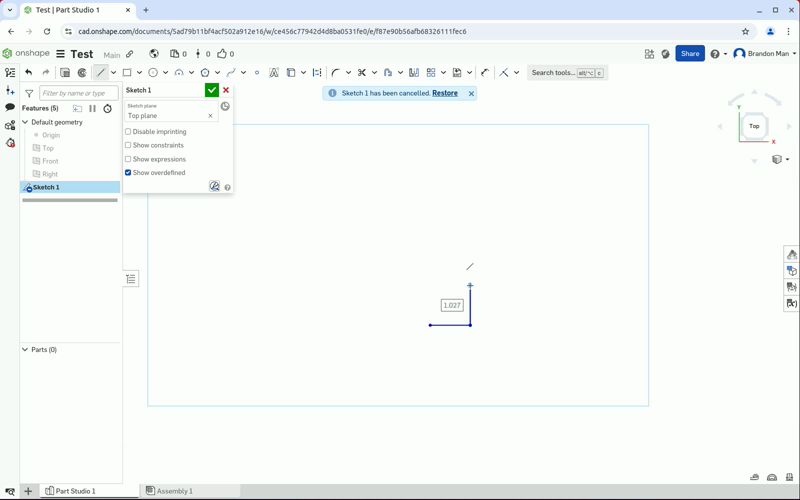
scroll(-6)
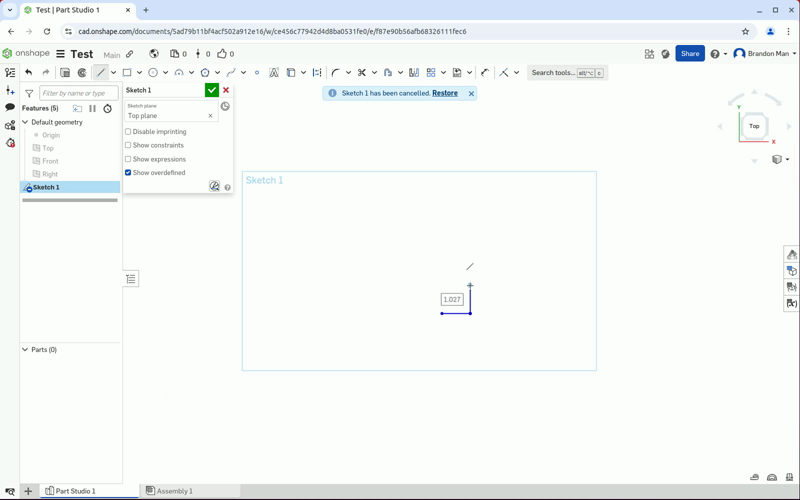
scroll(-6)
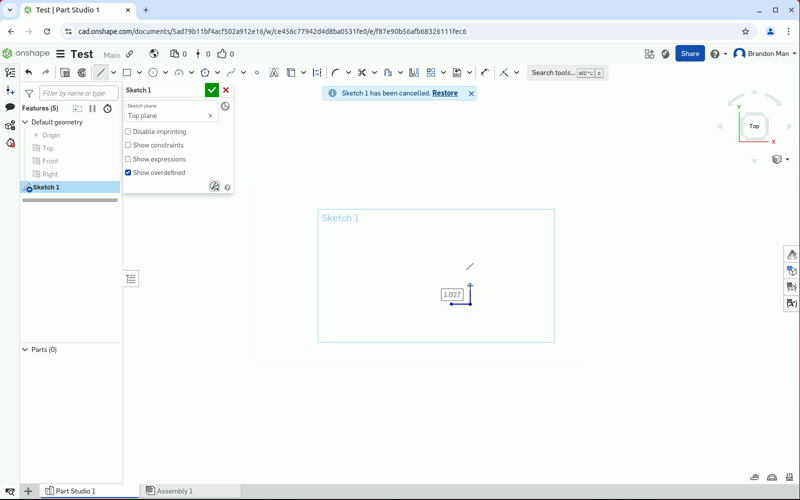
scroll(-6)
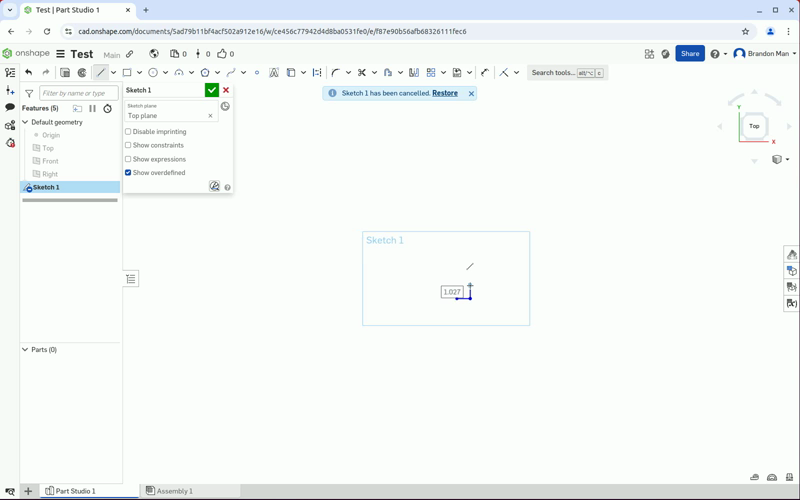
scroll(-6)
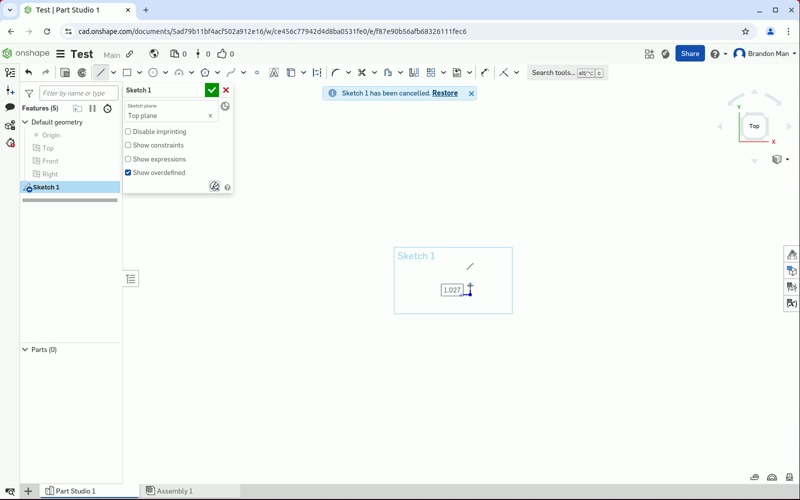
scroll(-6)
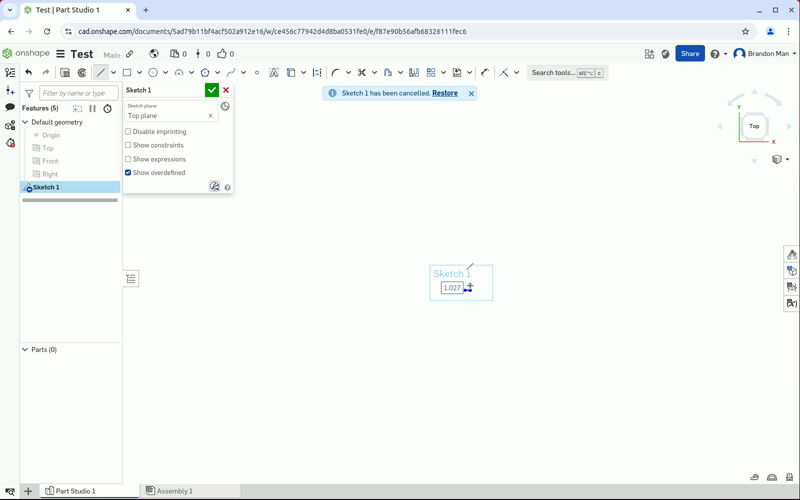
key_up(shift)
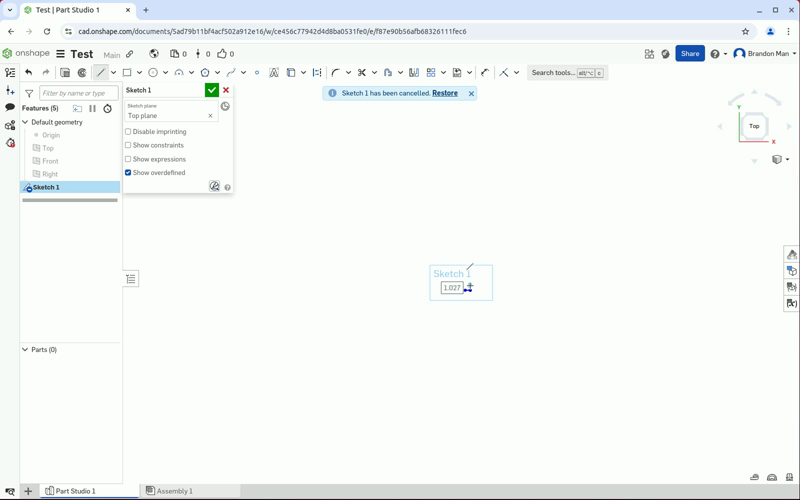
key_down(shift)
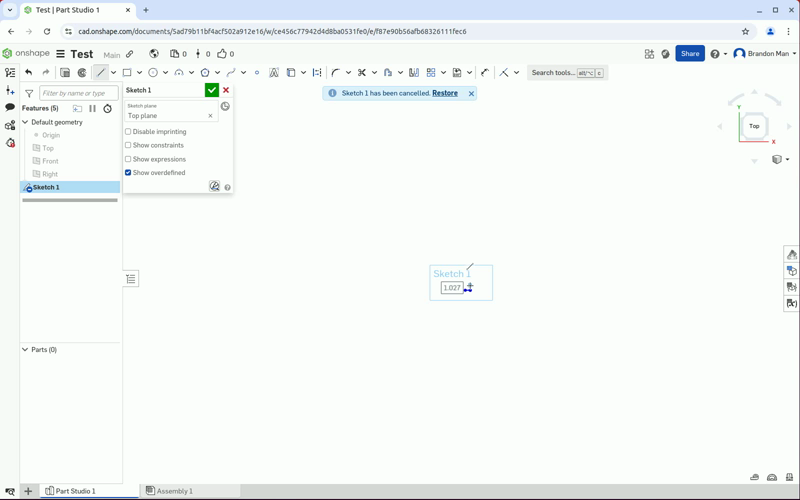
mouse_move(500, 285)
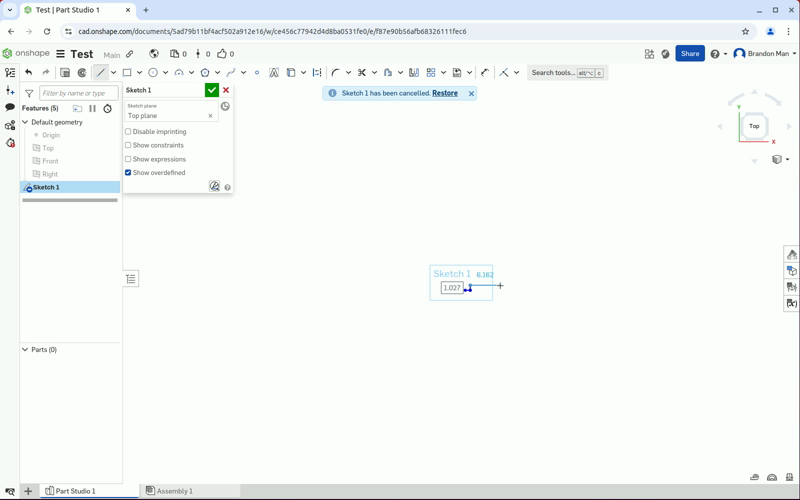
mouse_move(465, 285)
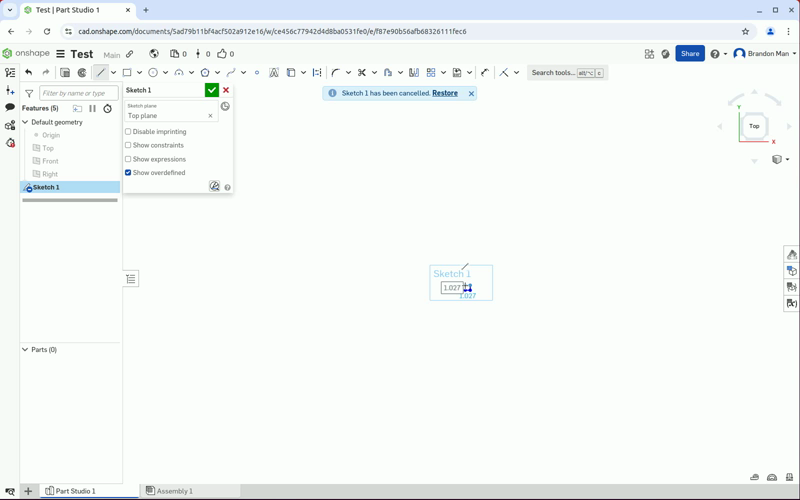
scroll(6)
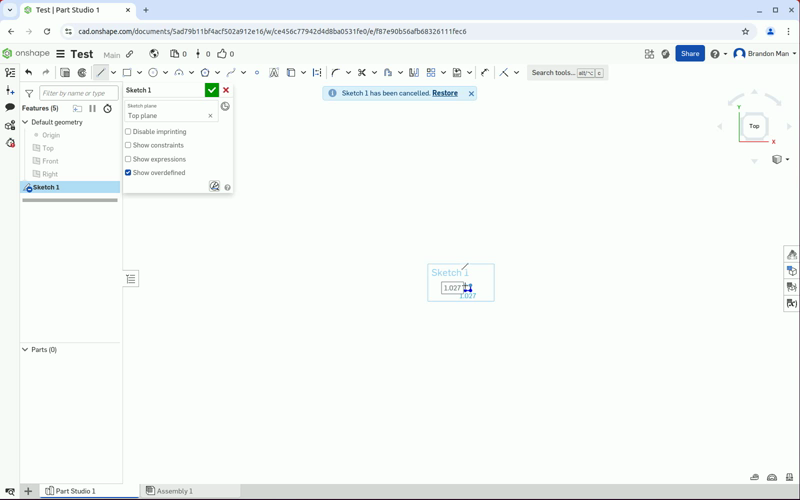
scroll(6)
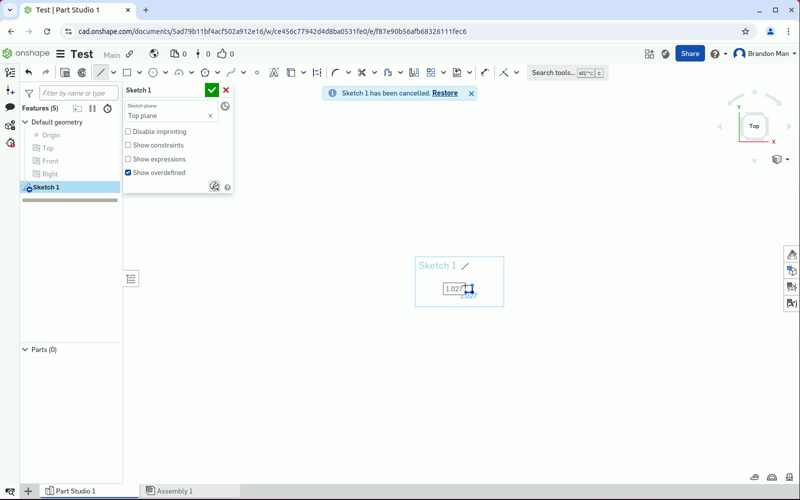
scroll(6)
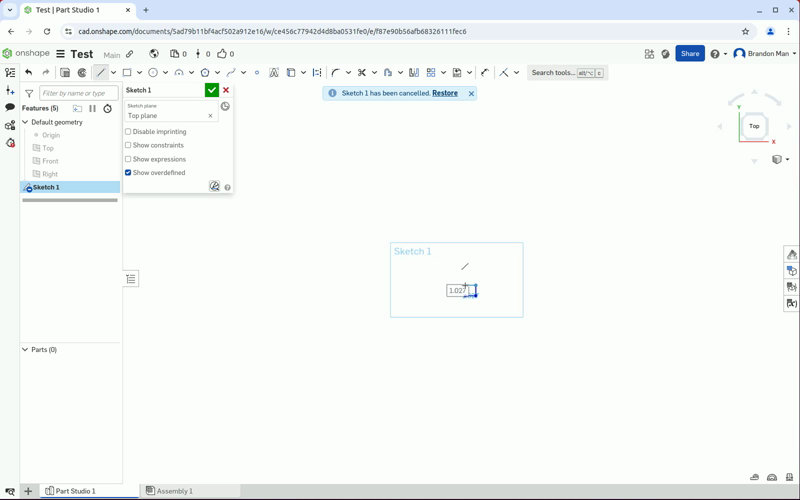
scroll(6)
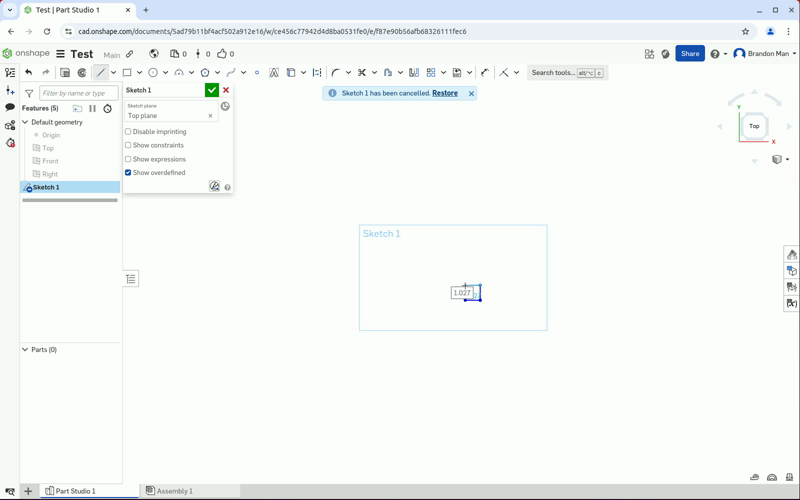
scroll(6)
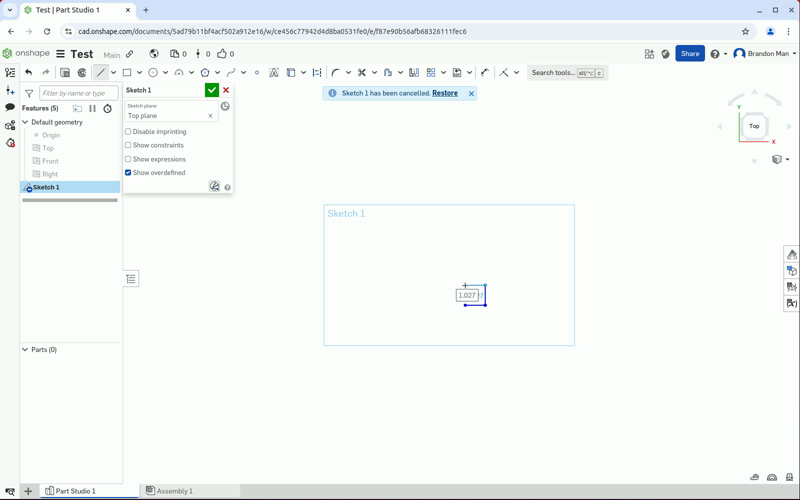
scroll(6)
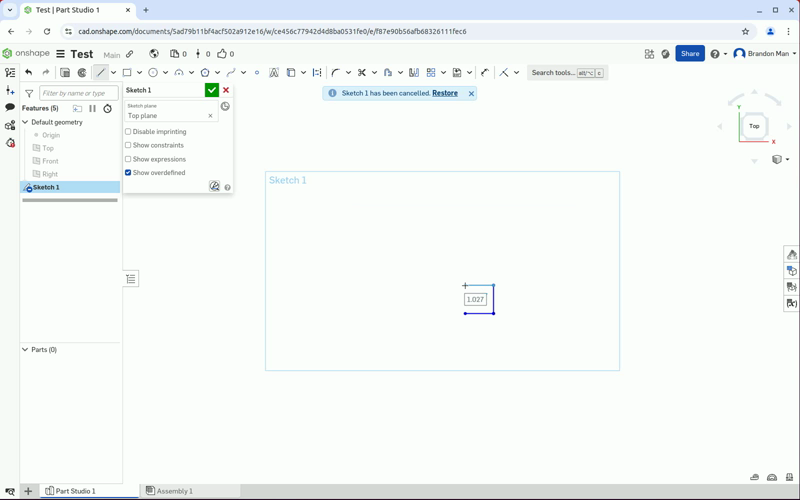
scroll(6)
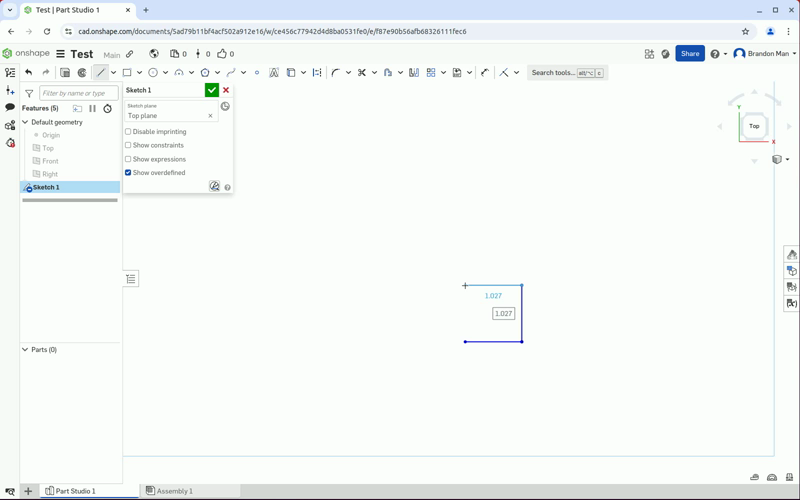
click(465, 285)
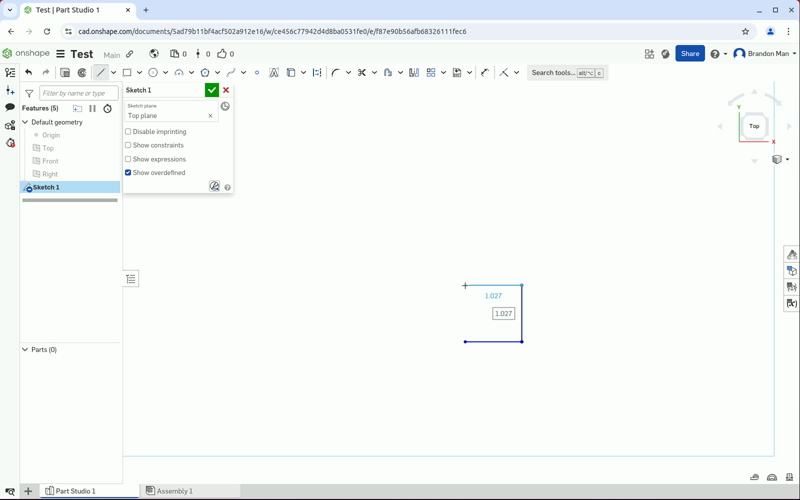
scroll(-6)
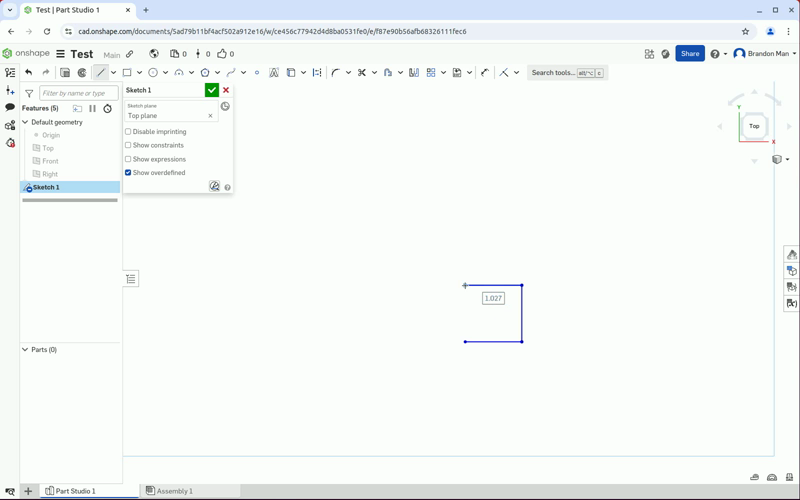
scroll(-6)
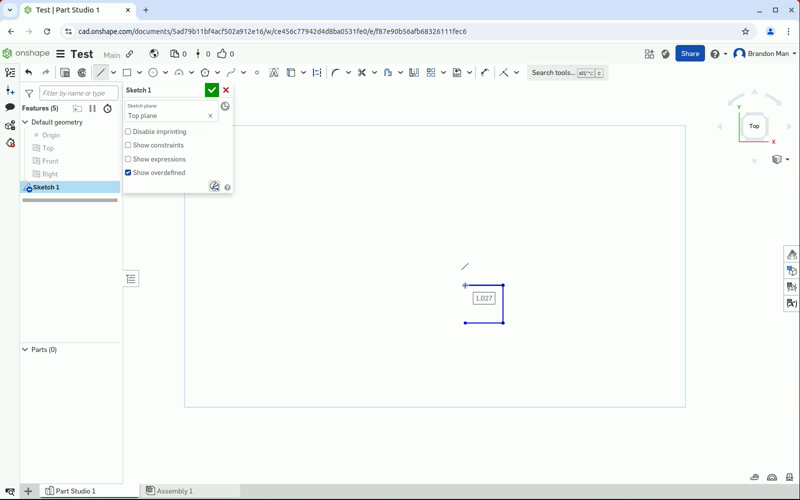
scroll(-6)
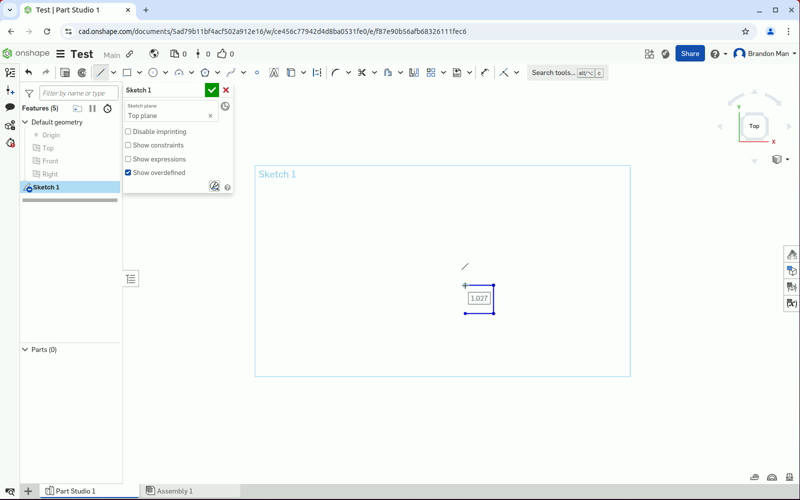
scroll(-6)
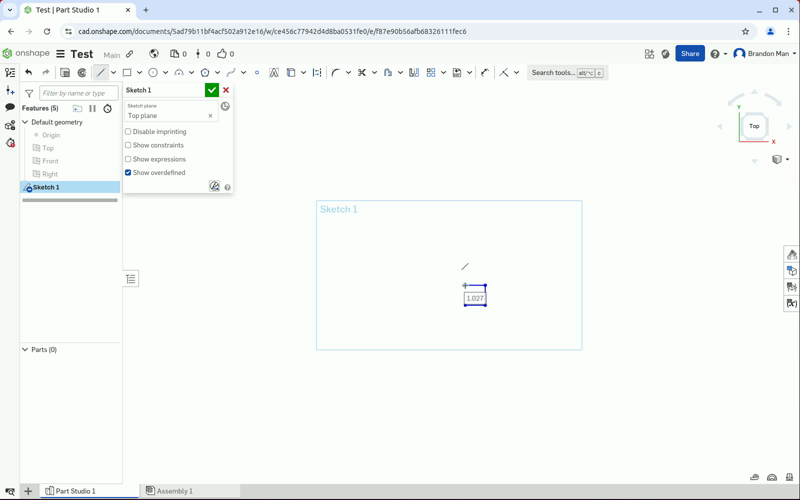
scroll(-6)
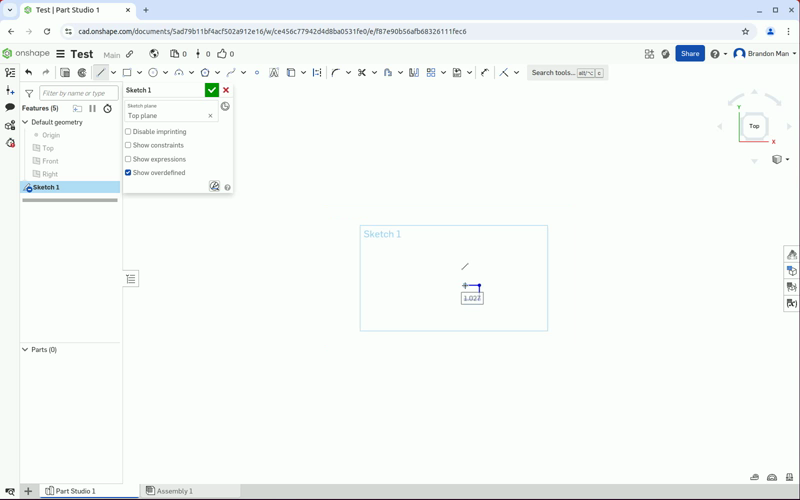
scroll(-6)
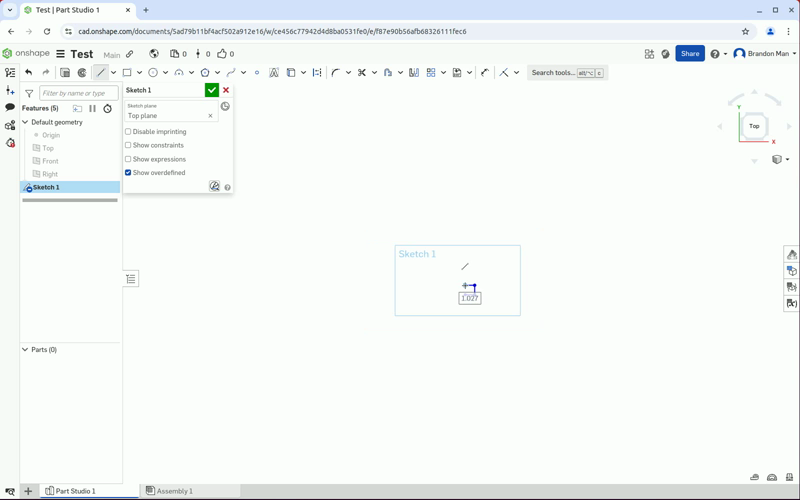
scroll(-6)
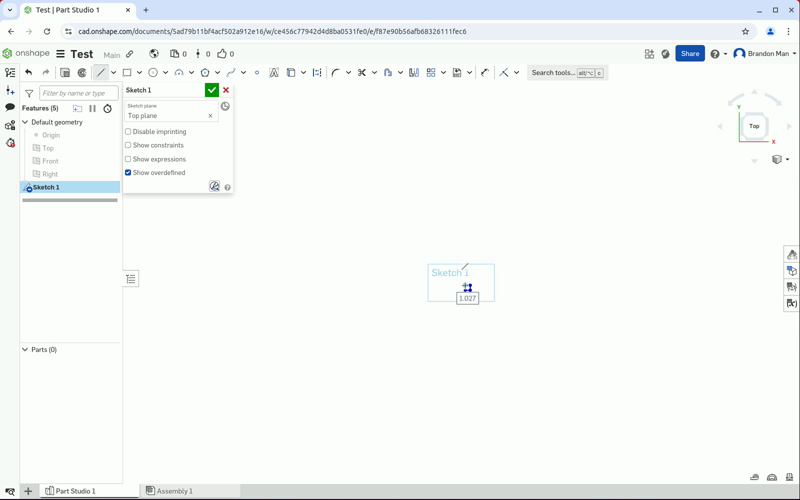
key_up(shift)
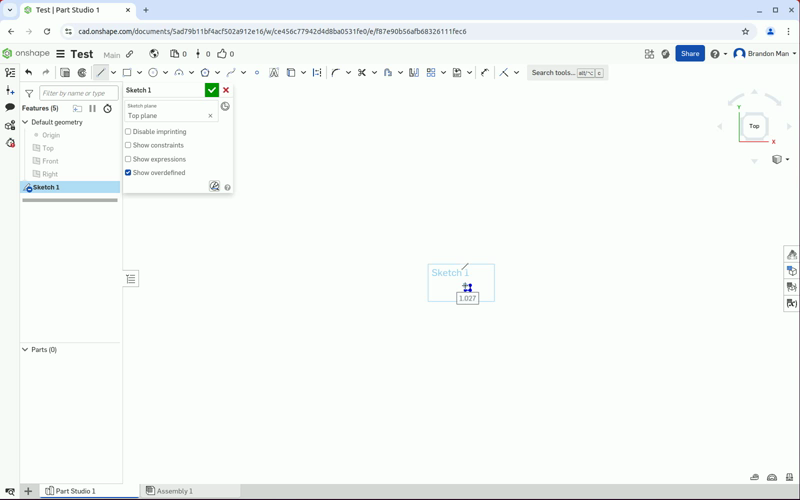
mouse_move(495, 285)
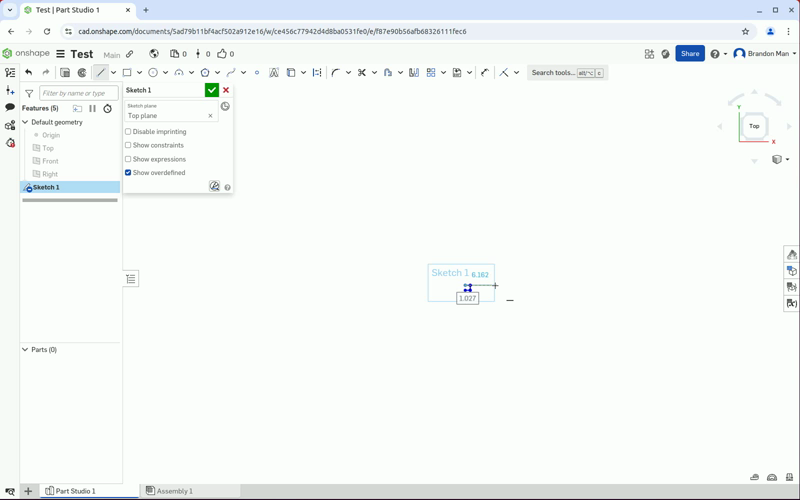
key_down(shift)
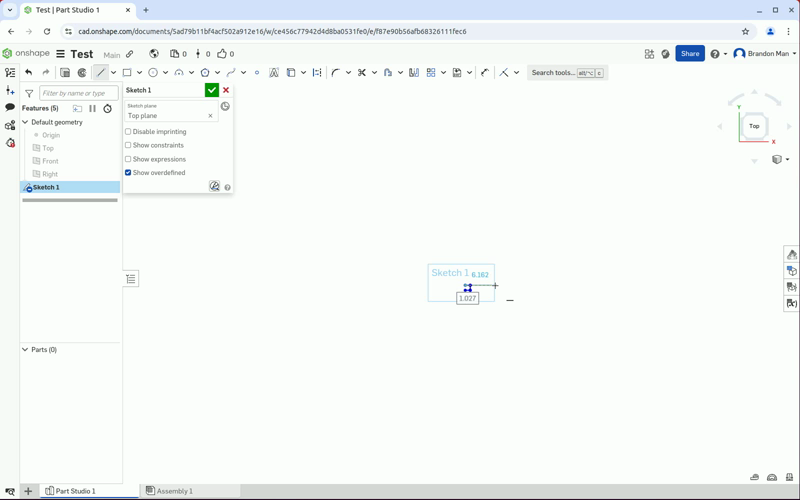
mouse_move(465, 290)
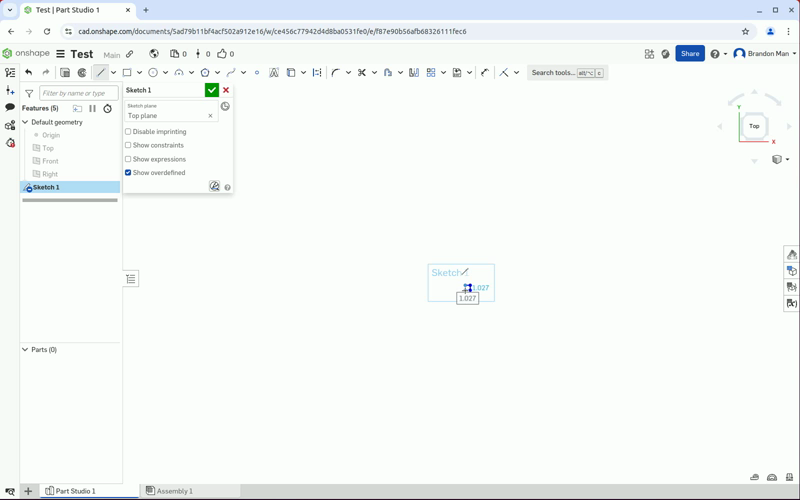
scroll(6)
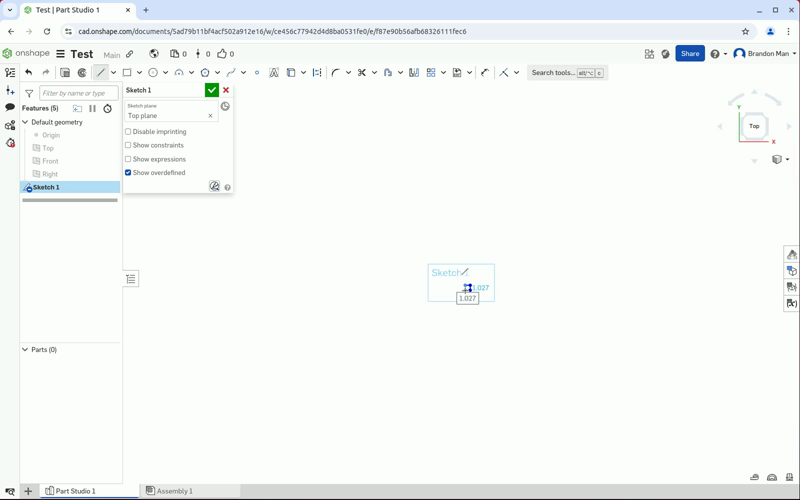
scroll(6)
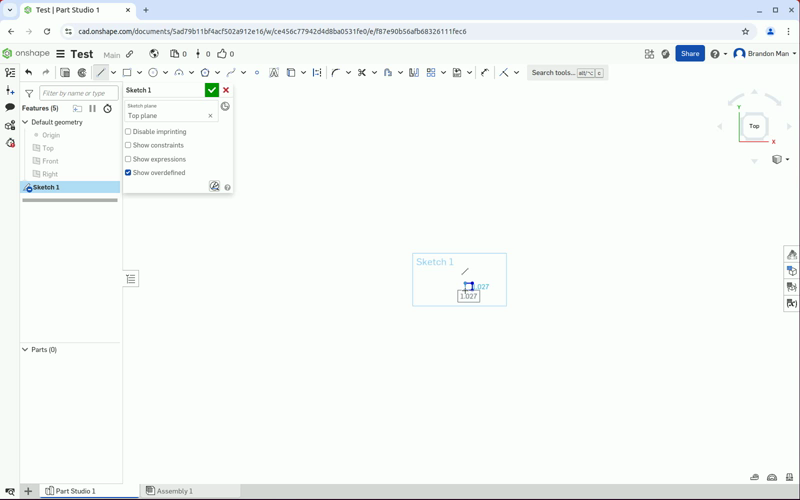
scroll(6)
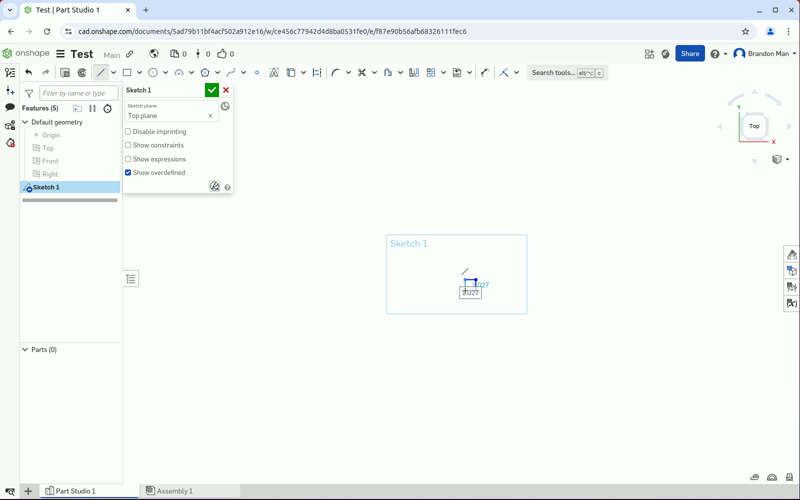
scroll(6)
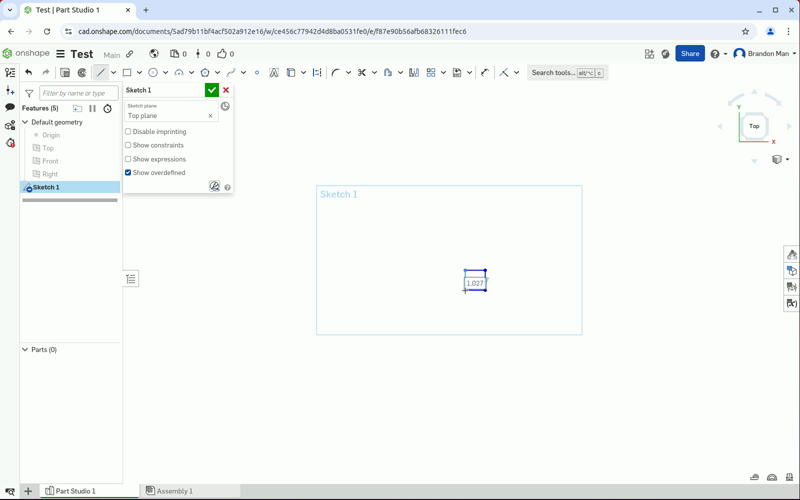
scroll(6)
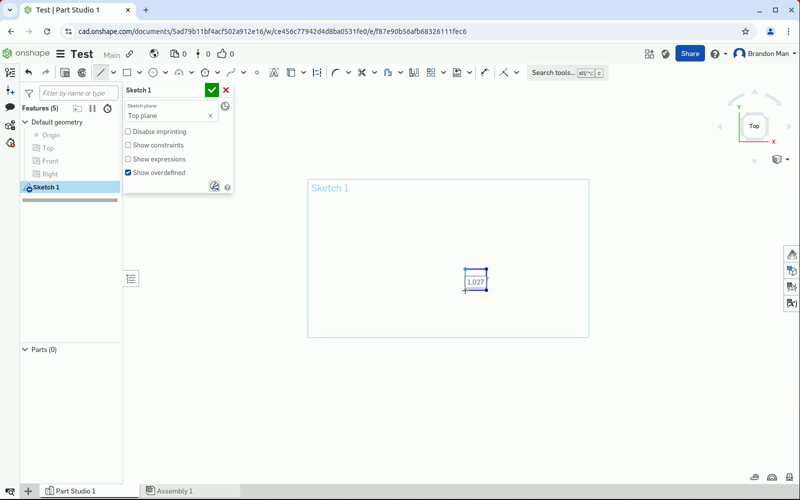
scroll(6)
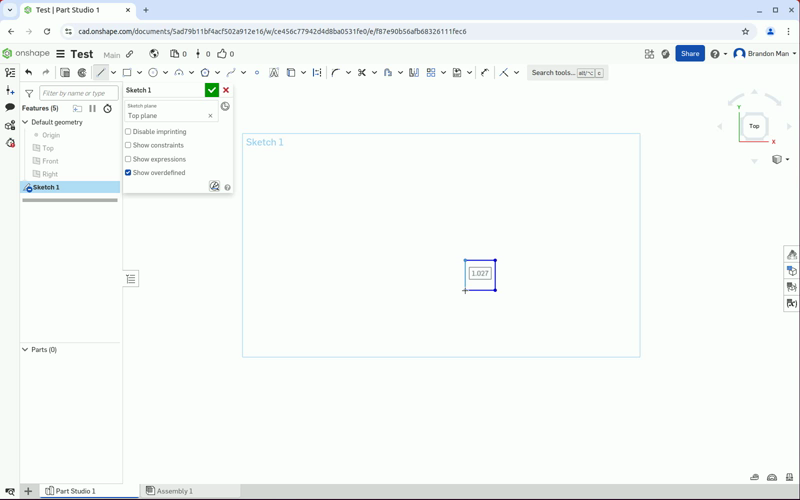
scroll(6)
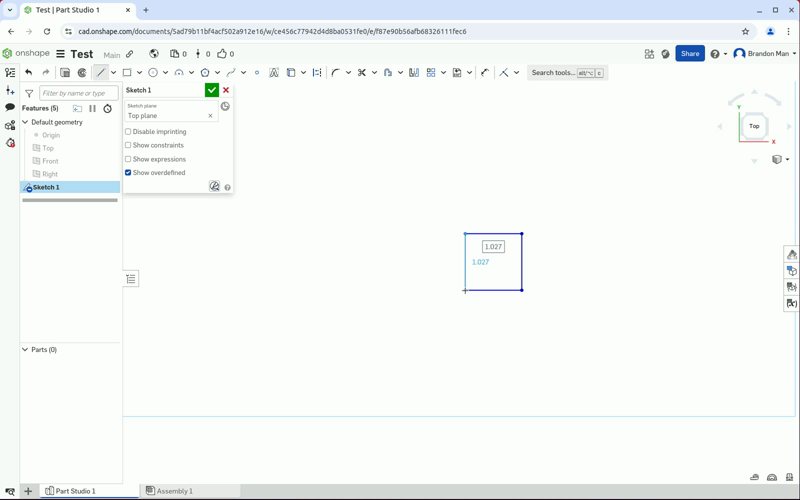
key_up(shift)
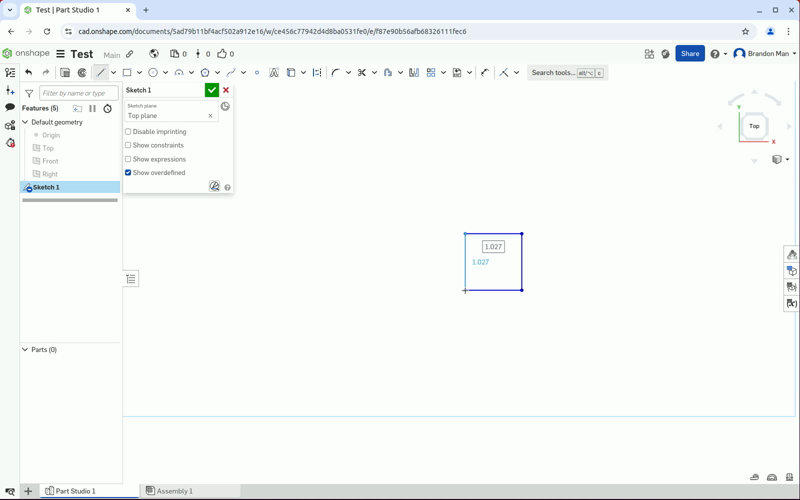
click(465, 290)
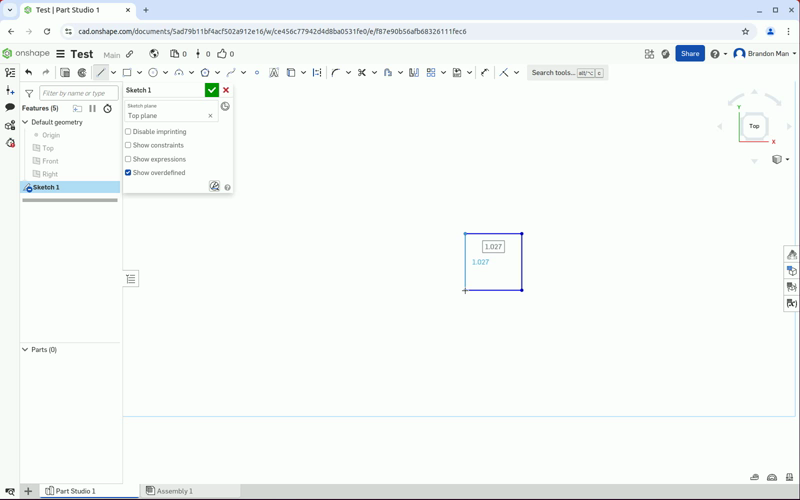
scroll(-6)
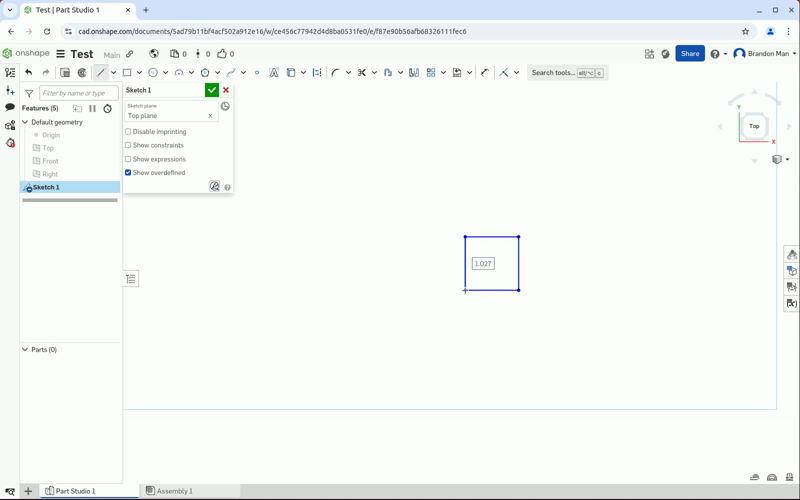
scroll(-6)
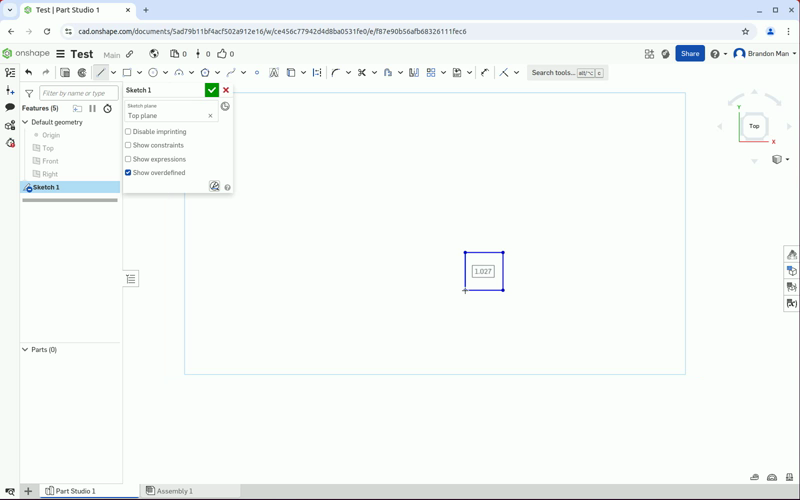
scroll(-6)
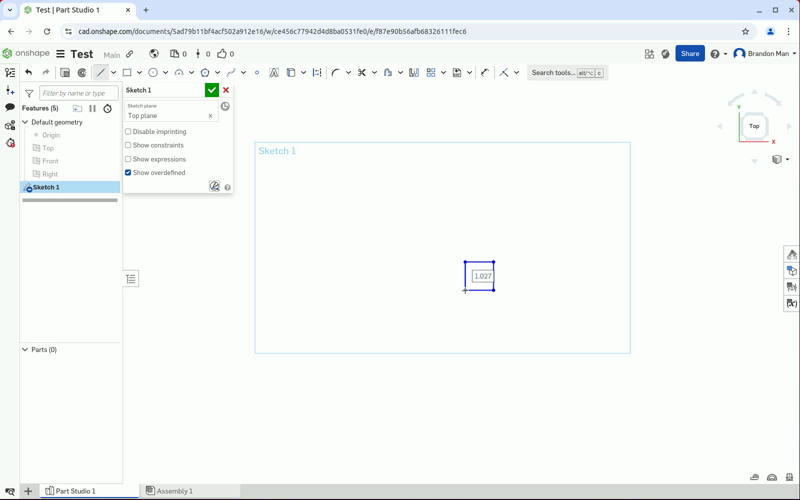
scroll(-6)
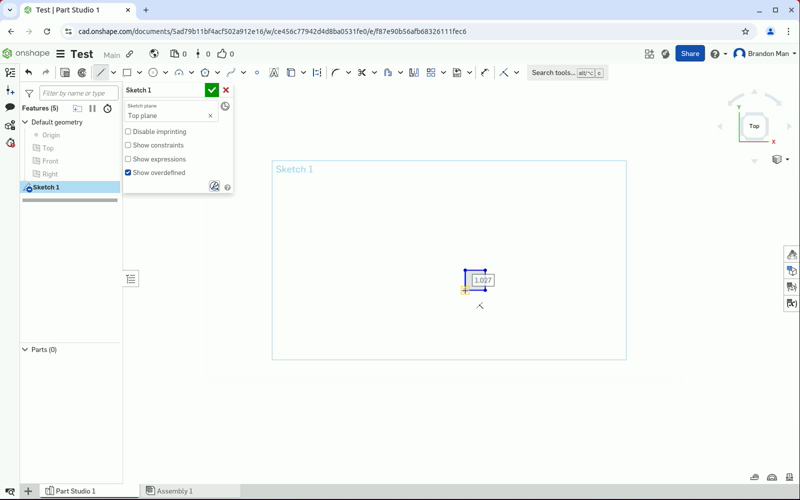
scroll(-6)
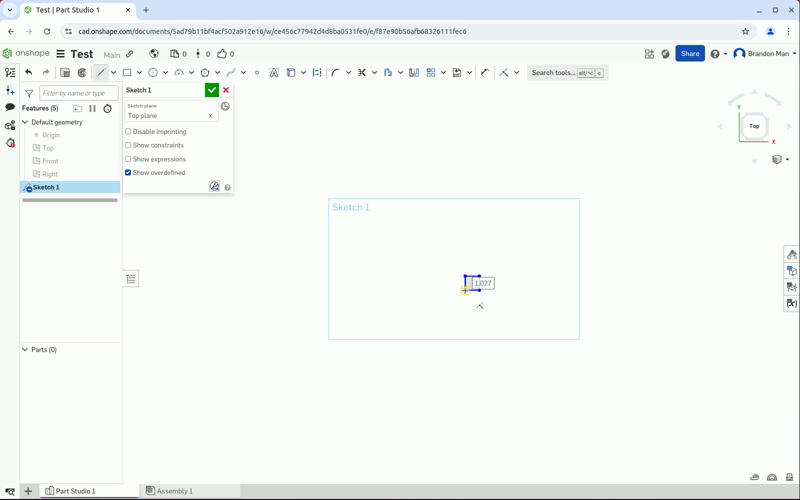
scroll(-6)
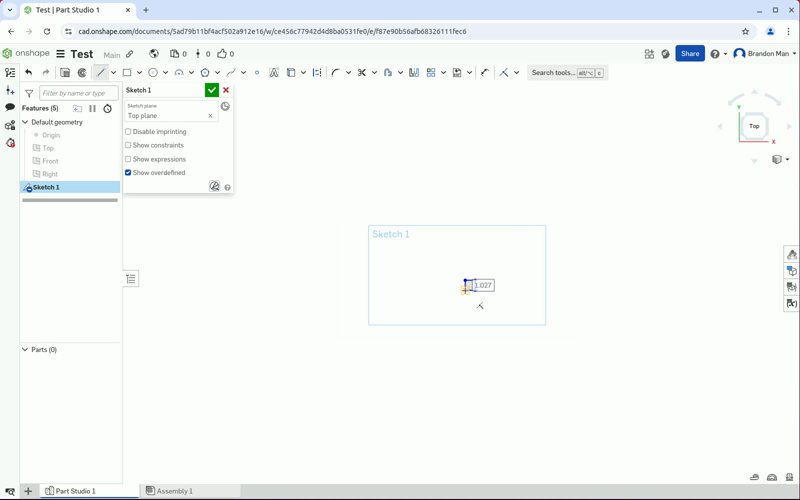
scroll(-6)
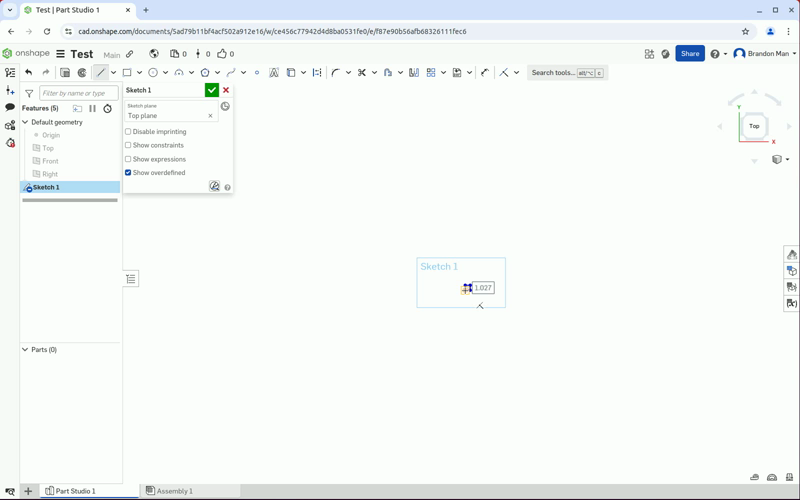
key(esc)
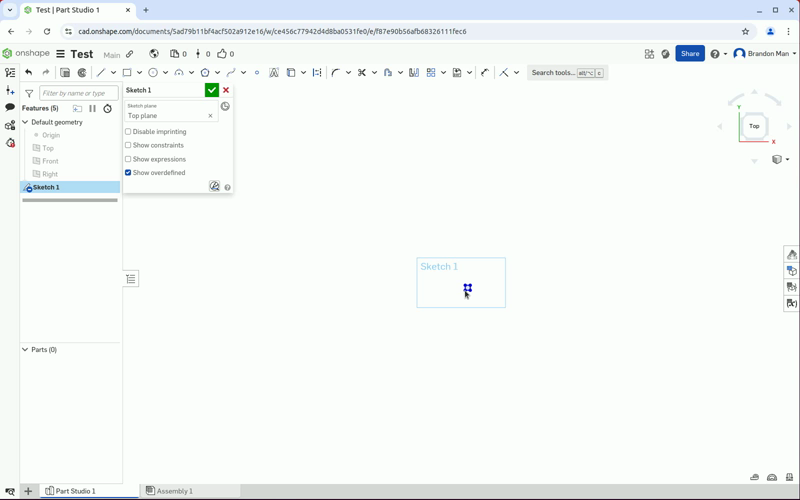
mouse_move(468, 286)
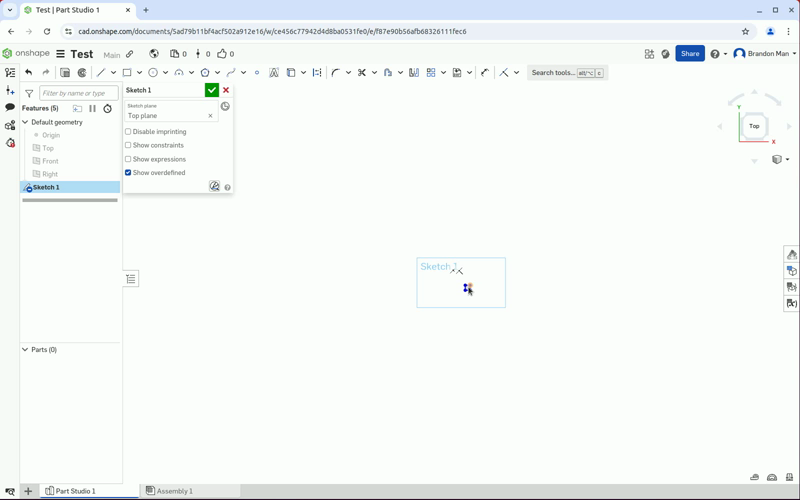
scroll(6)
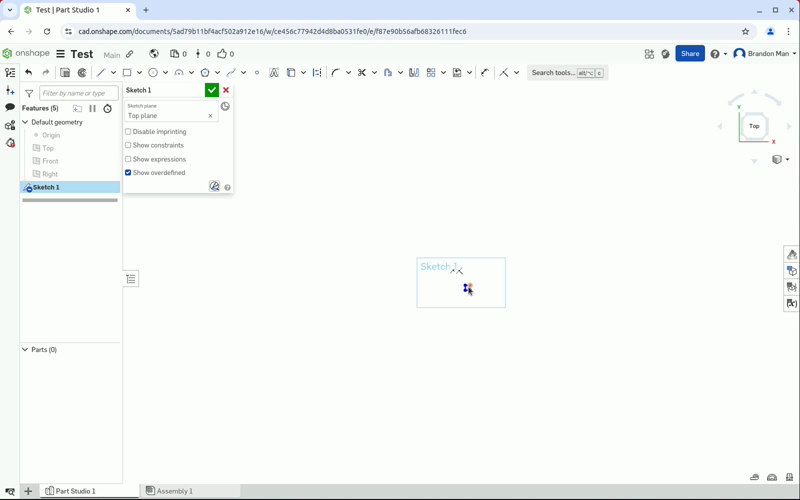
scroll(6)
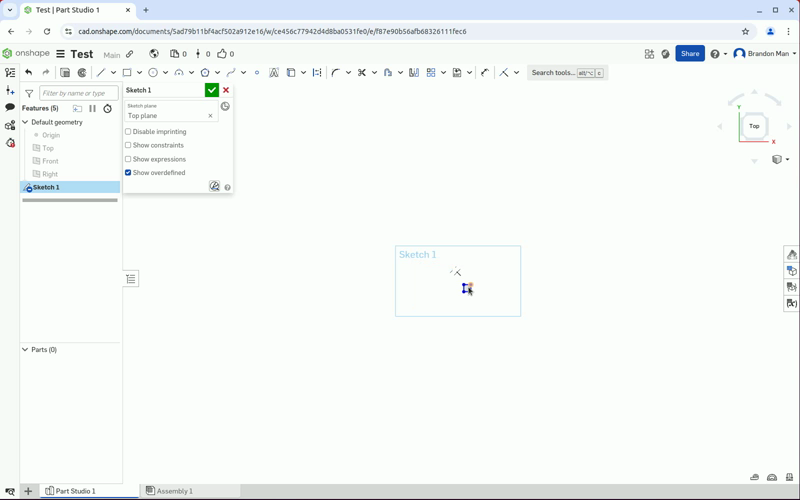
scroll(6)
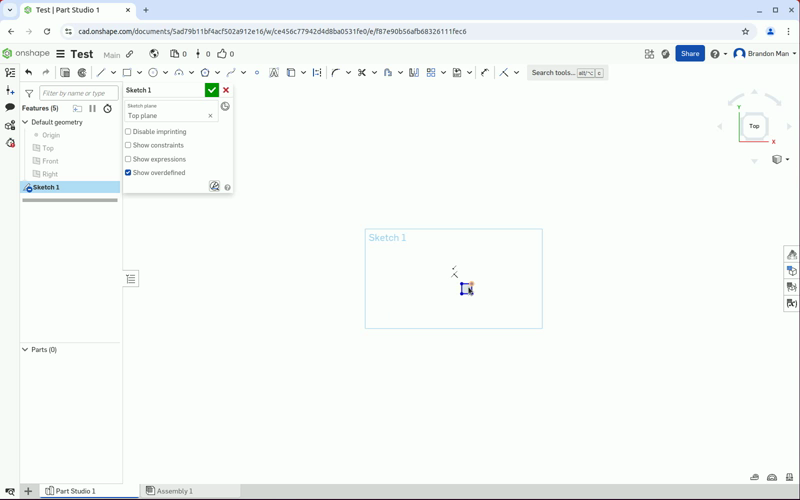
scroll(6)
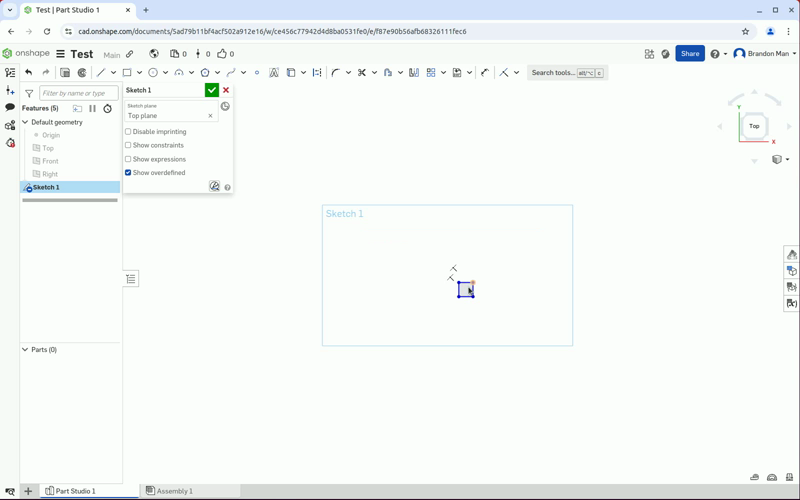
scroll(6)
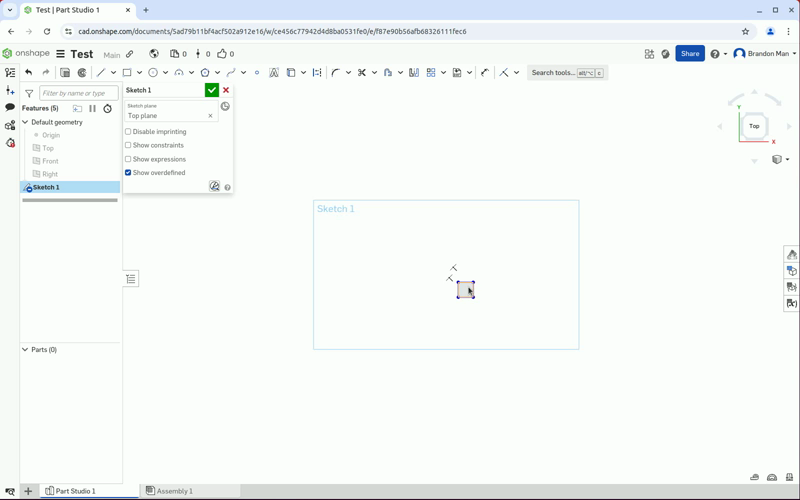
scroll(6)
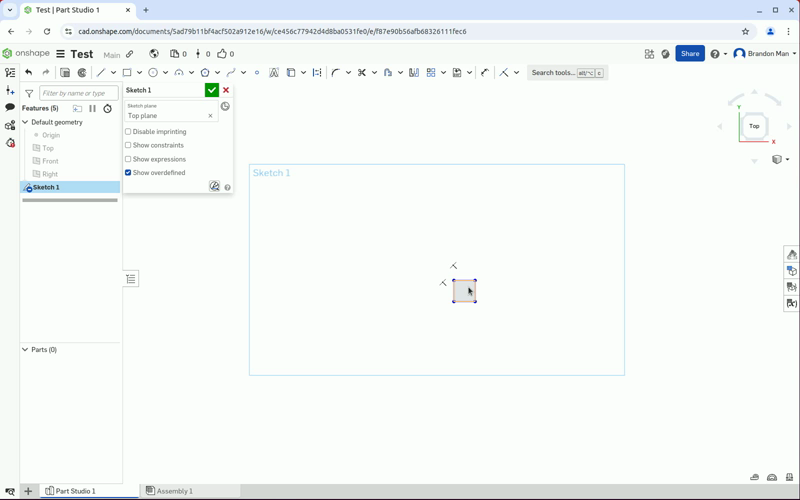
scroll(6)
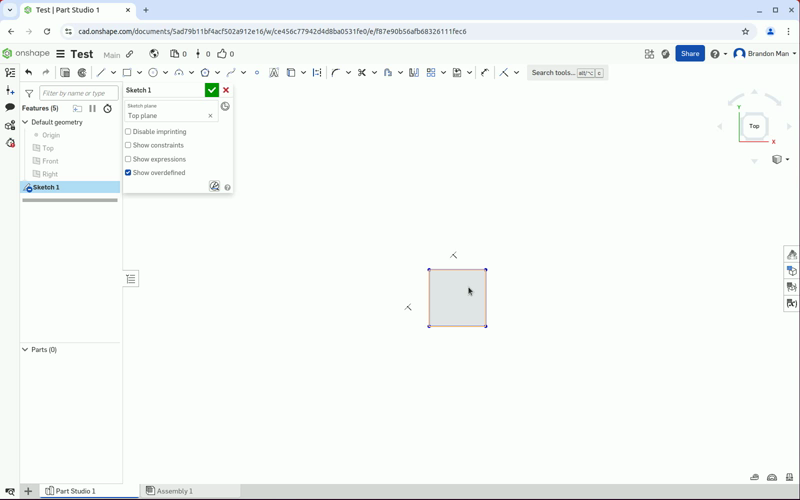
click(468, 286)
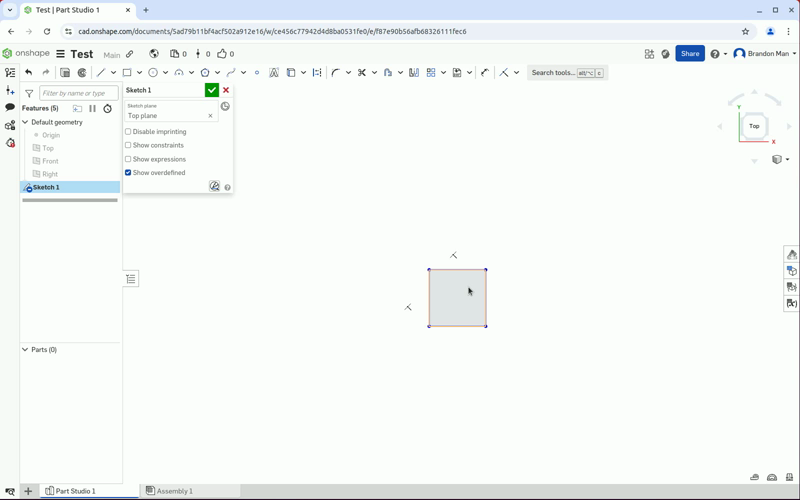
scroll(-6)
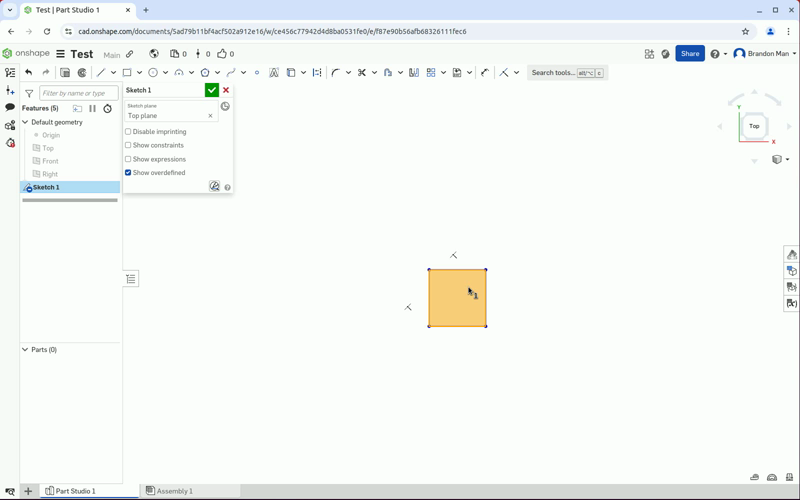
scroll(-6)
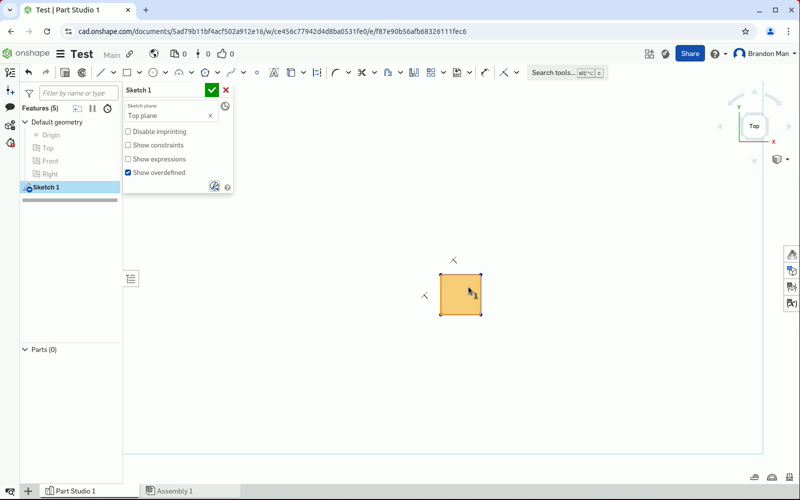
scroll(-6)
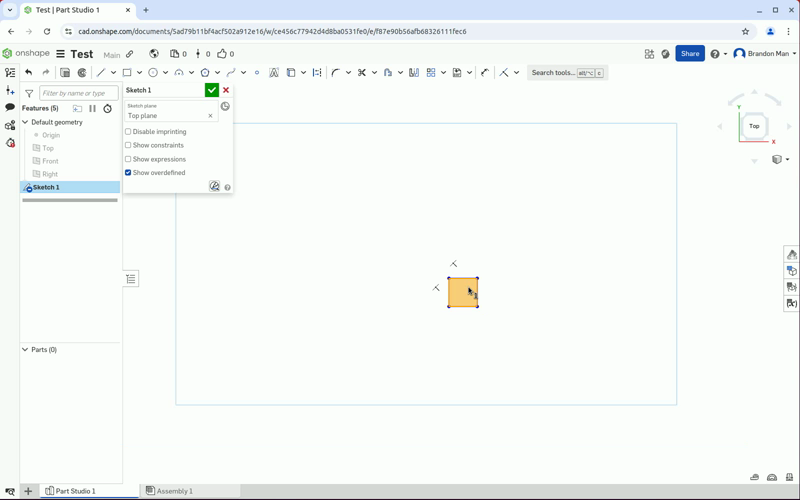
scroll(-6)
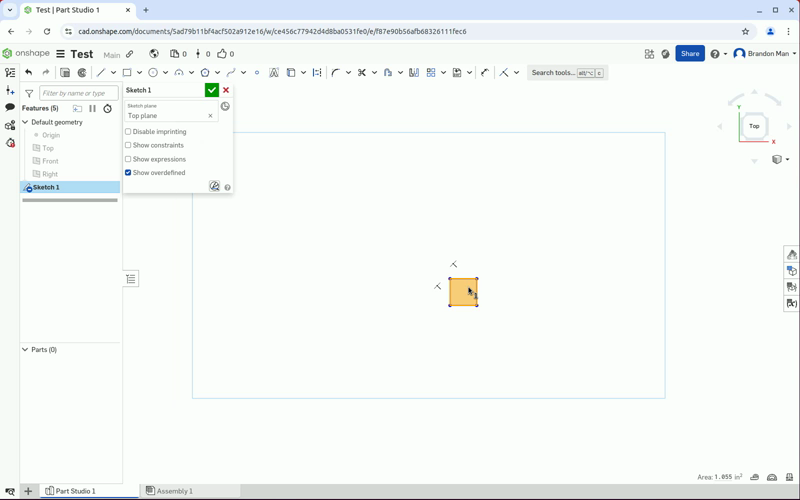
scroll(-6)
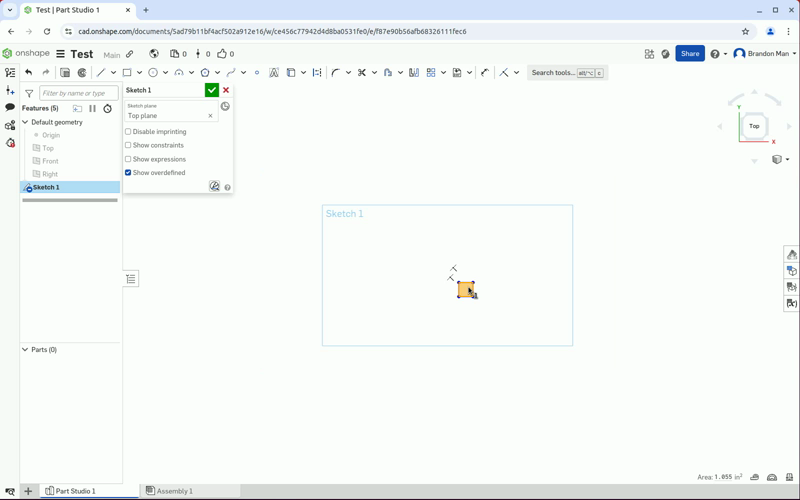
scroll(-6)
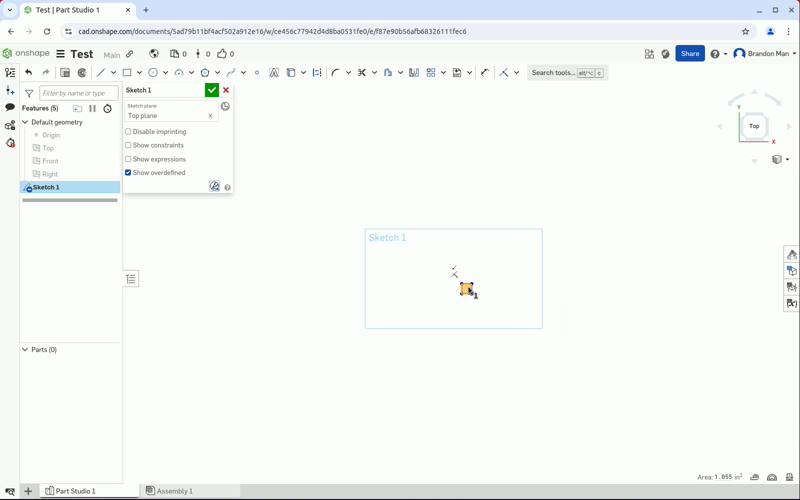
scroll(-6)
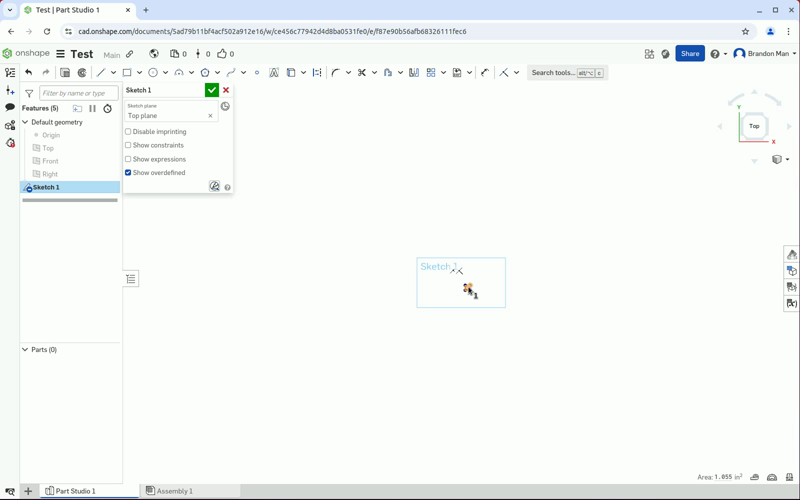
mouse_move(73, 352)
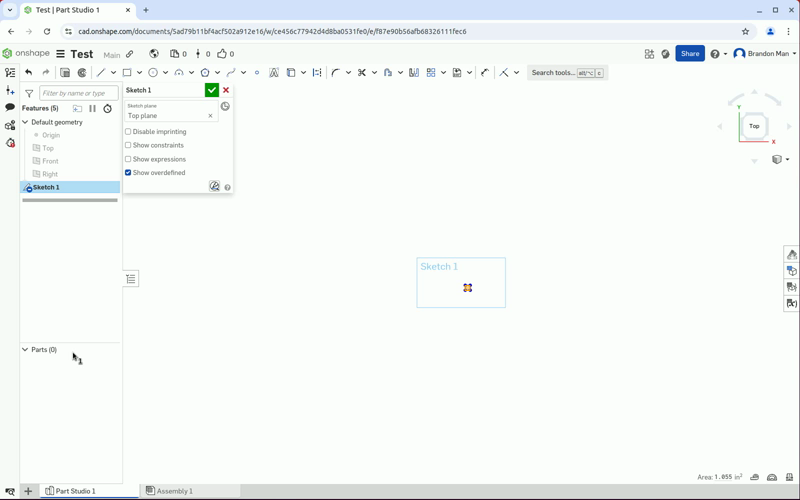
key(shift+y)
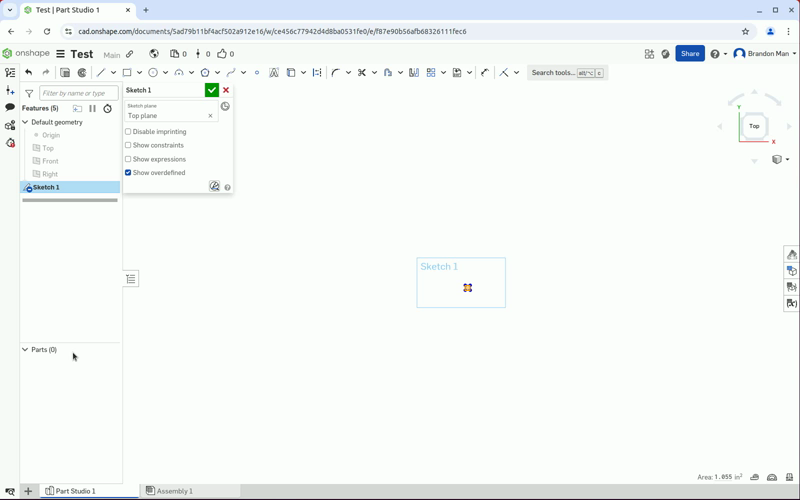
key(shift+e)
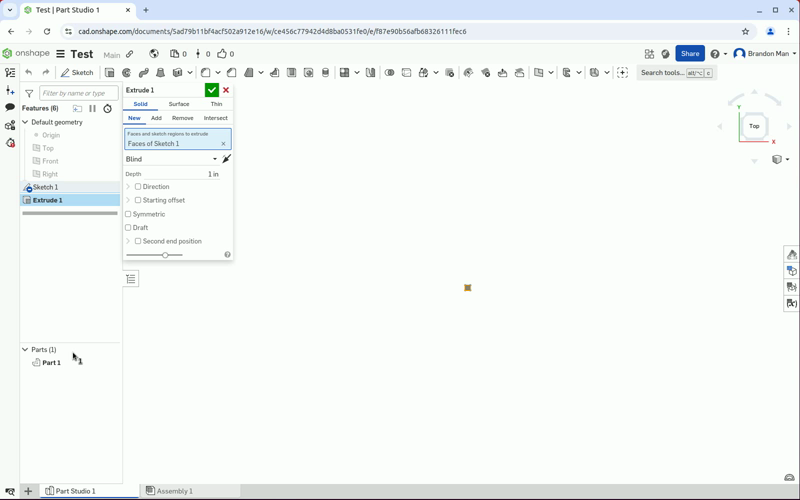
mouse_move(143, 106)
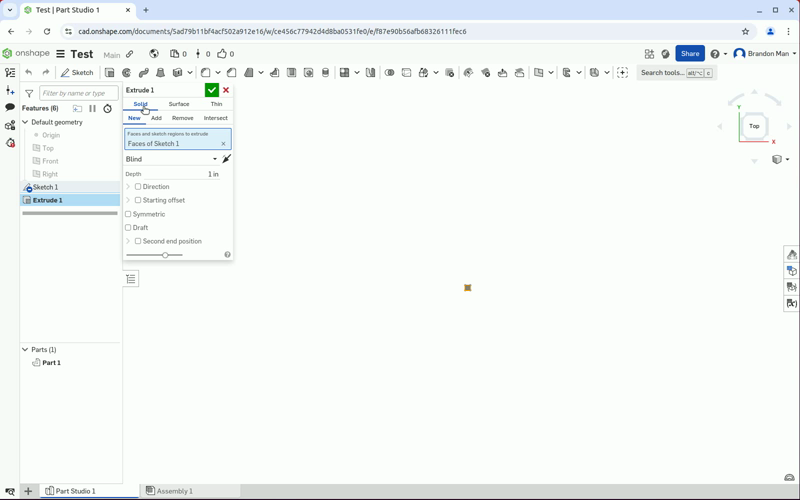
click(143, 106)
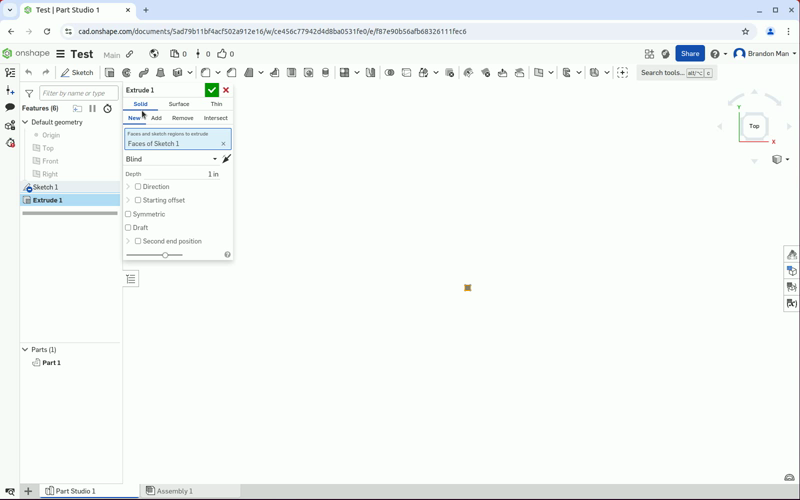
mouse_move(137, 120)
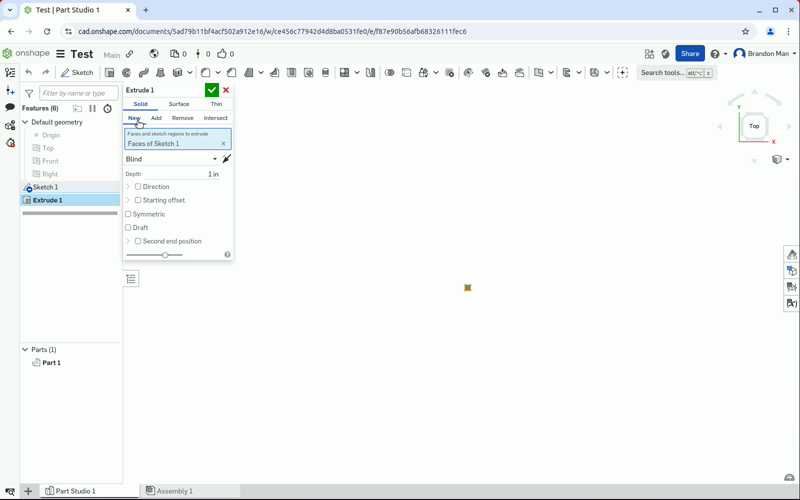
click(137, 120)
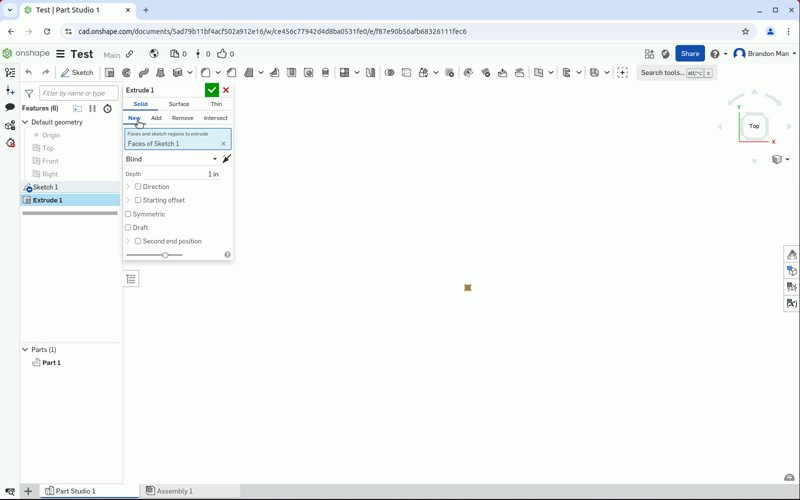
key(tab, 4)
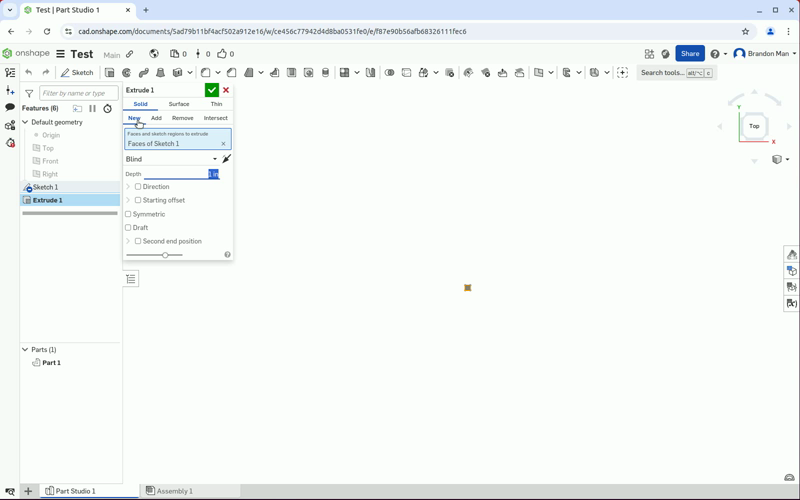
text(5.777)
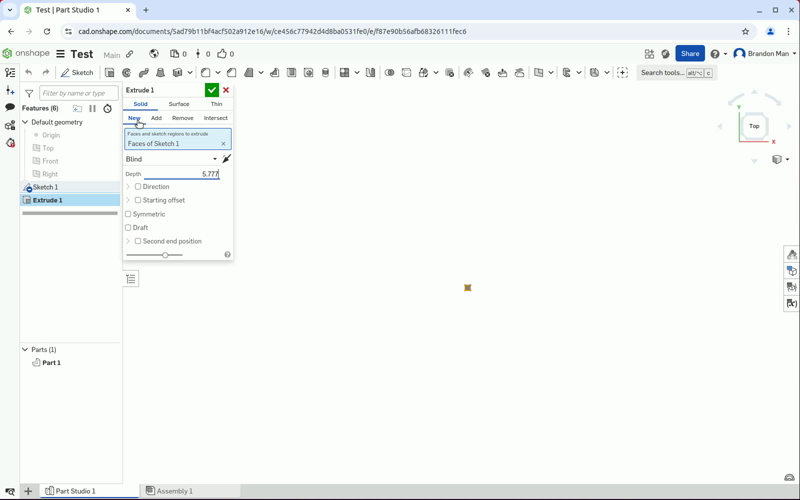
key(enter)
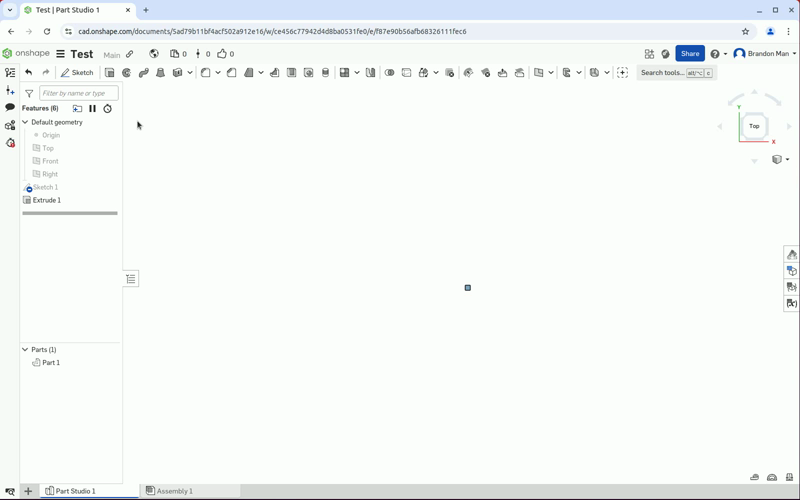
key(shift+h)
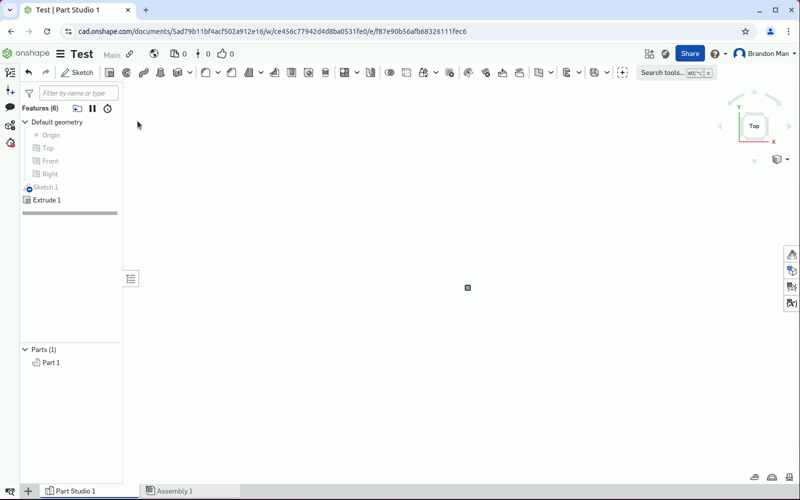
key(shift+h)
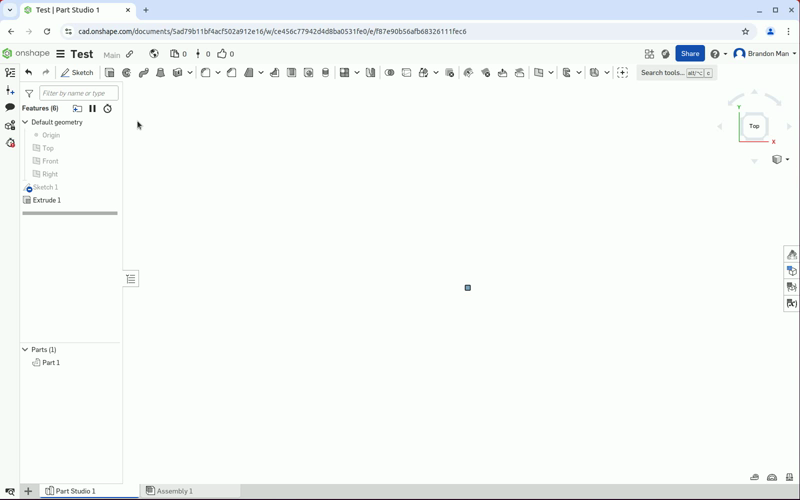
mouse_move(73, 189)
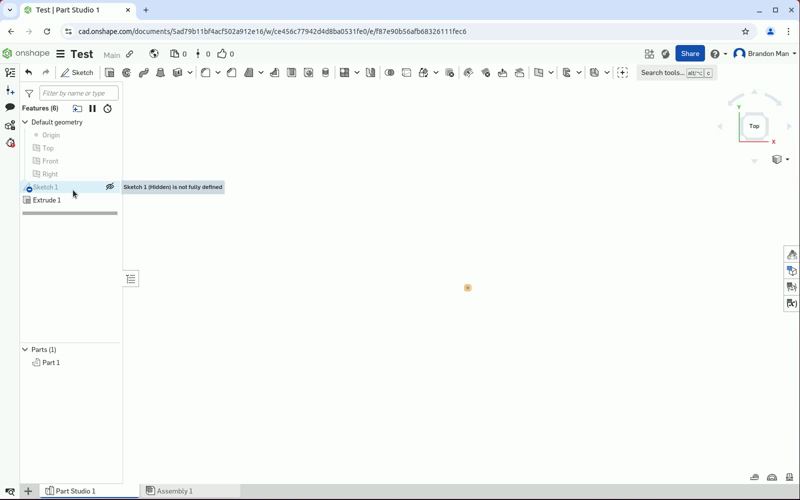
click(73, 189)
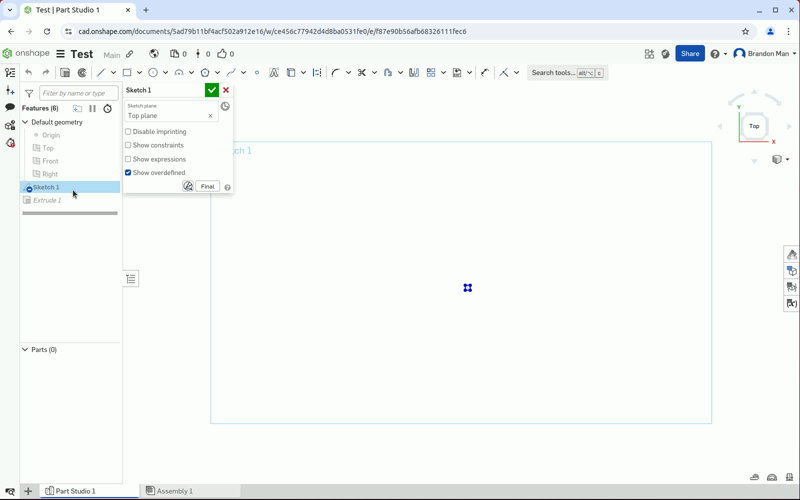
mouse_move(229, 92)
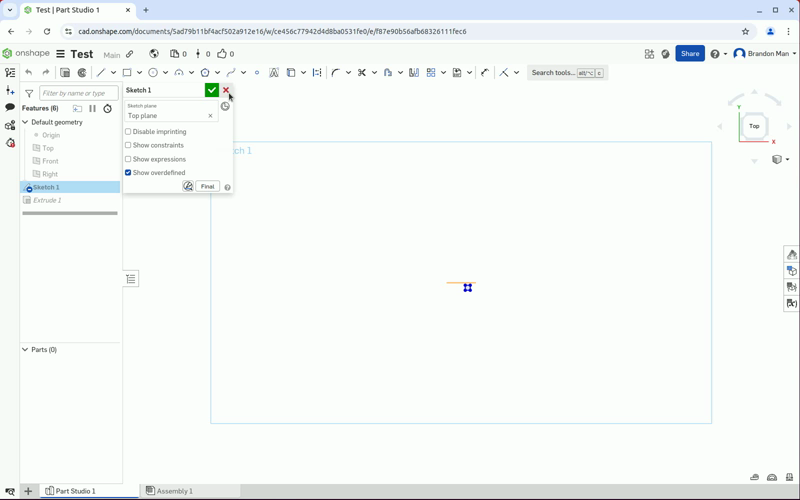
click(229, 92)
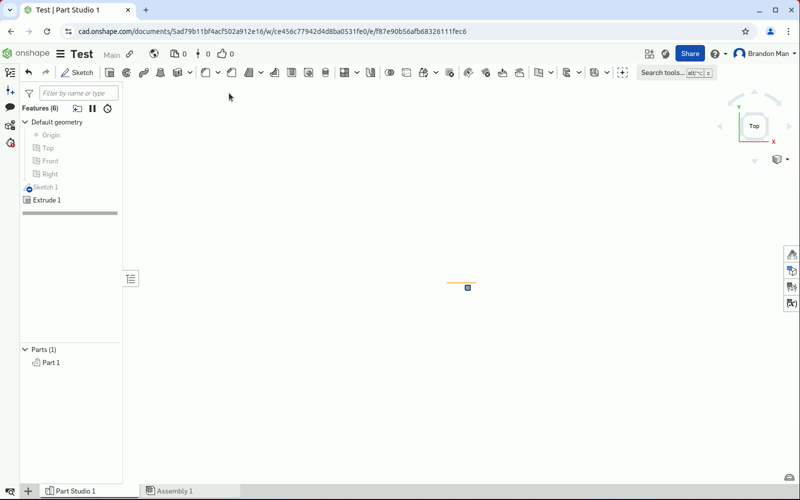
mouse_move(73, 352)
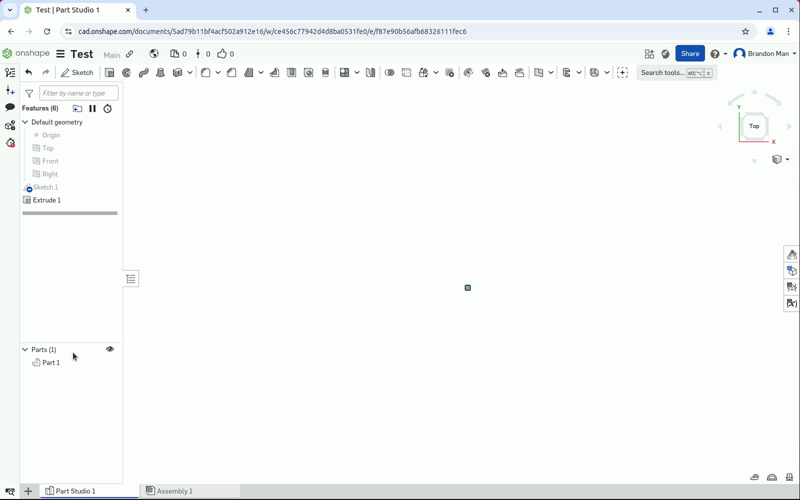
key(y)
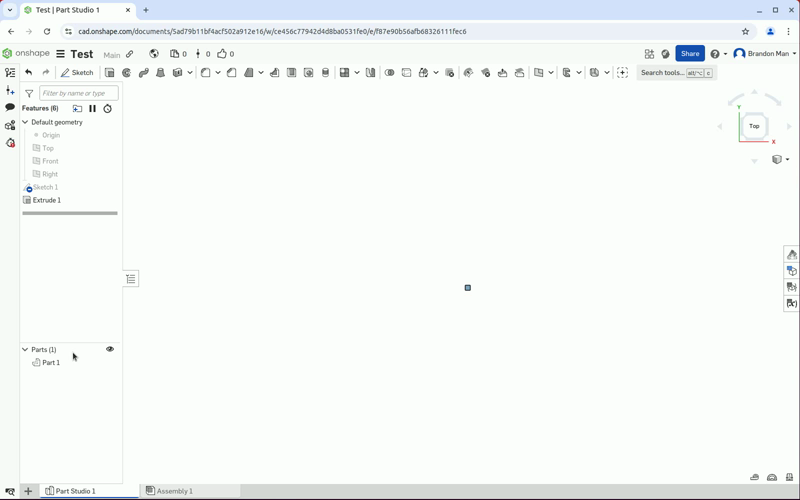
key(shift+p)
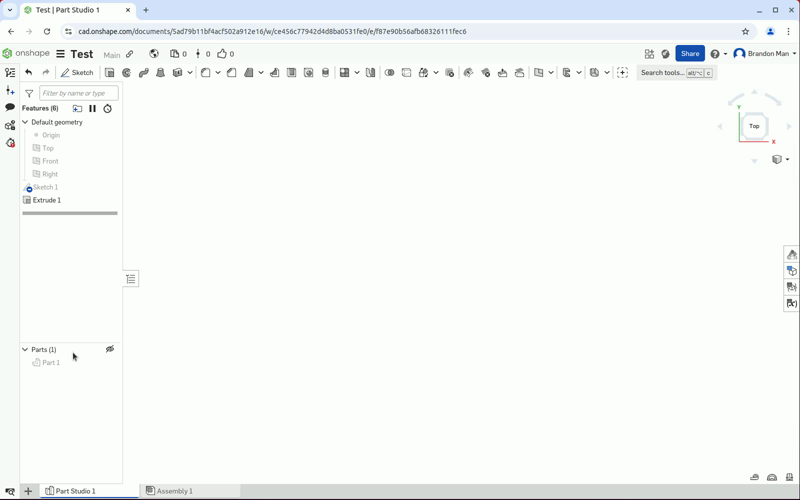
key(space)
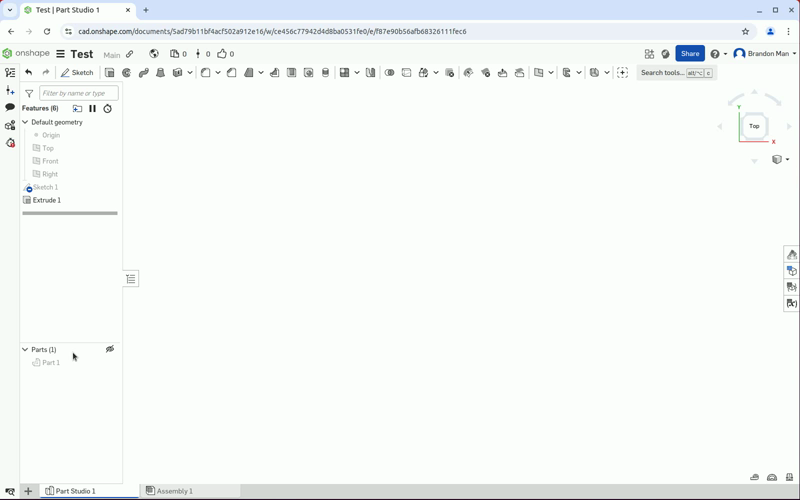
key_down(shift)
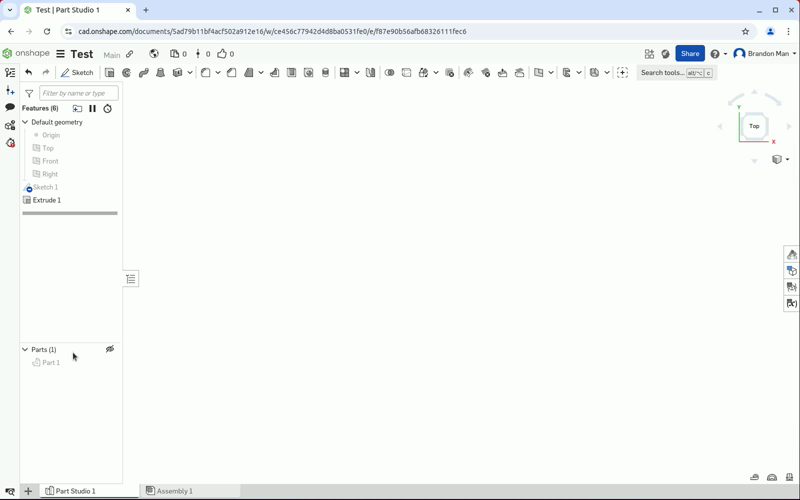
key(up)
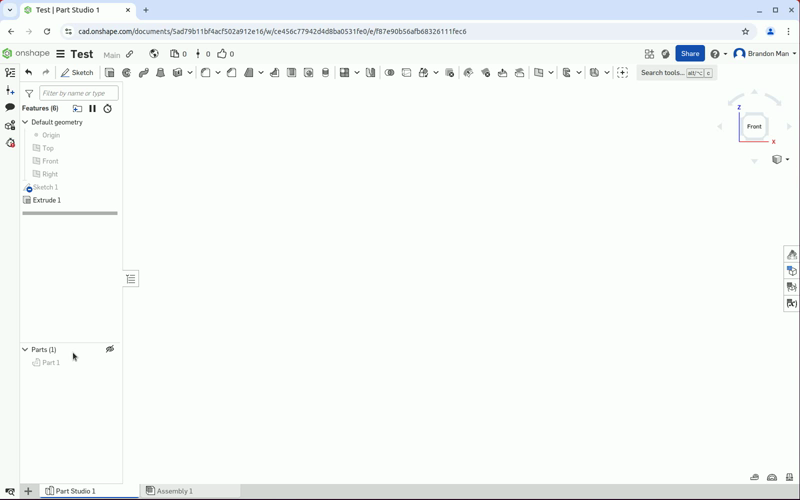
key_up(shift)
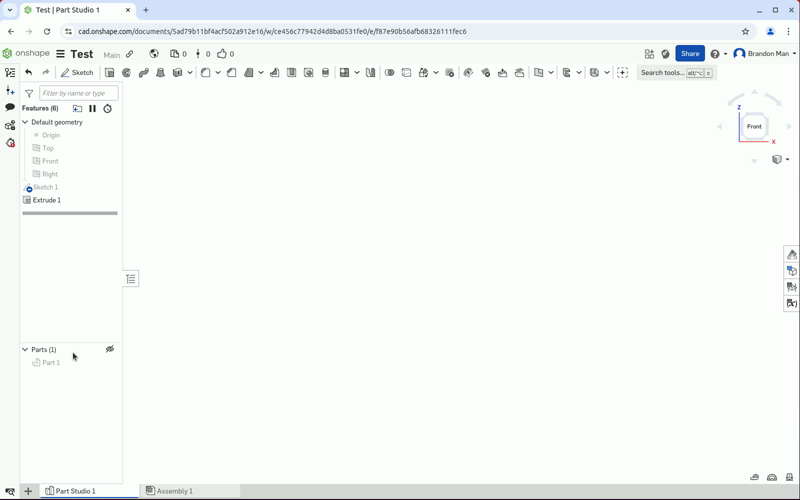
mouse_move(73, 352)
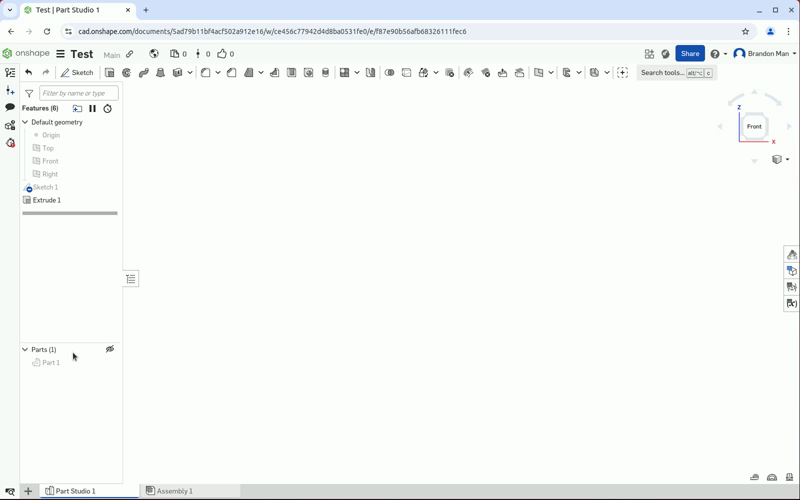
key(shift+y)
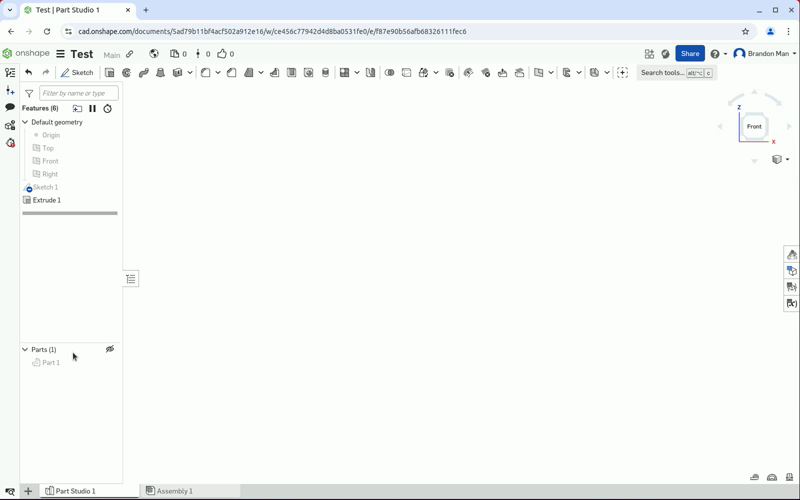
key(shift+s)
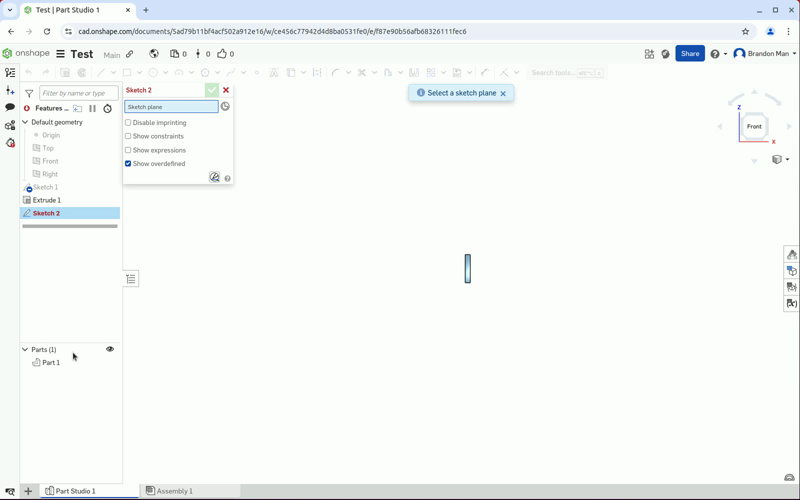
mouse_move(73, 163)
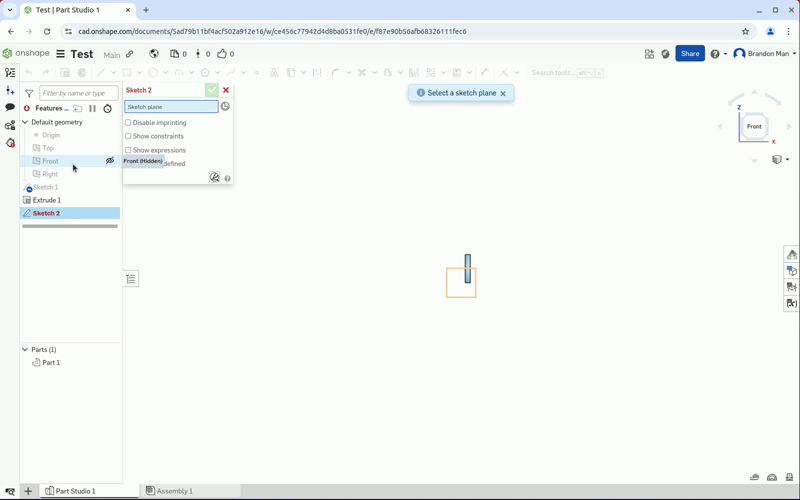
click(73, 163)
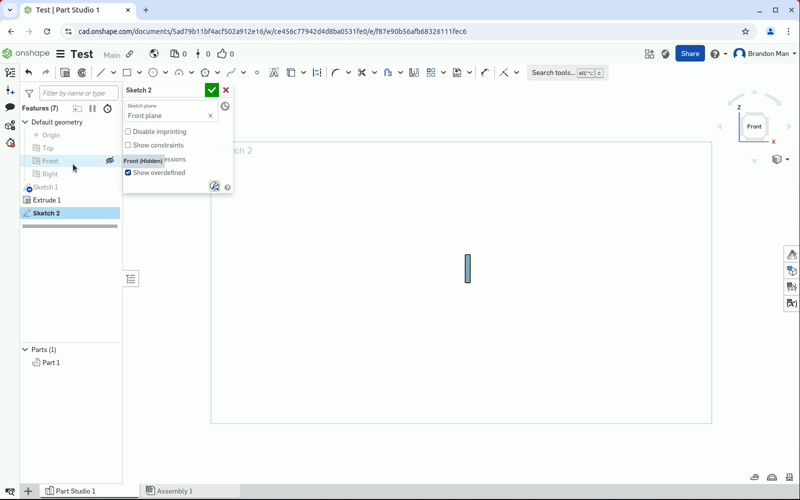
mouse_move(73, 352)
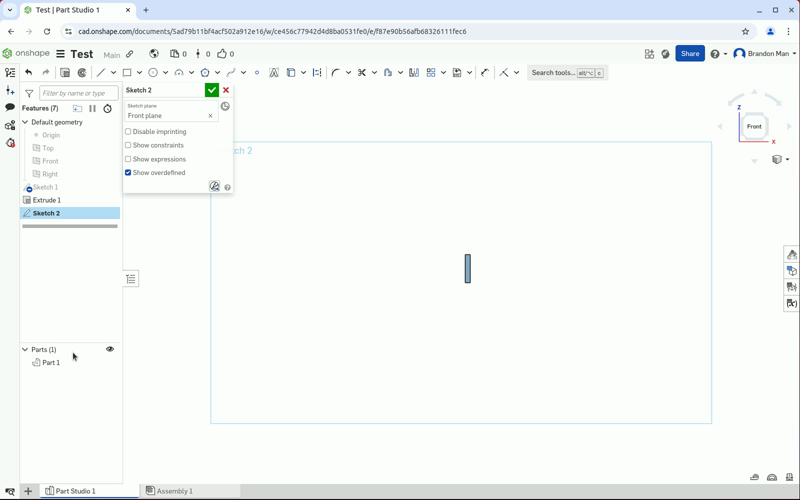
key(y)
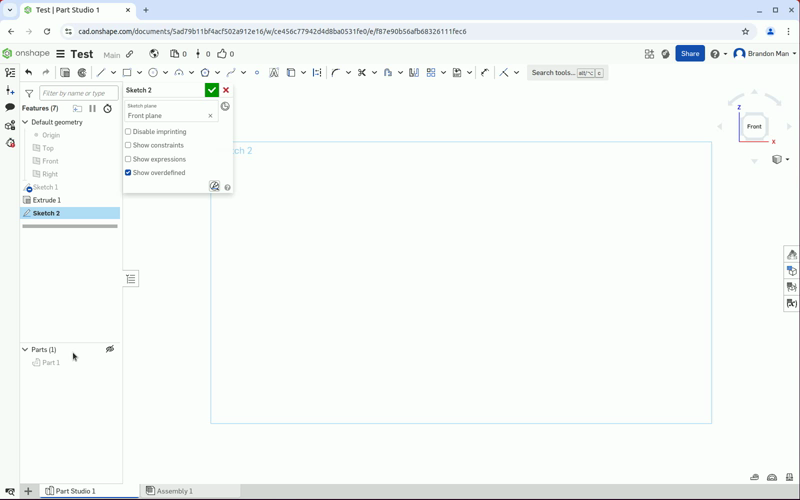
key(l)
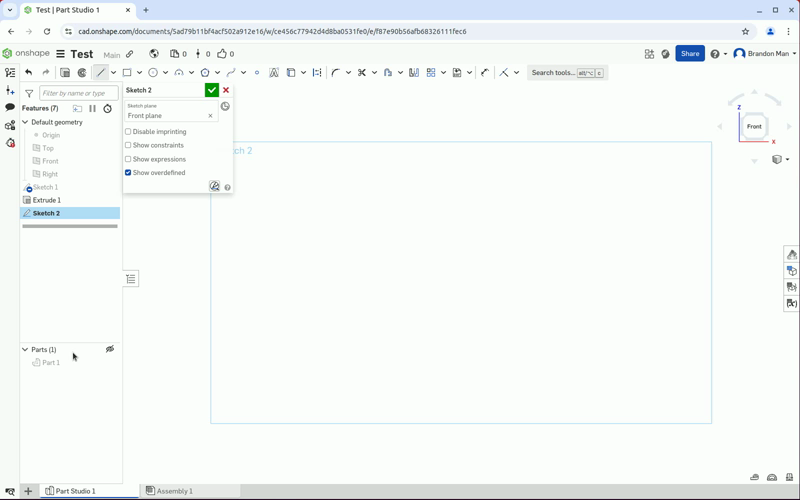
key_down(shift)
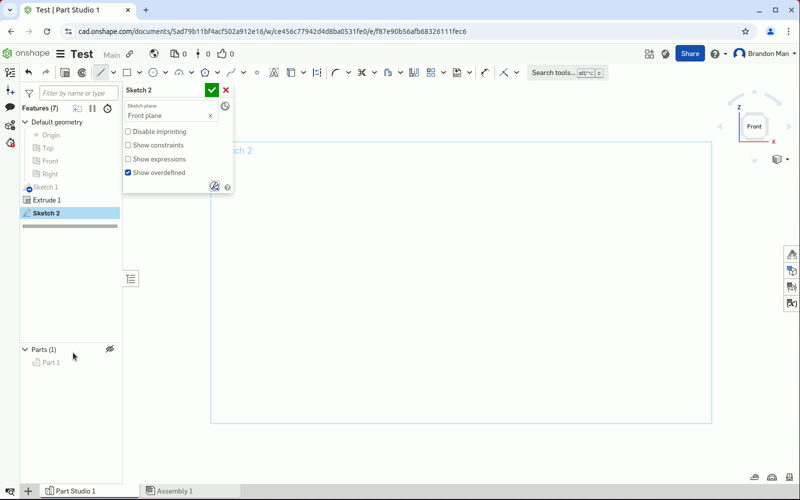
mouse_move(484, 298)
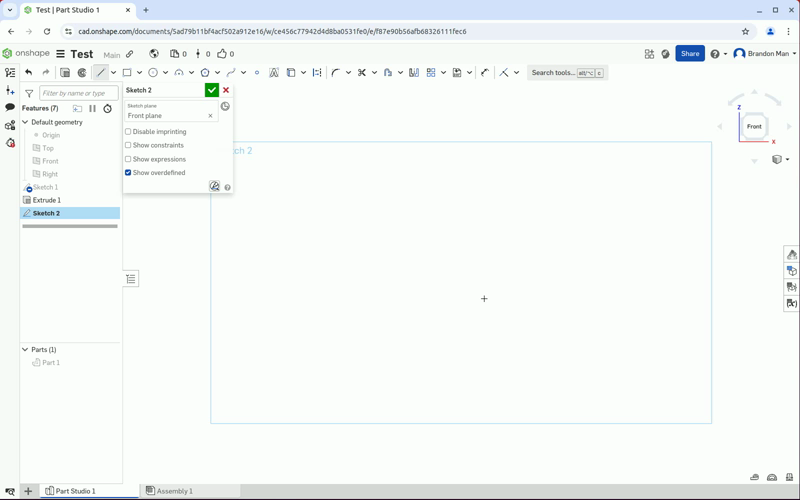
click(484, 298)
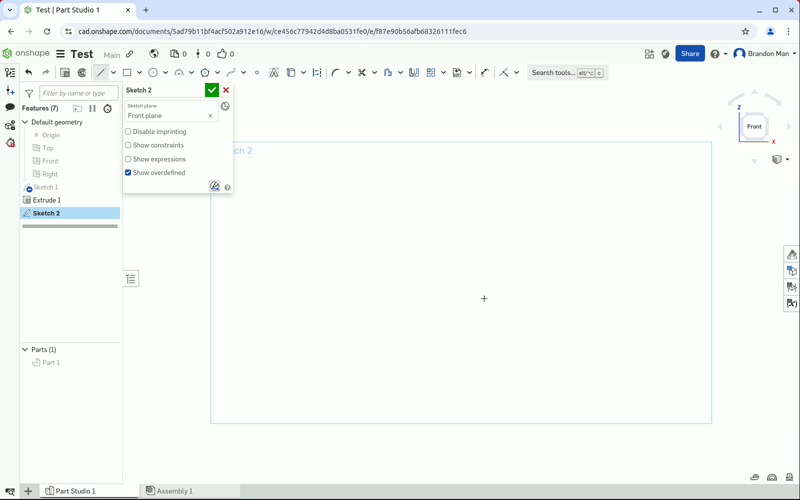
key_up(shift)
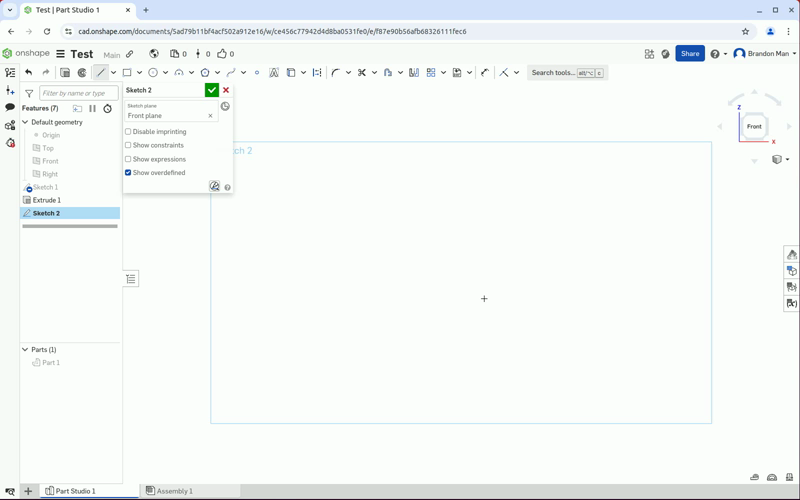
key_down(shift)
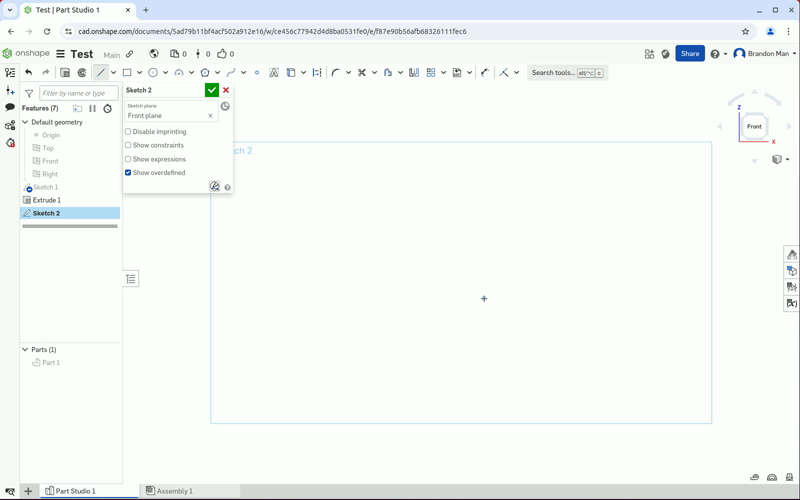
mouse_move(514, 298)
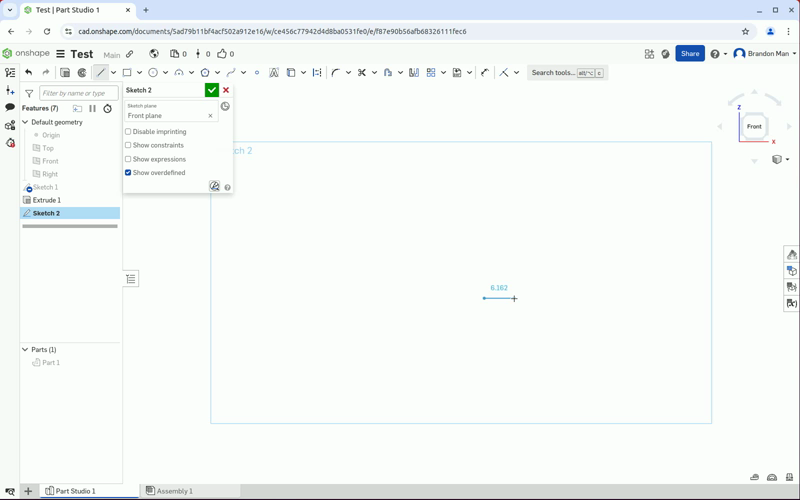
mouse_move(488, 298)
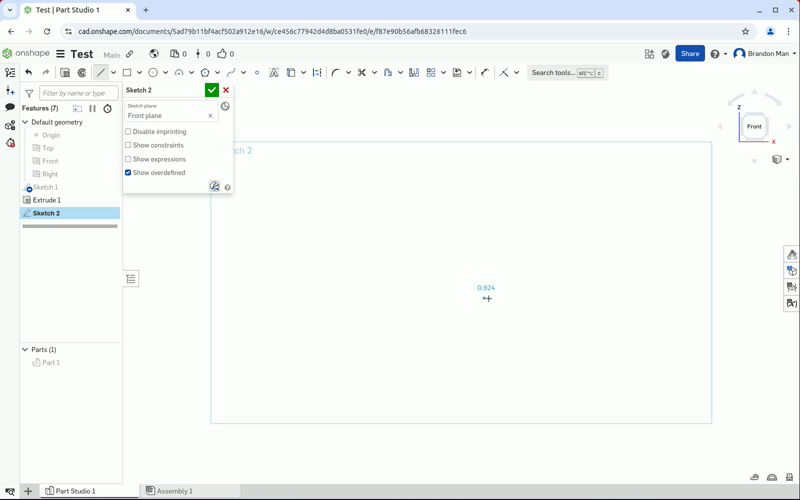
scroll(6)
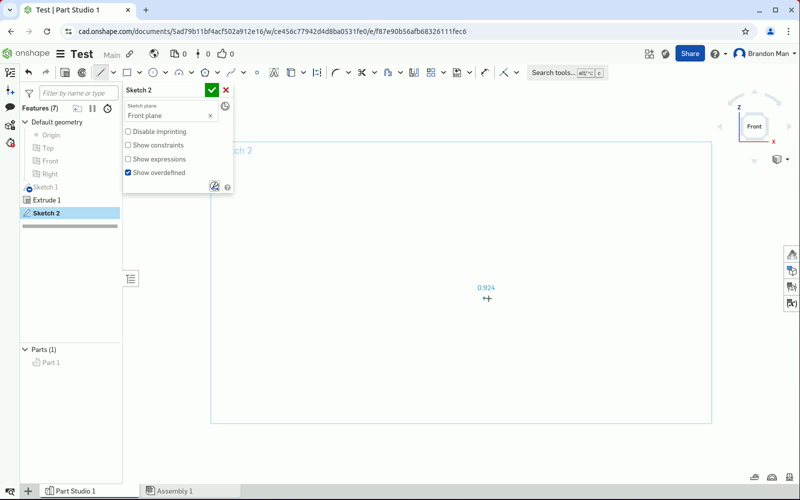
scroll(6)
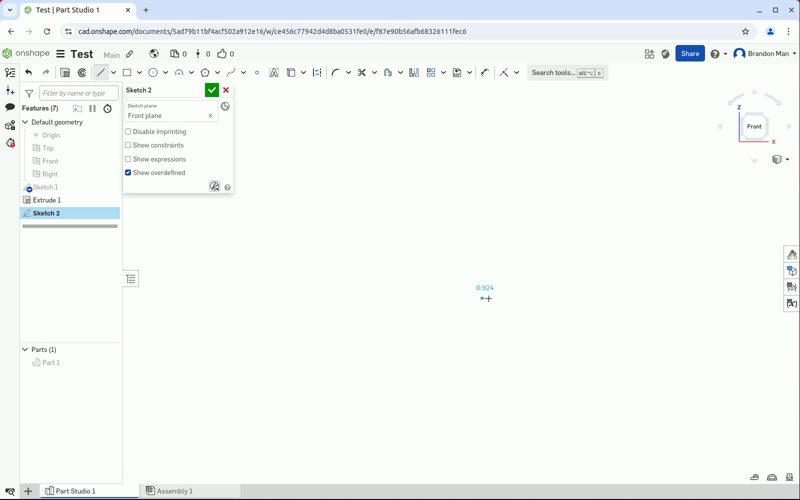
scroll(6)
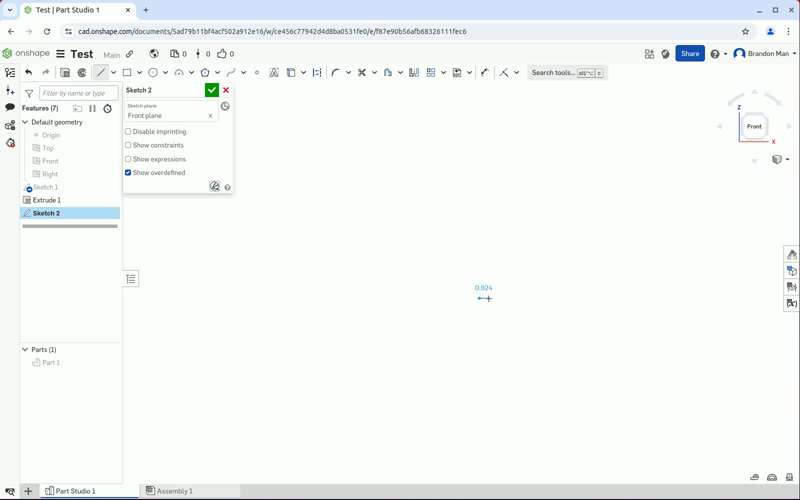
scroll(6)
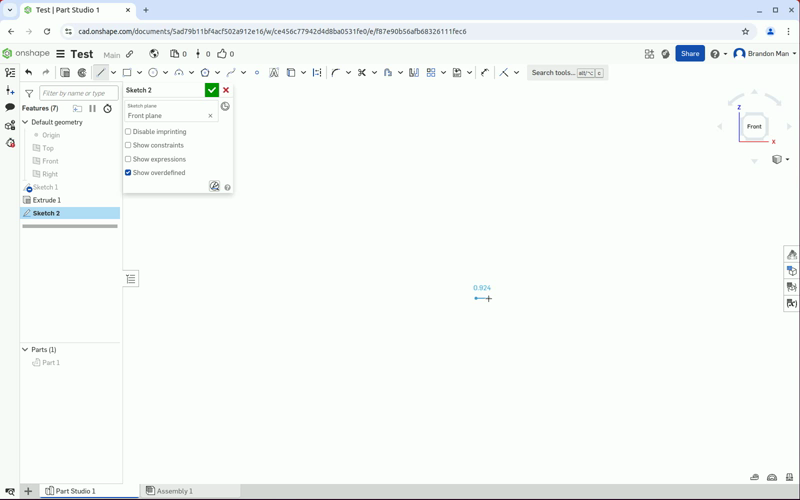
scroll(6)
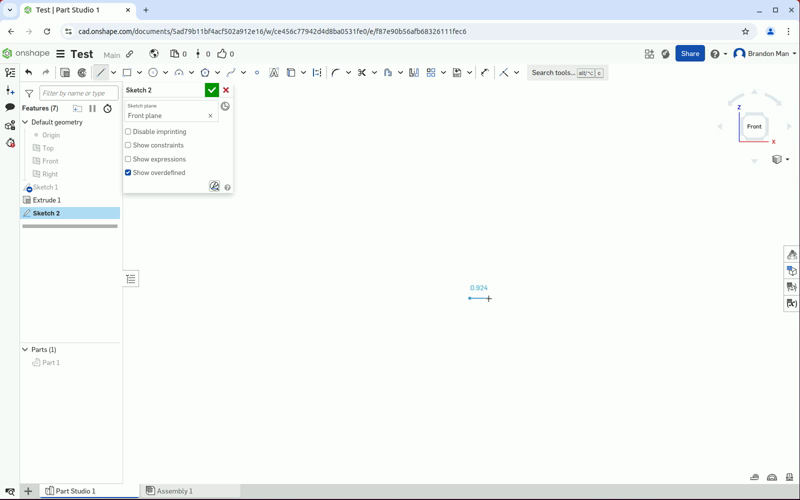
scroll(6)
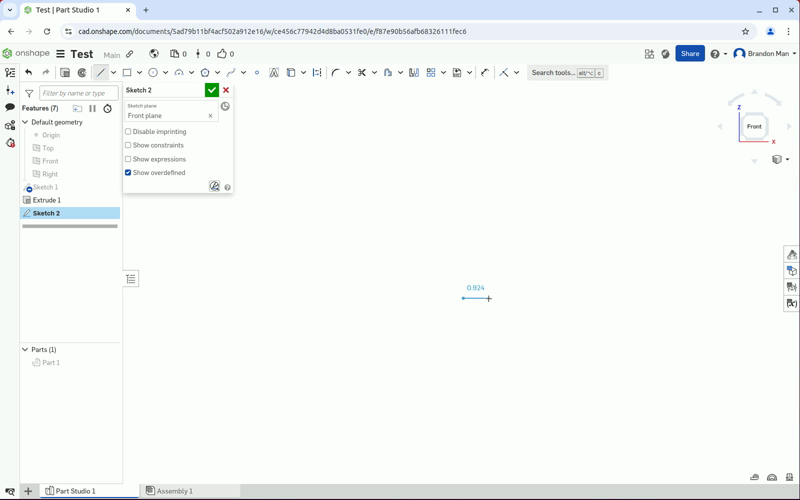
scroll(6)
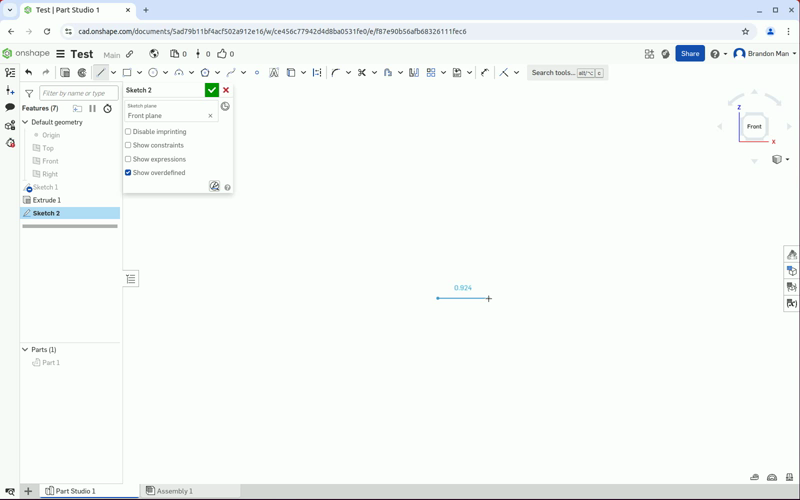
click(488, 298)
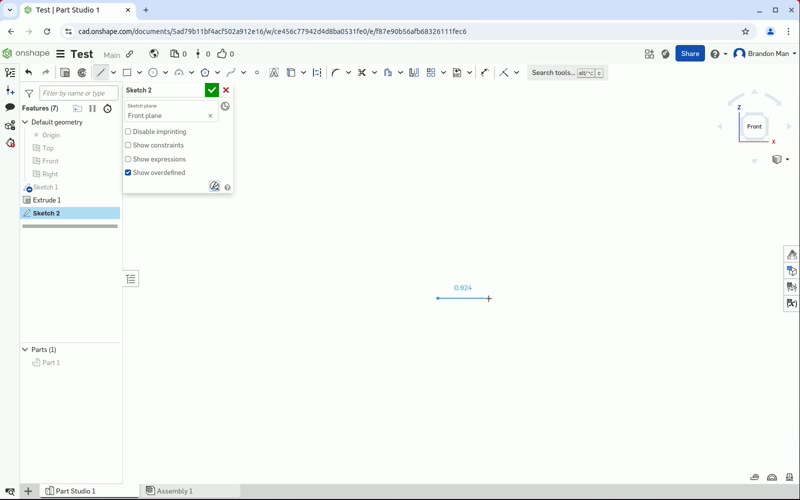
scroll(-6)
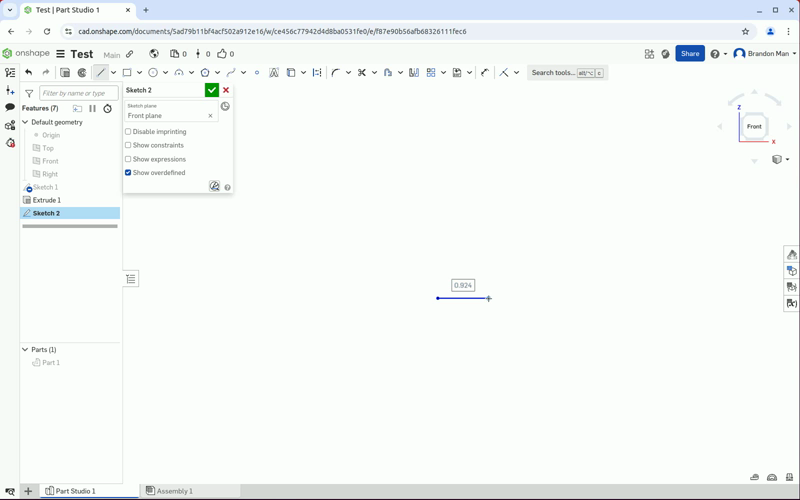
scroll(-6)
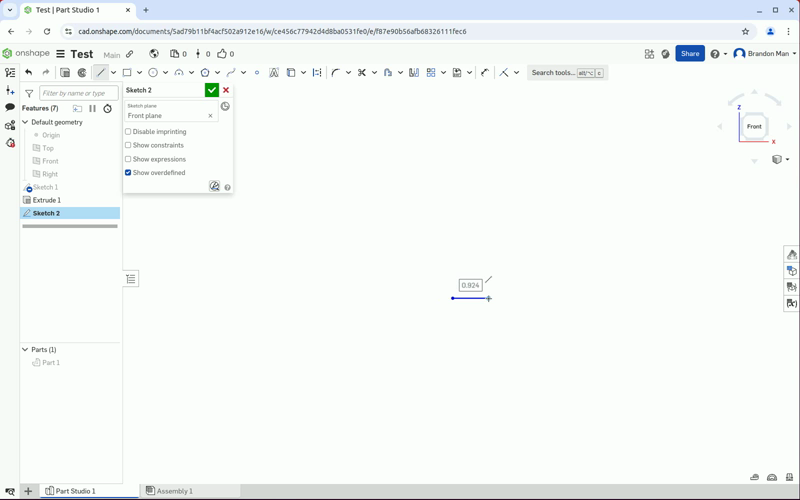
scroll(-6)
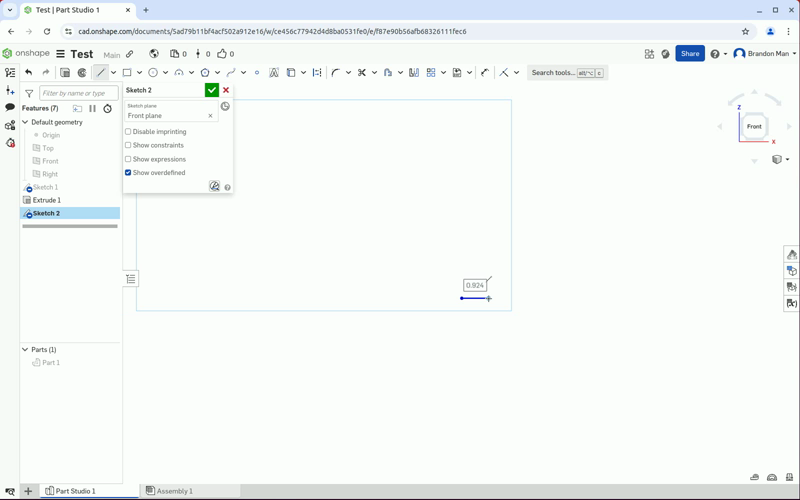
scroll(-6)
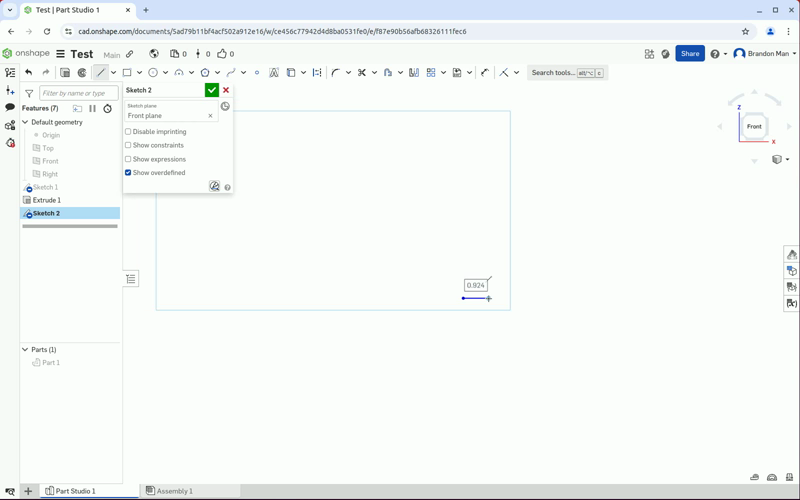
scroll(-6)
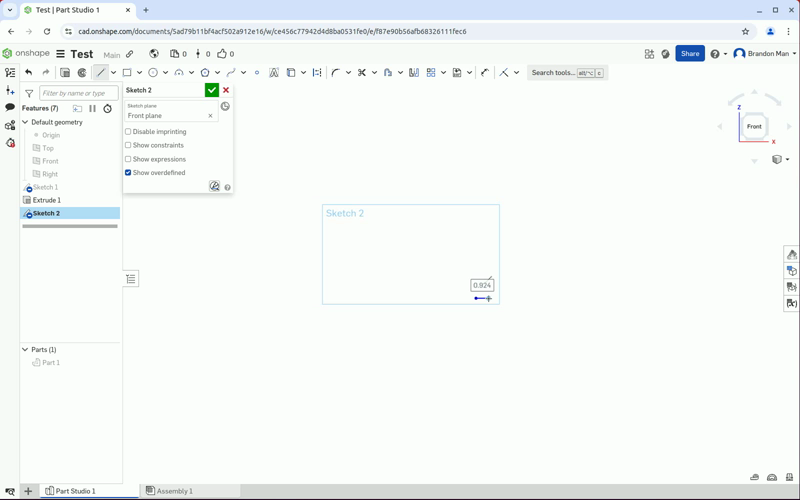
scroll(-6)
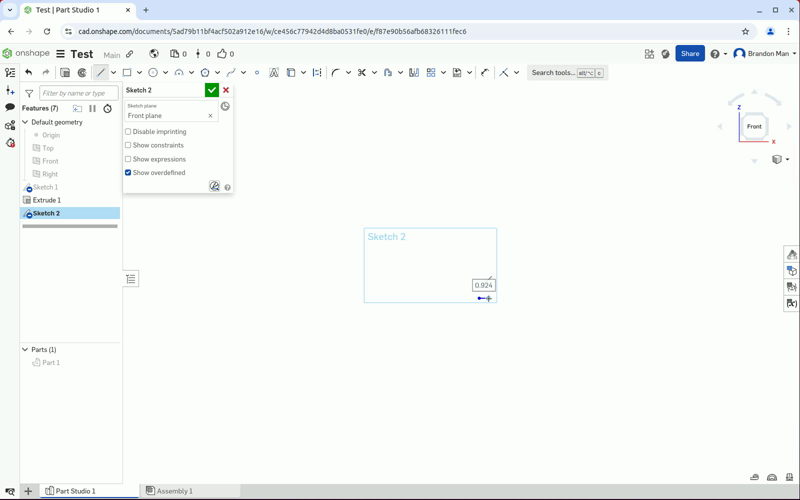
scroll(-6)
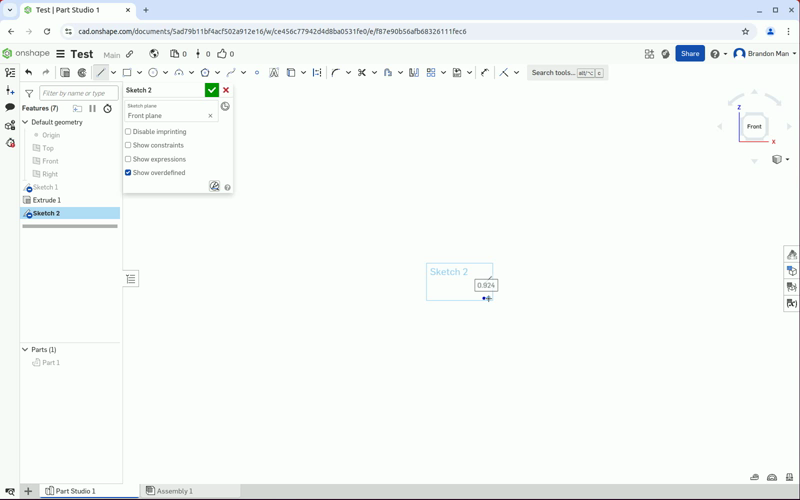
key_up(shift)
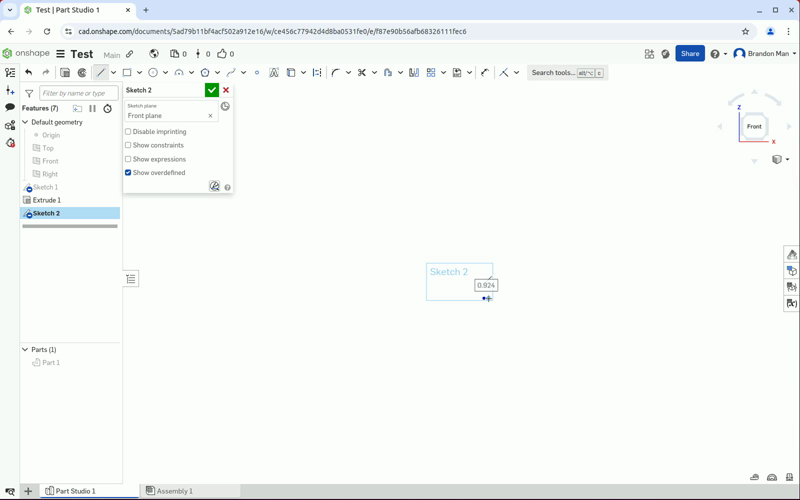
key_down(shift)
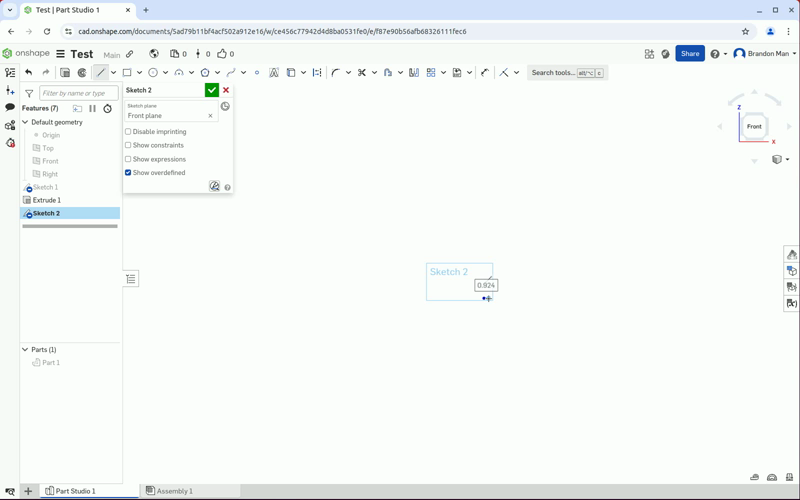
mouse_move(518, 298)
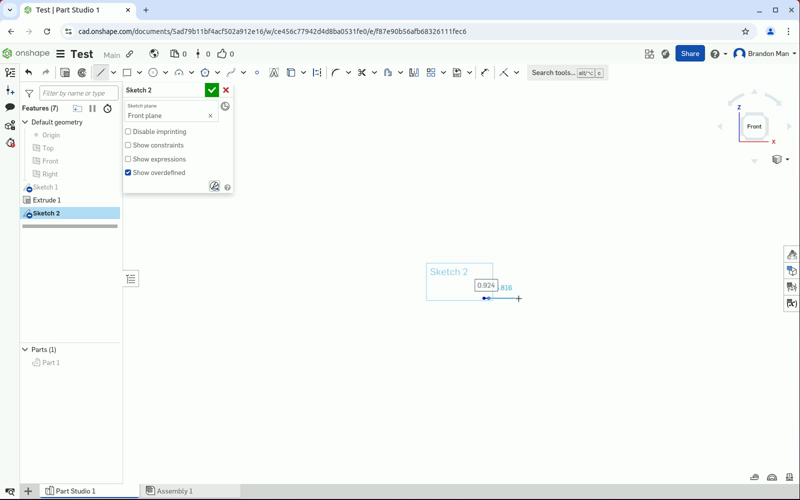
mouse_move(488, 293)
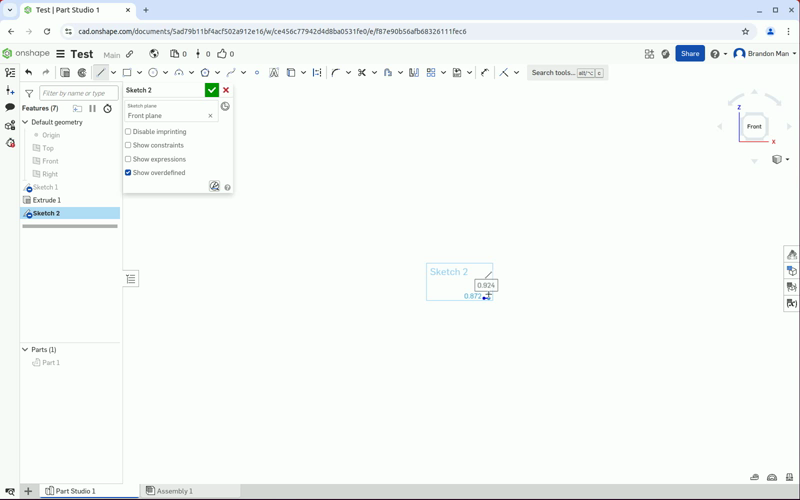
scroll(6)
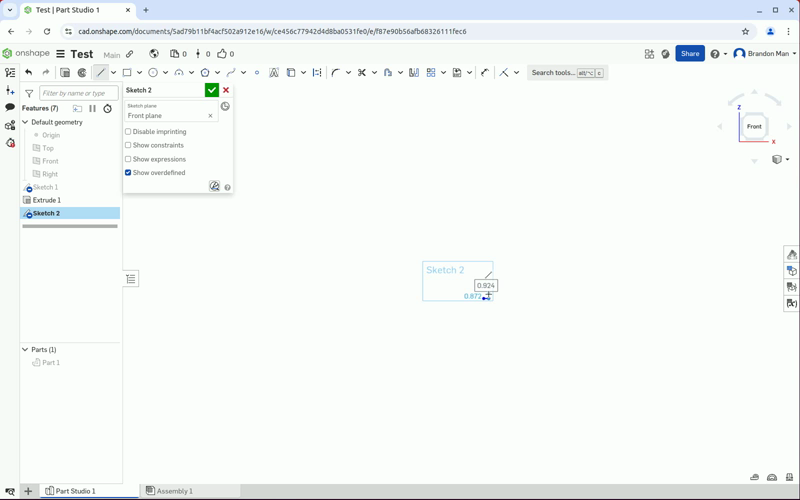
scroll(6)
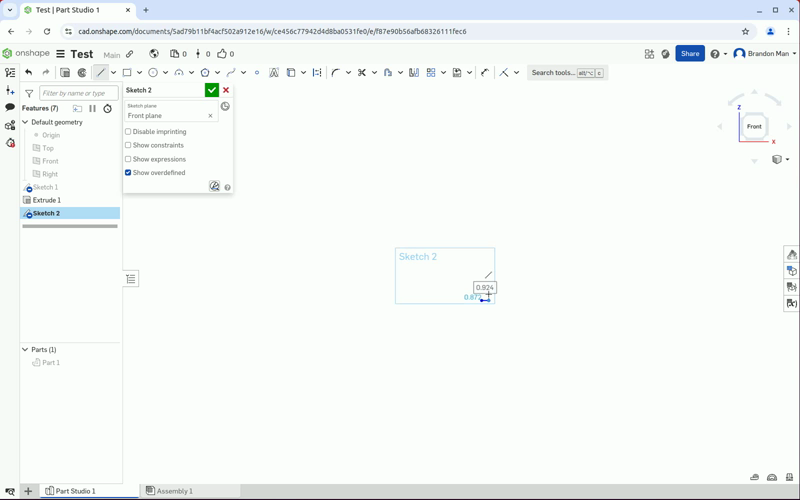
scroll(6)
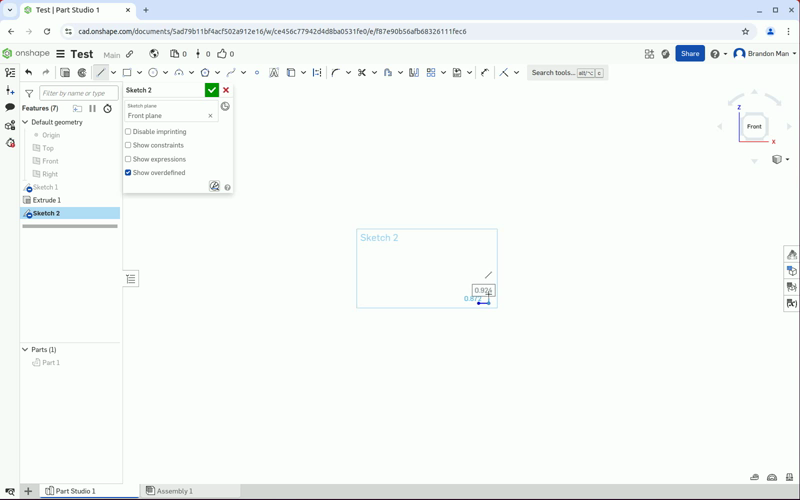
scroll(6)
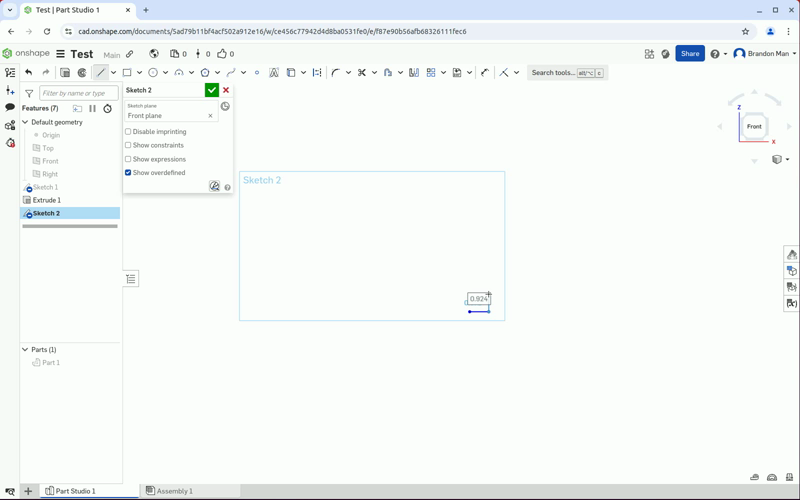
scroll(6)
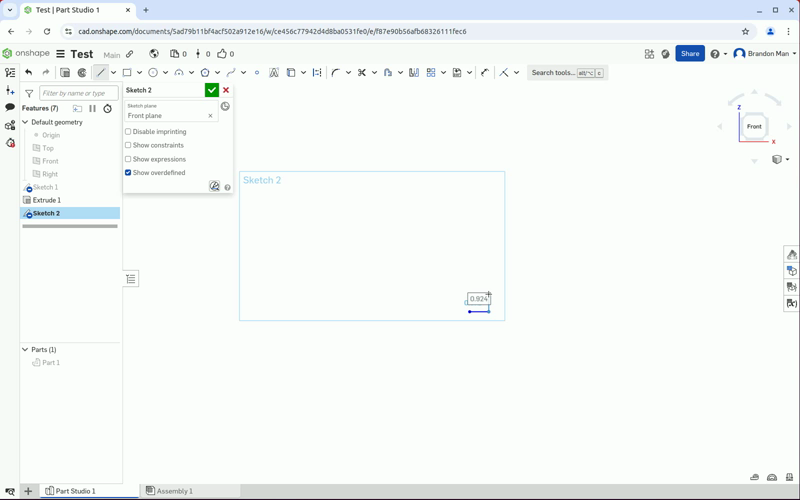
scroll(6)
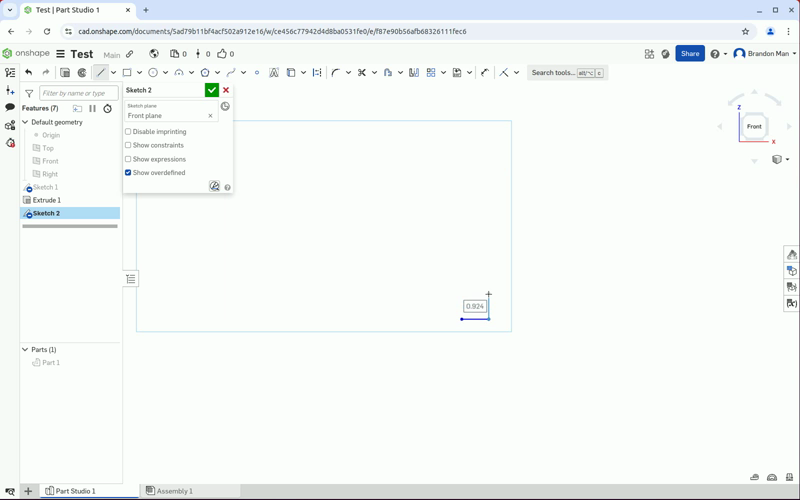
scroll(6)
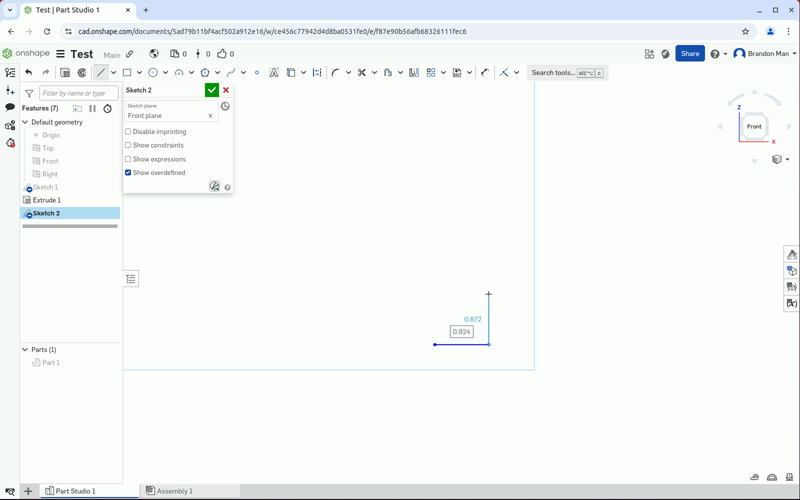
click(488, 293)
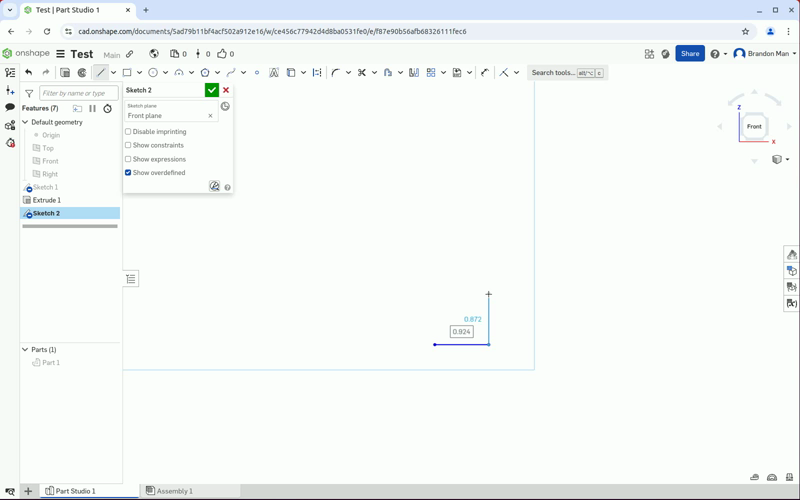
scroll(-6)
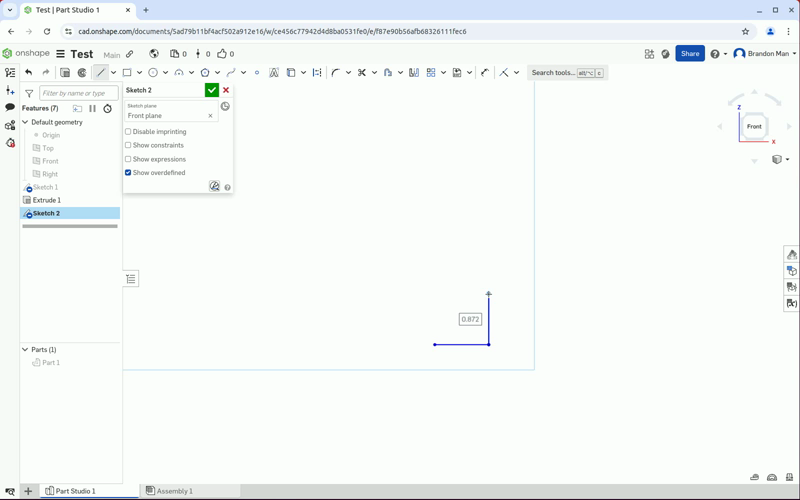
scroll(-6)
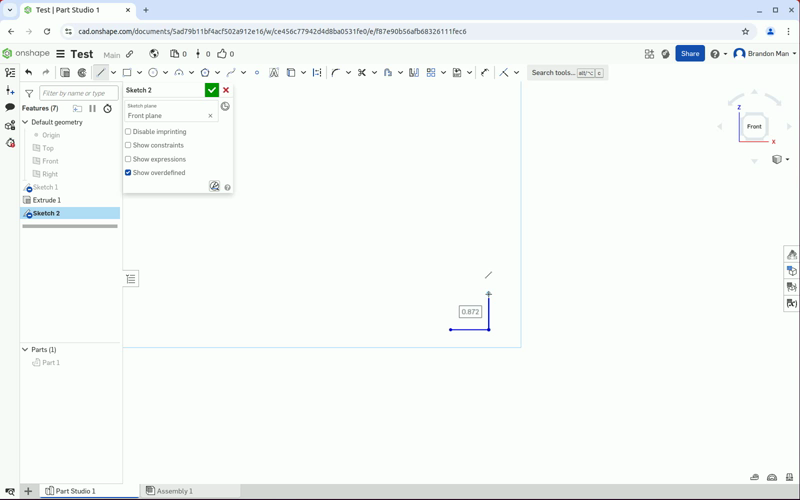
scroll(-6)
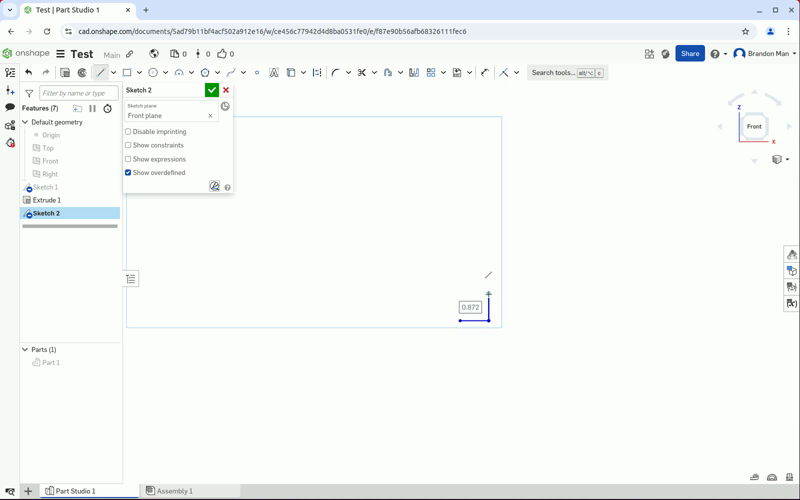
scroll(-6)
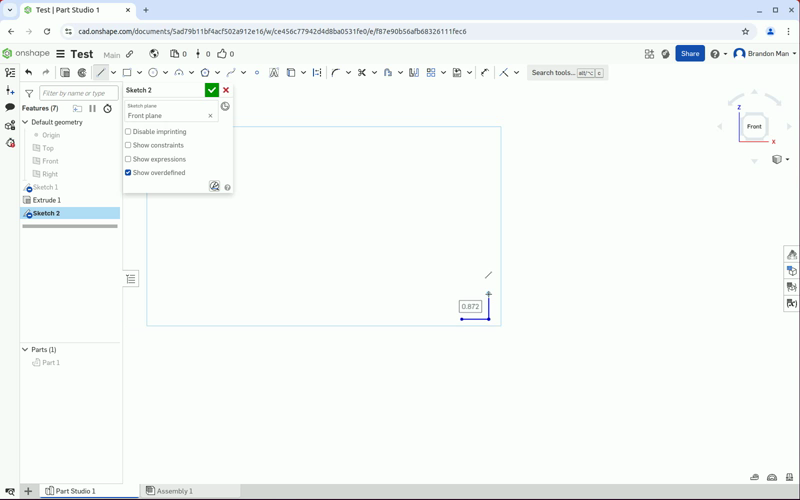
scroll(-6)
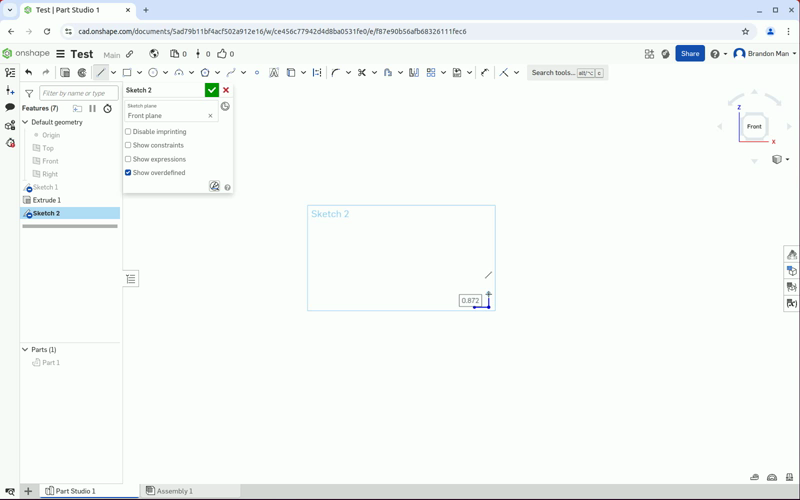
scroll(-6)
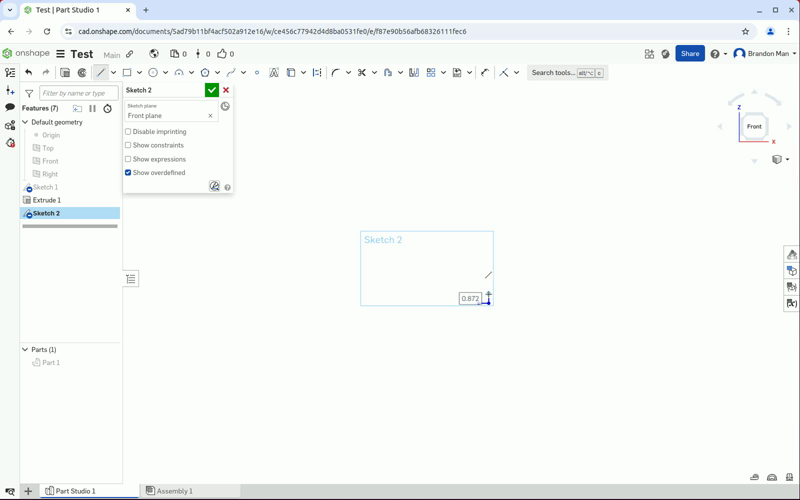
scroll(-6)
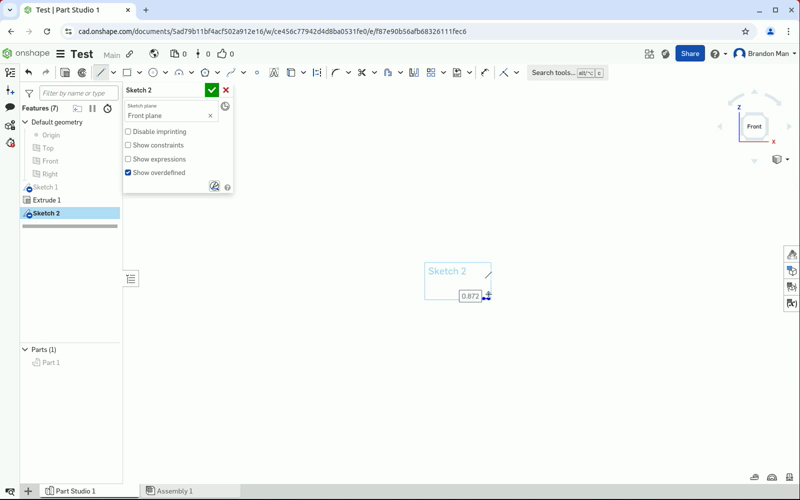
key_up(shift)
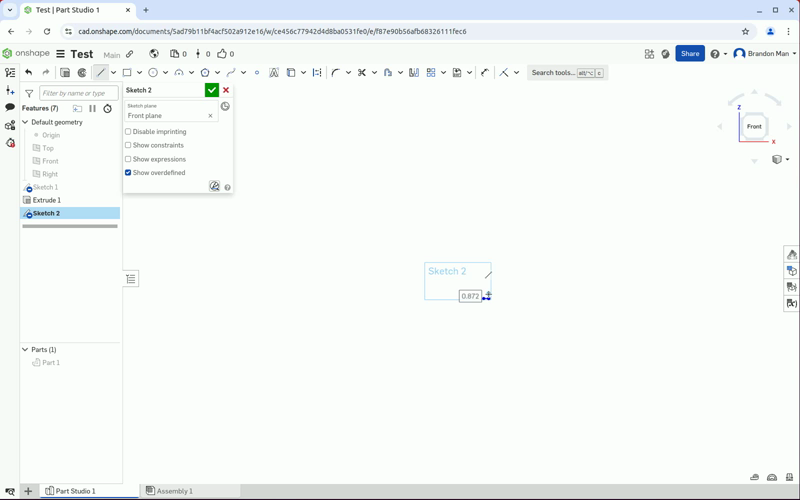
key_down(shift)
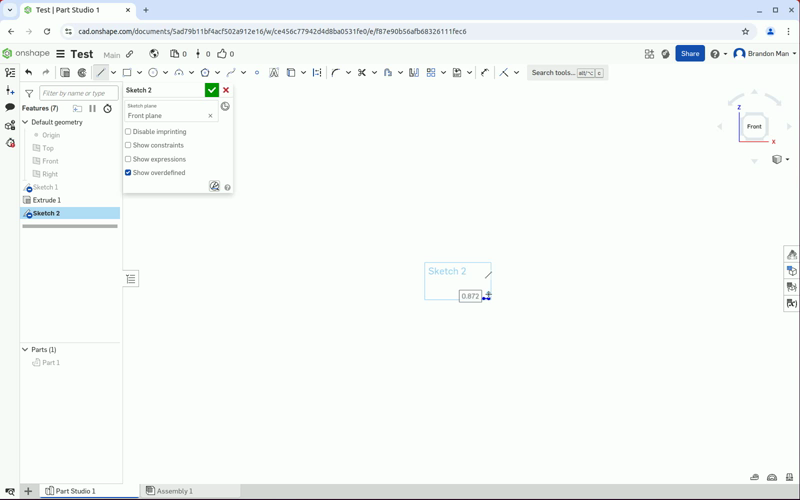
mouse_move(518, 293)
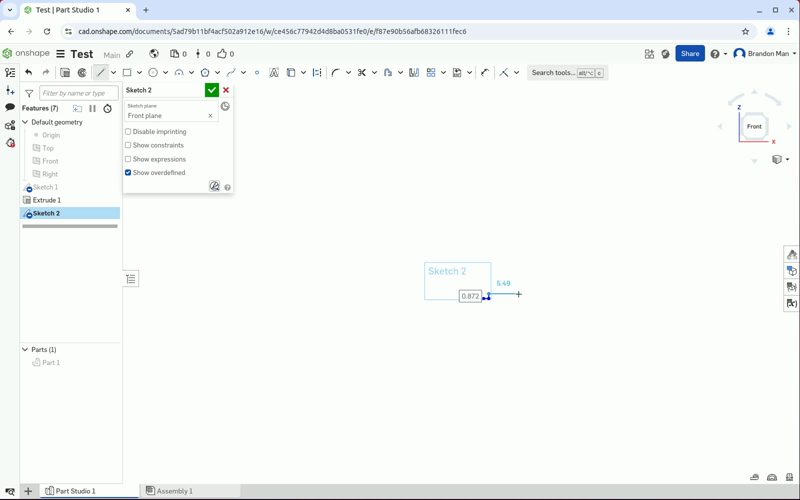
mouse_move(484, 293)
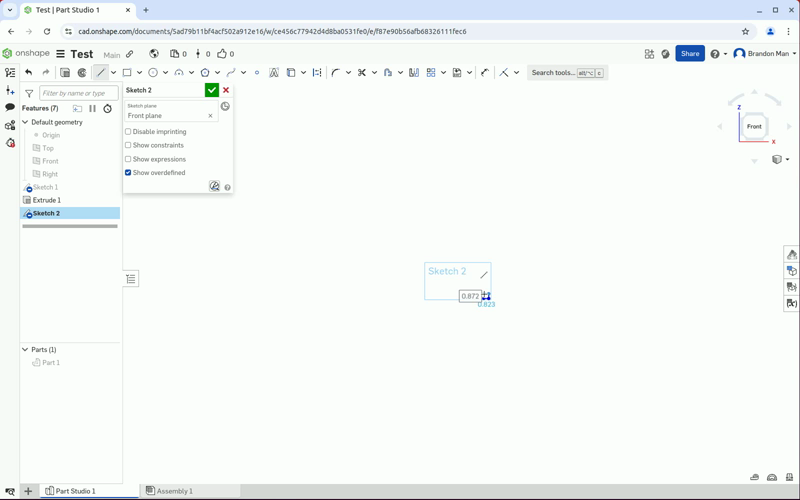
scroll(6)
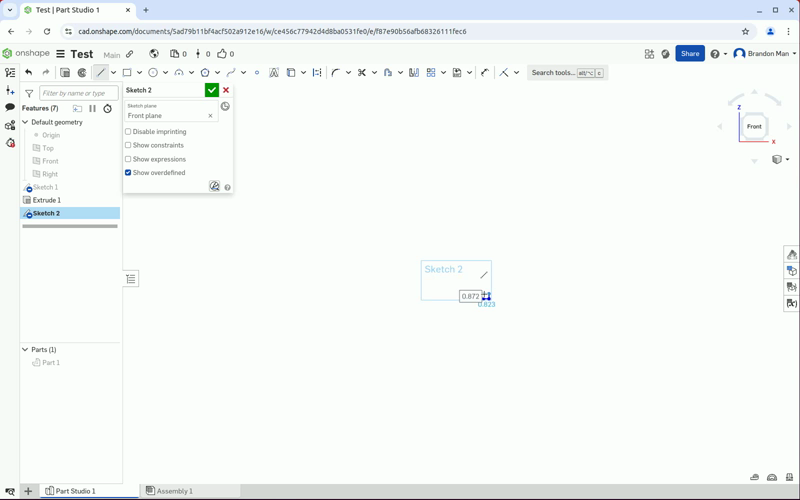
scroll(6)
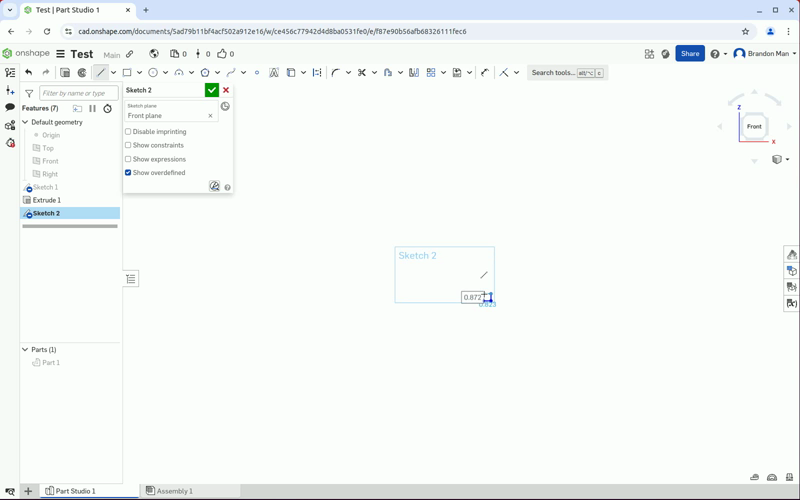
scroll(6)
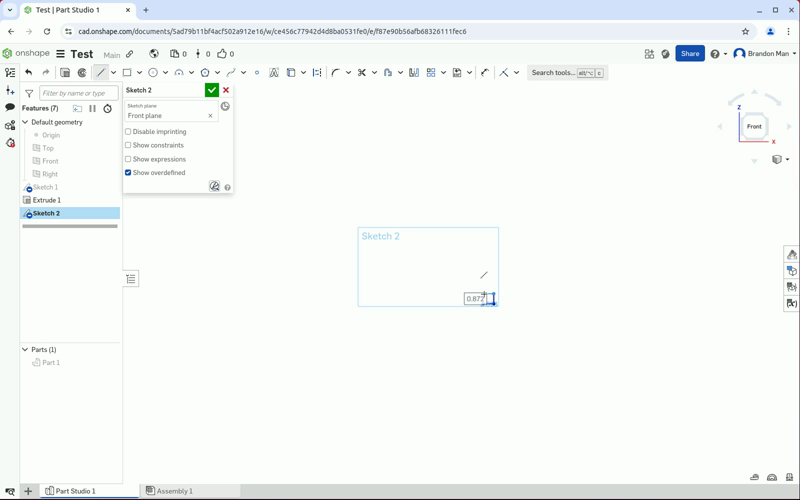
scroll(6)
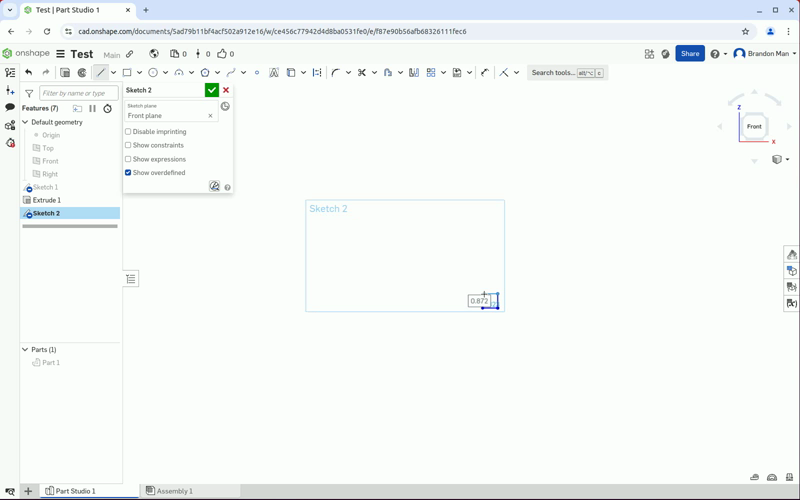
scroll(6)
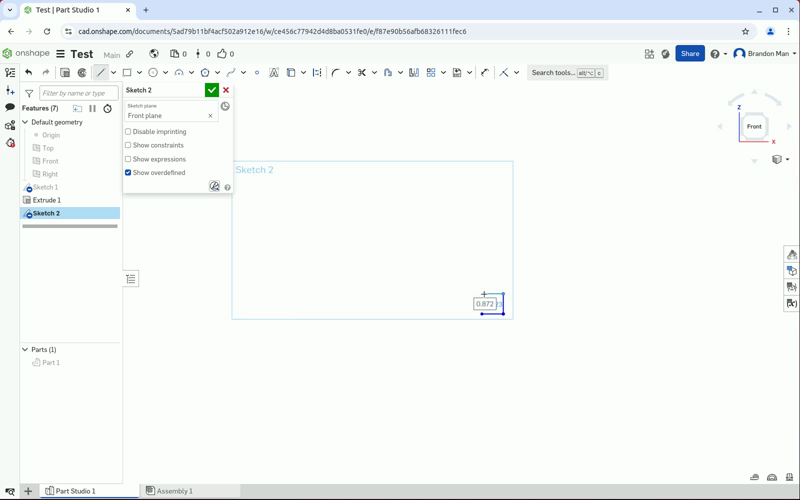
scroll(6)
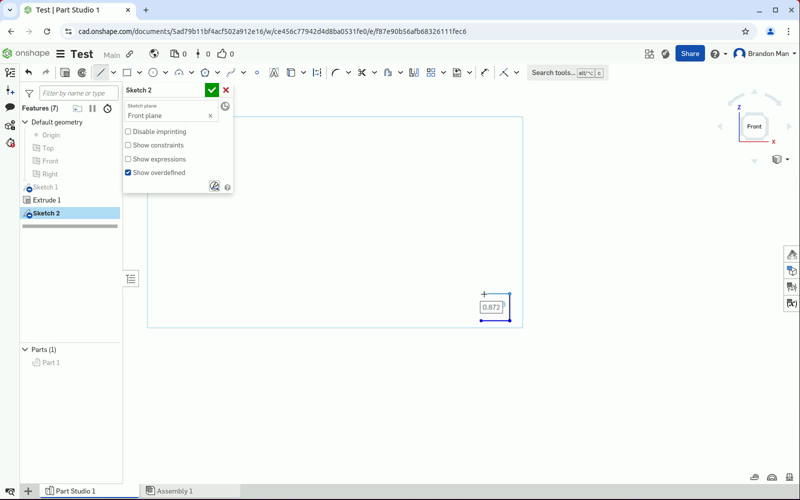
scroll(6)
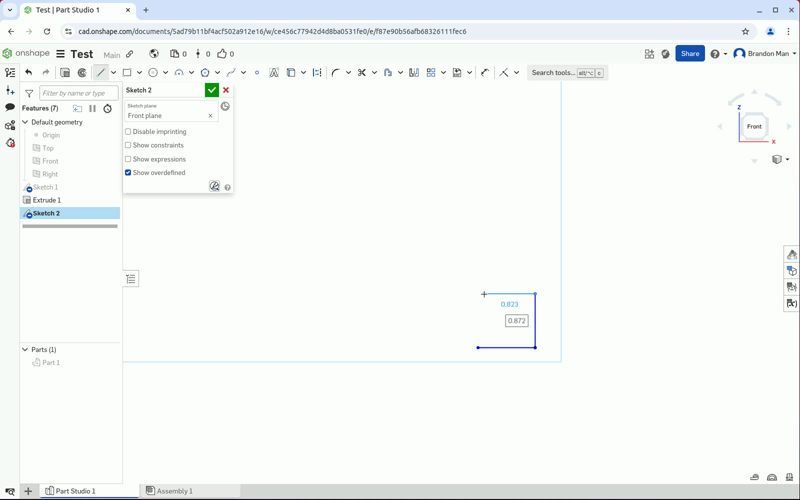
click(484, 293)
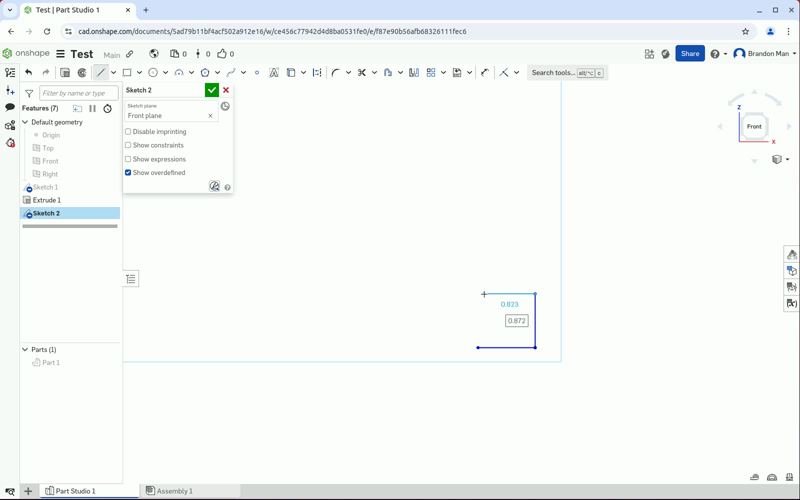
scroll(-6)
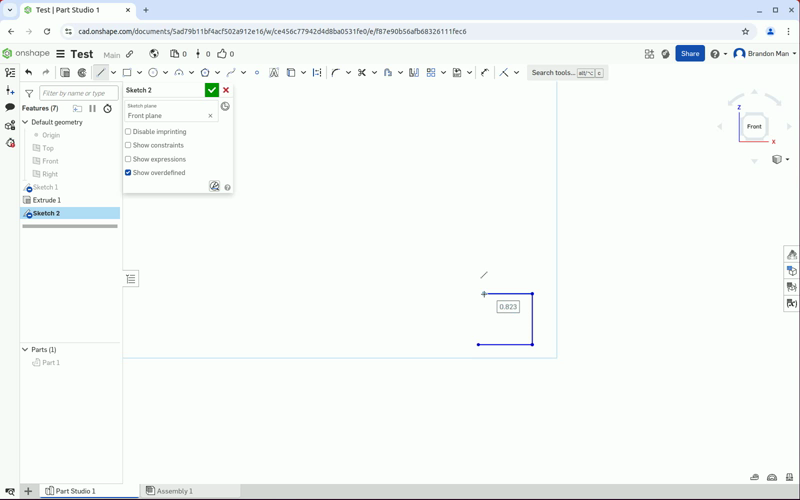
scroll(-6)
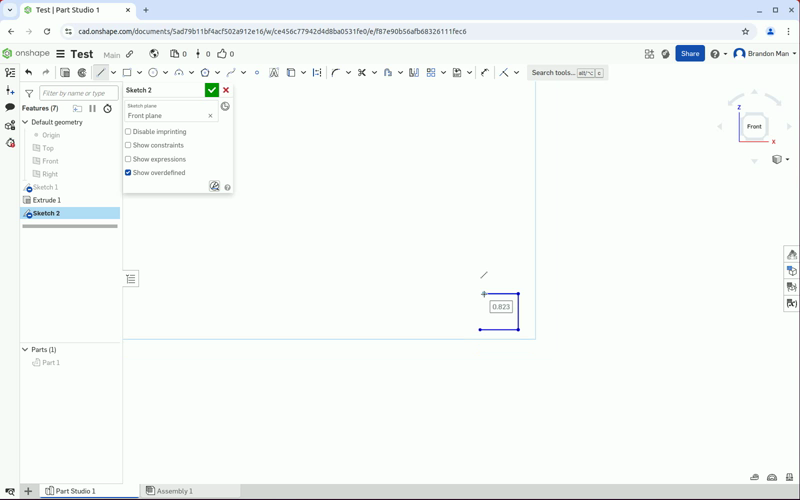
scroll(-6)
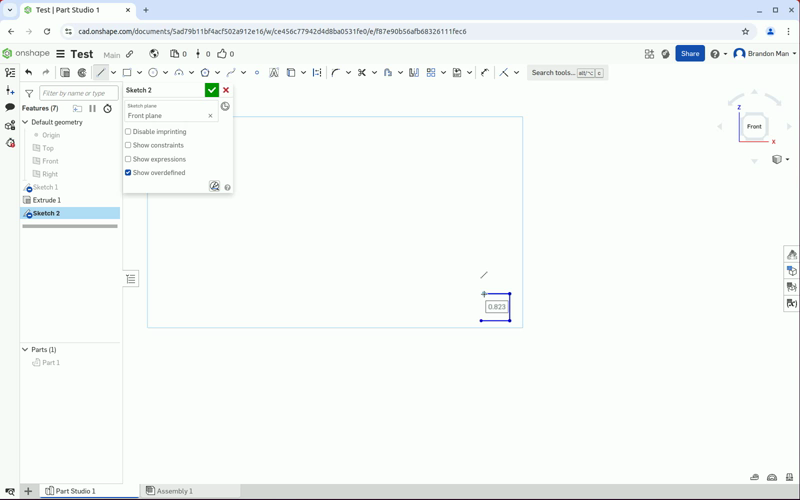
scroll(-6)
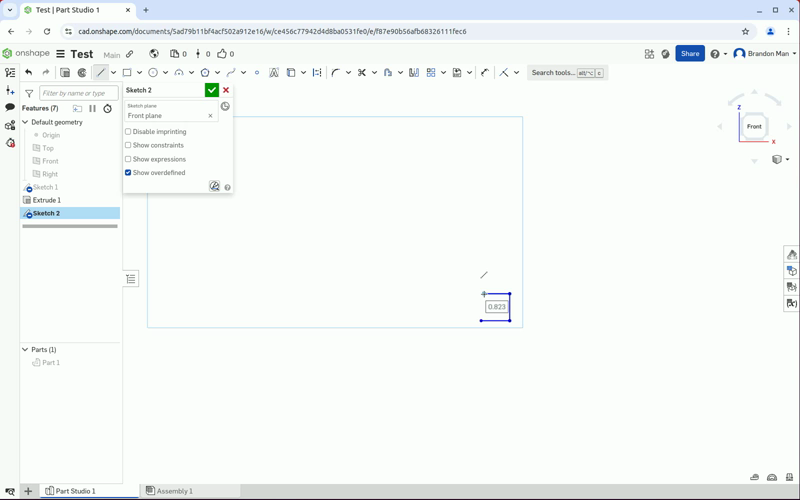
scroll(-6)
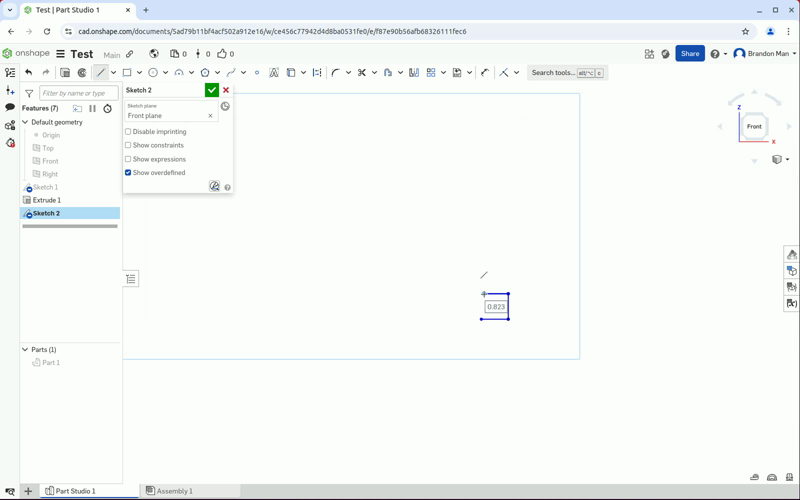
scroll(-6)
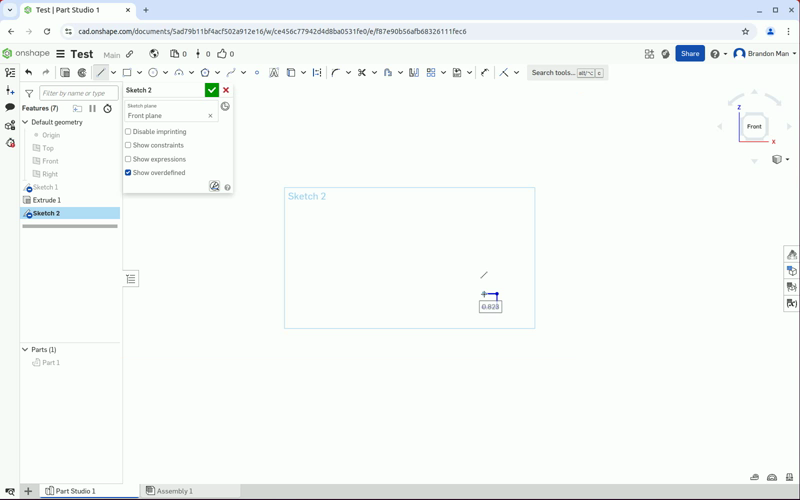
scroll(-6)
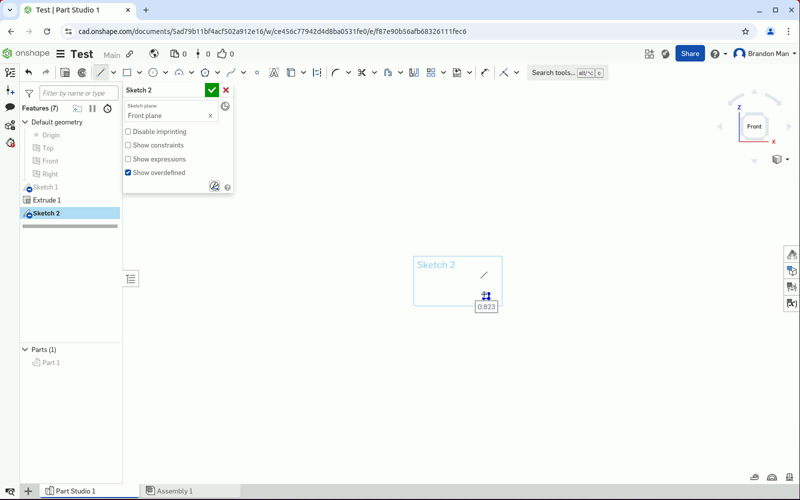
key_up(shift)
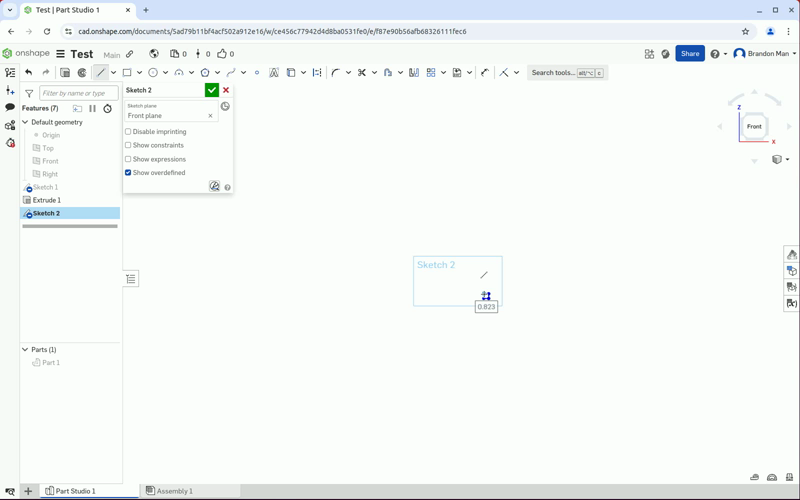
mouse_move(514, 293)
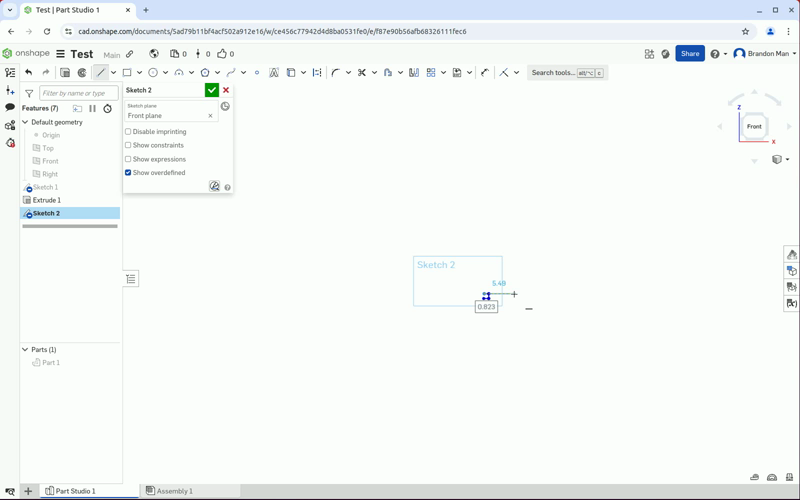
key_down(shift)
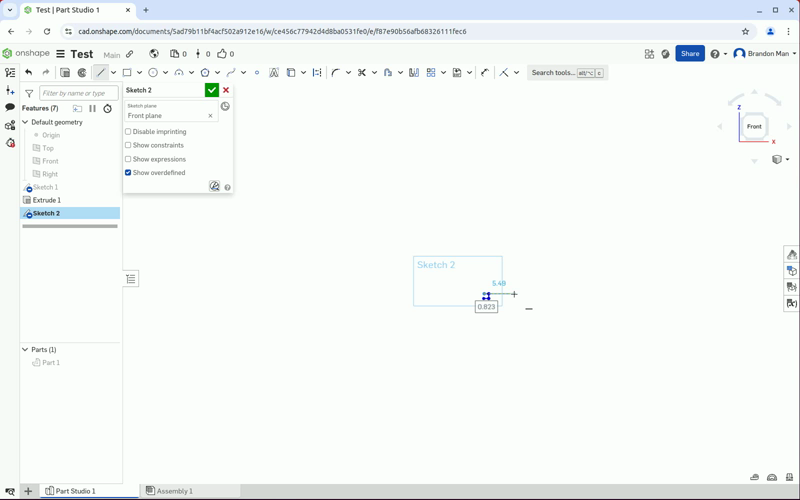
mouse_move(484, 298)
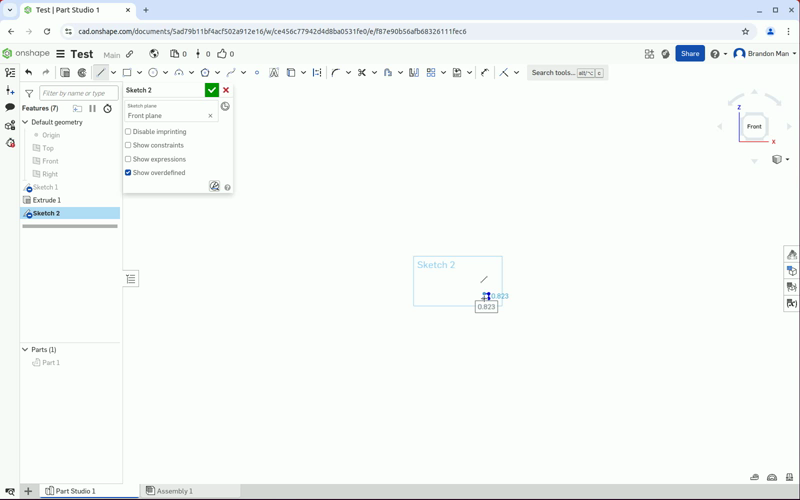
scroll(6)
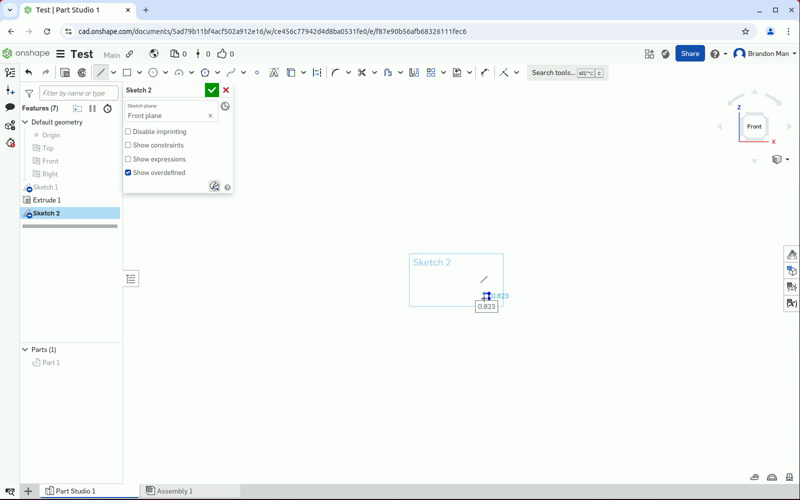
scroll(6)
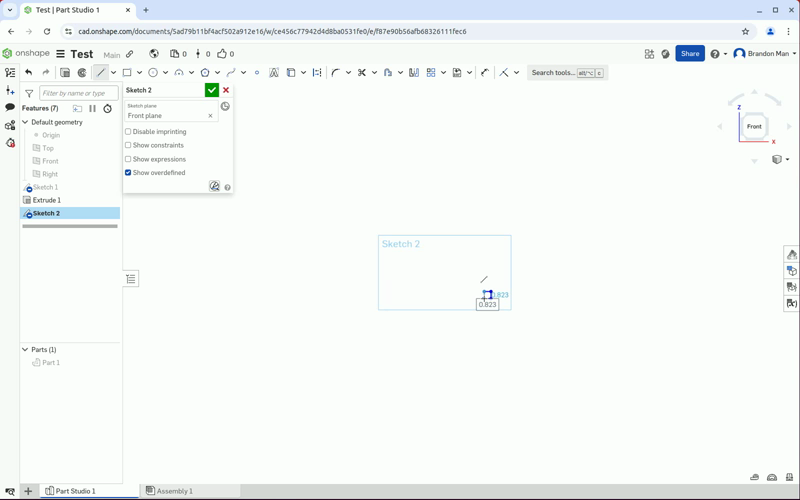
scroll(6)
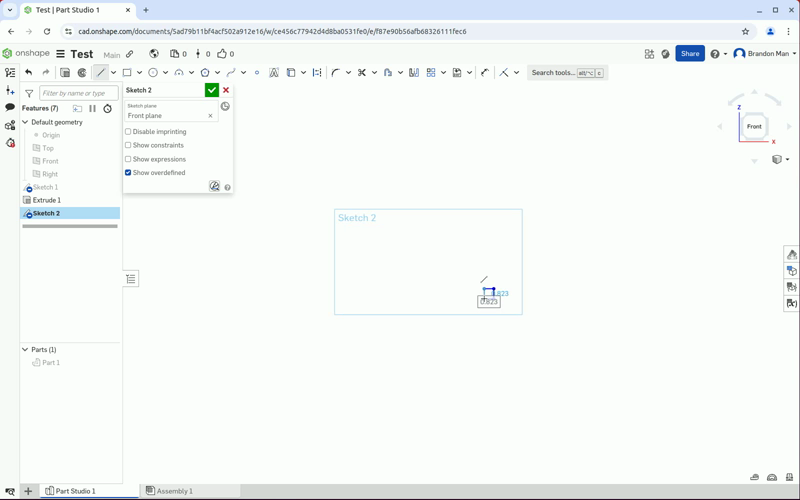
scroll(6)
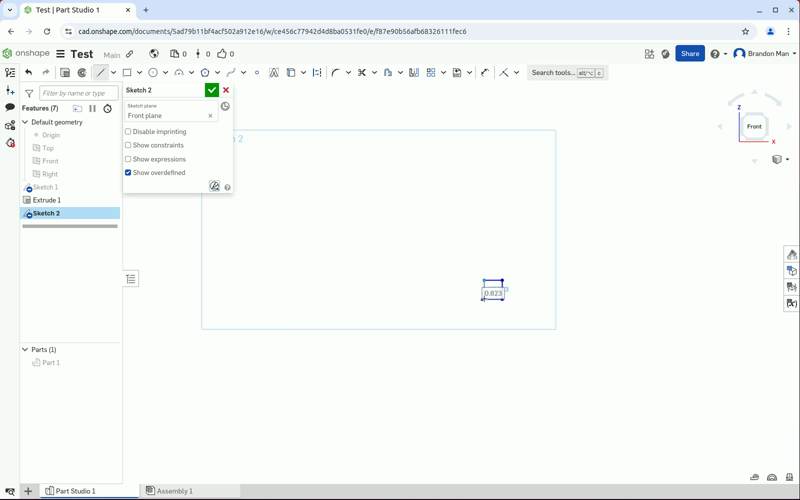
scroll(6)
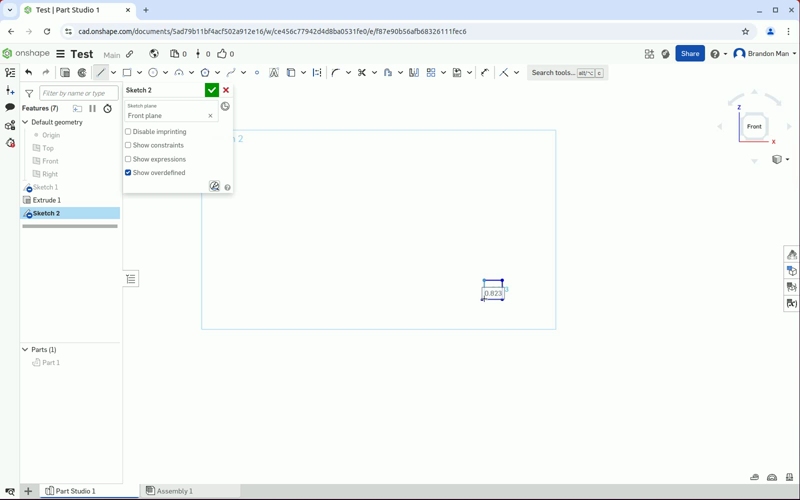
scroll(6)
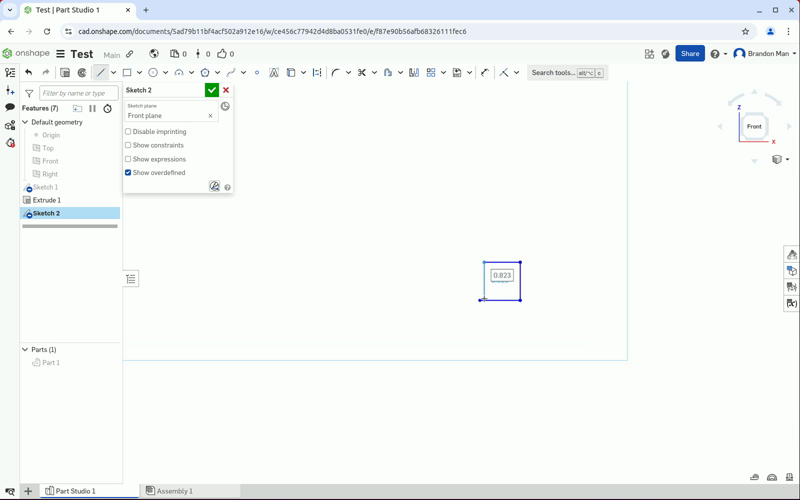
scroll(6)
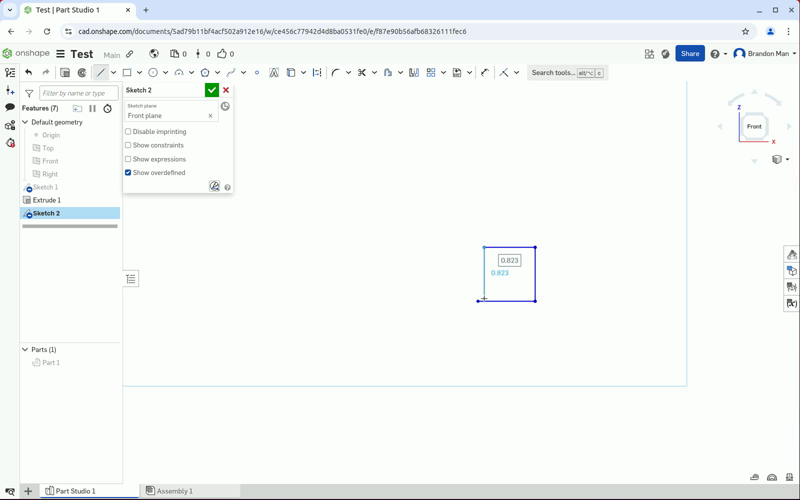
key_up(shift)
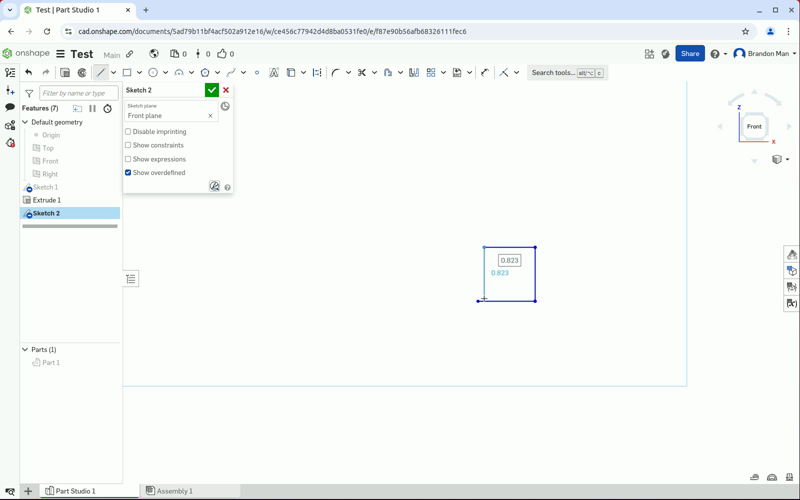
click(484, 298)
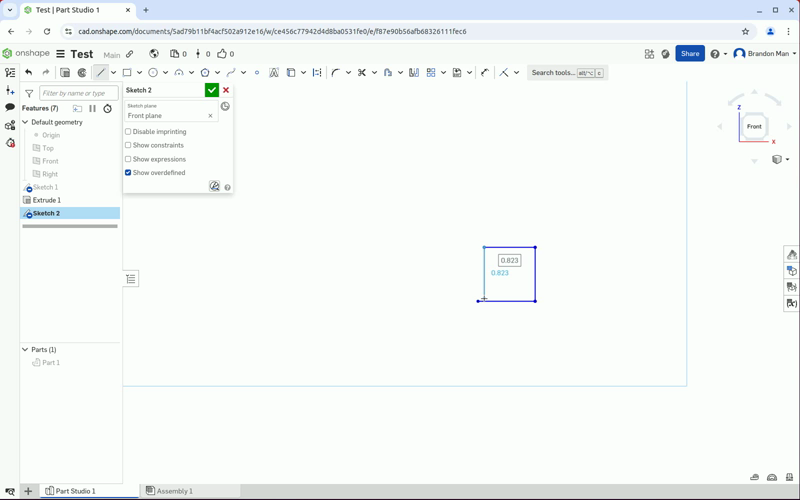
scroll(-6)
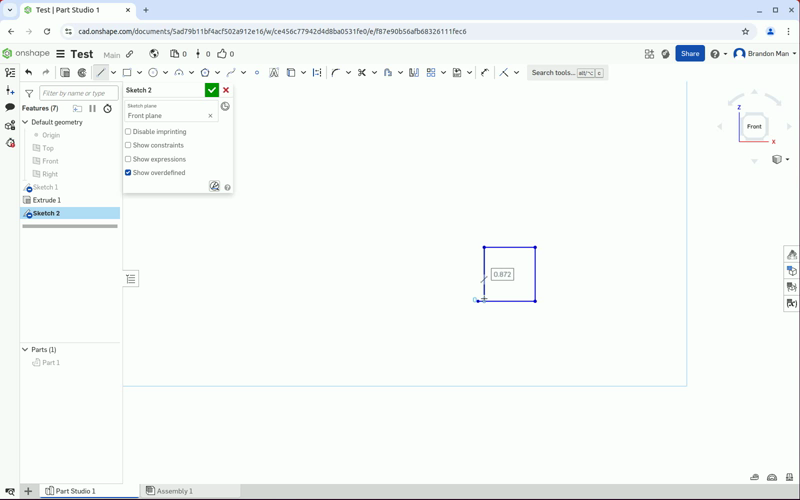
scroll(-6)
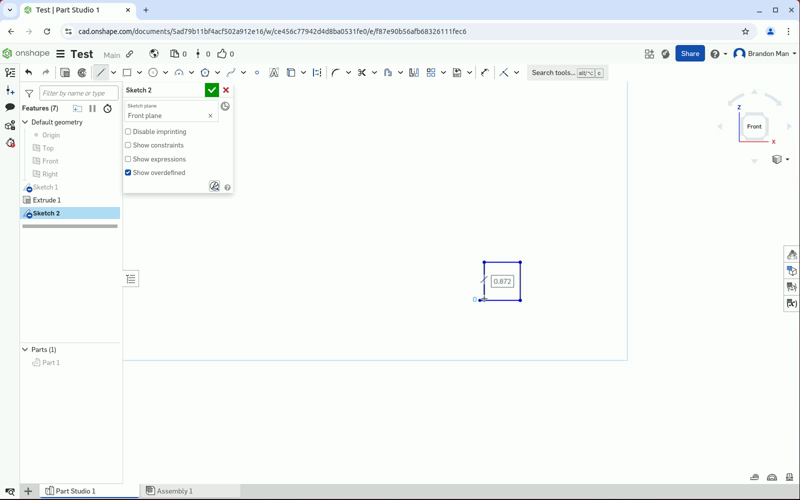
scroll(-6)
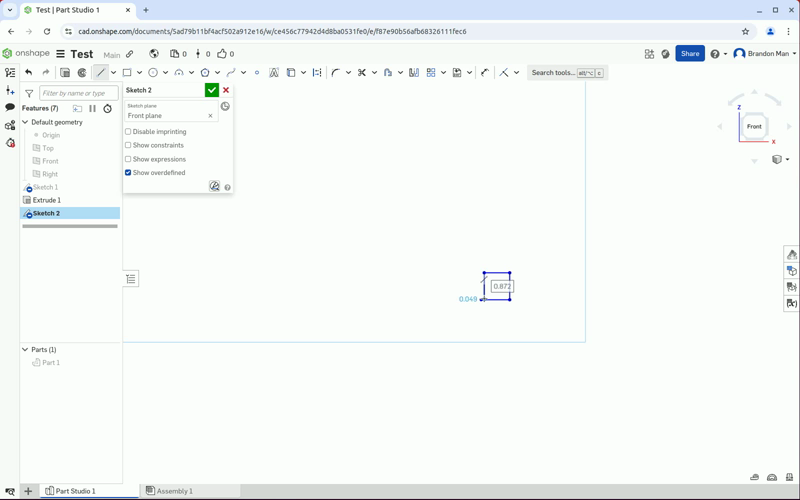
scroll(-6)
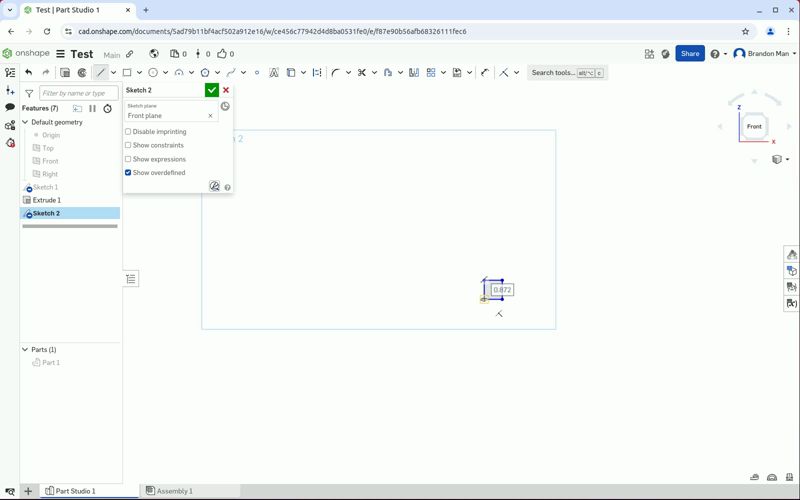
scroll(-6)
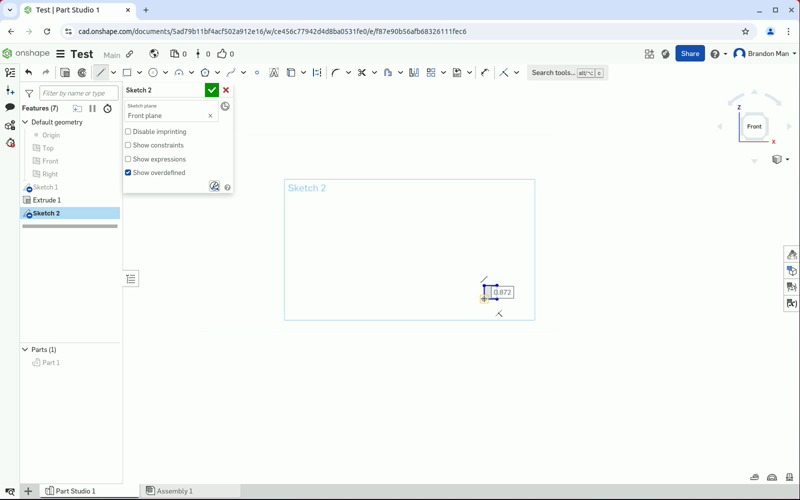
scroll(-6)
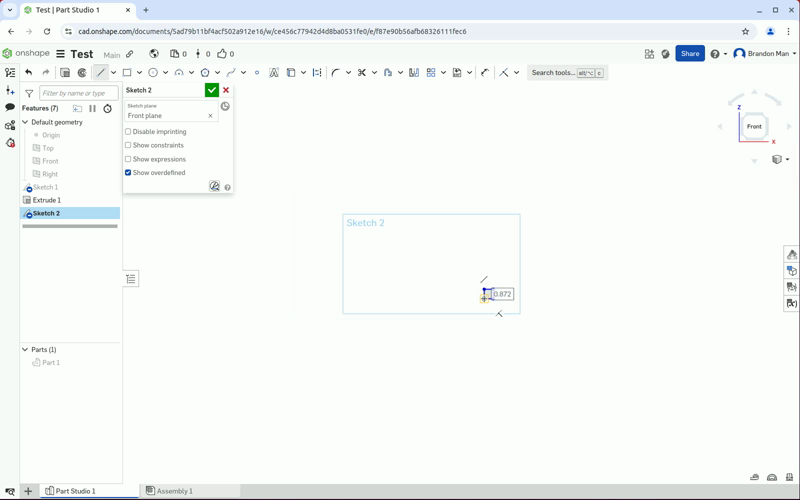
scroll(-6)
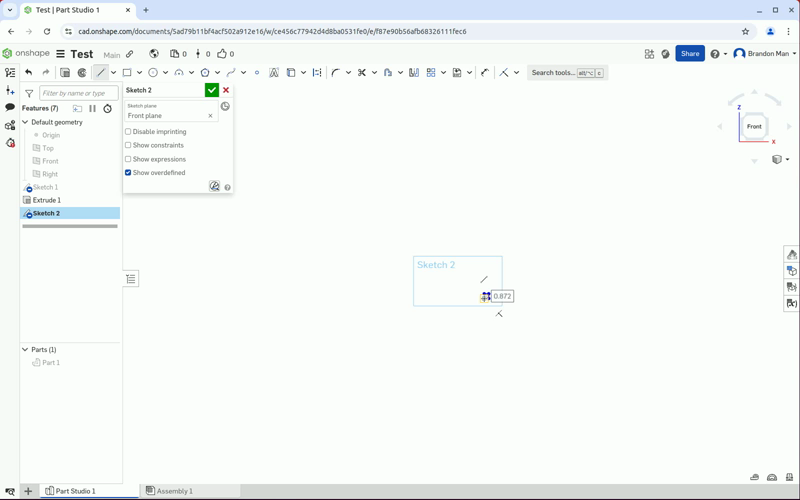
key(esc)
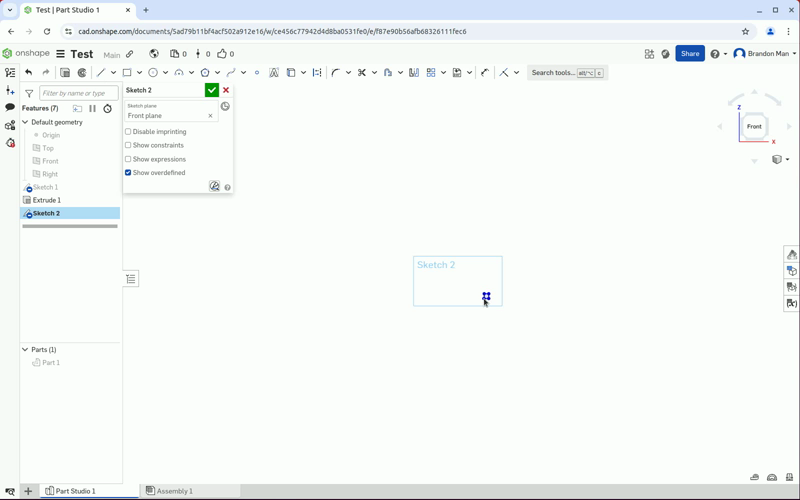
mouse_move(485, 295)
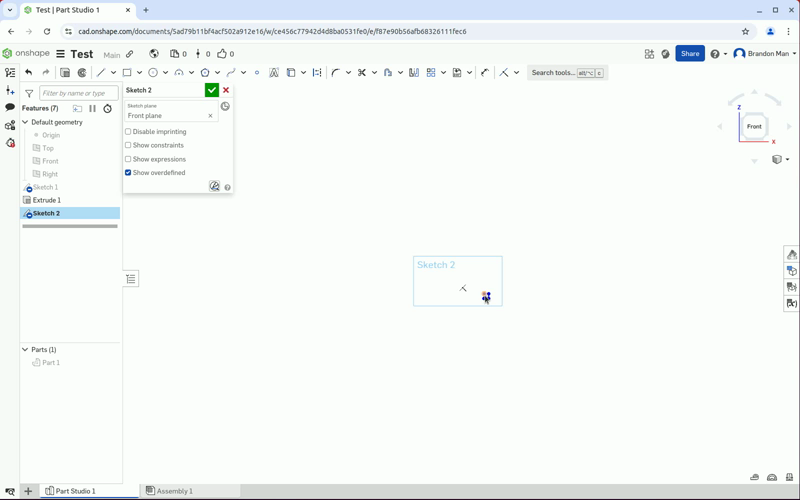
scroll(6)
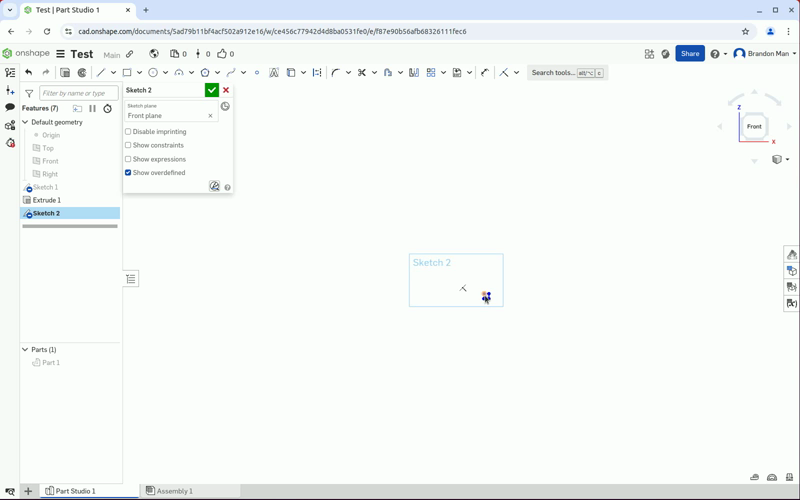
scroll(6)
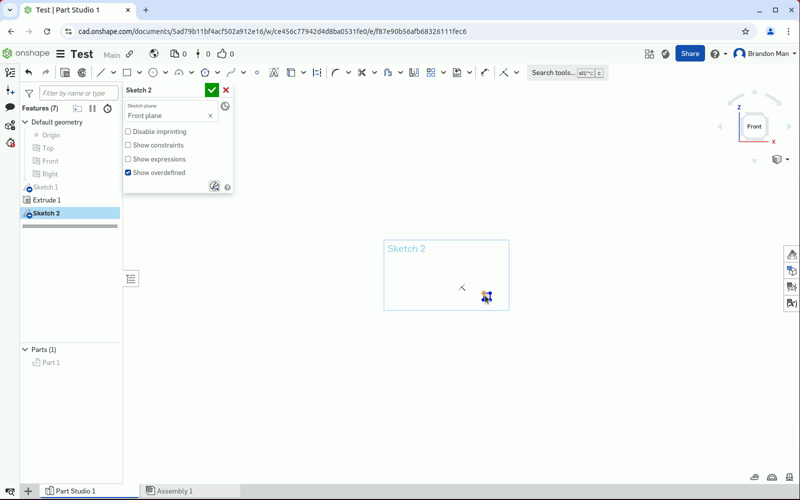
scroll(6)
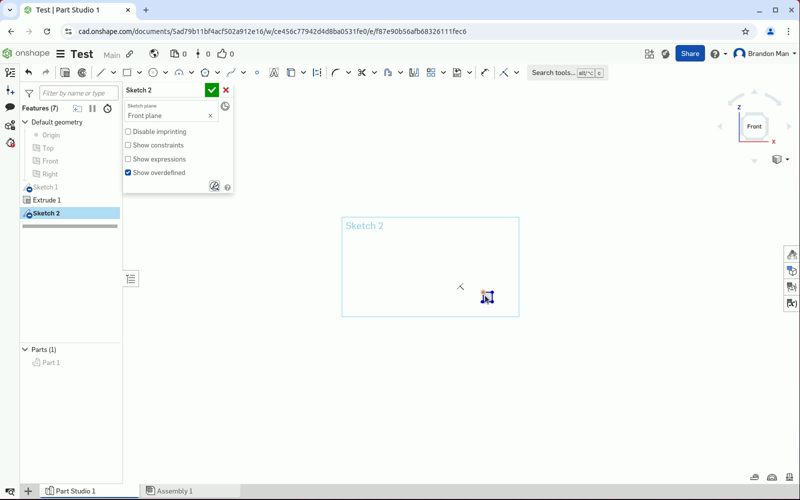
scroll(6)
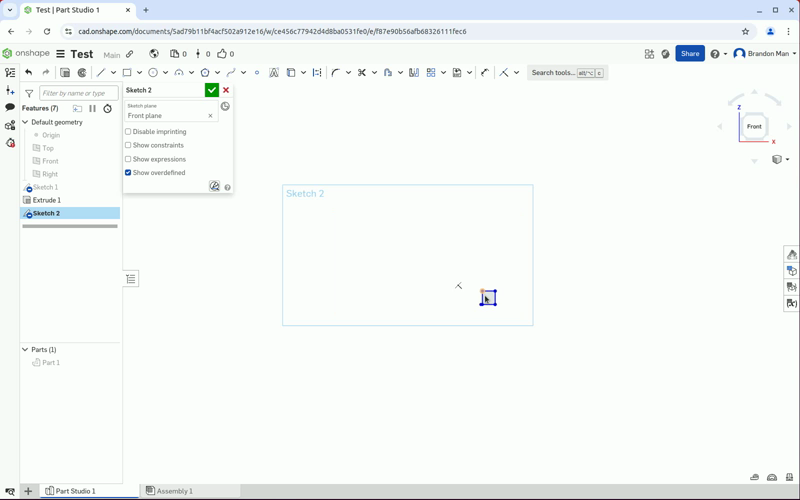
scroll(6)
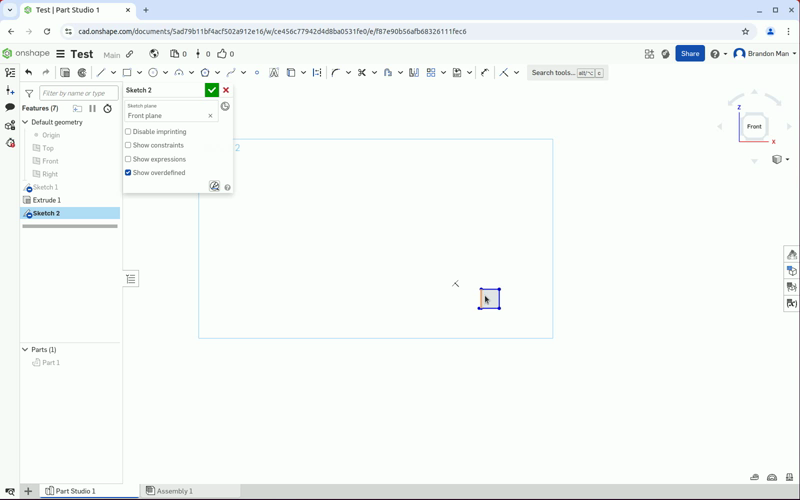
scroll(6)
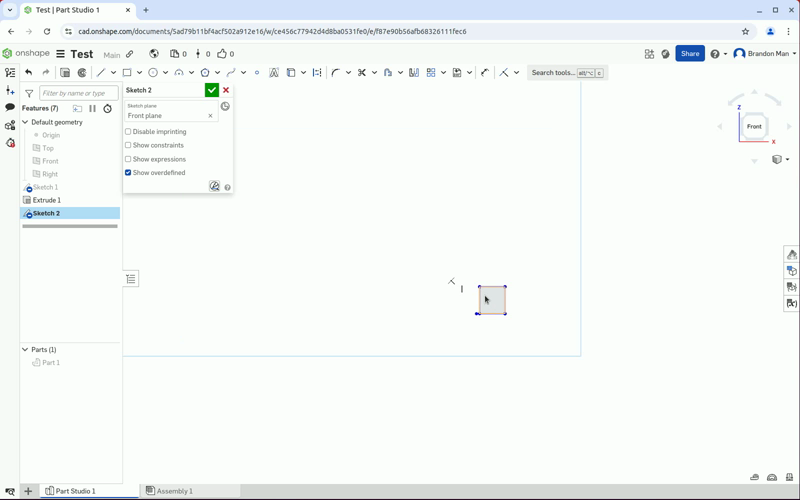
scroll(6)
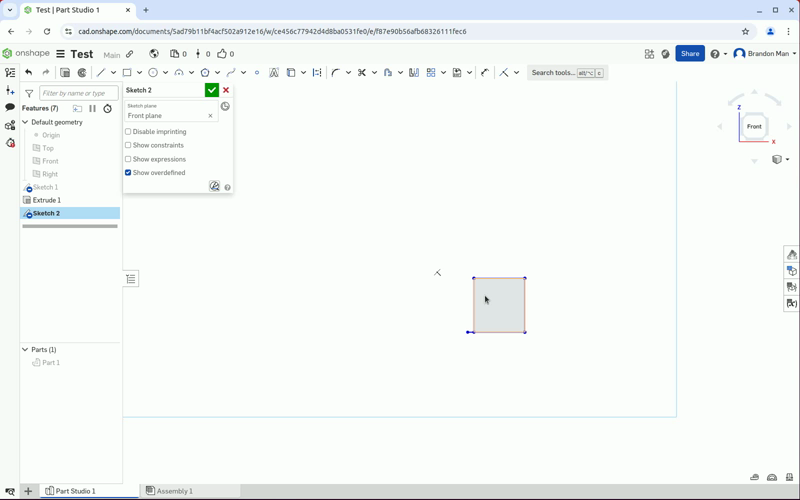
click(485, 295)
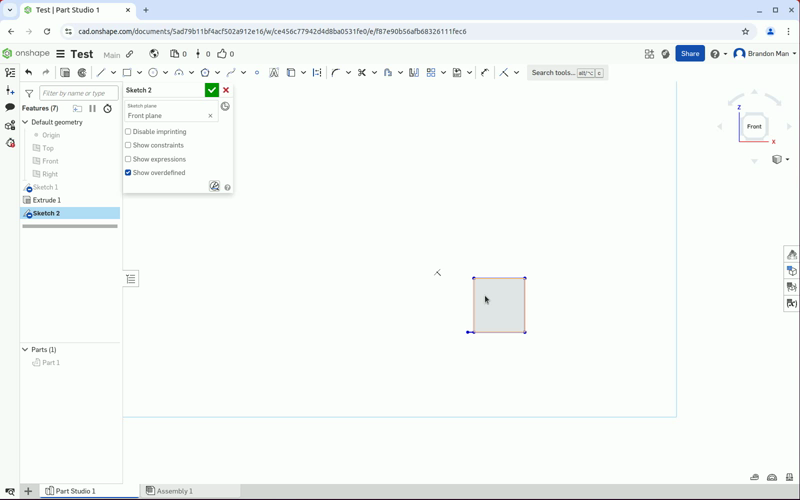
scroll(-6)
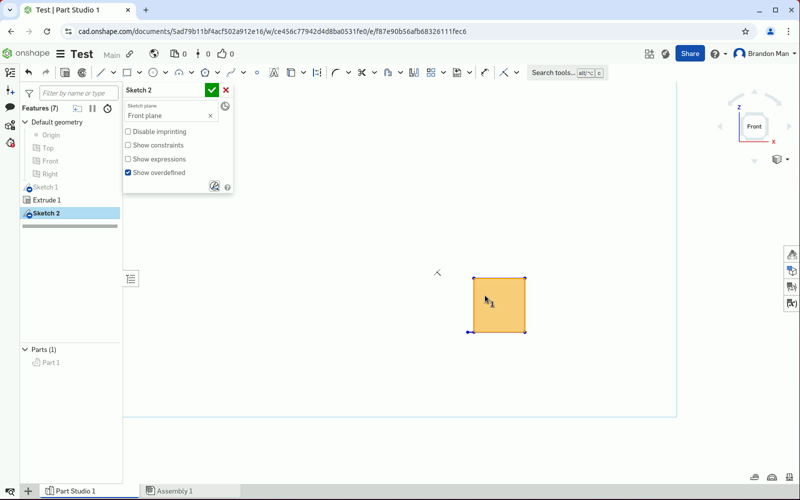
scroll(-6)
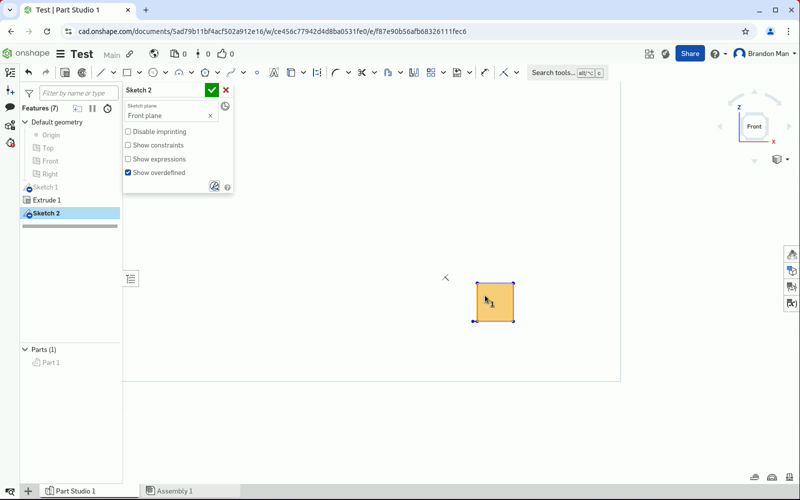
scroll(-6)
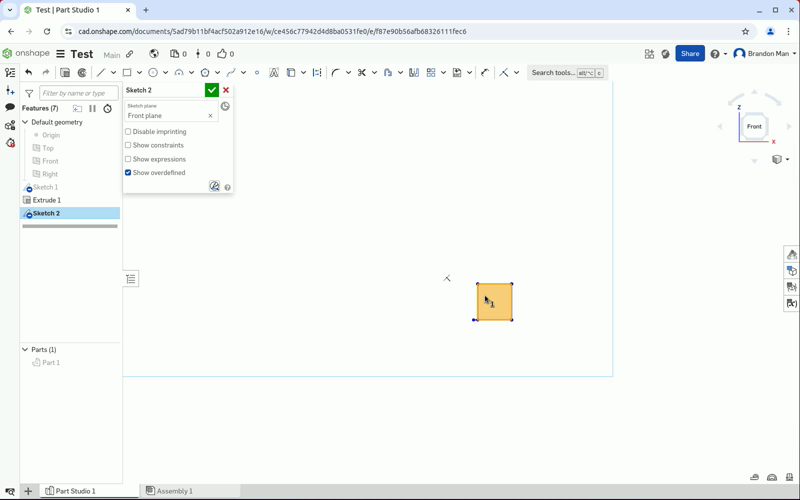
scroll(-6)
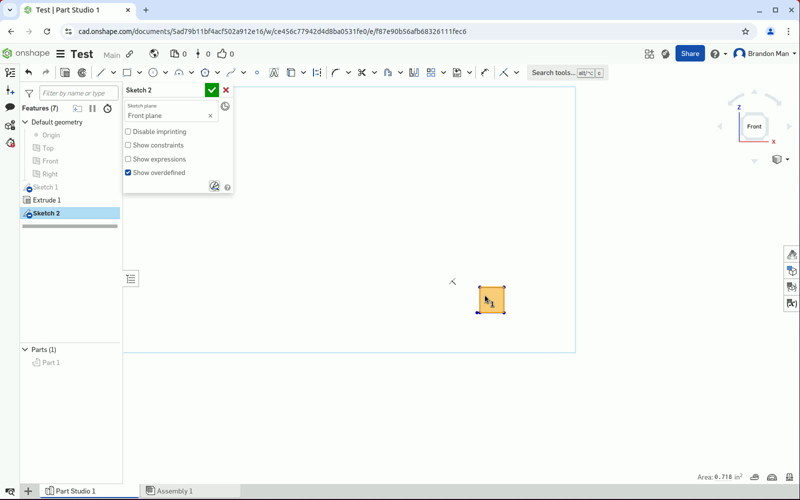
scroll(-6)
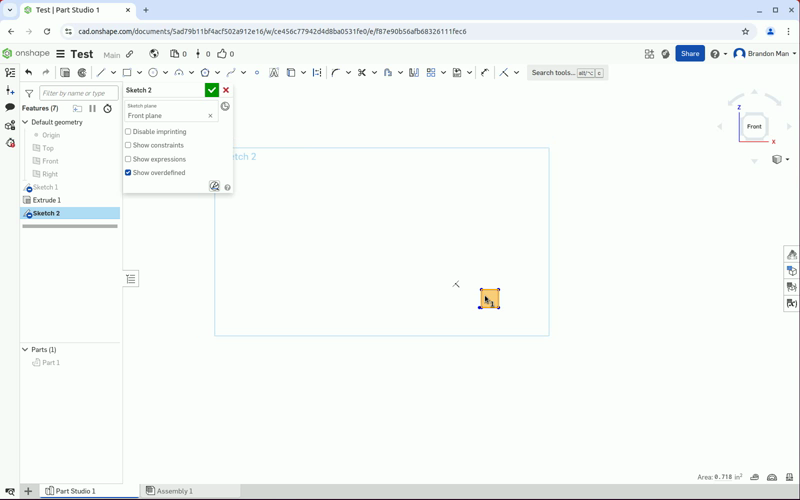
scroll(-6)
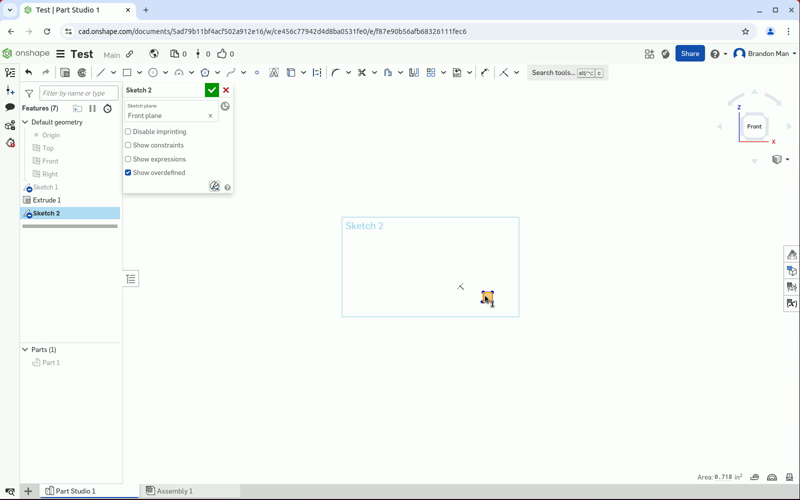
scroll(-6)
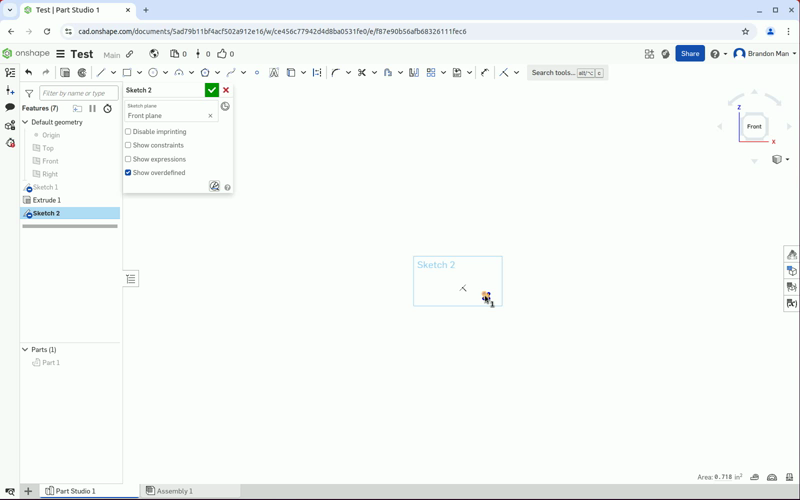
mouse_move(73, 352)
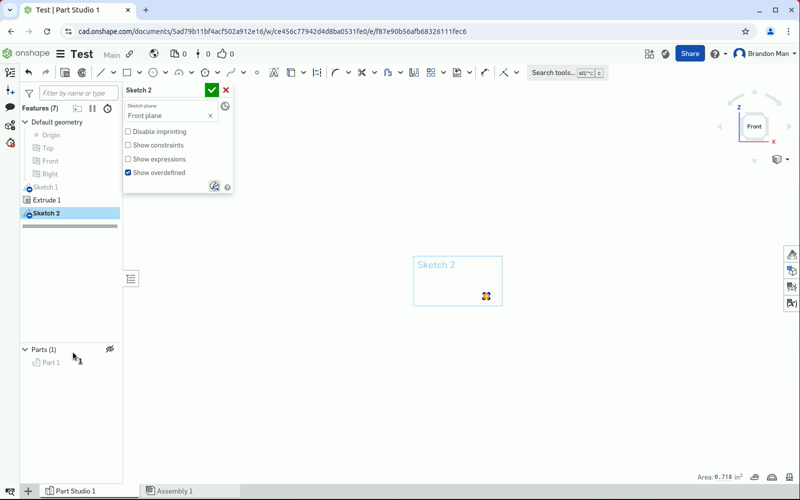
key(shift+y)
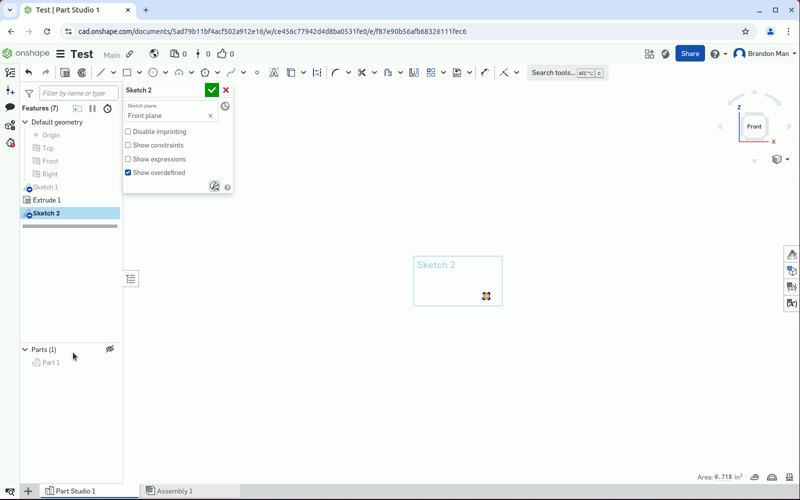
key(shift+e)
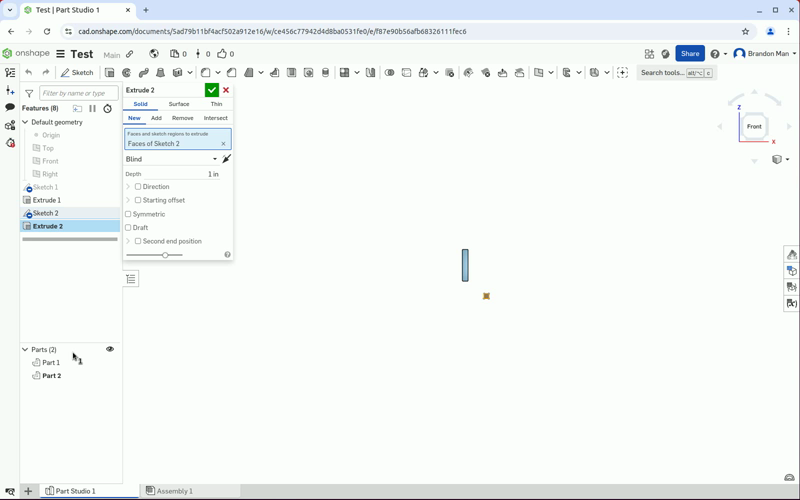
mouse_move(143, 106)
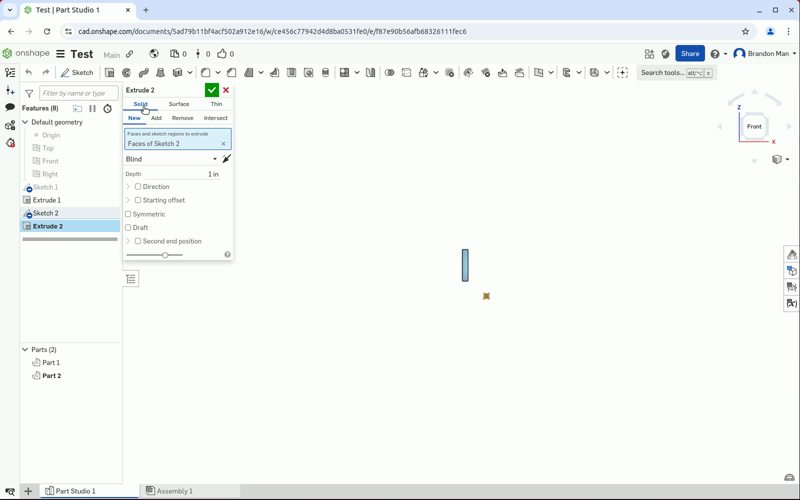
click(143, 106)
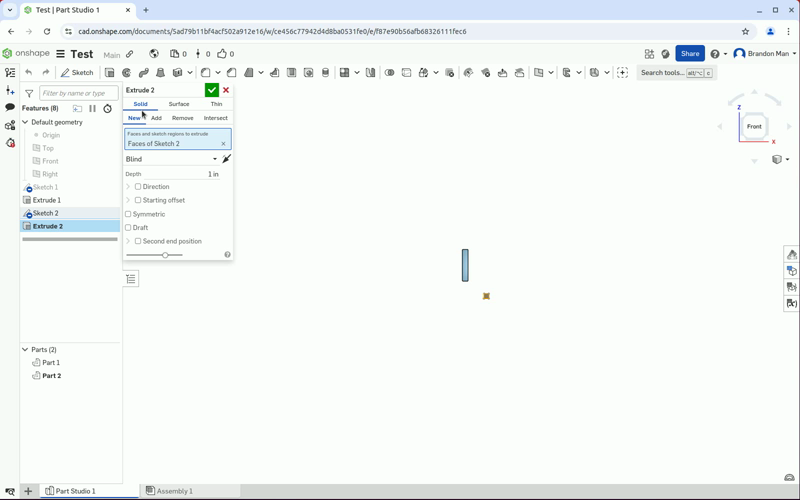
mouse_move(137, 120)
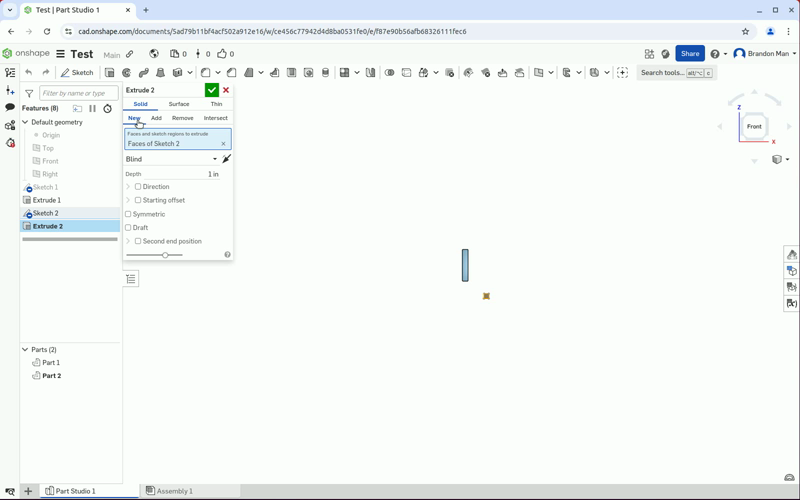
click(137, 120)
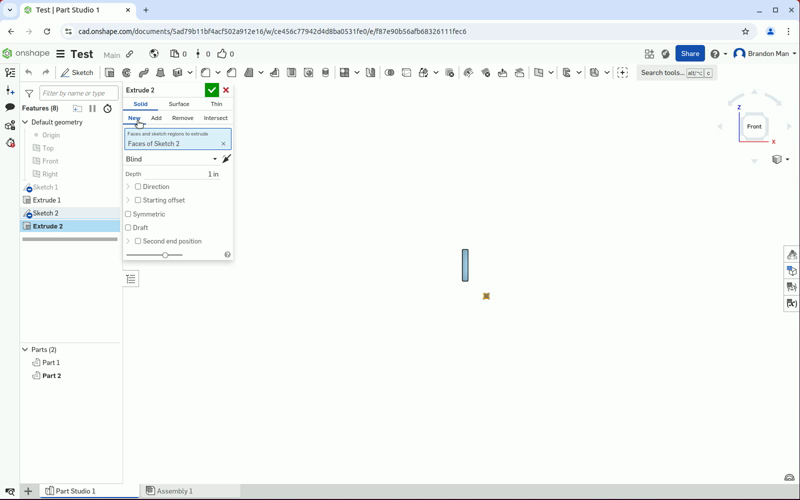
key(tab, 4)
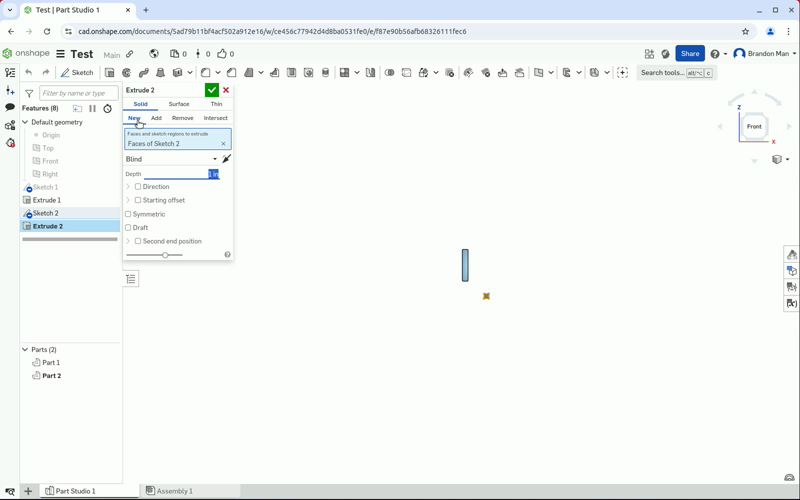
text(23.108)
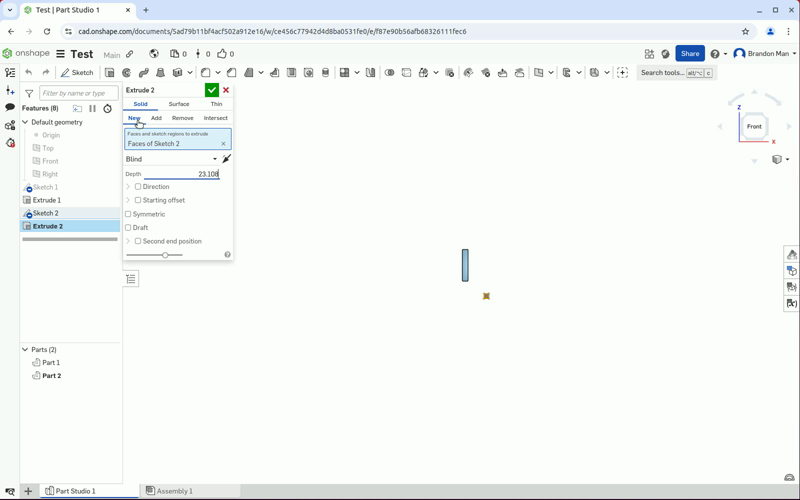
key(enter)
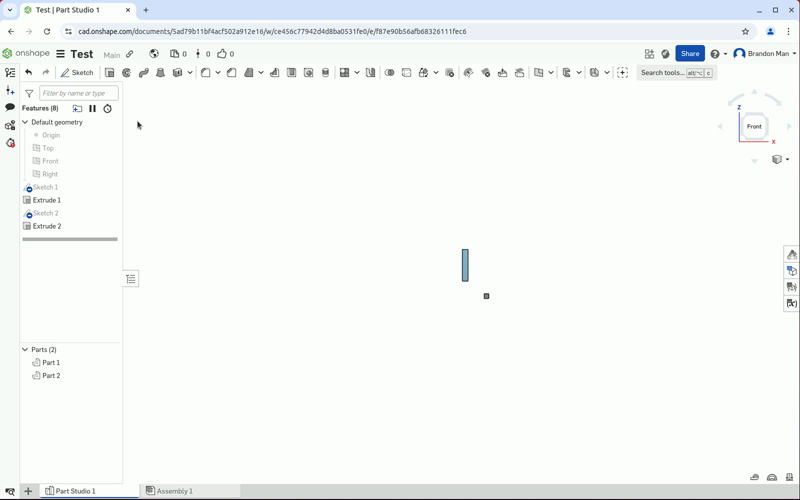
key(shift+h)
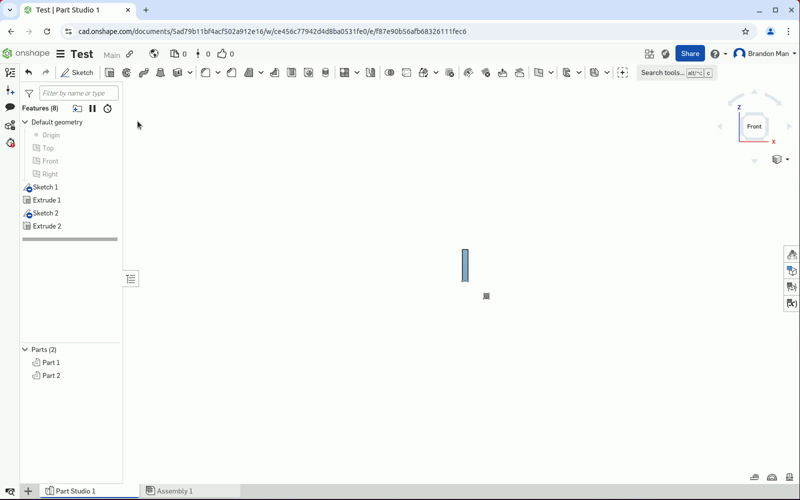
key(shift+h)
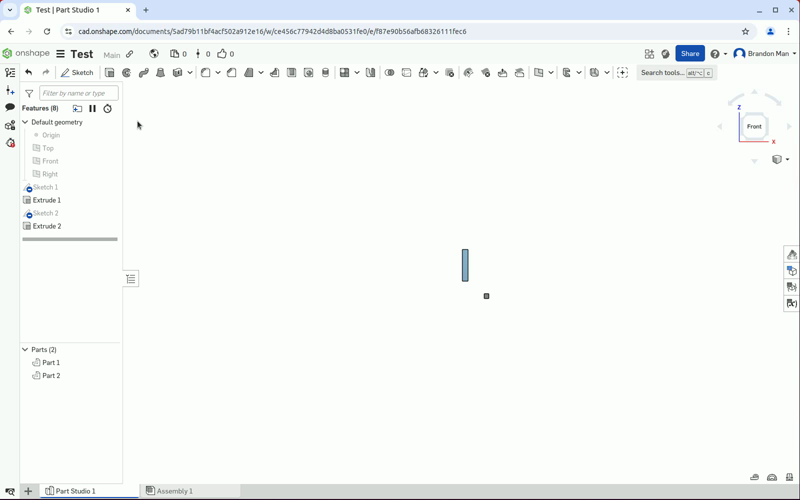
mouse_move(73, 189)
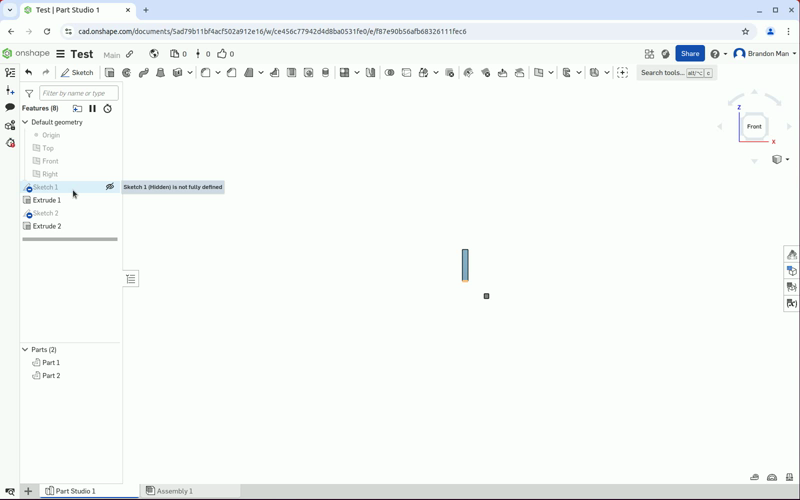
click(73, 189)
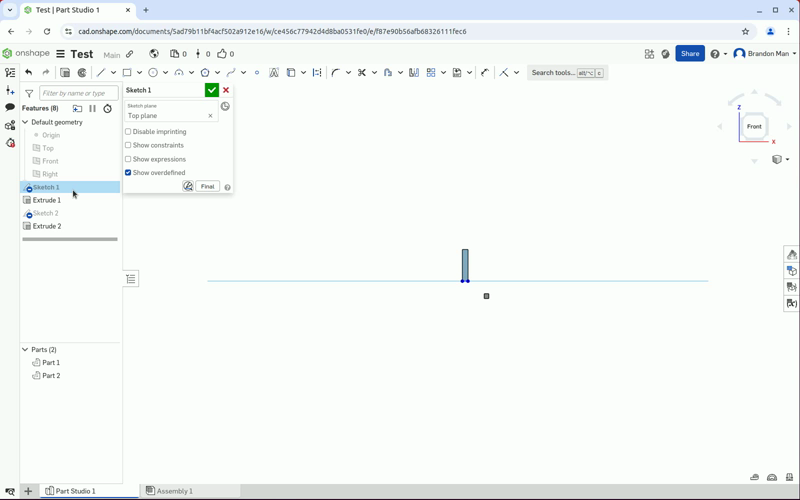
mouse_move(229, 92)
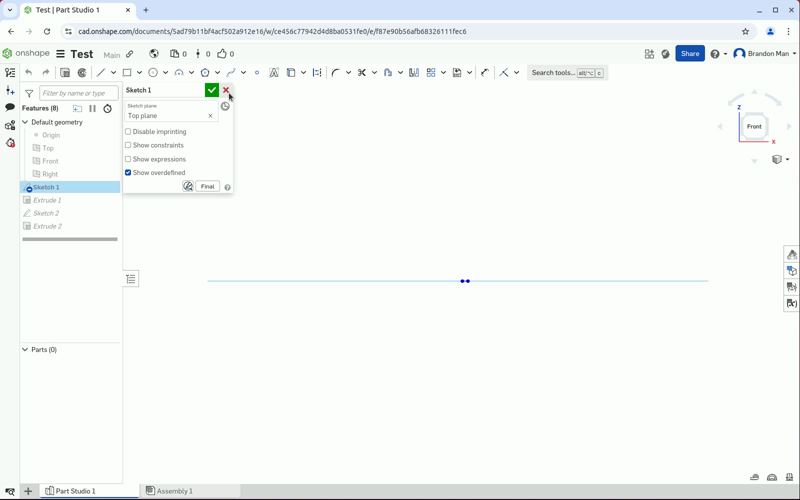
click(229, 92)
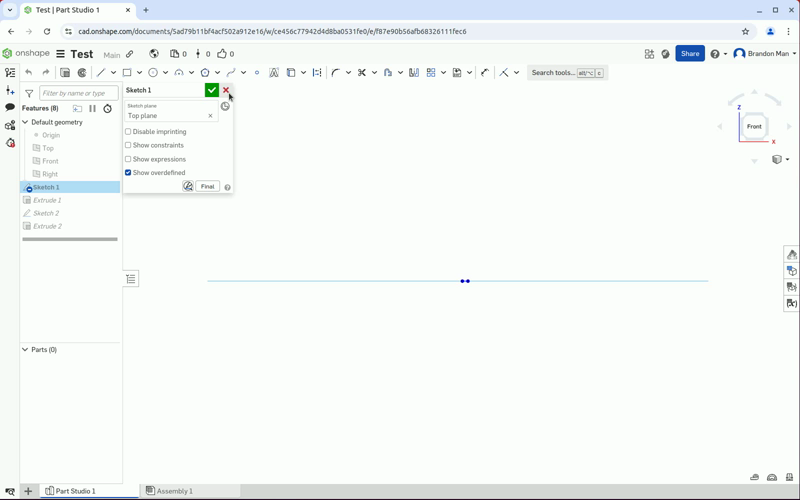
key(shift+s)
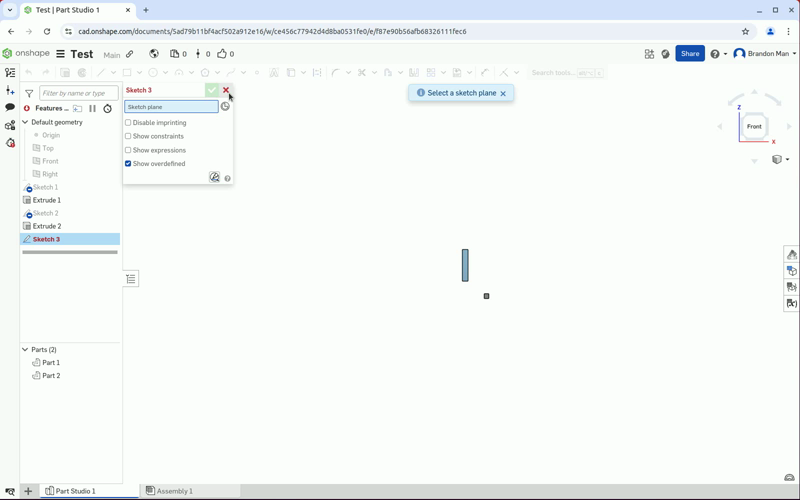
mouse_move(73, 163)
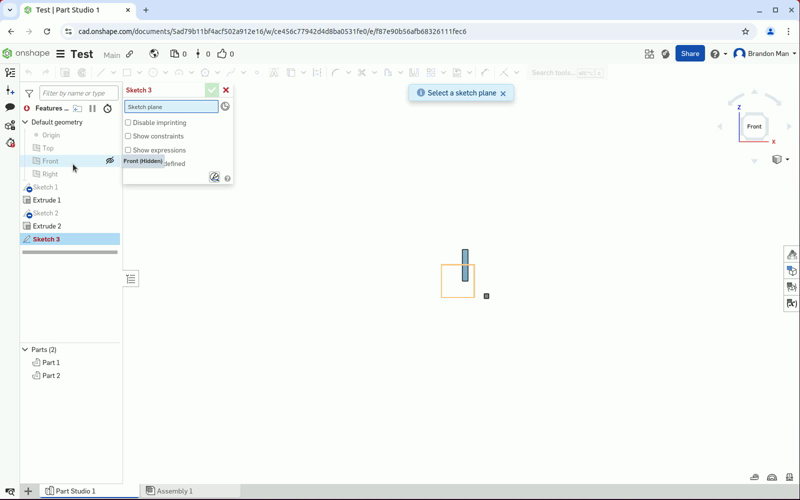
click(73, 163)
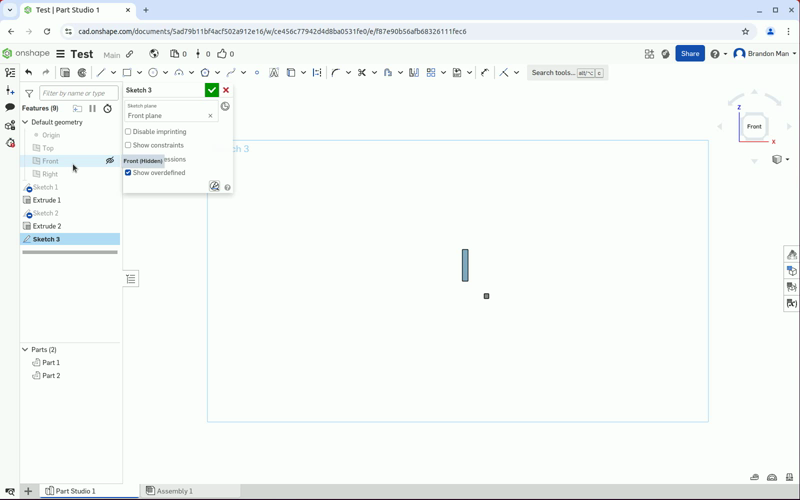
mouse_move(73, 352)
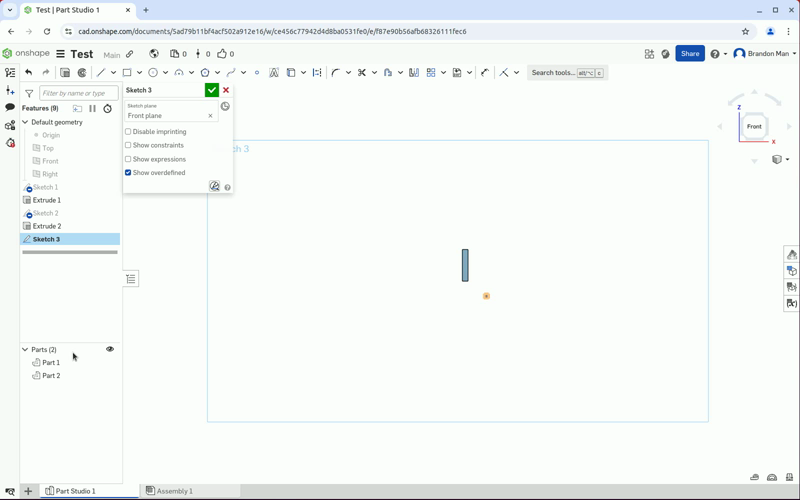
key(y)
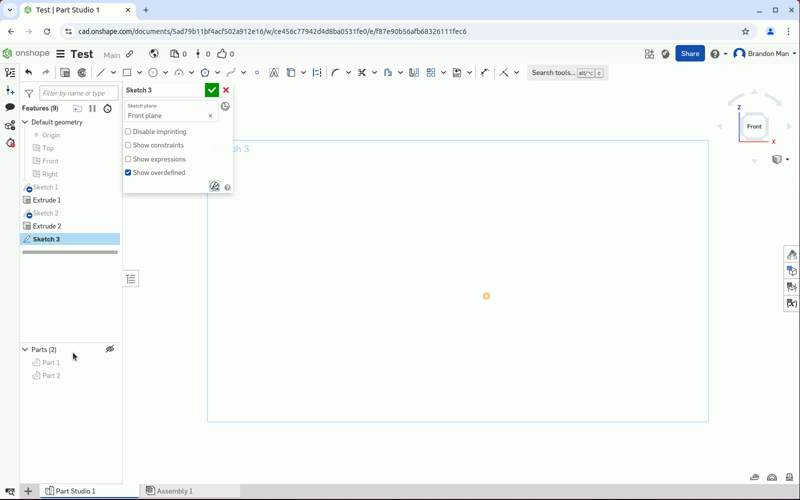
key(l)
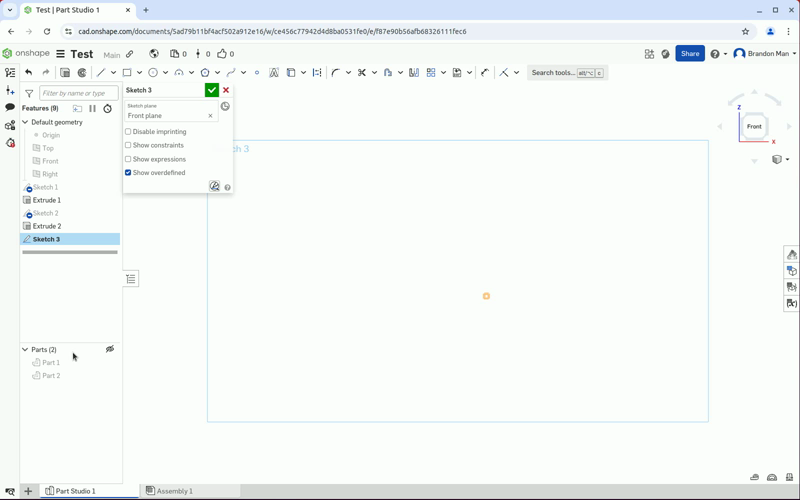
key_down(shift)
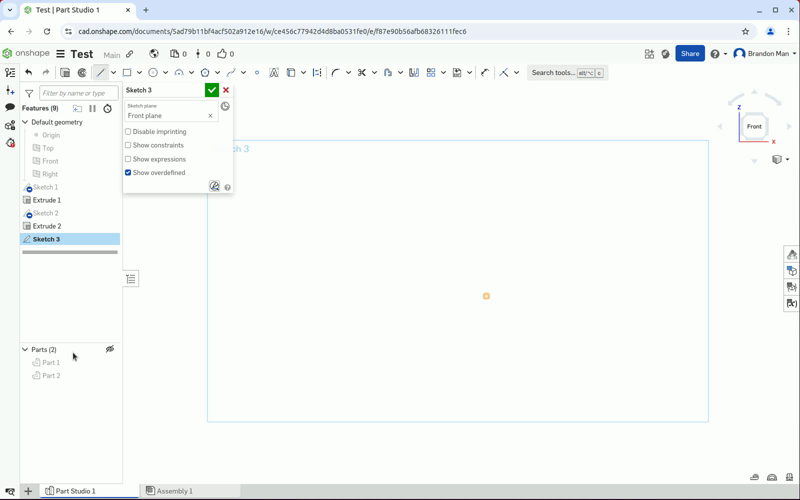
mouse_move(458, 298)
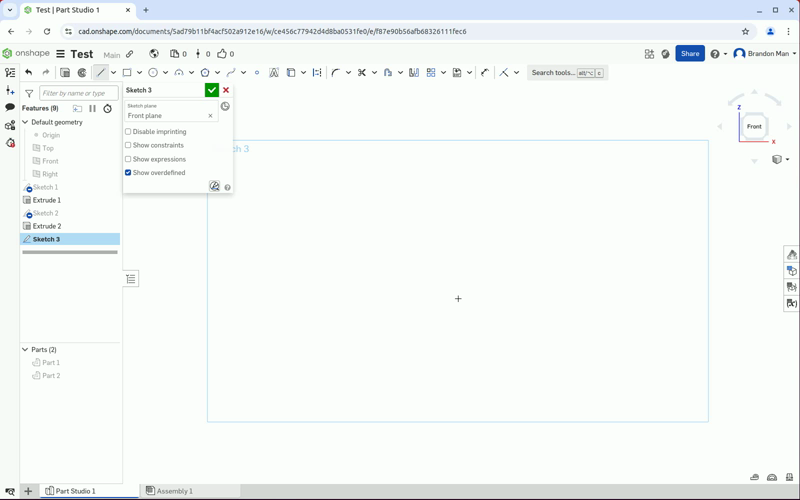
click(458, 298)
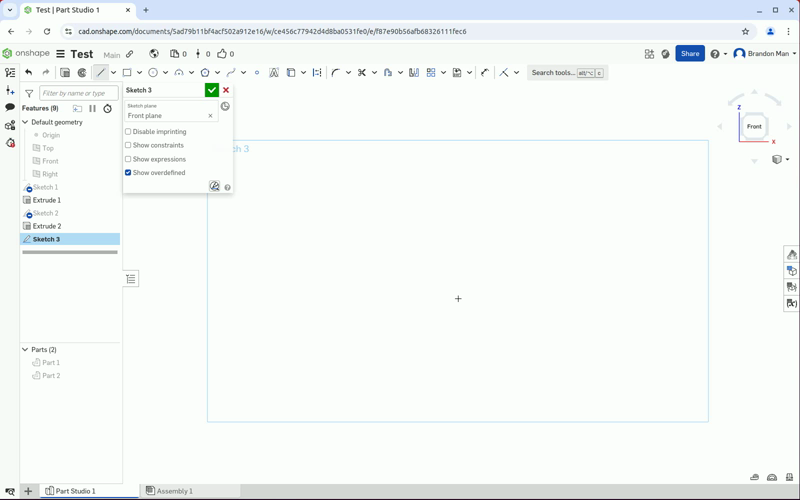
key_up(shift)
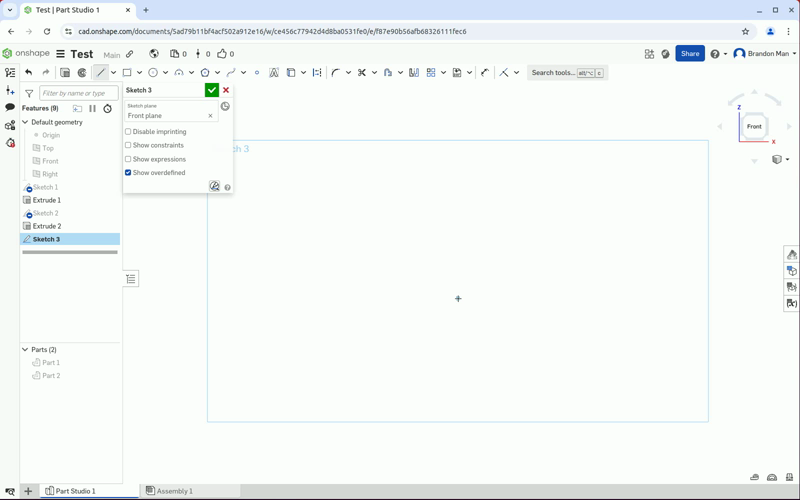
key_down(shift)
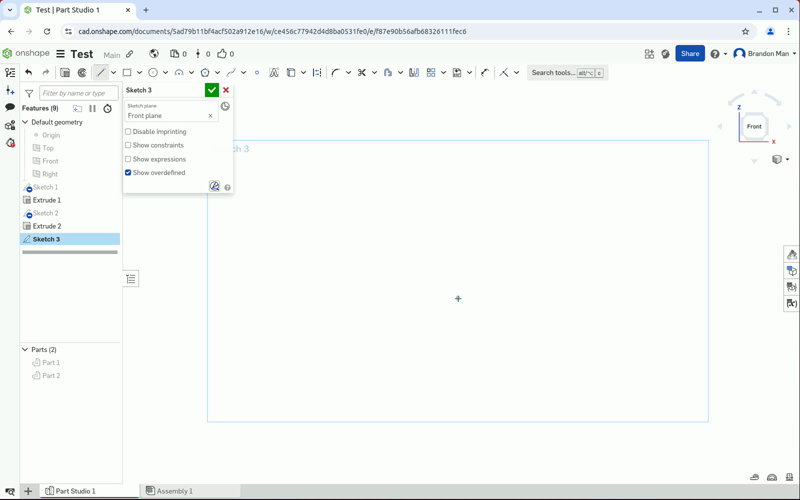
mouse_move(488, 298)
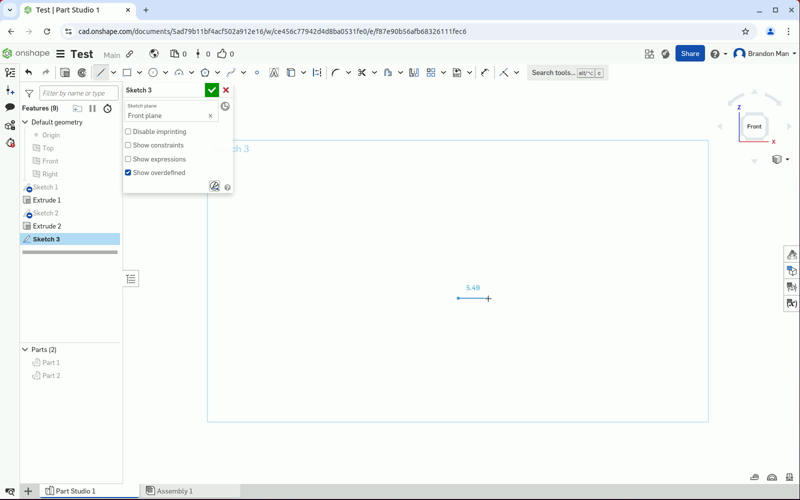
mouse_move(462, 298)
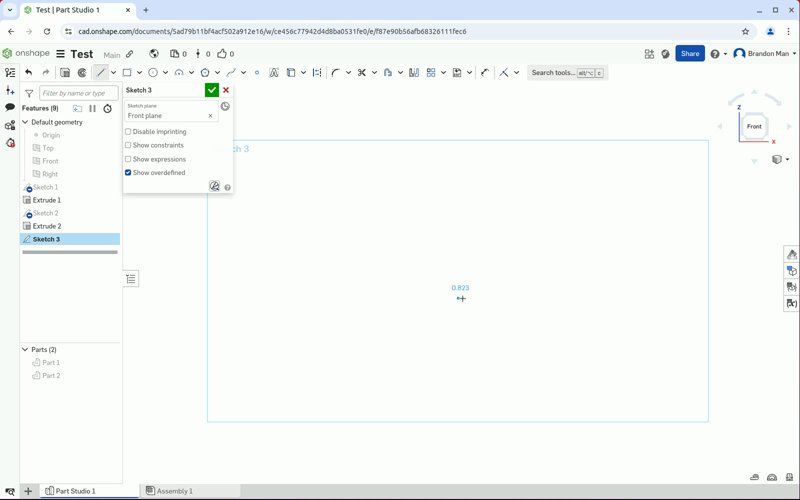
scroll(6)
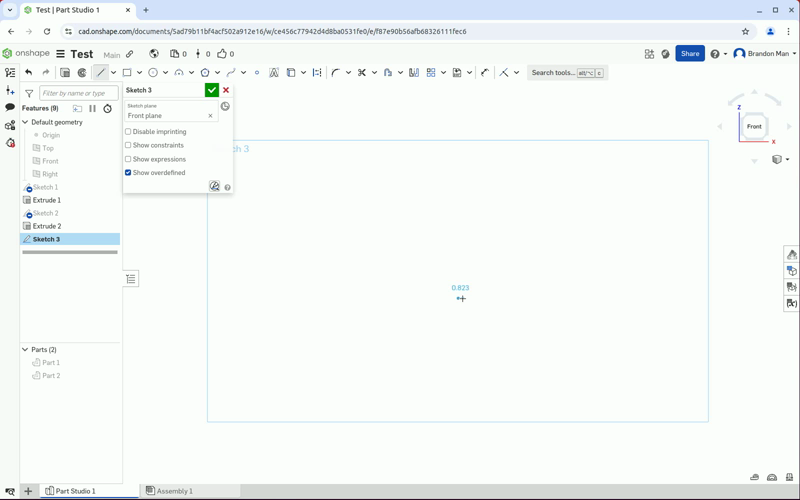
scroll(6)
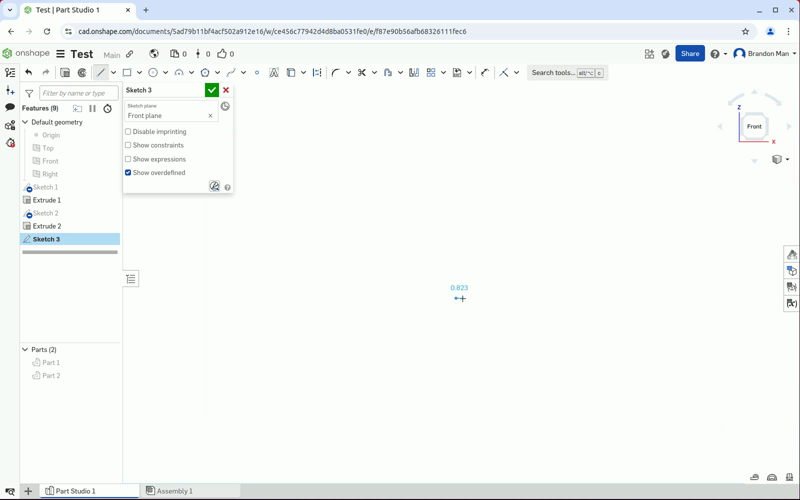
scroll(6)
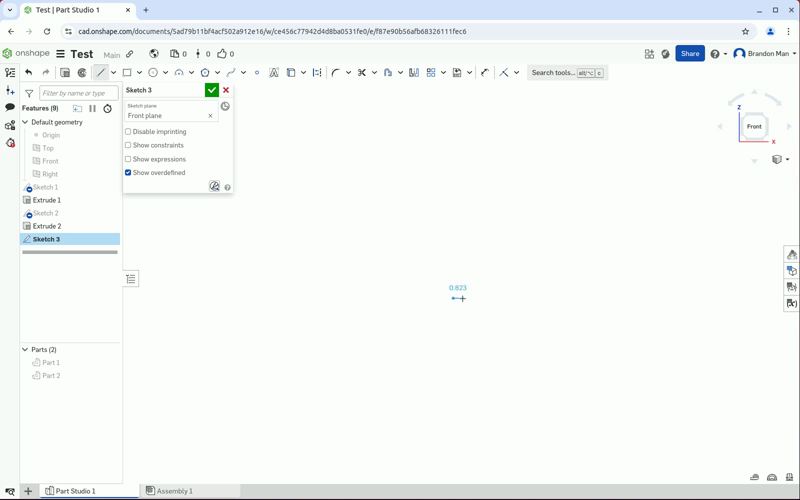
scroll(6)
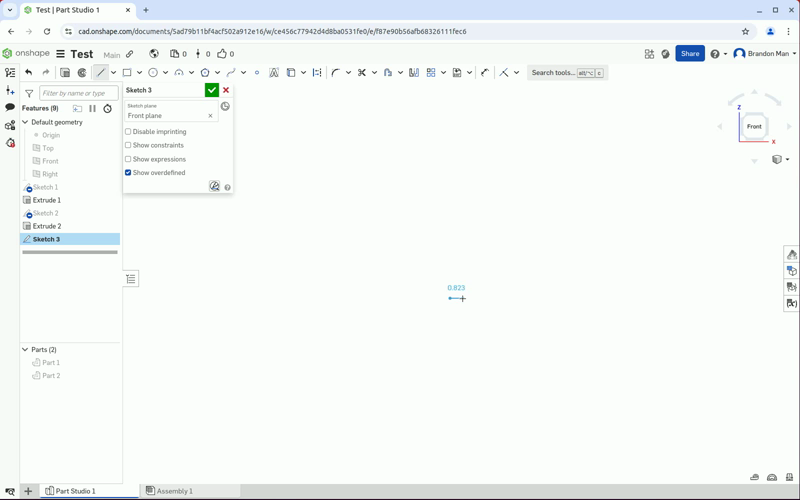
scroll(6)
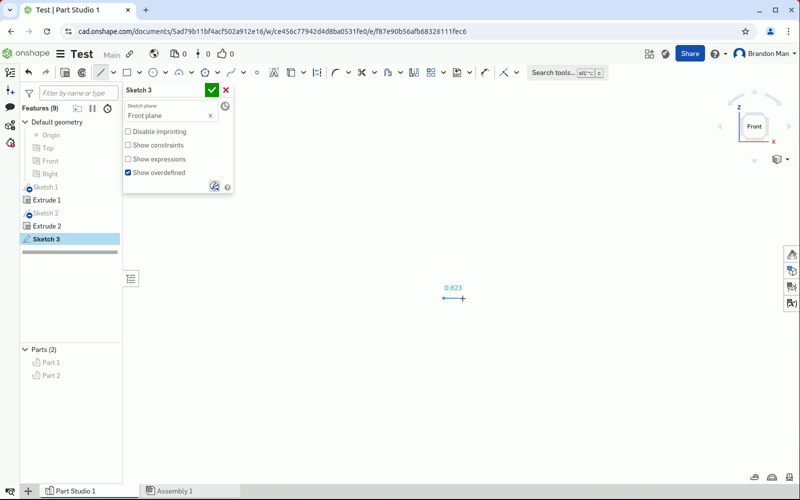
scroll(6)
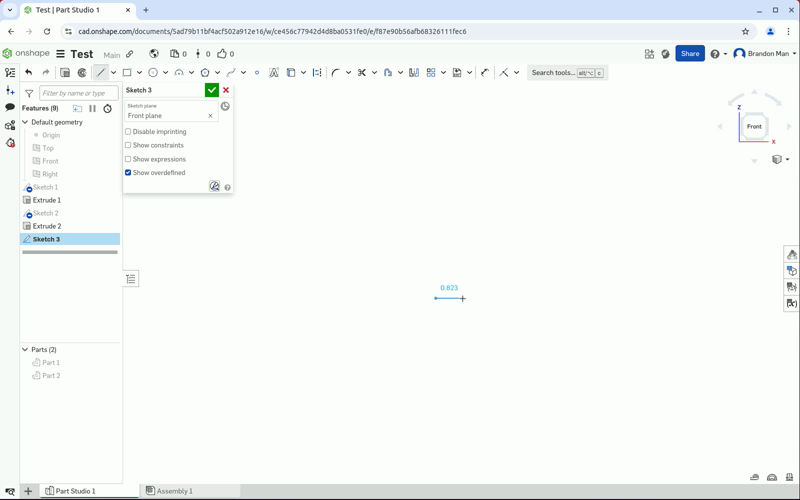
scroll(6)
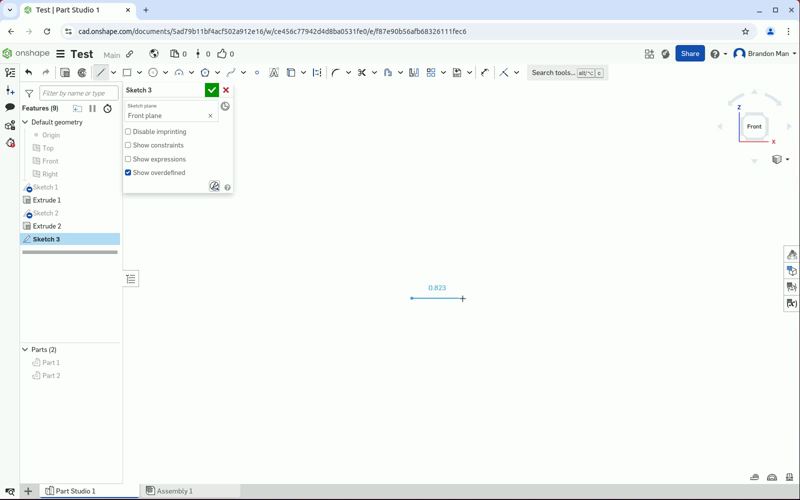
click(462, 298)
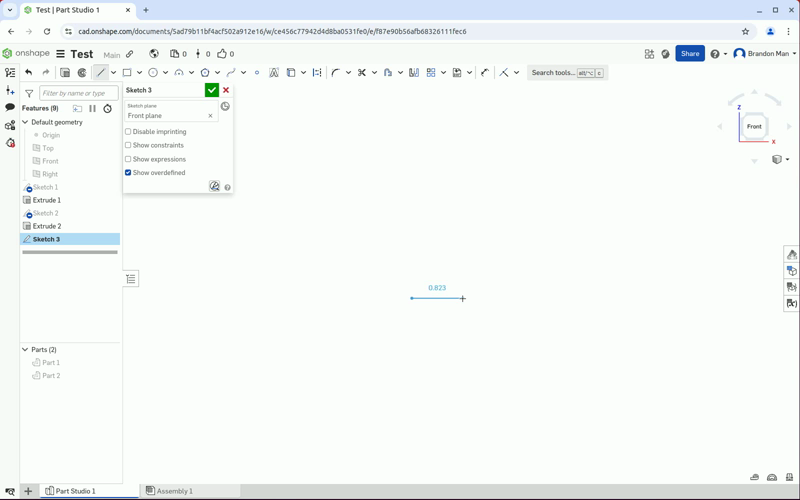
scroll(-6)
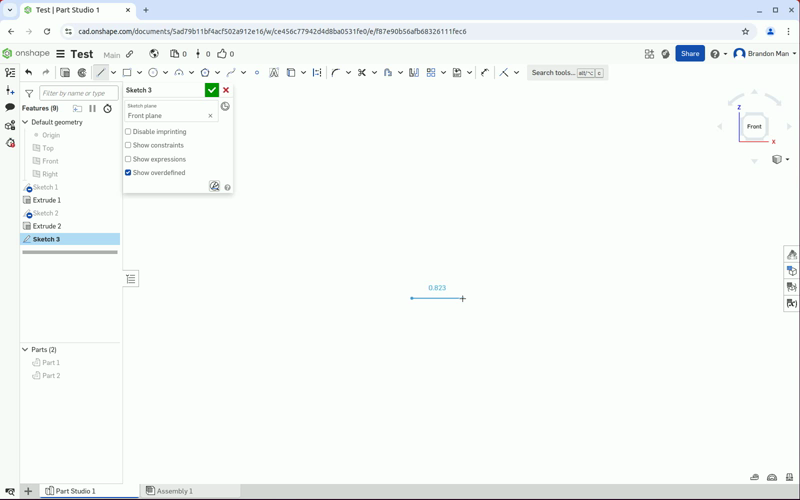
scroll(-6)
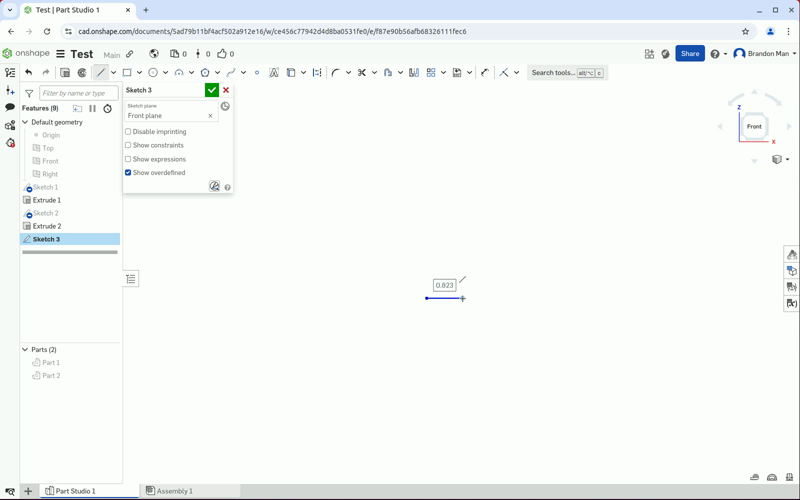
scroll(-6)
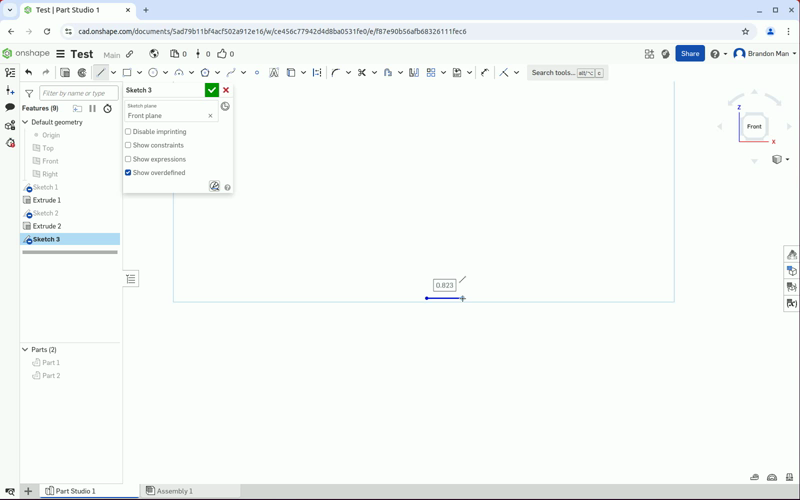
scroll(-6)
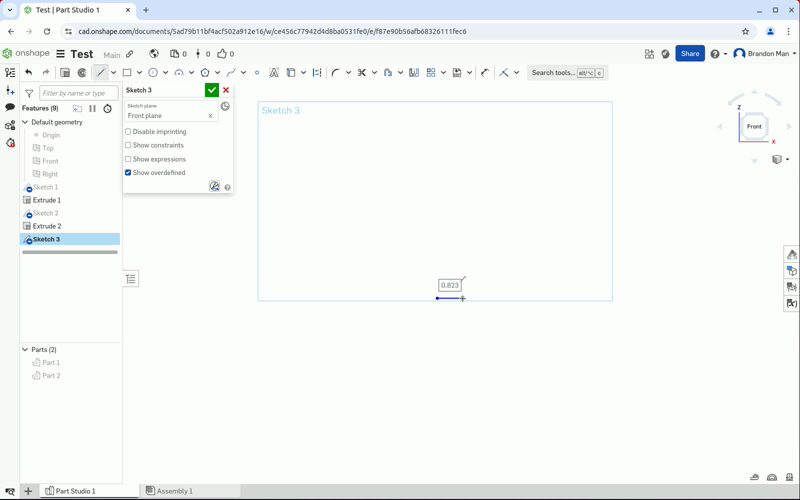
scroll(-6)
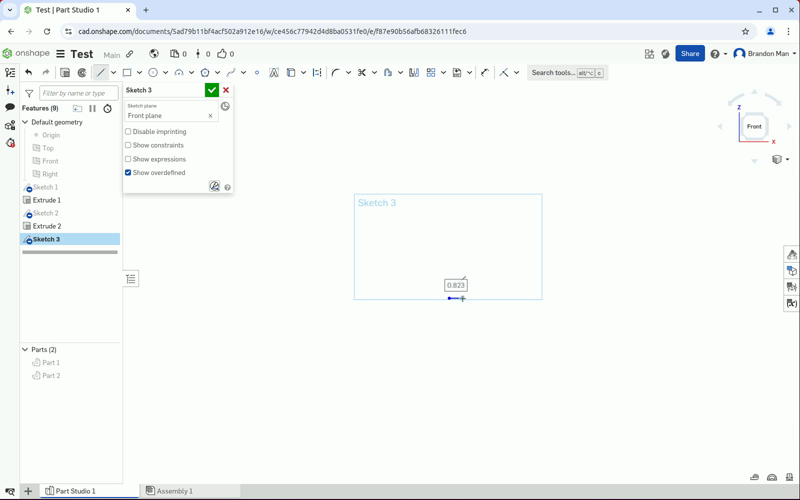
scroll(-6)
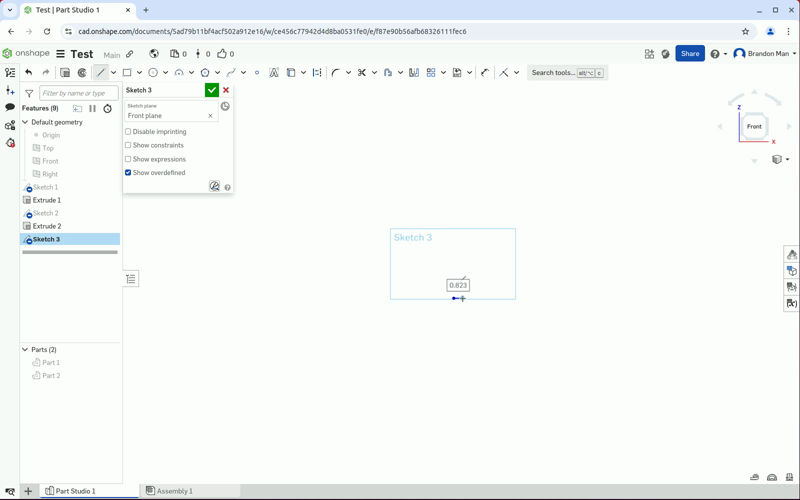
scroll(-6)
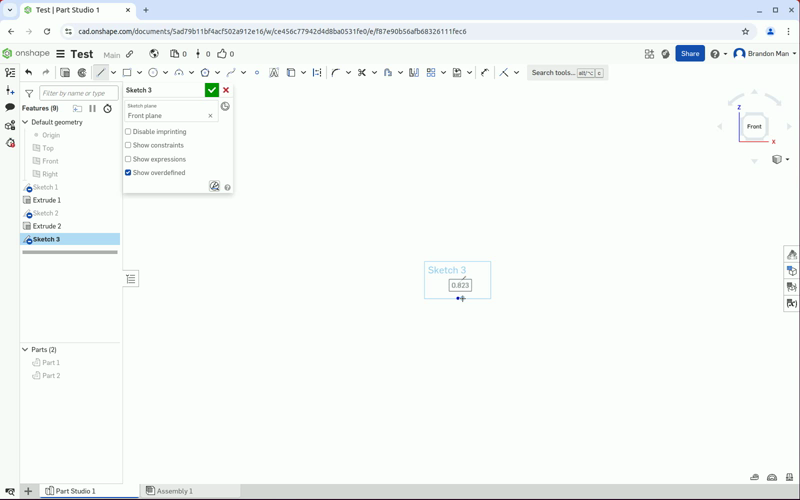
key_up(shift)
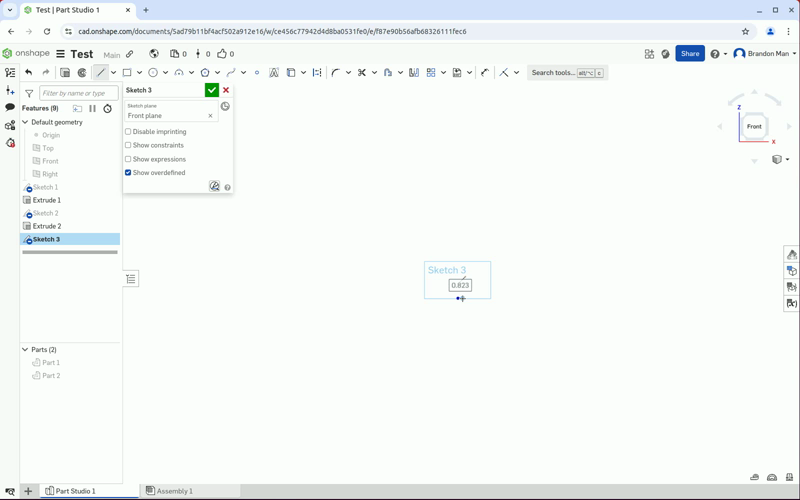
key_down(shift)
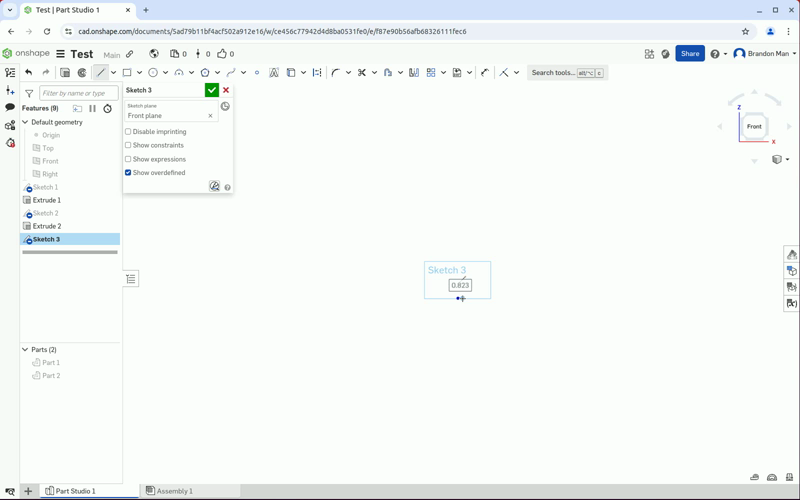
mouse_move(492, 298)
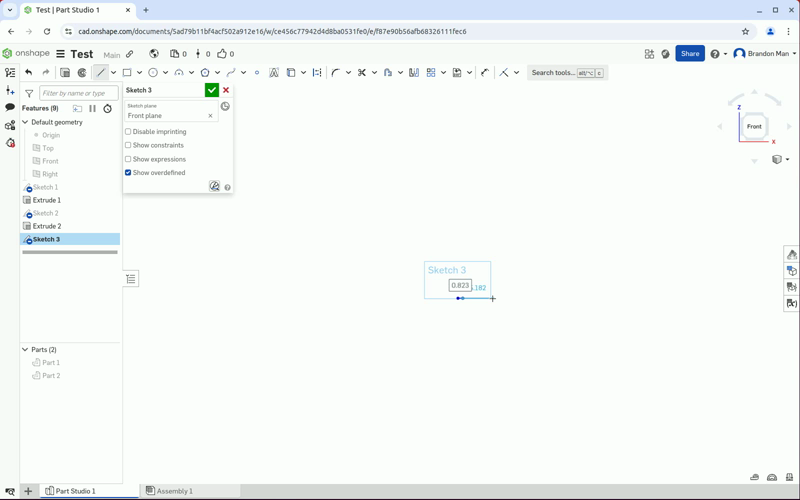
mouse_move(462, 293)
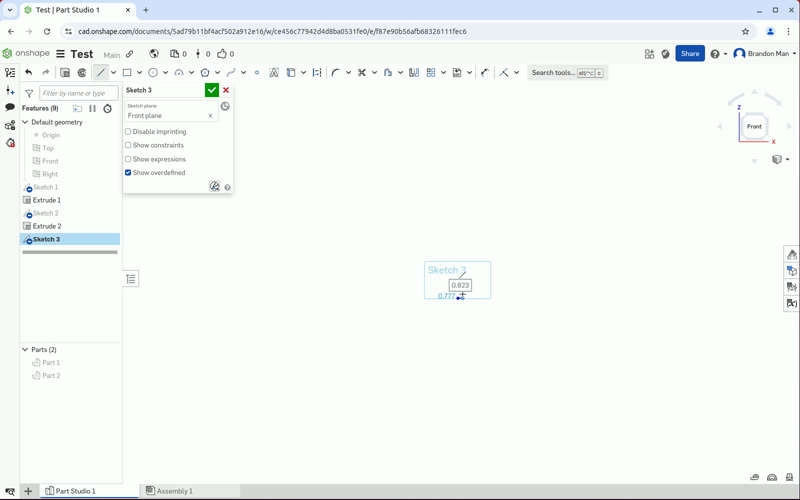
scroll(6)
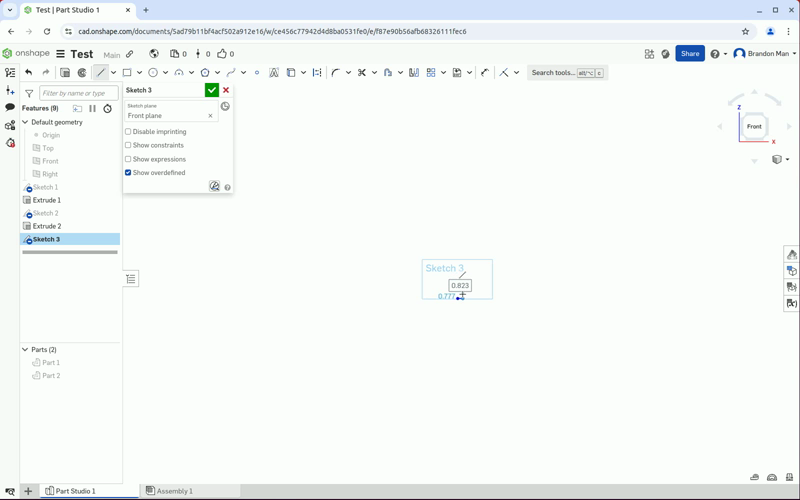
scroll(6)
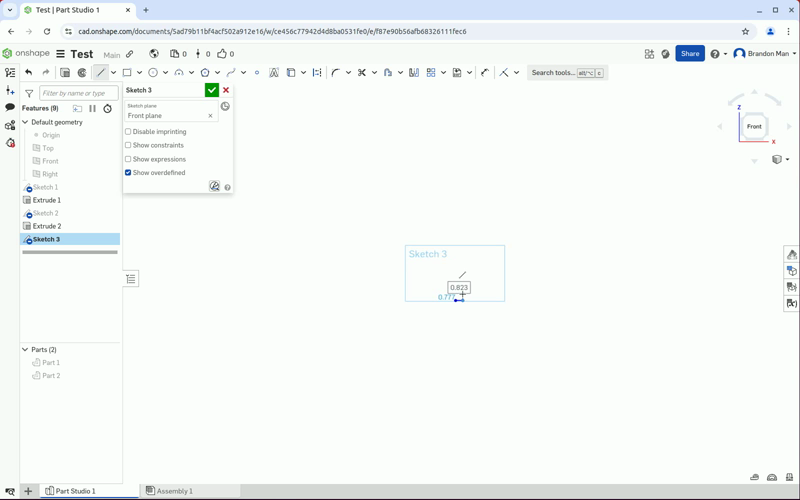
scroll(6)
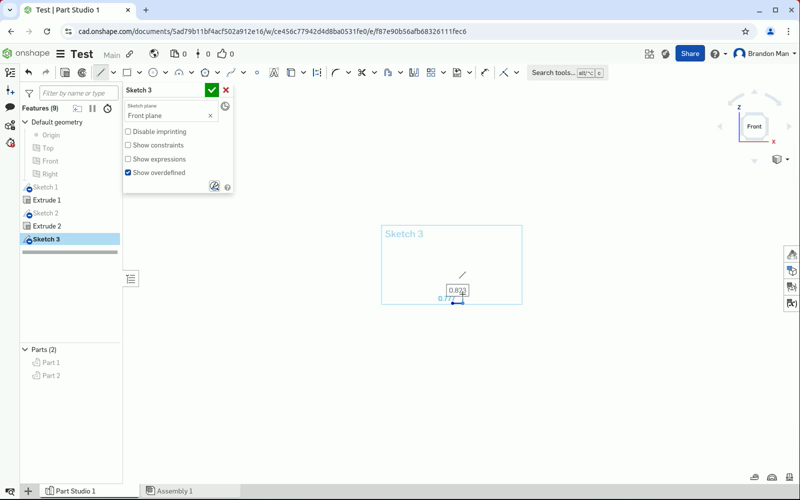
scroll(6)
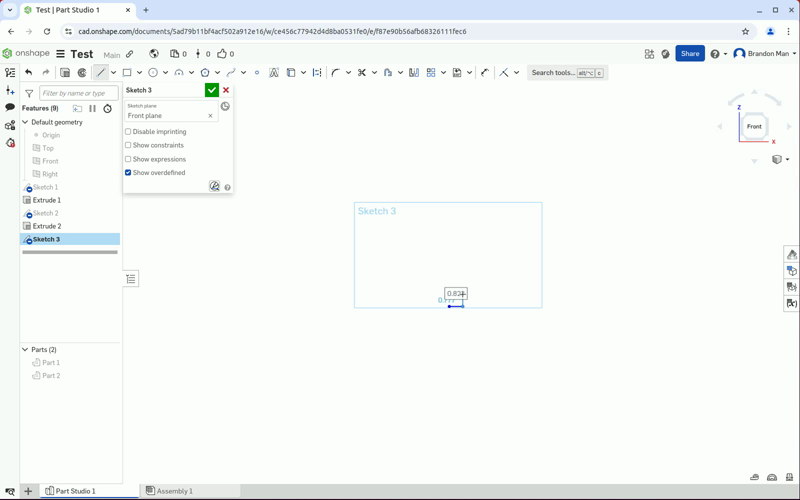
scroll(6)
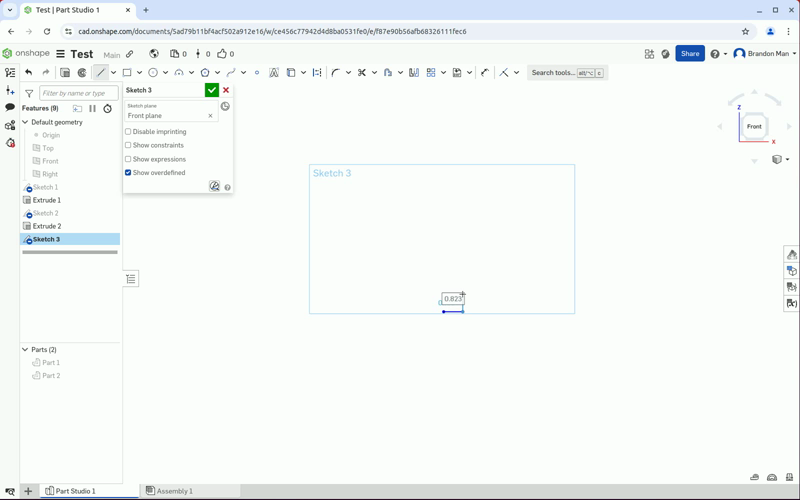
scroll(6)
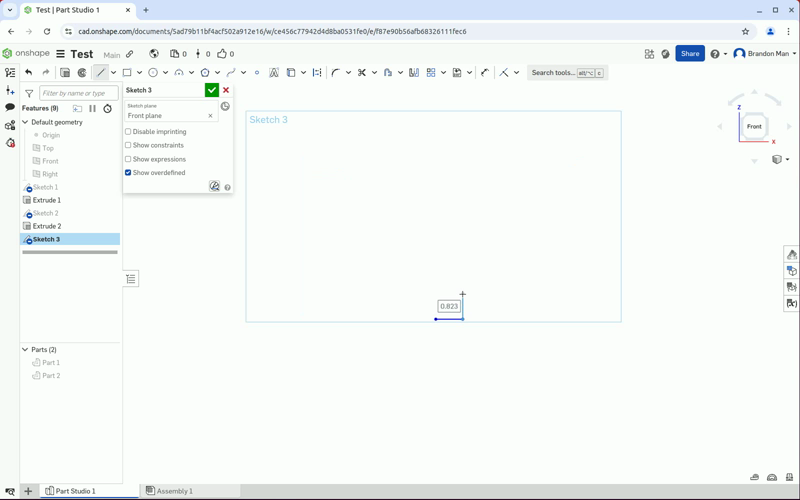
scroll(6)
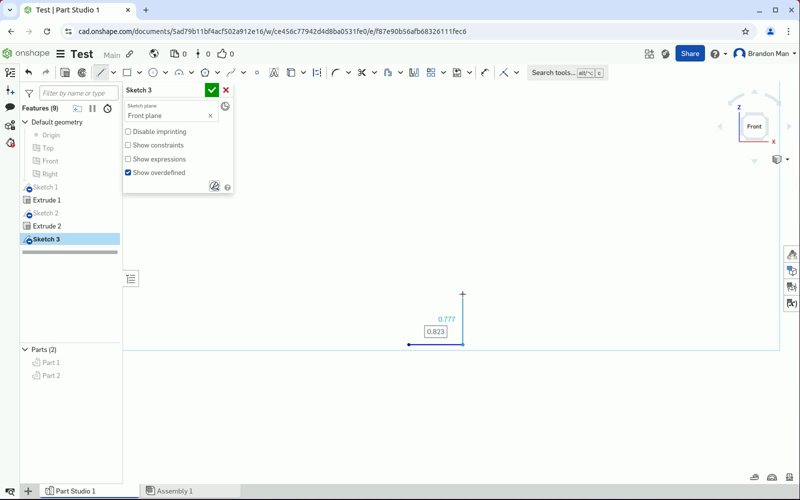
click(462, 293)
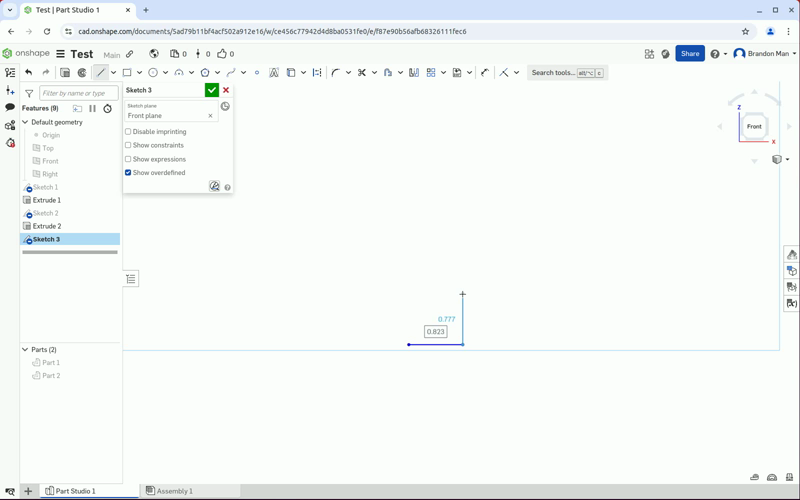
scroll(-6)
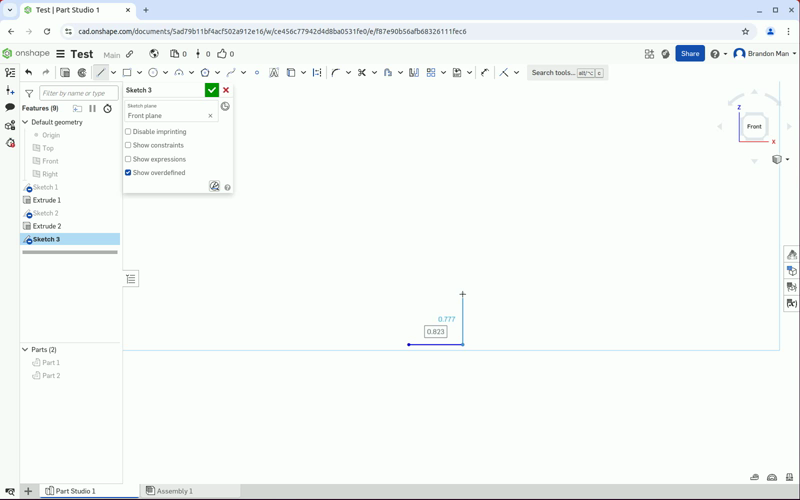
scroll(-6)
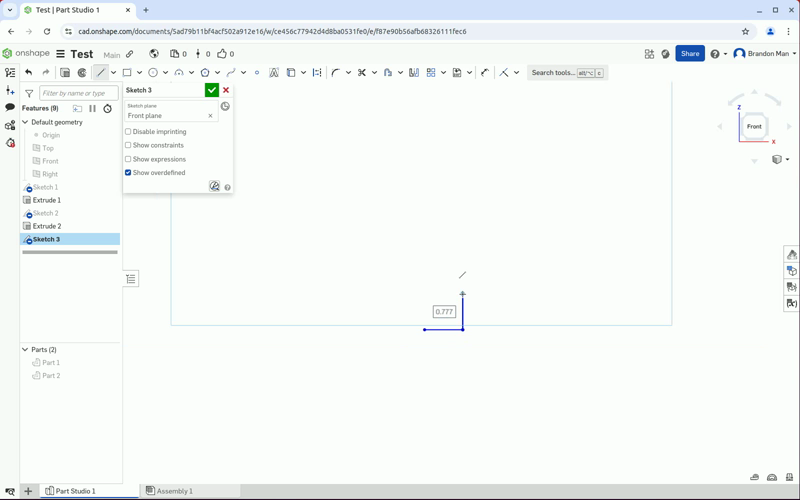
scroll(-6)
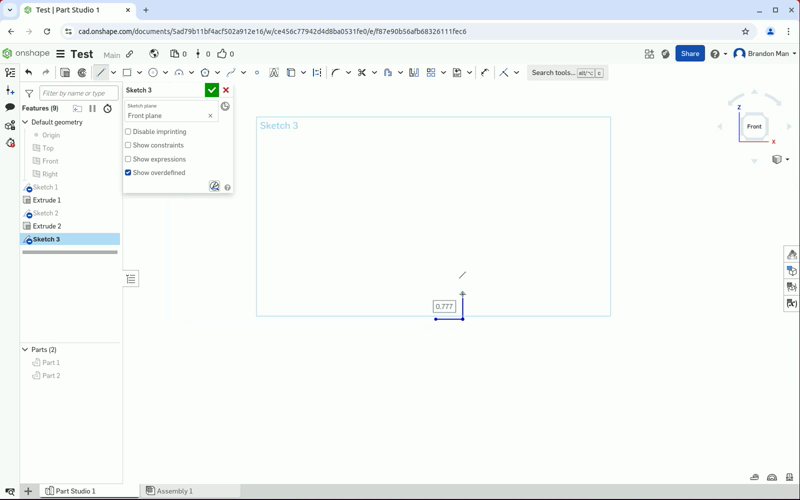
scroll(-6)
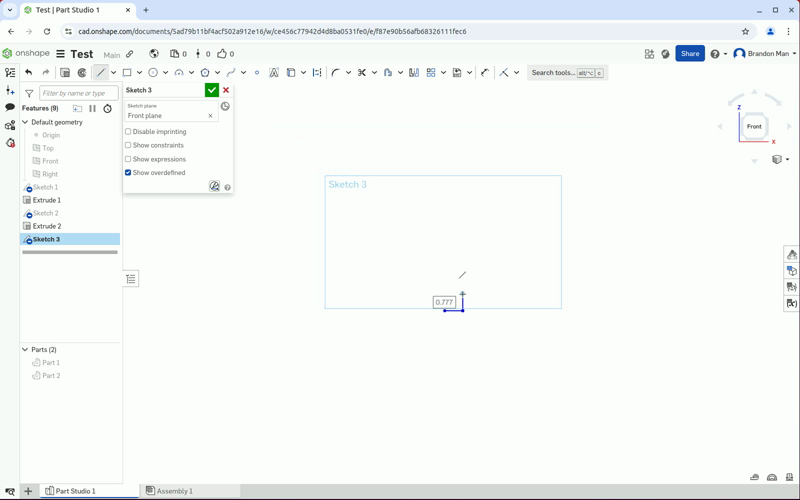
scroll(-6)
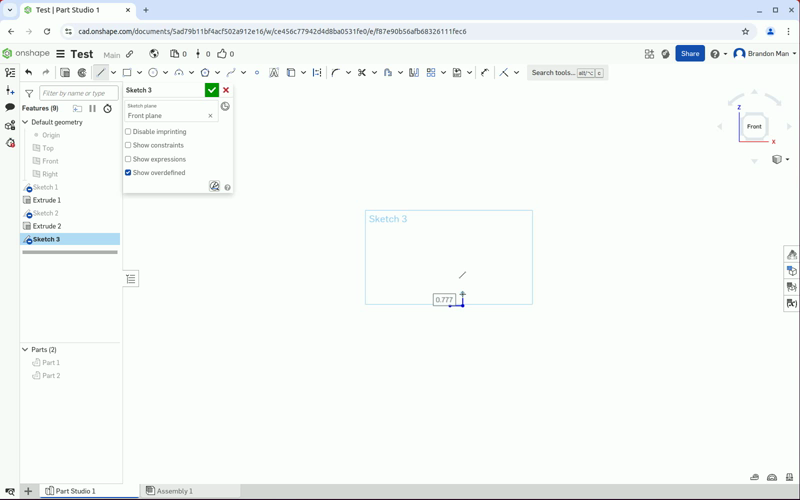
scroll(-6)
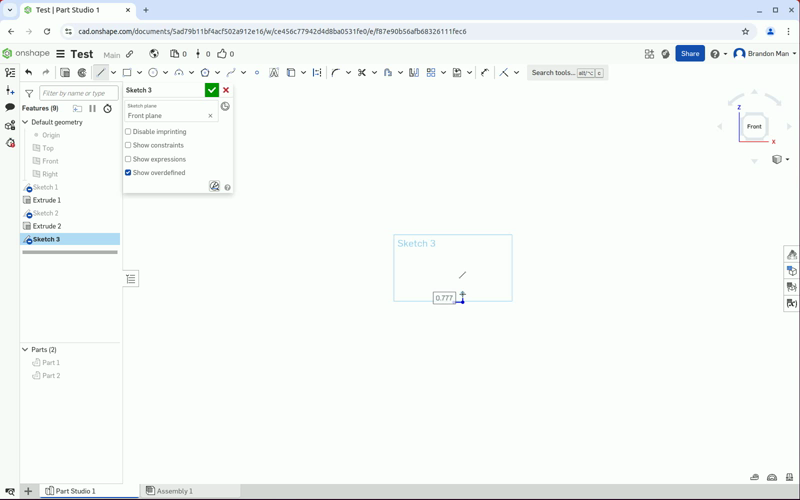
scroll(-6)
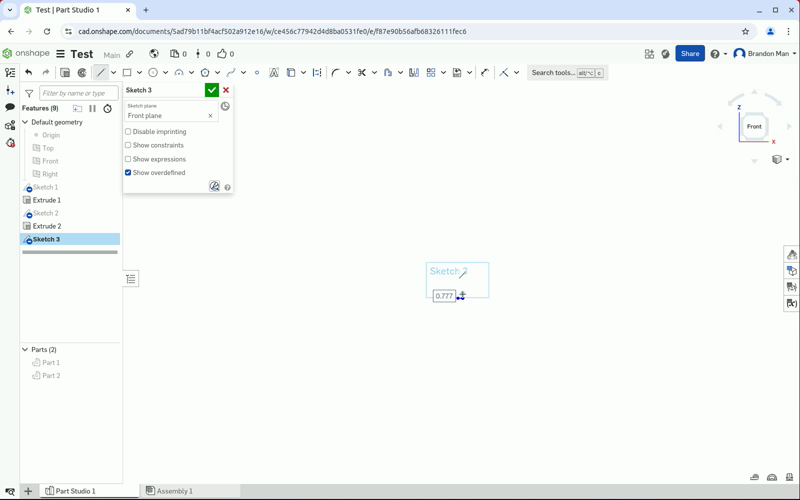
key_up(shift)
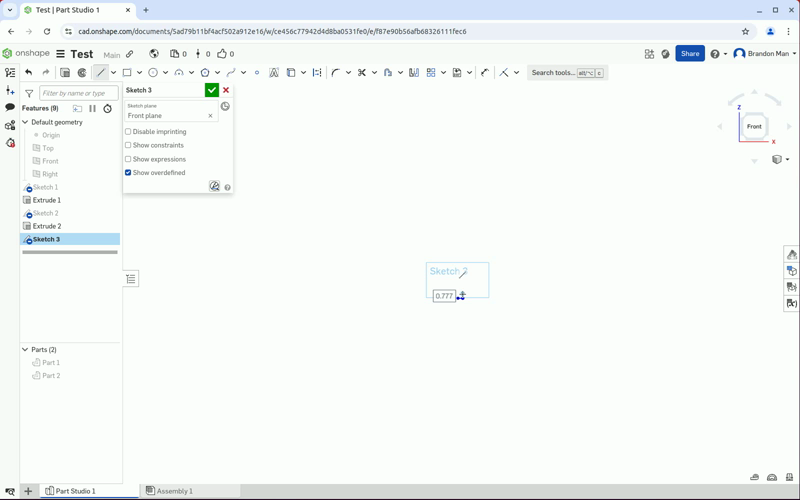
key_down(shift)
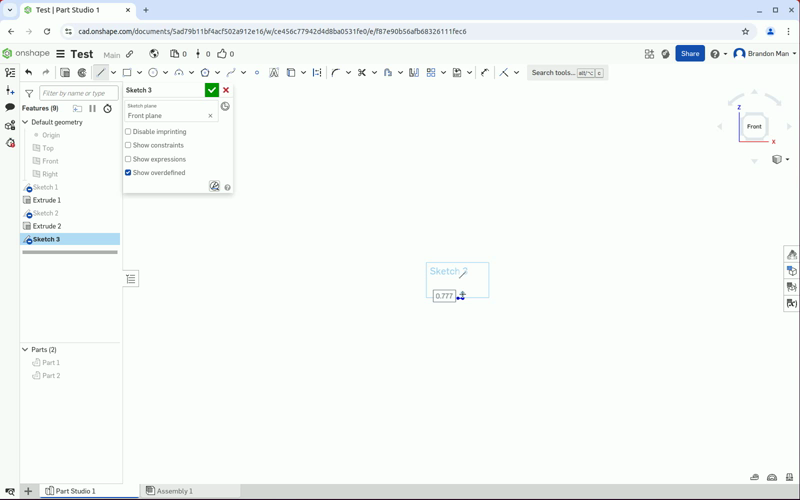
mouse_move(492, 293)
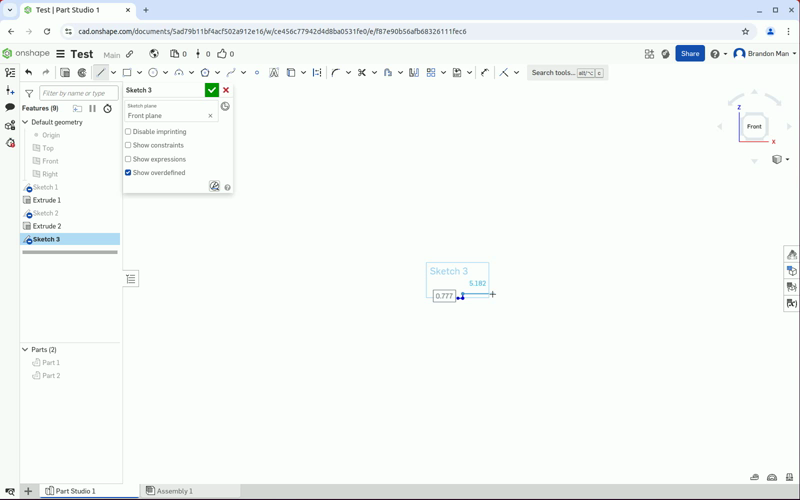
mouse_move(458, 293)
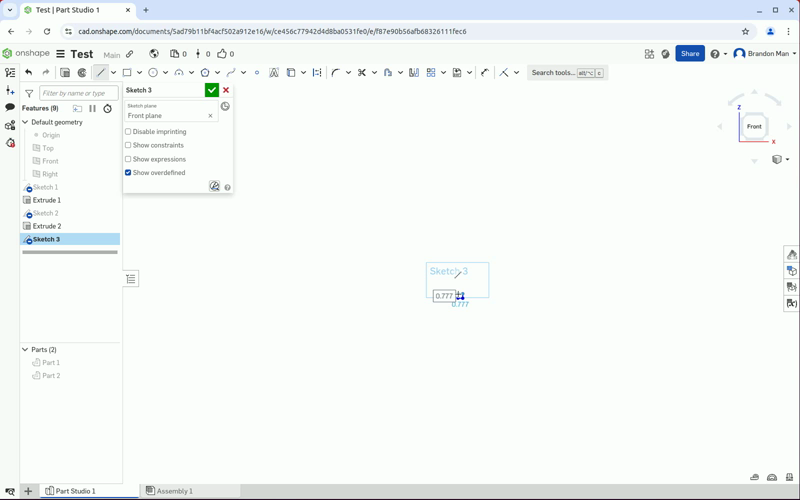
scroll(6)
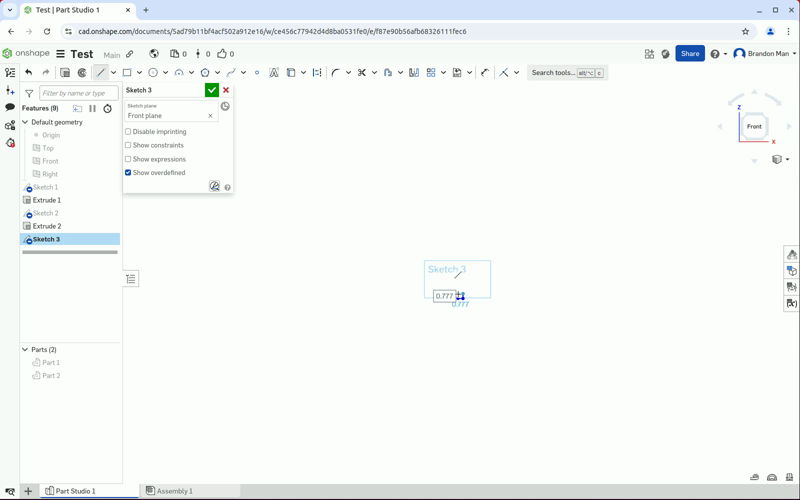
scroll(6)
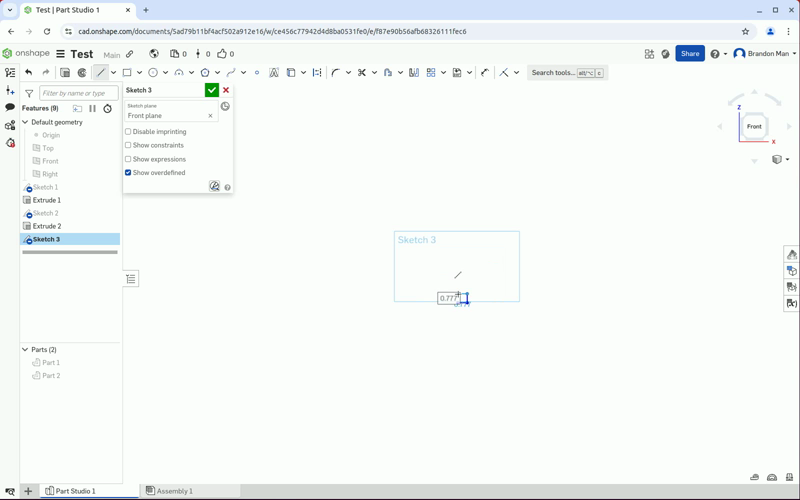
scroll(6)
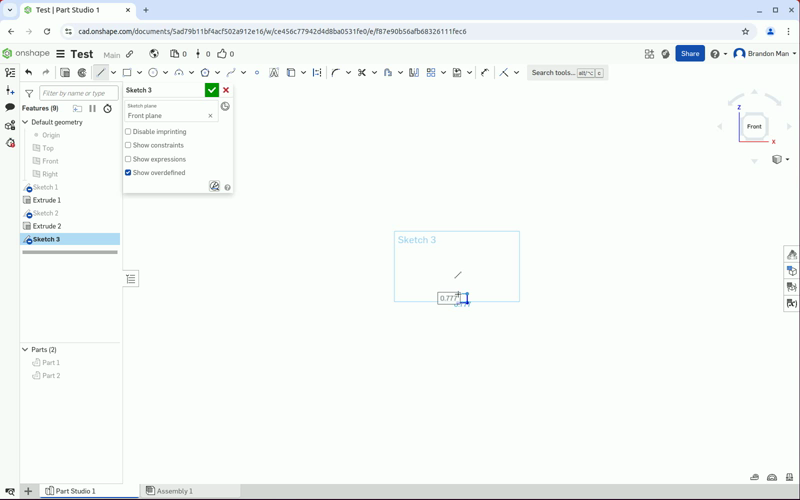
scroll(6)
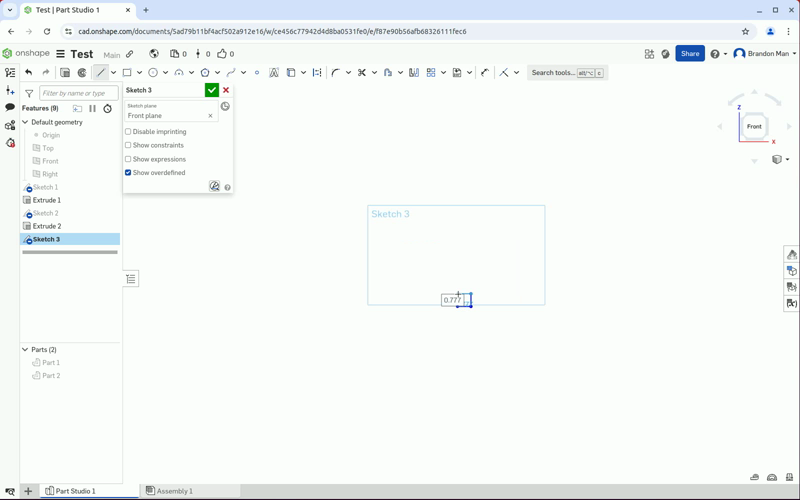
scroll(6)
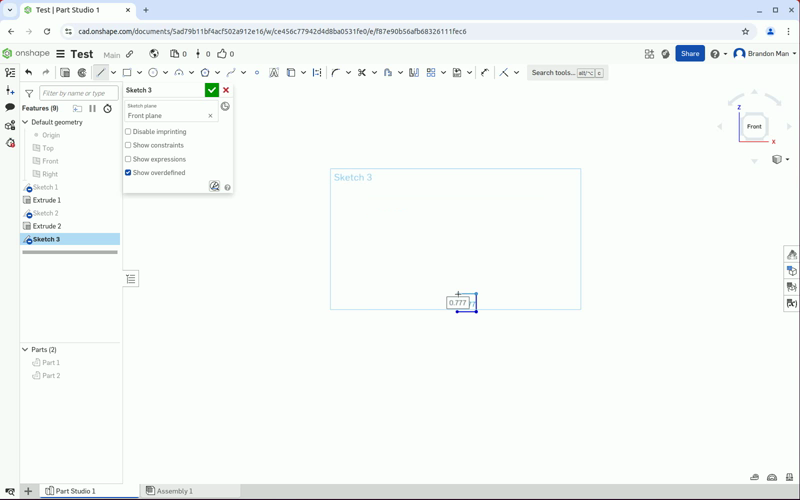
scroll(6)
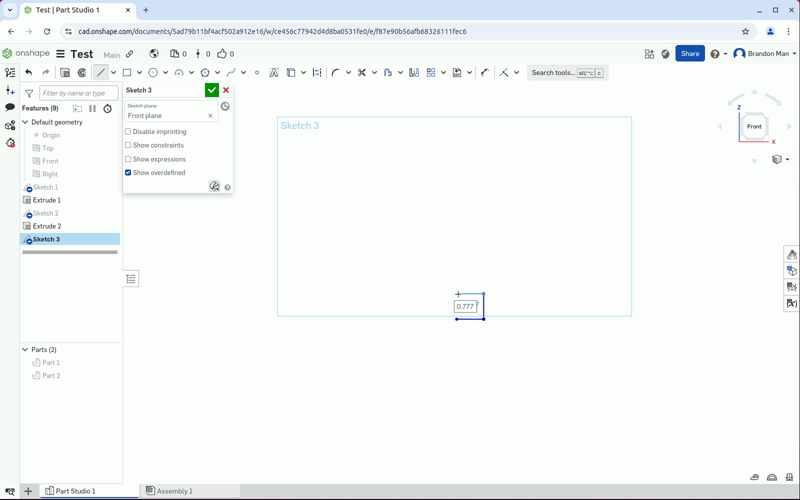
scroll(6)
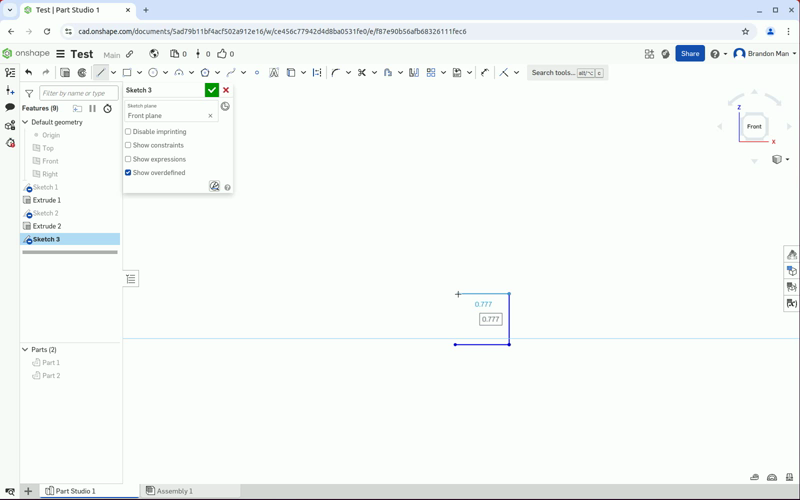
click(458, 293)
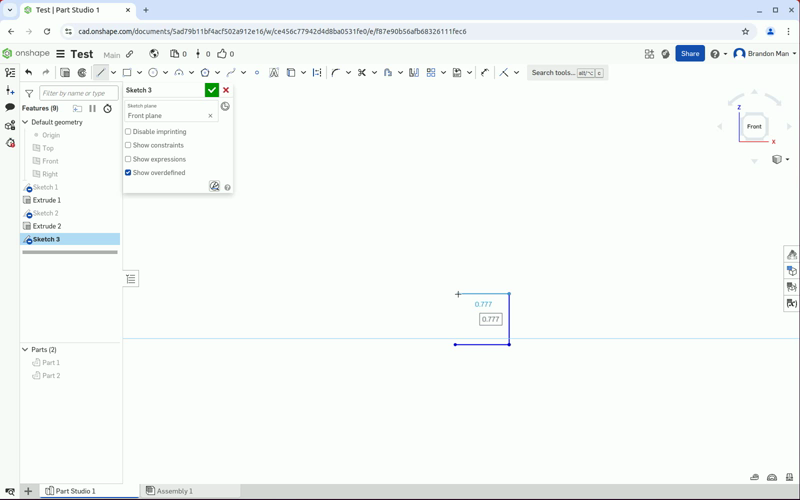
scroll(-6)
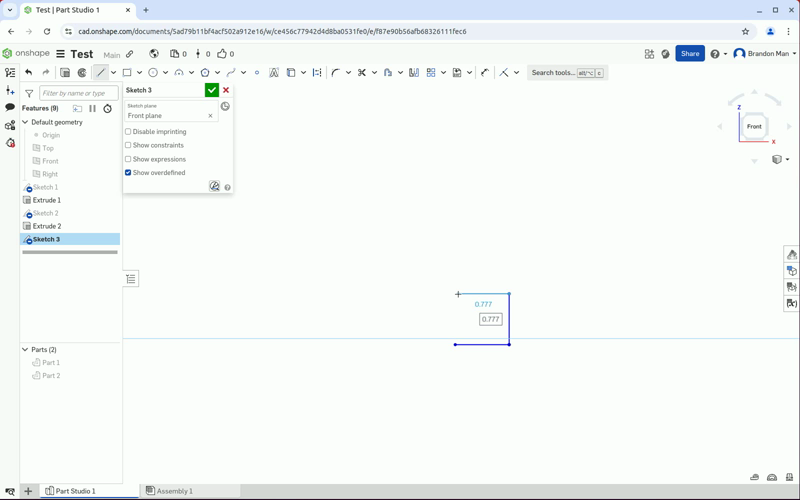
scroll(-6)
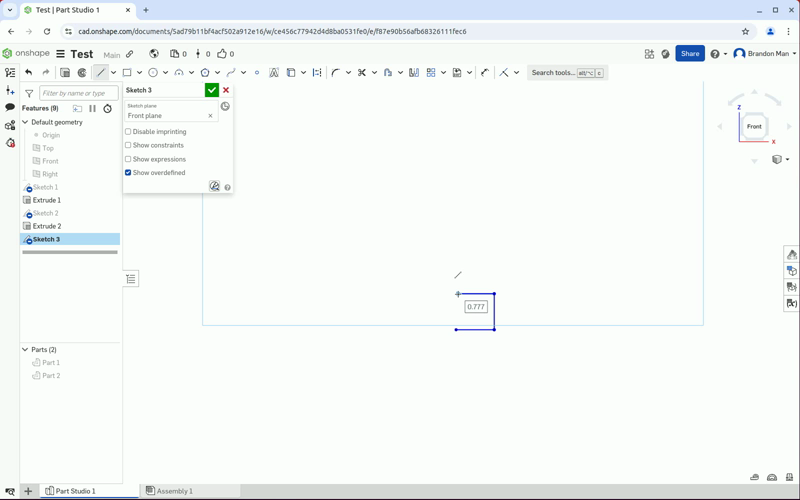
scroll(-6)
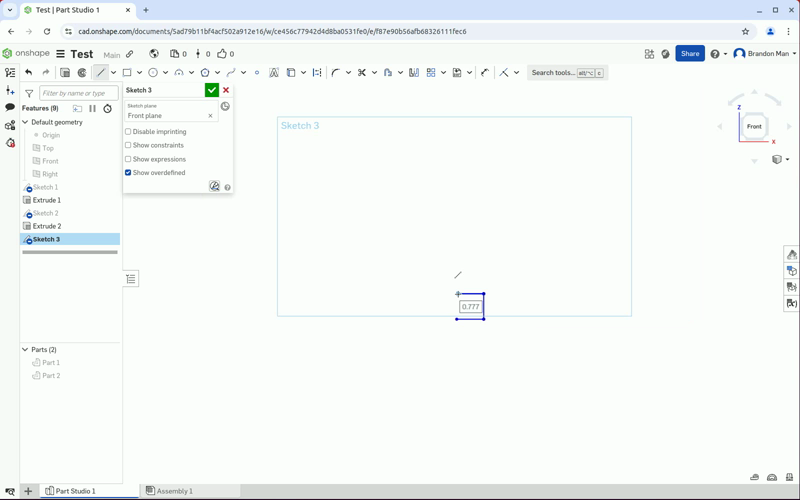
scroll(-6)
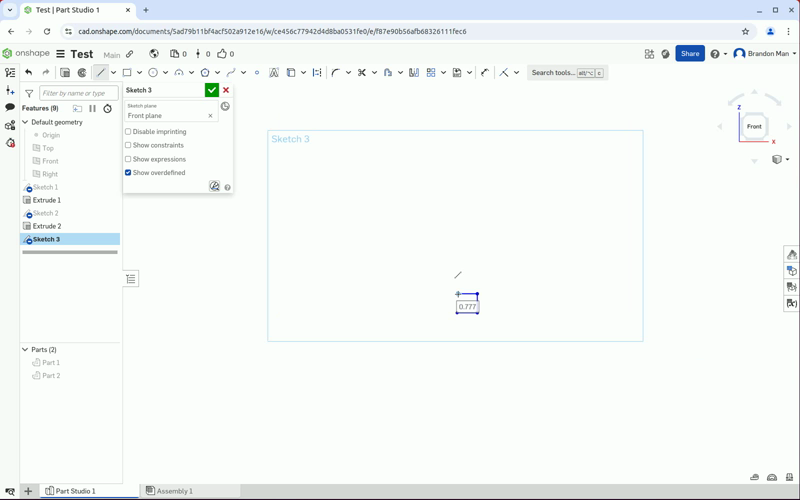
scroll(-6)
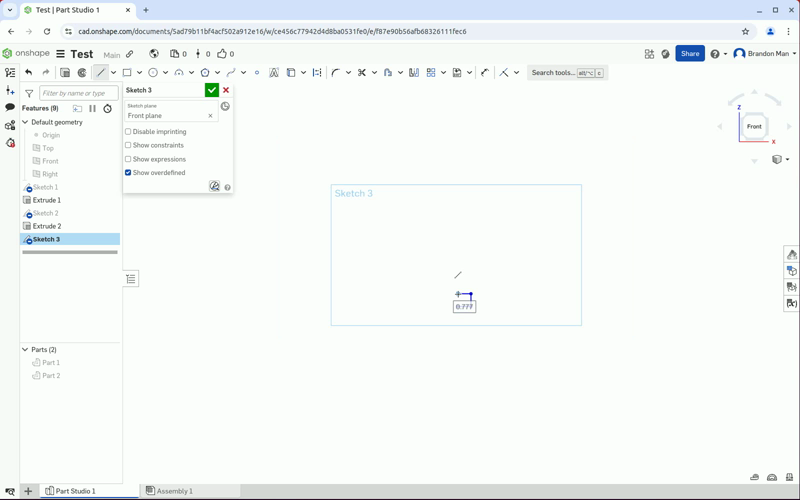
scroll(-6)
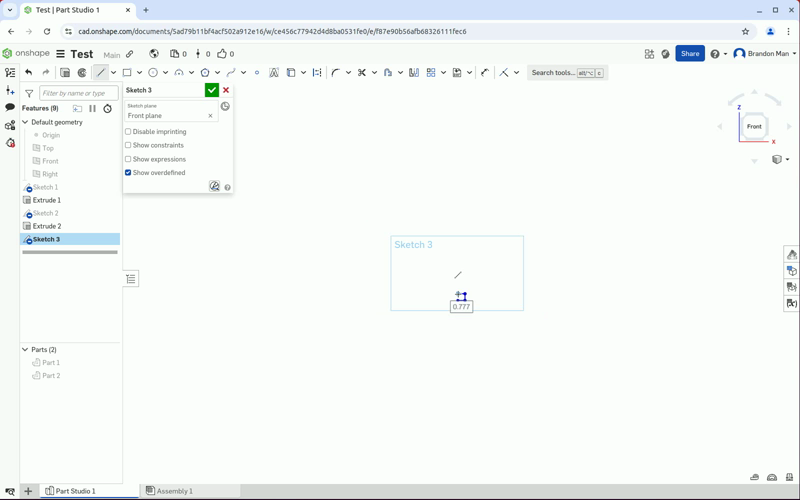
scroll(-6)
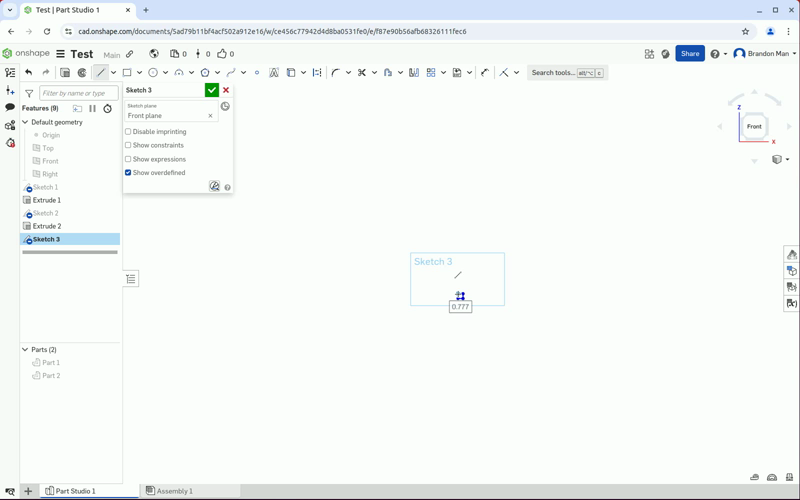
key_up(shift)
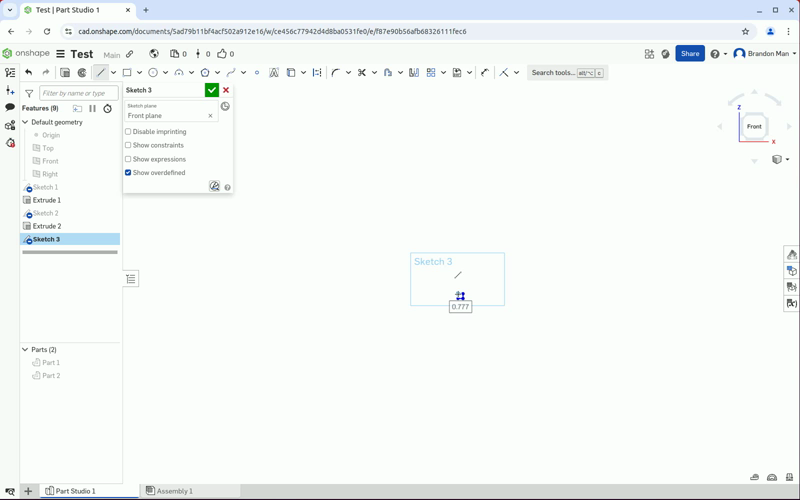
mouse_move(488, 293)
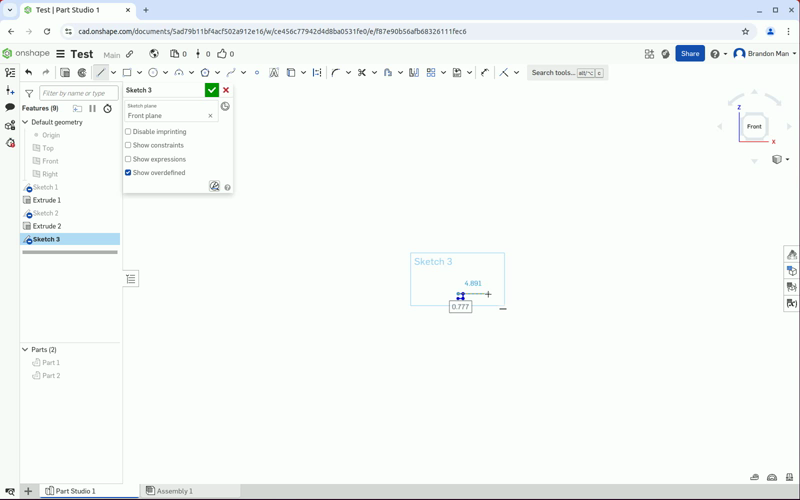
key_down(shift)
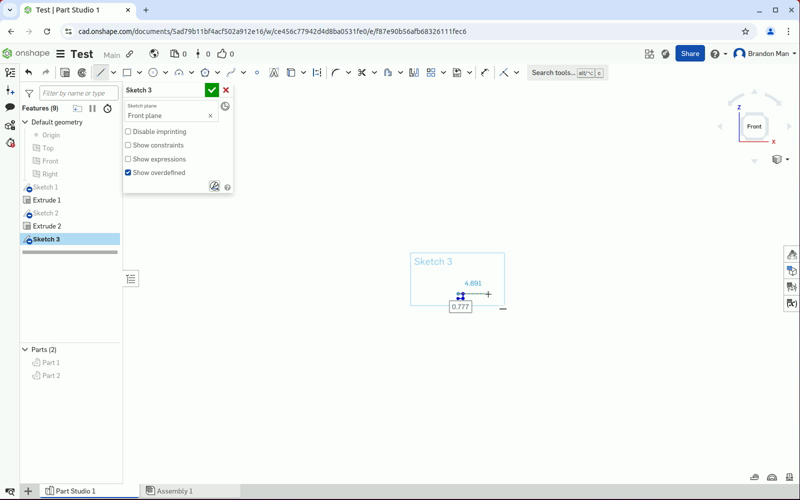
mouse_move(458, 298)
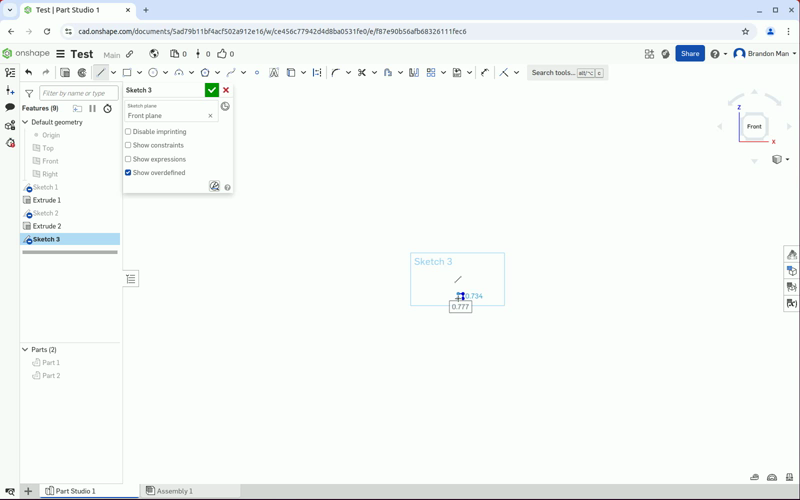
scroll(6)
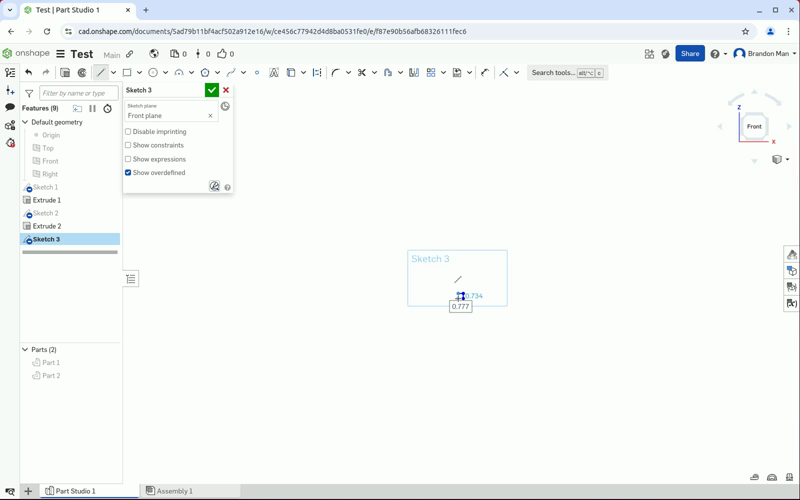
scroll(6)
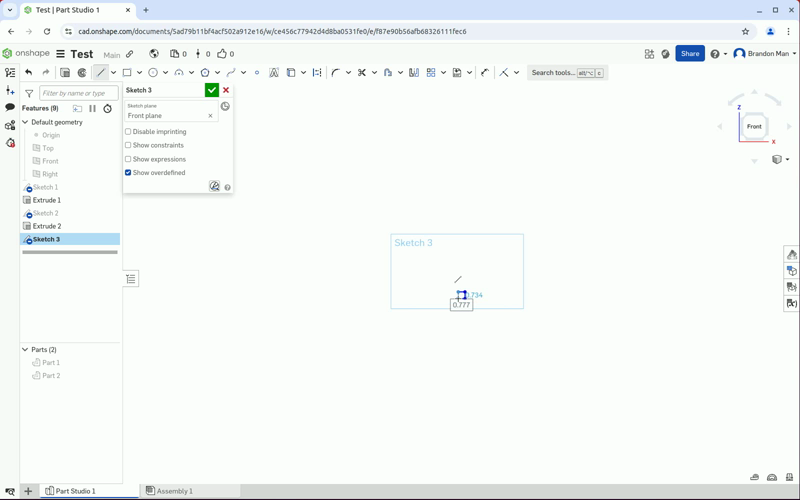
scroll(6)
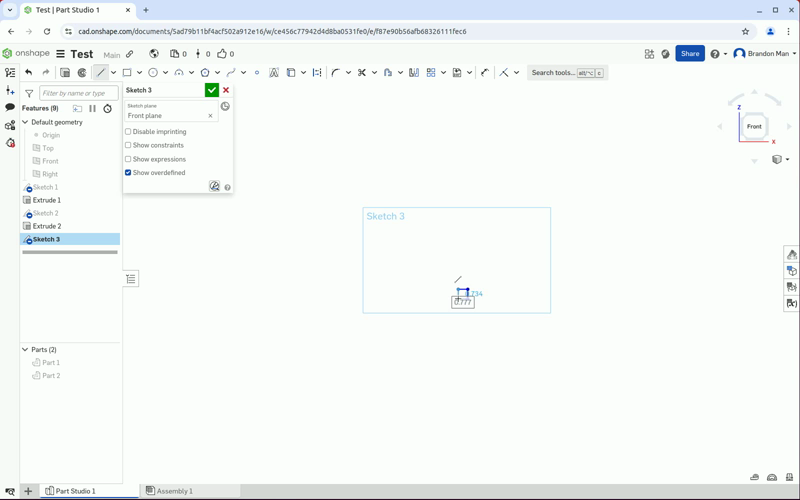
scroll(6)
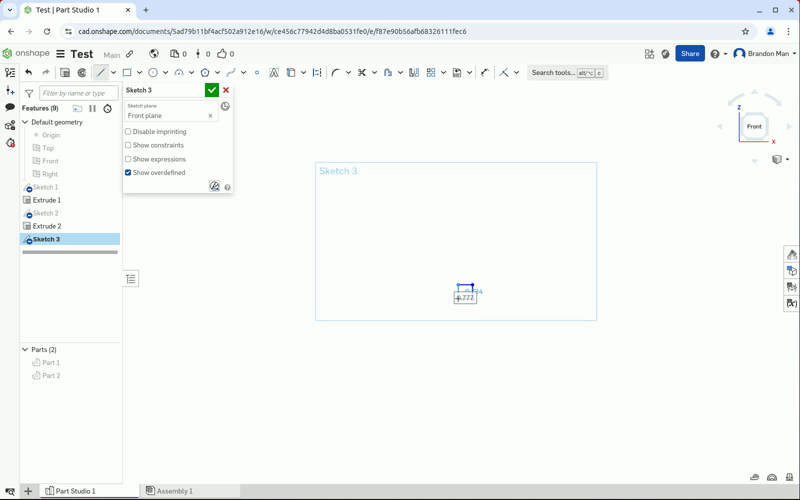
scroll(6)
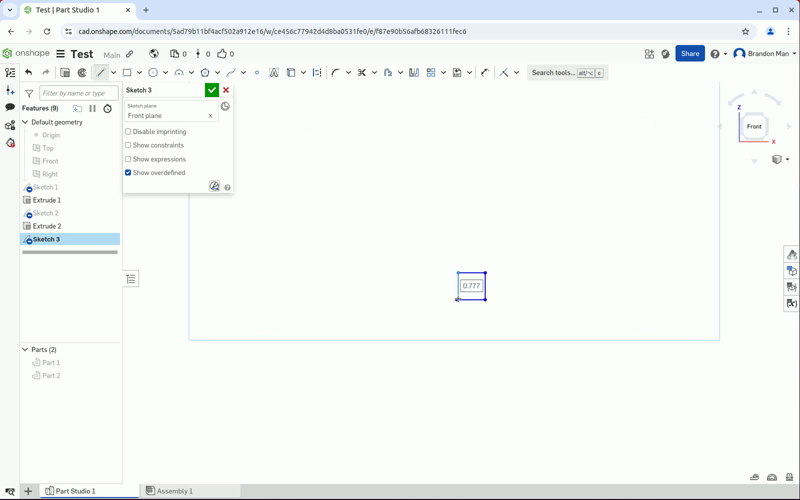
scroll(6)
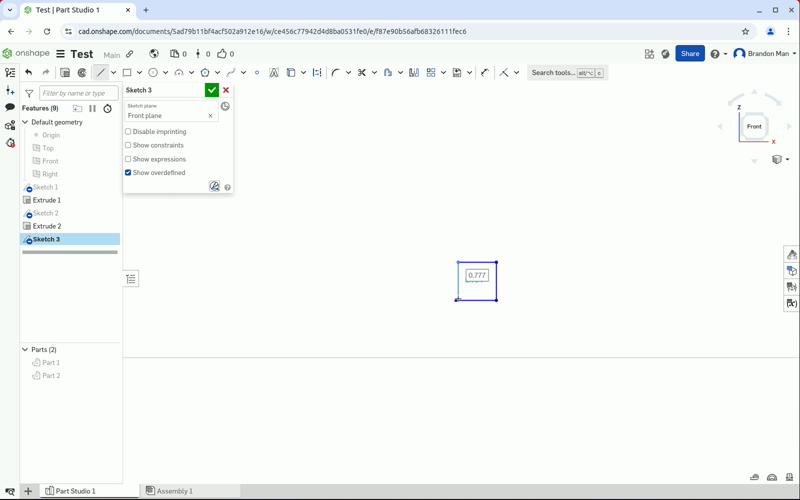
scroll(6)
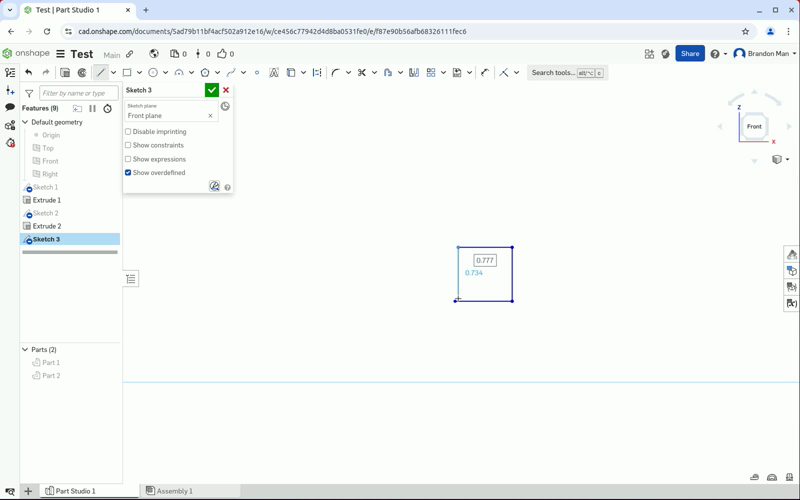
key_up(shift)
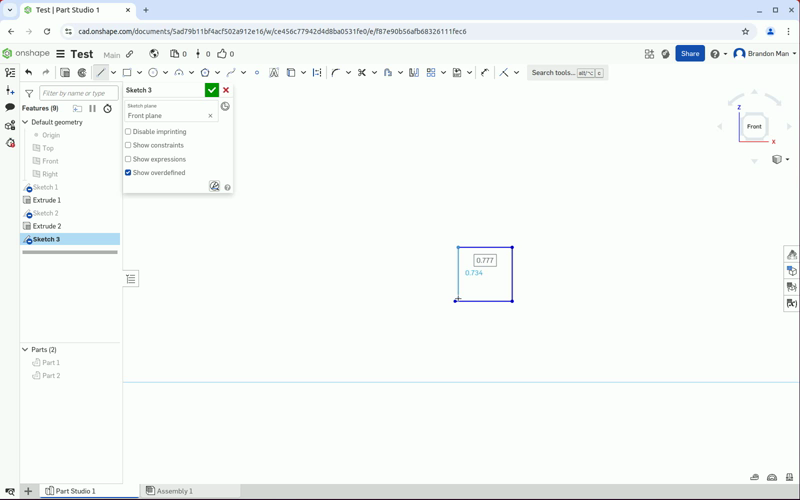
click(458, 298)
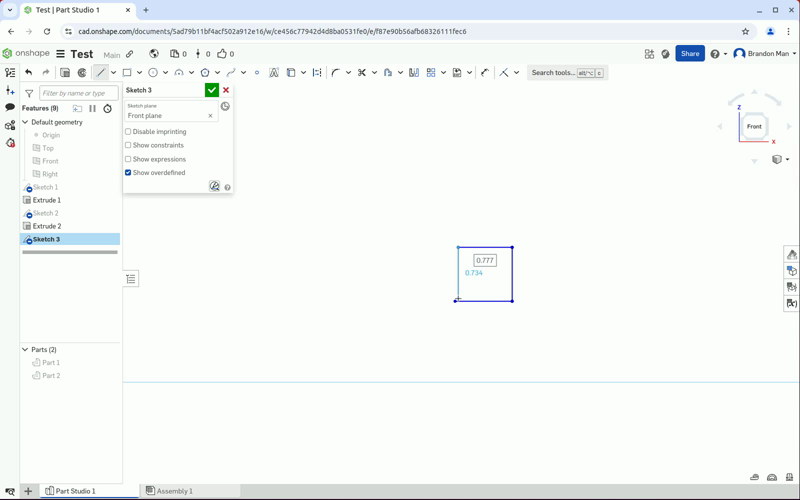
scroll(-6)
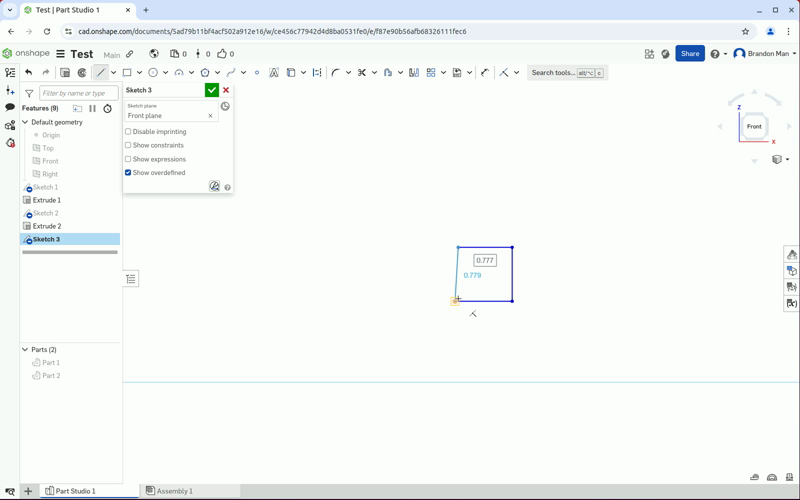
scroll(-6)
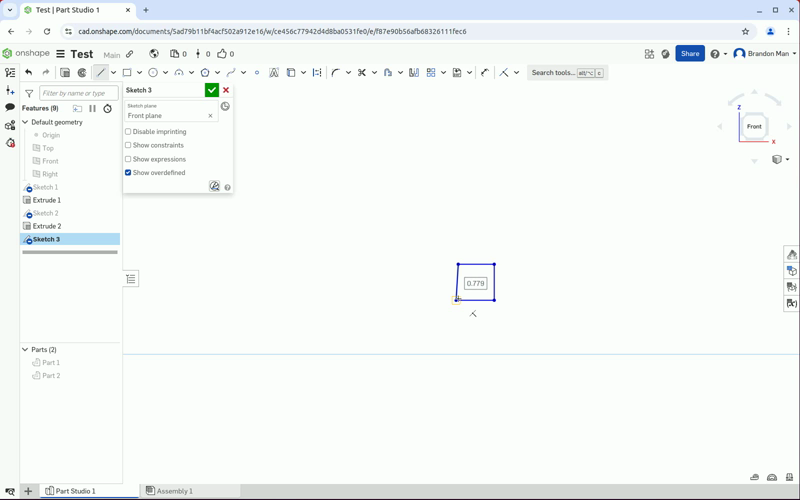
scroll(-6)
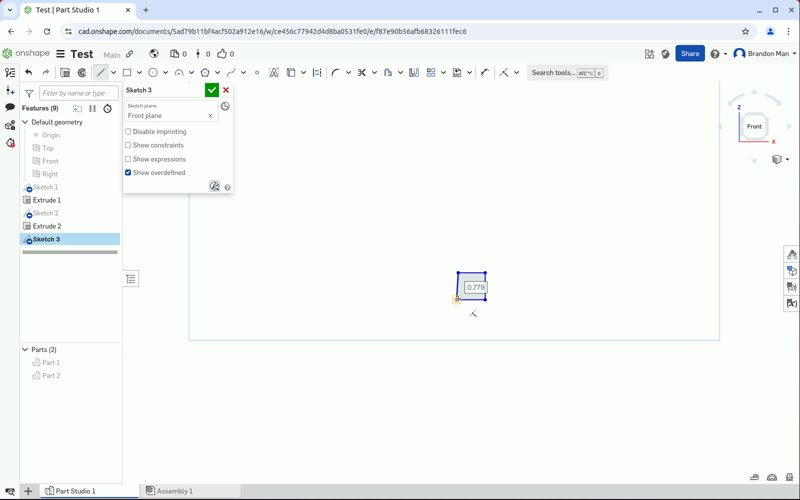
scroll(-6)
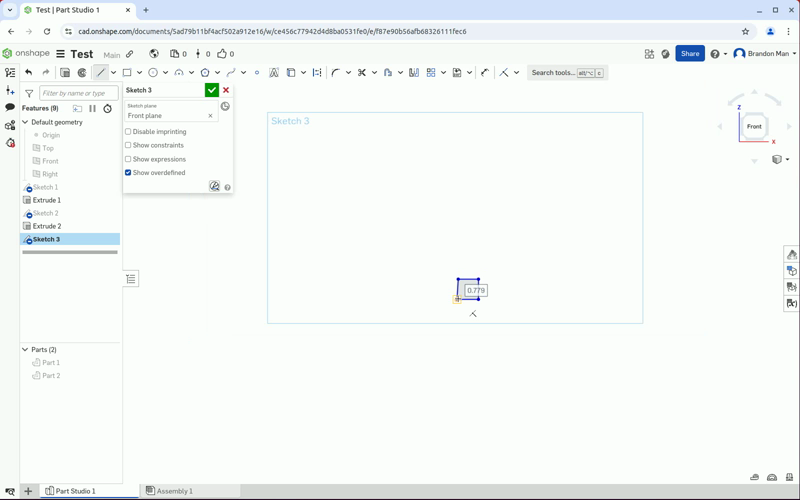
scroll(-6)
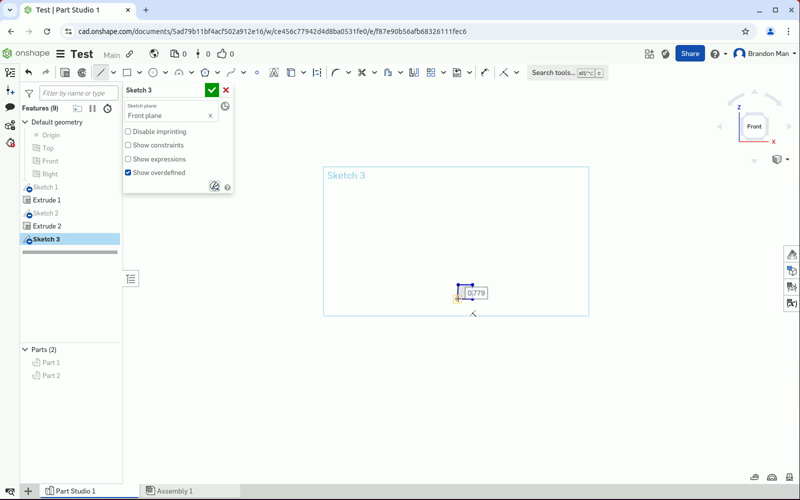
scroll(-6)
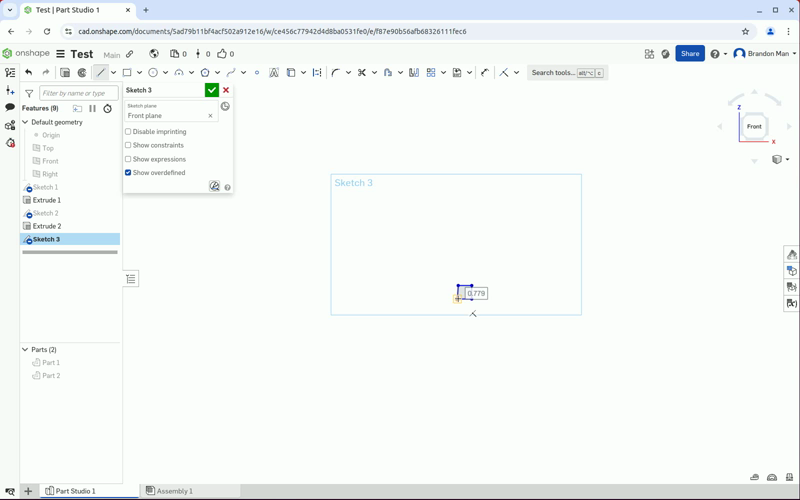
scroll(-6)
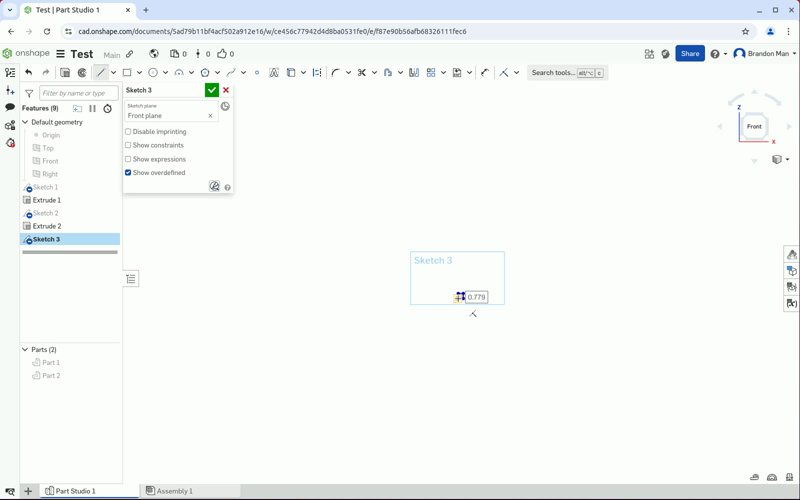
key(esc)
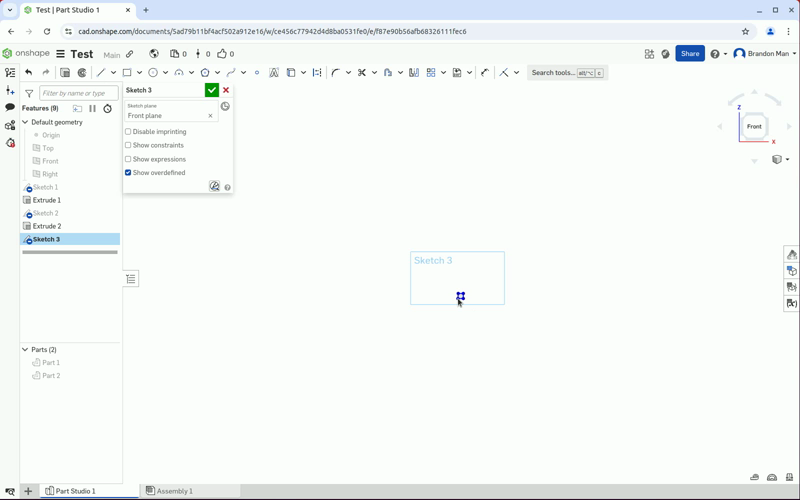
mouse_move(461, 295)
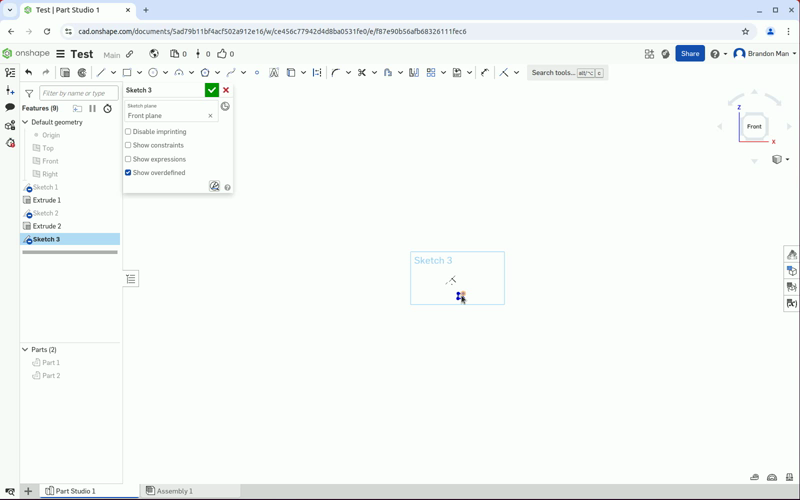
scroll(6)
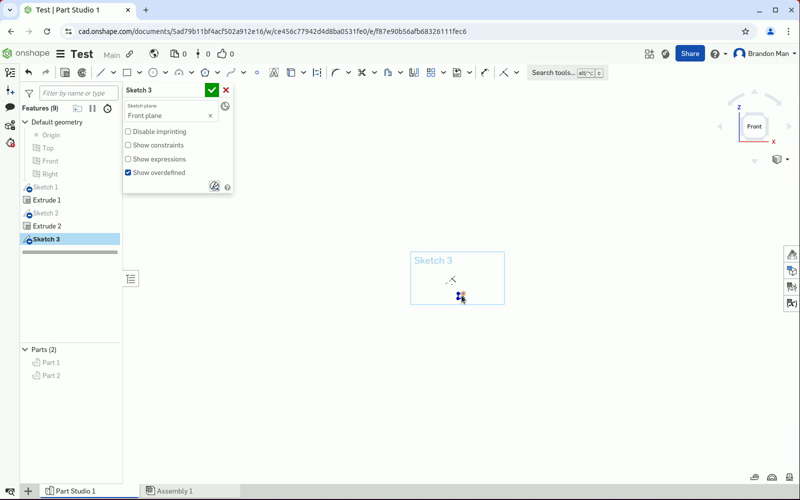
scroll(6)
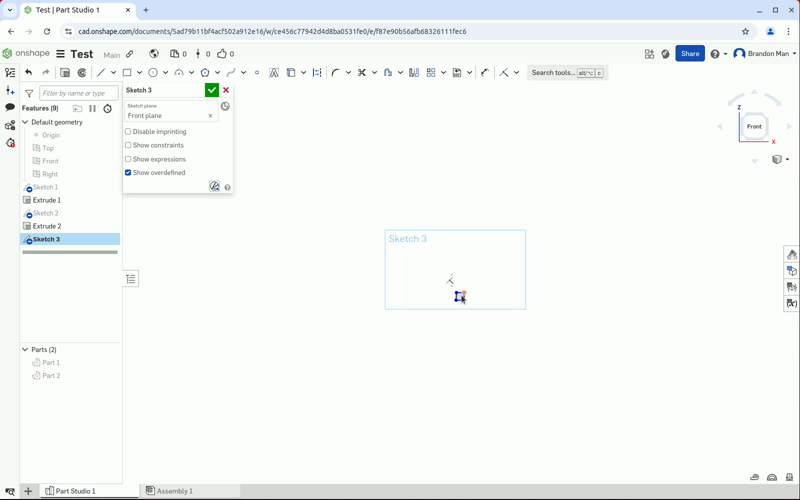
scroll(6)
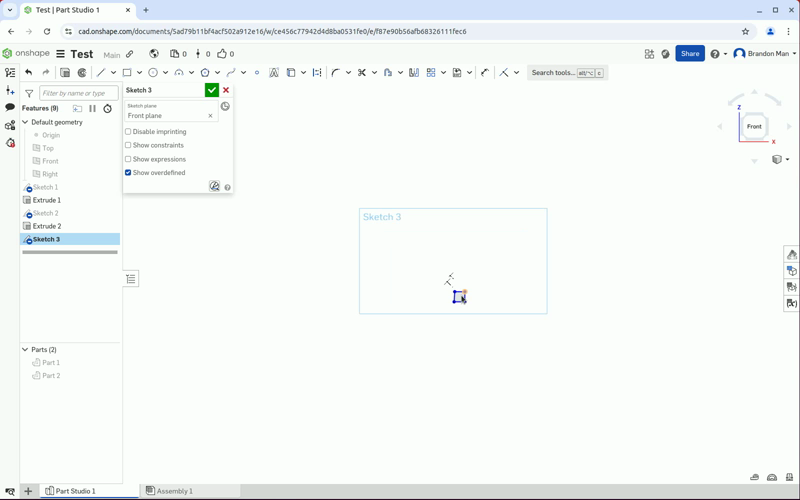
scroll(6)
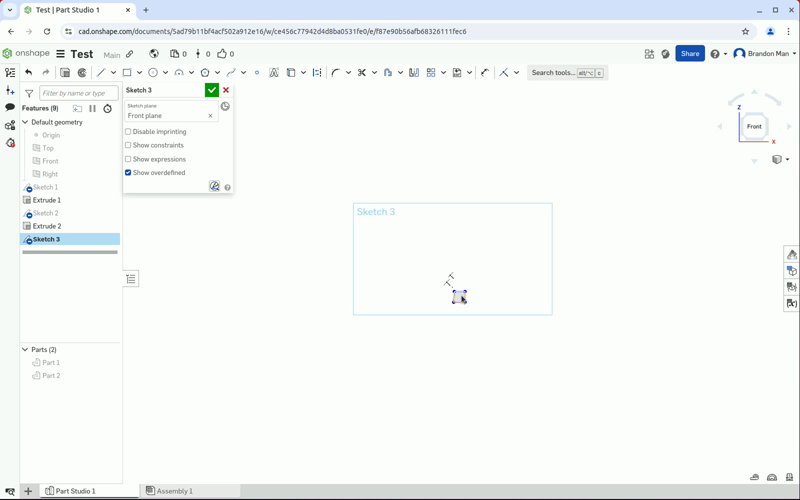
scroll(6)
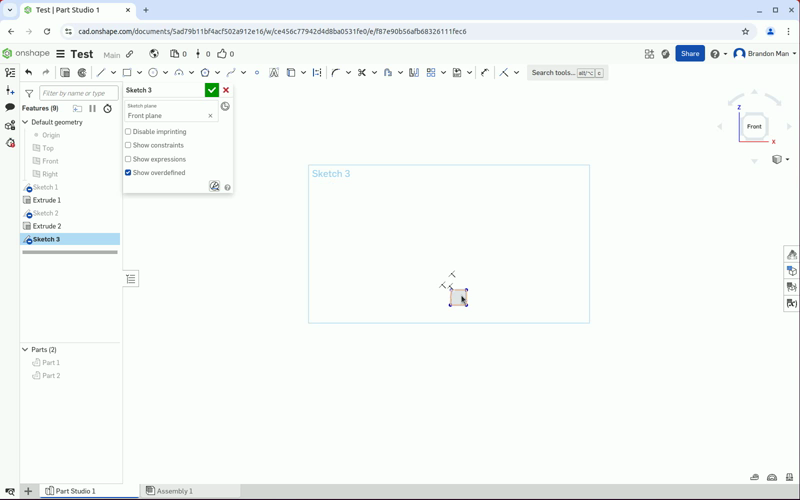
scroll(6)
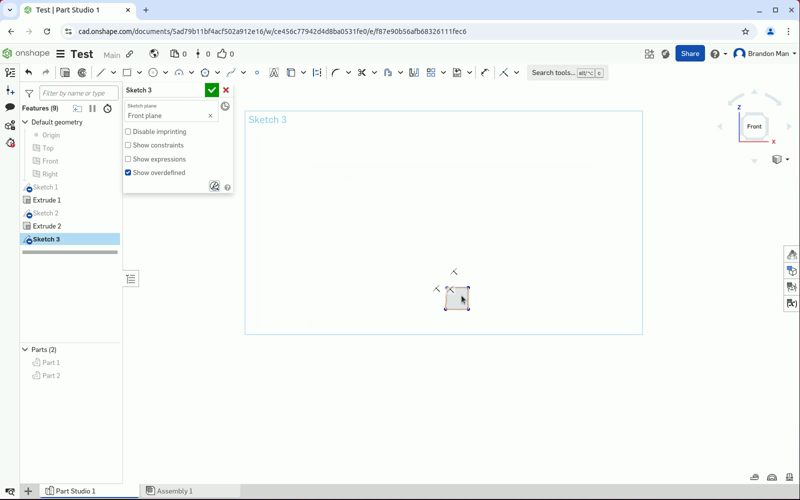
scroll(6)
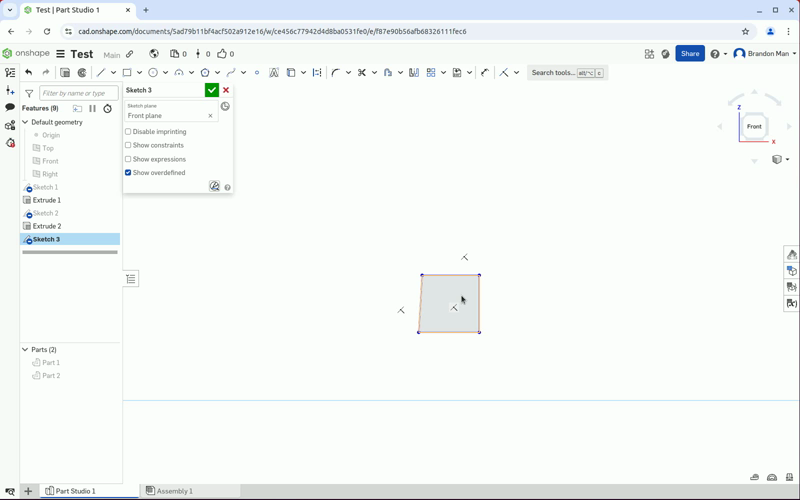
click(461, 295)
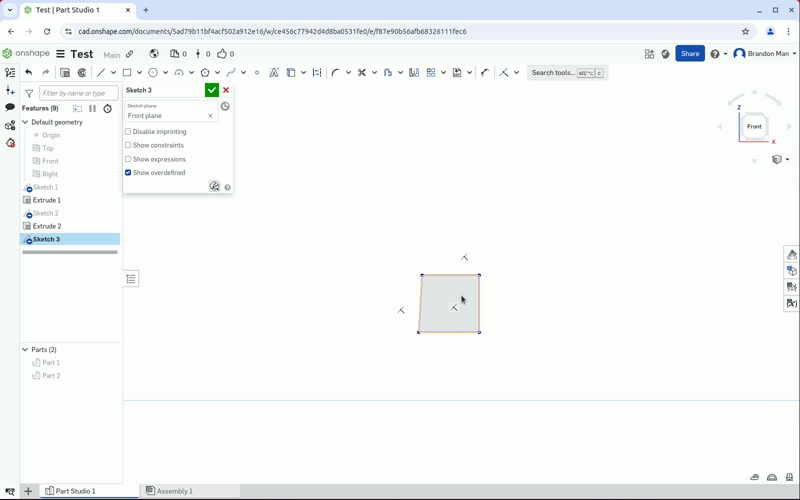
scroll(-6)
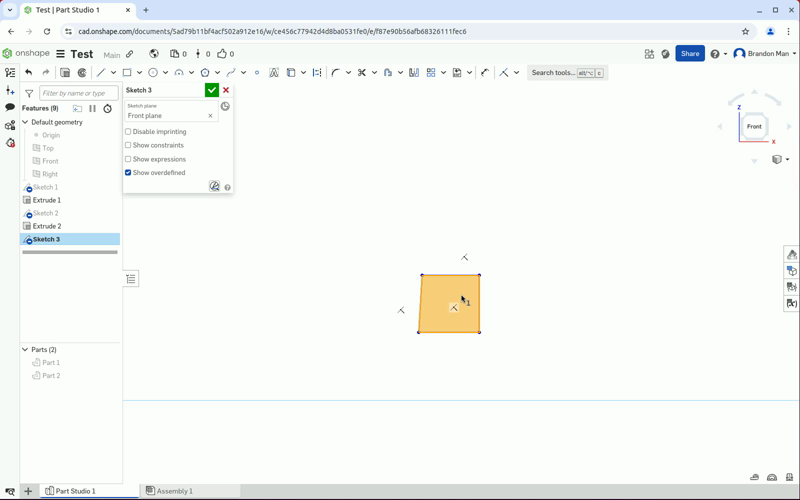
scroll(-6)
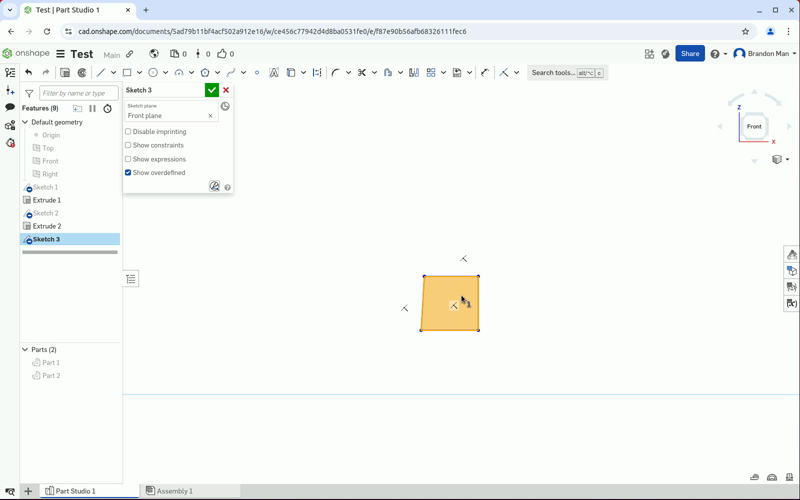
scroll(-6)
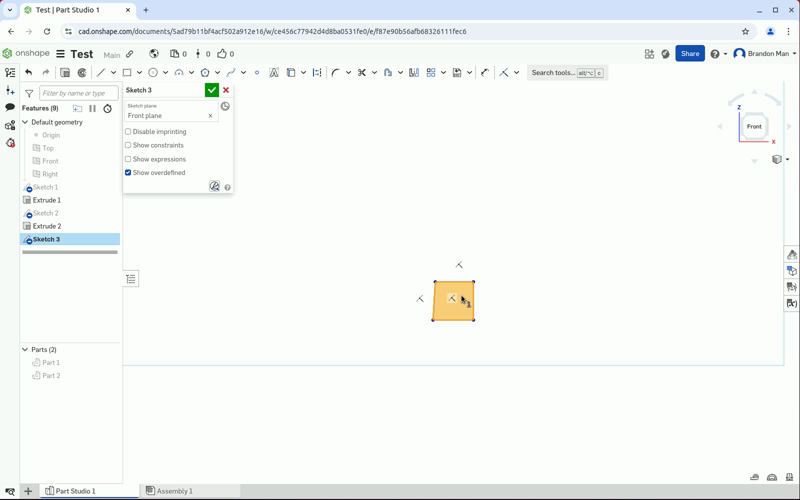
scroll(-6)
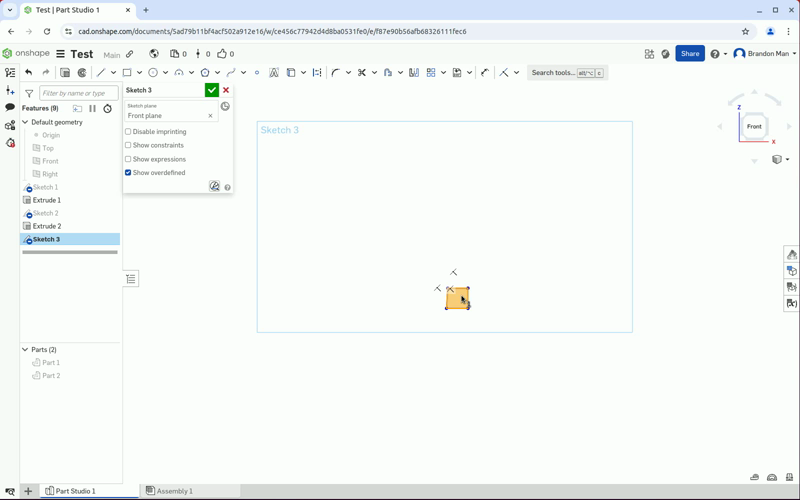
scroll(-6)
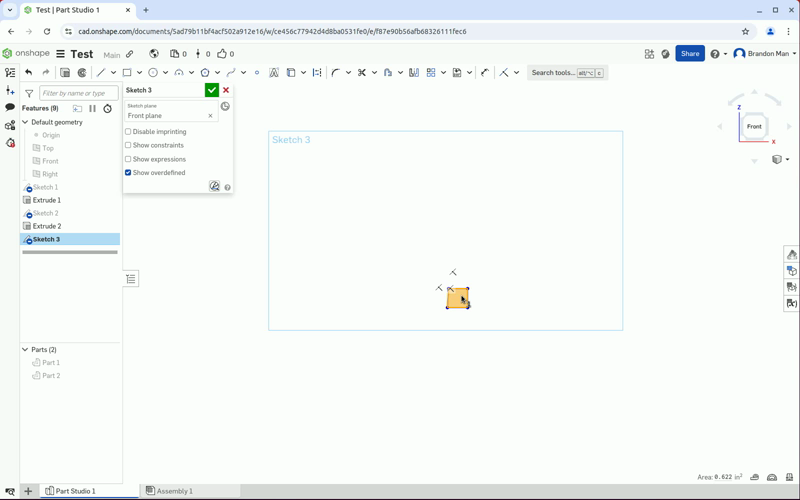
scroll(-6)
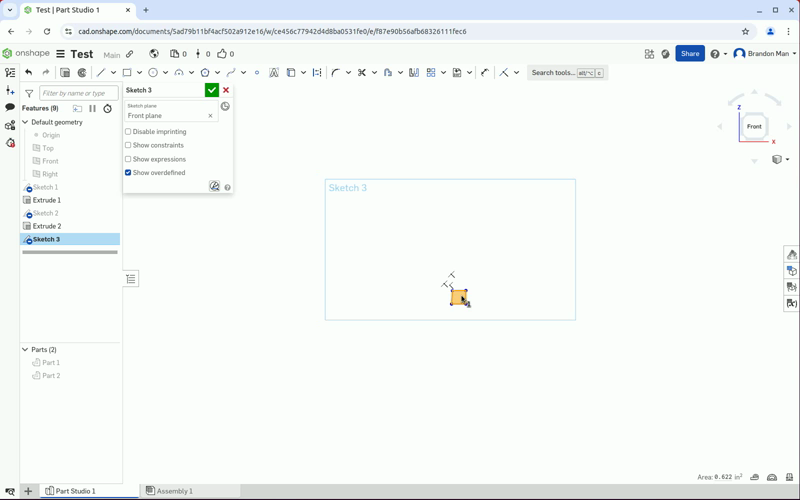
scroll(-6)
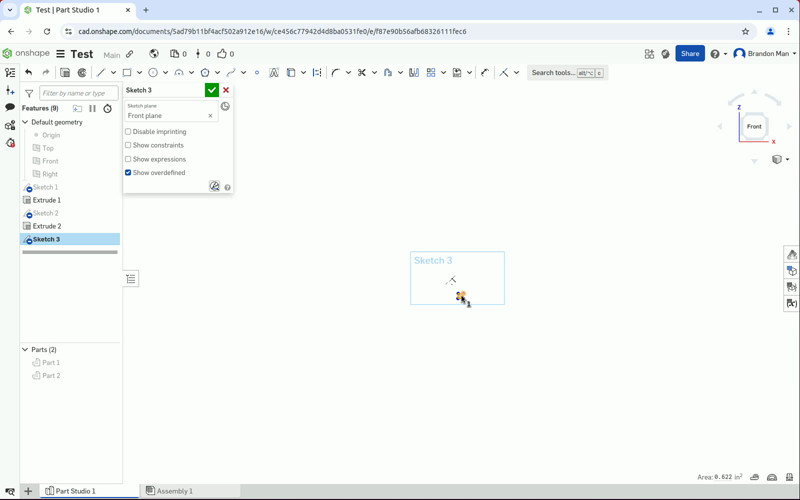
mouse_move(73, 352)
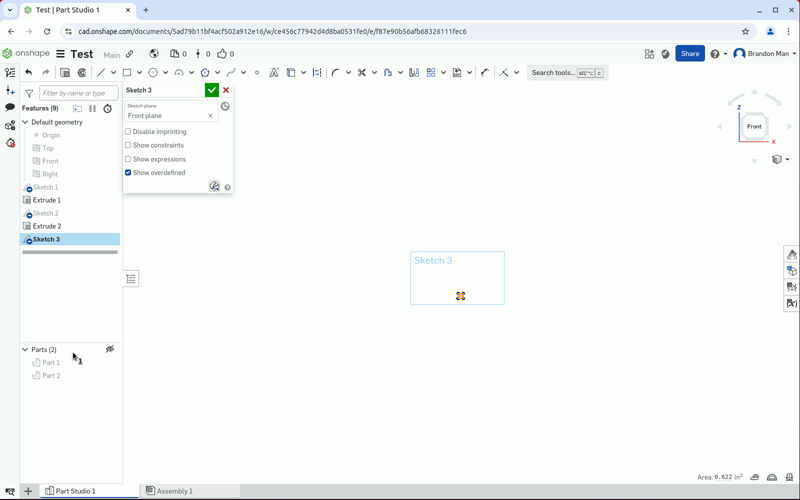
key(shift+y)
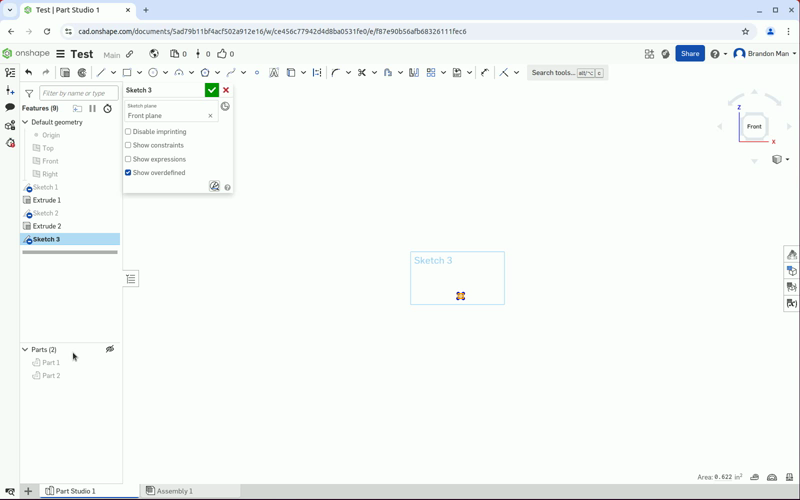
key(shift+e)
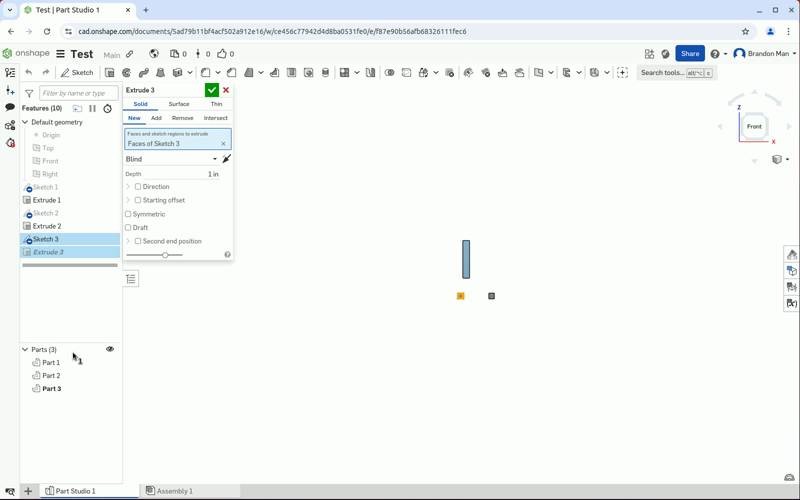
mouse_move(143, 106)
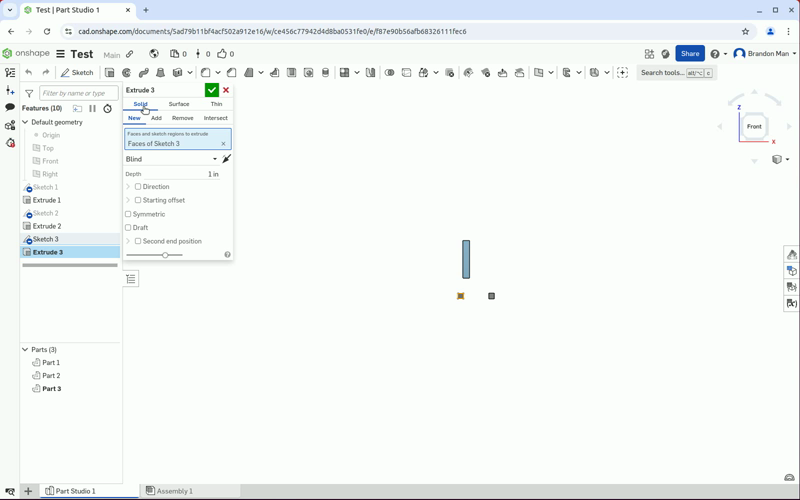
click(143, 106)
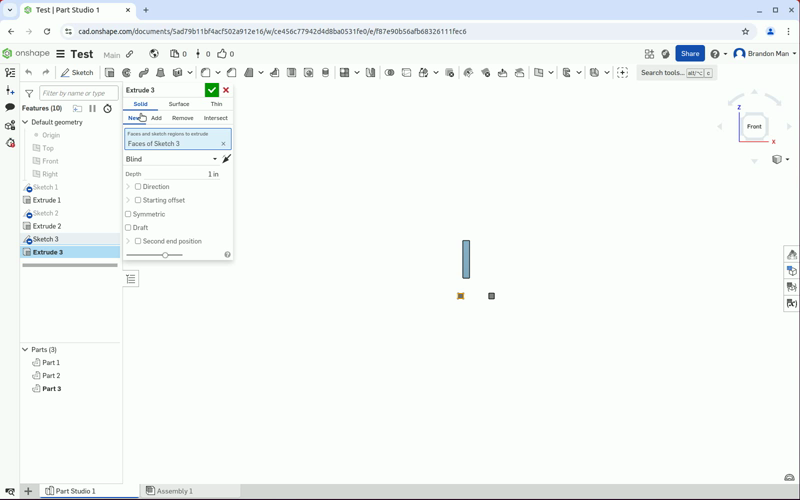
mouse_move(137, 120)
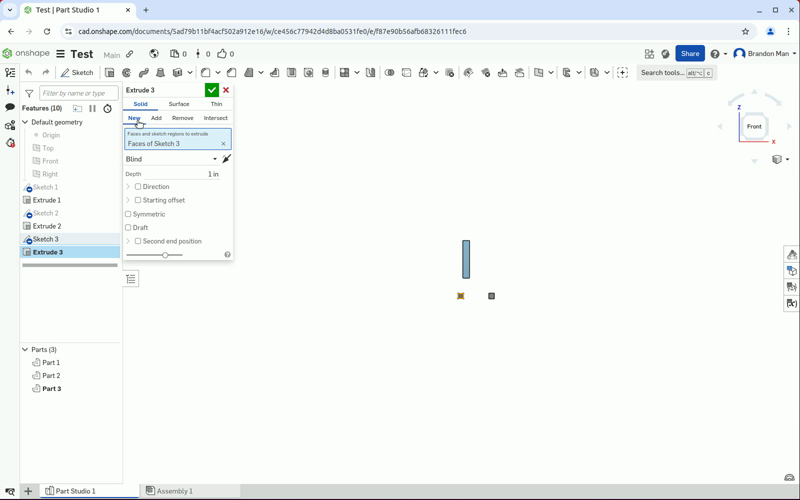
click(137, 120)
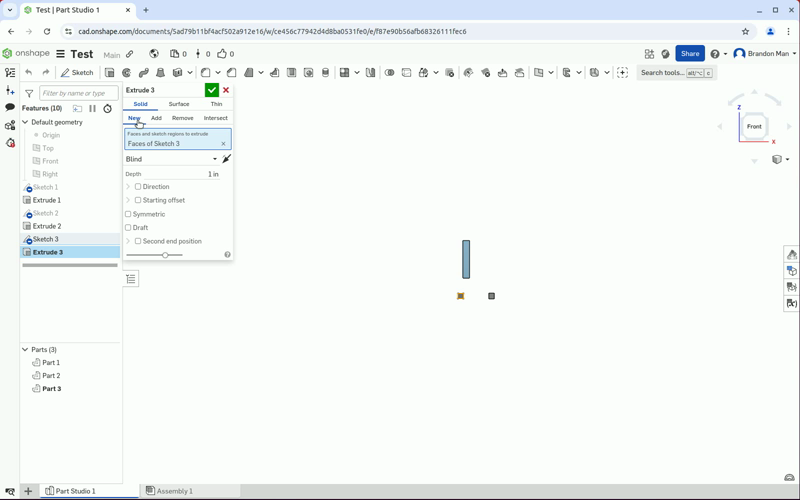
key(tab, 4)
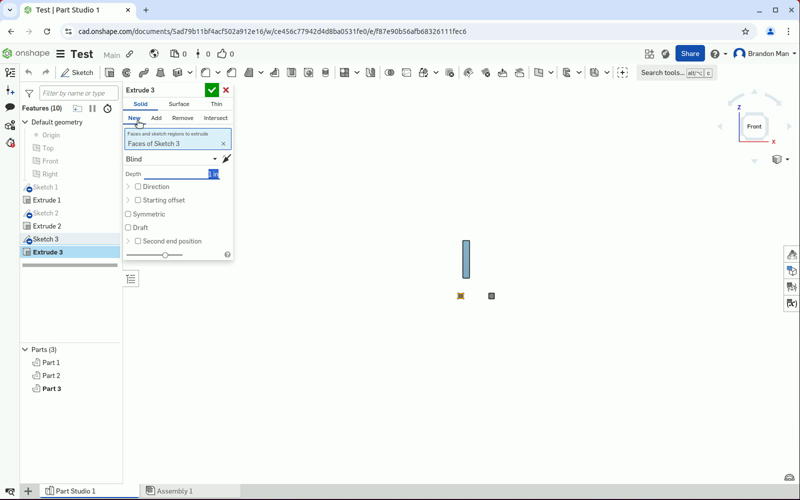
text(16.128)
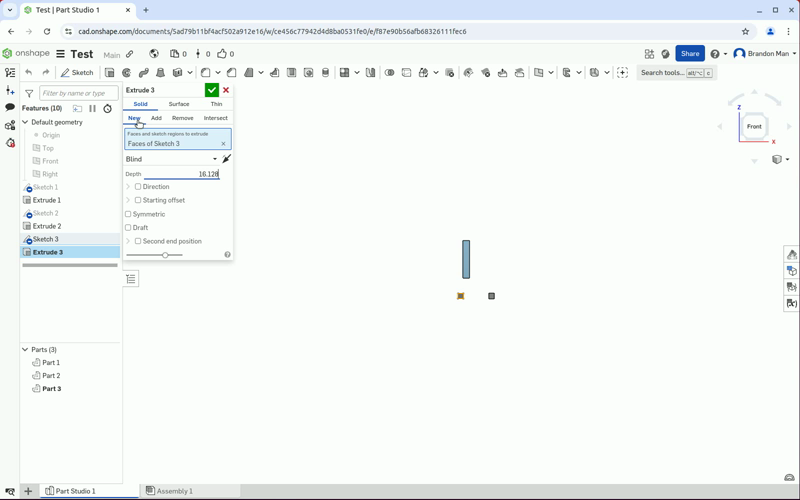
key(enter)
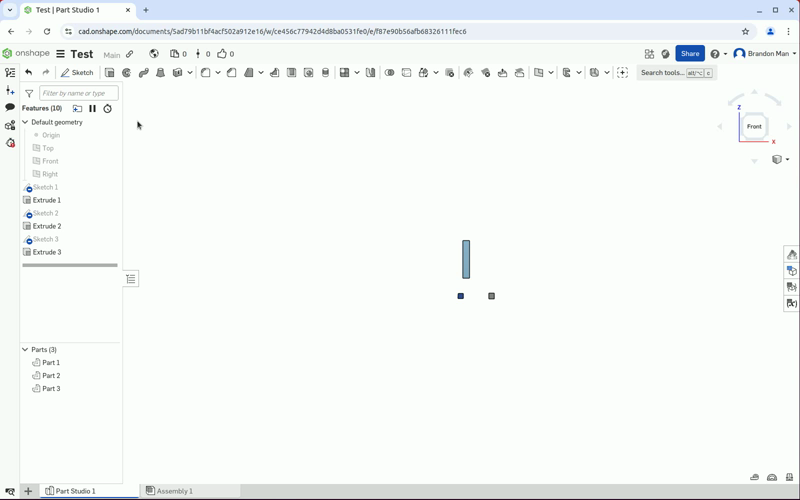
key(shift+h)
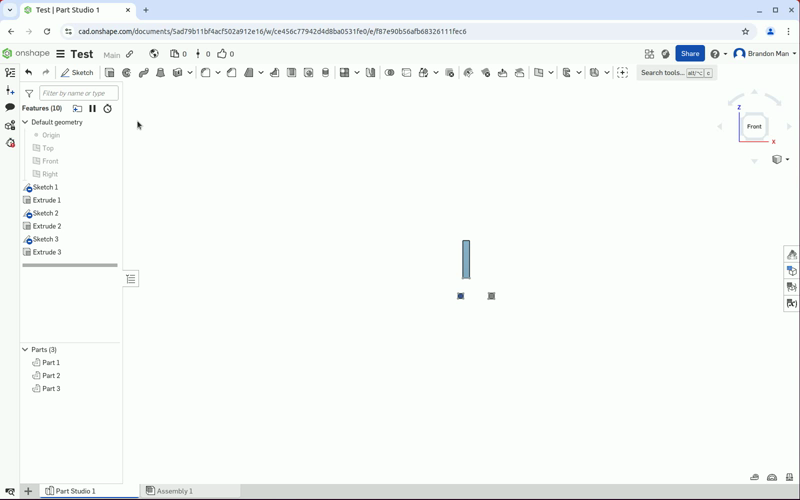
key(shift+h)
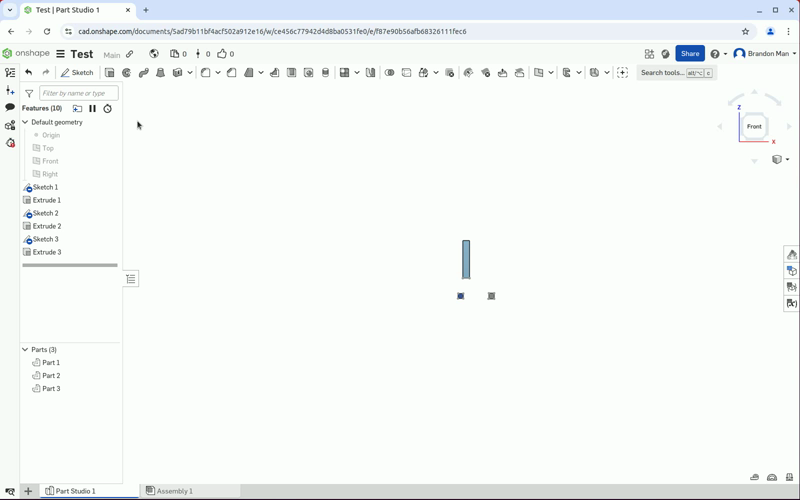
key(shift+7)
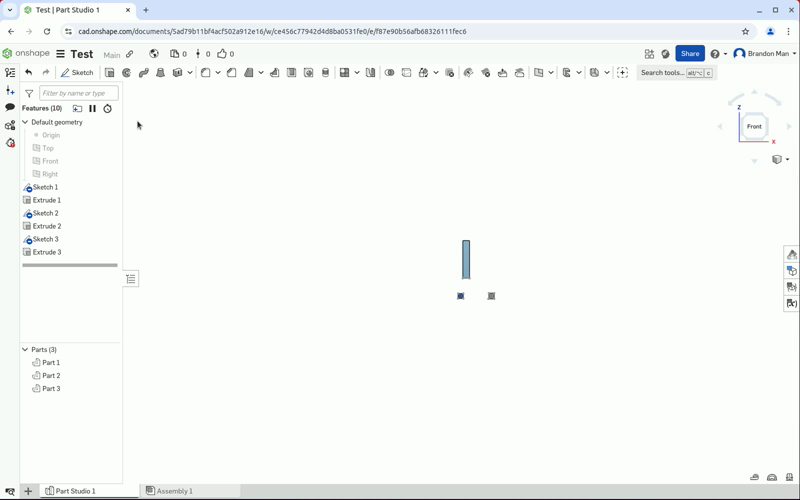
key(left, 2)
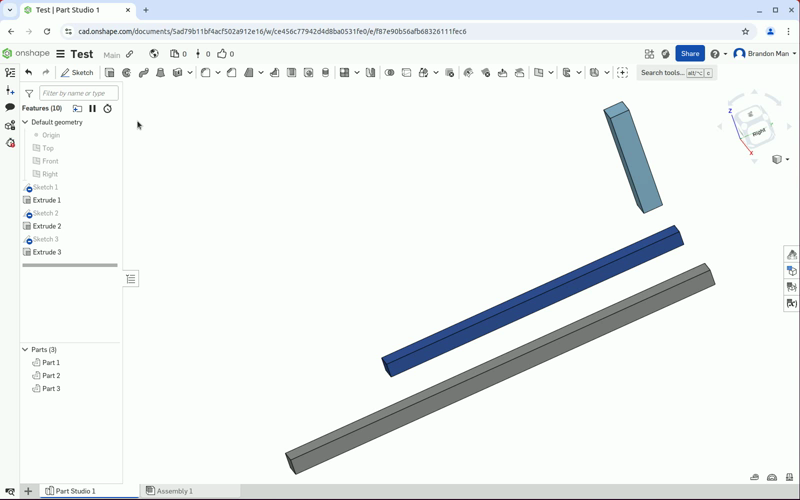
key(down, 2)
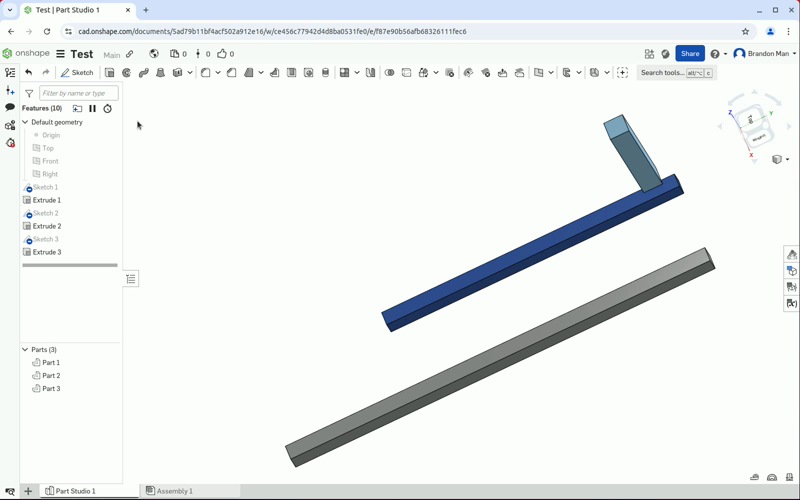
key(up, 2)
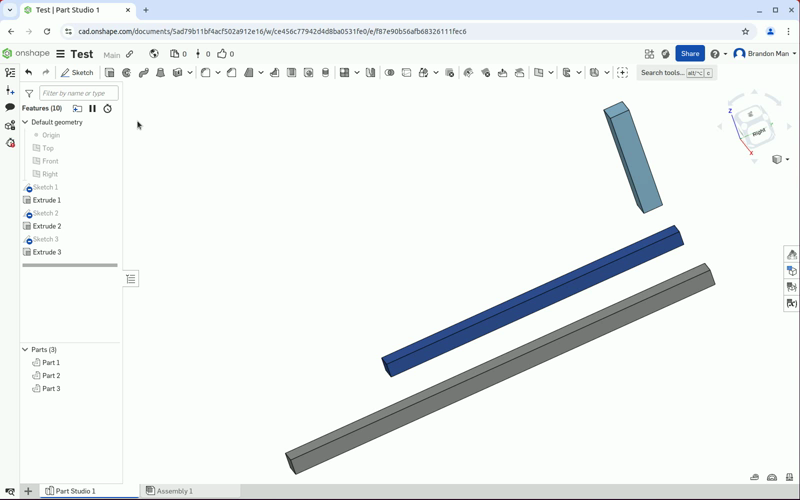
key(right, 2)
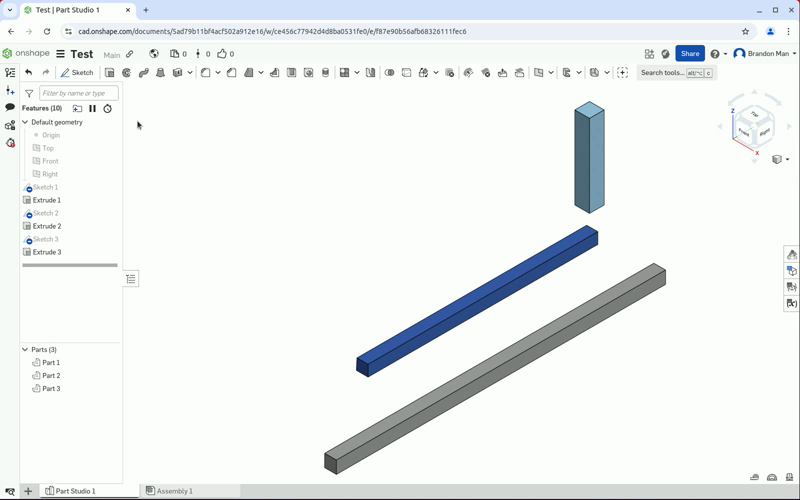
mouse_move(73, 189)
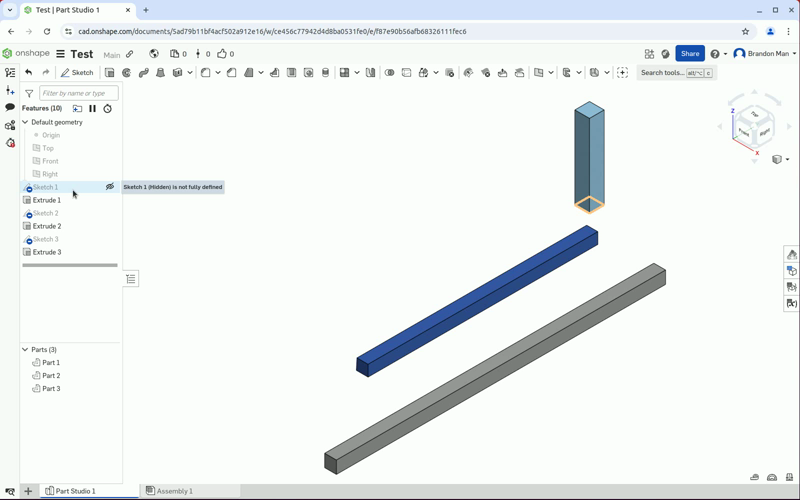
click(73, 189)